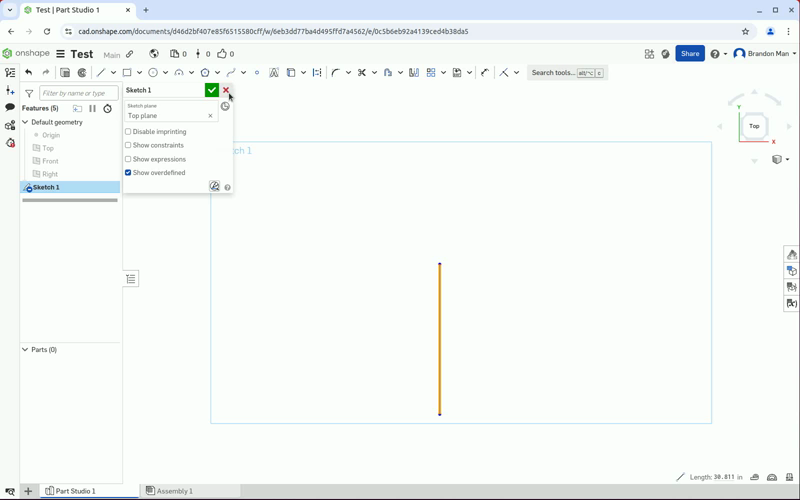
key(shift+h)
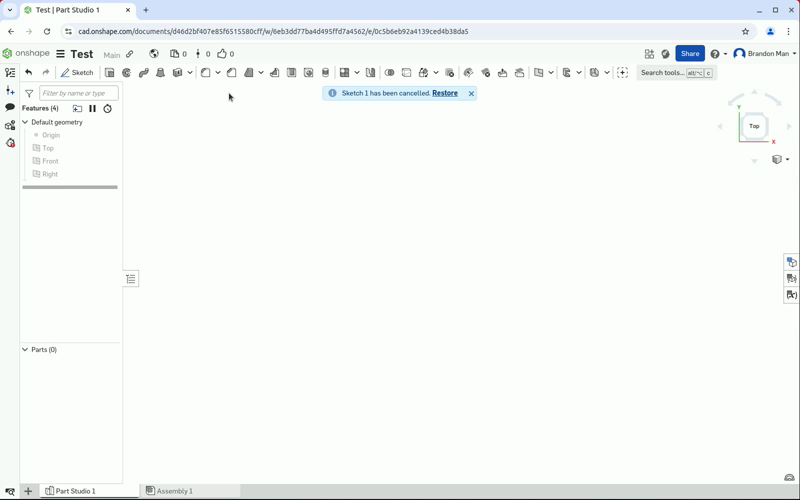
mouse_move(73, 352)
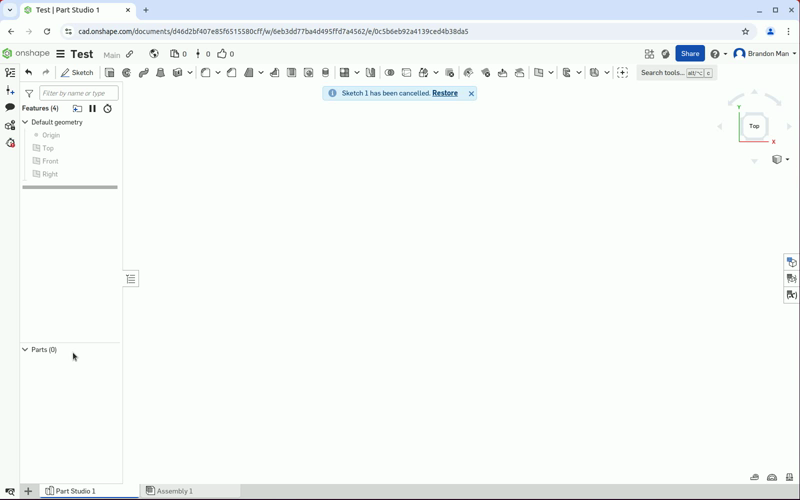
key(y)
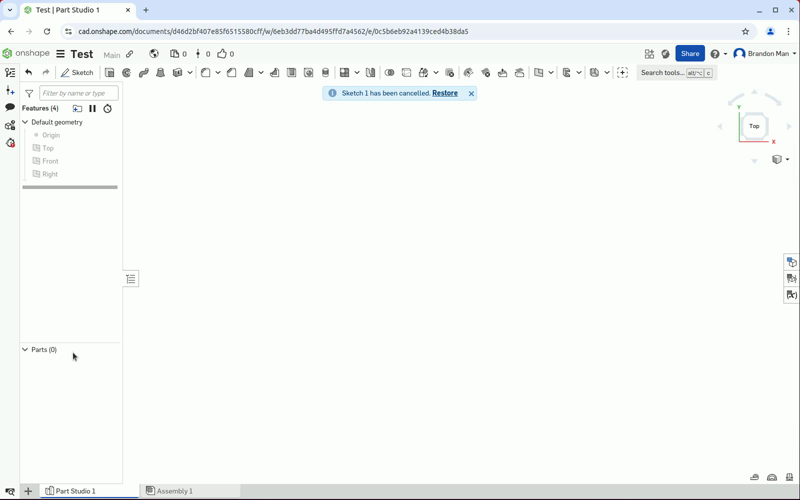
key(shift+p)
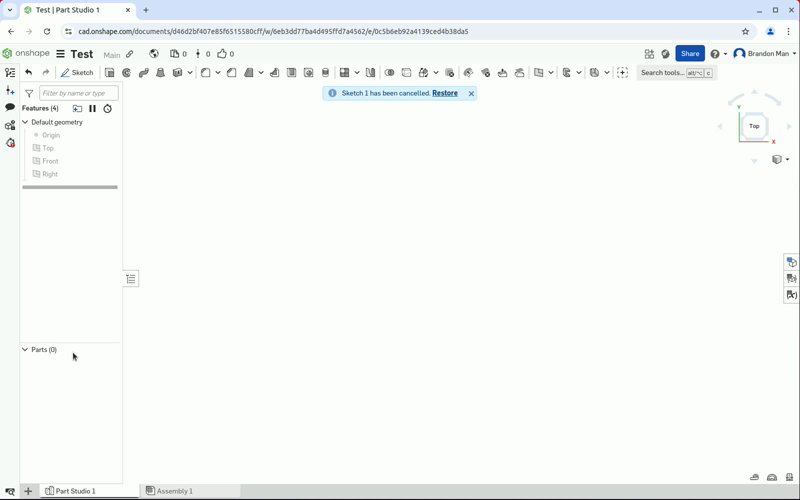
key(space)
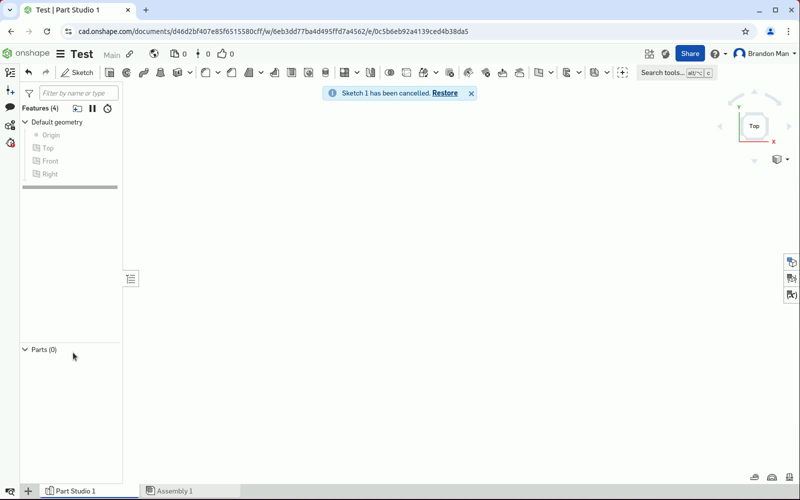
key_down(shift)
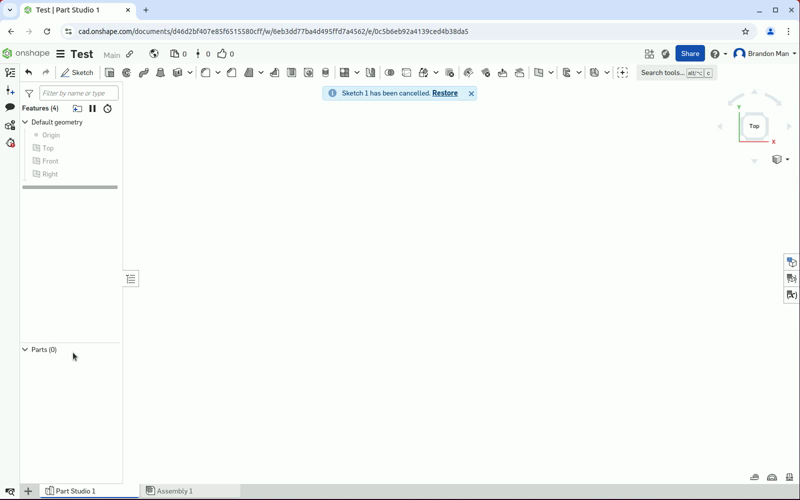
key(up)
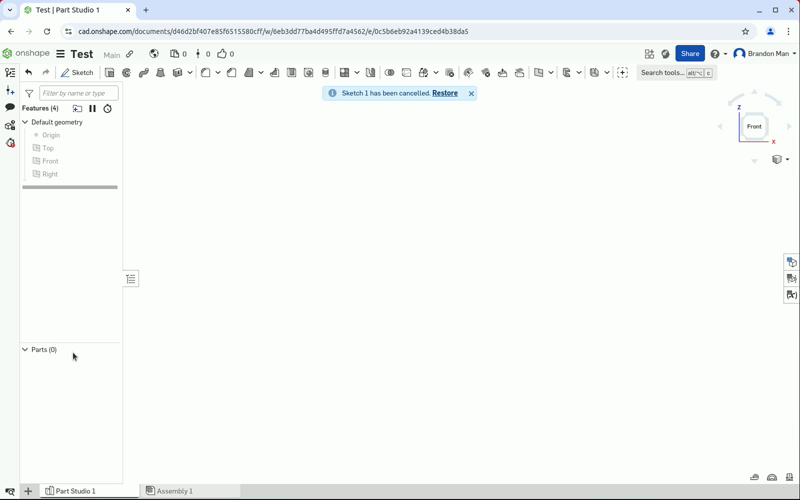
key_up(shift)
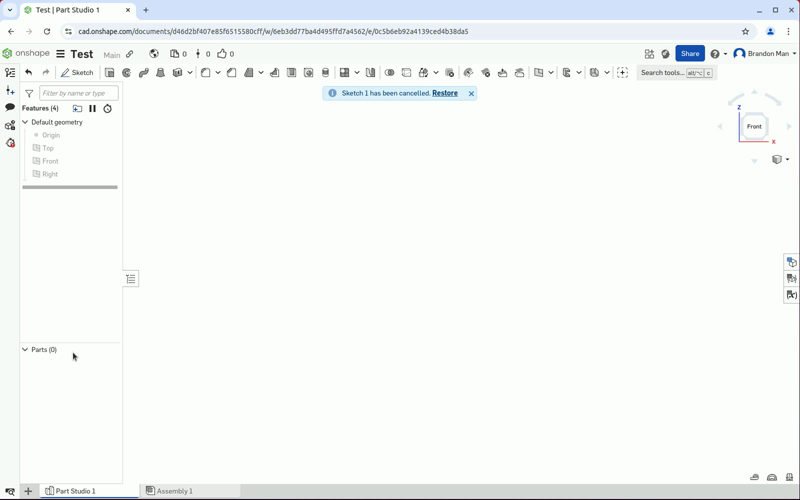
mouse_move(73, 352)
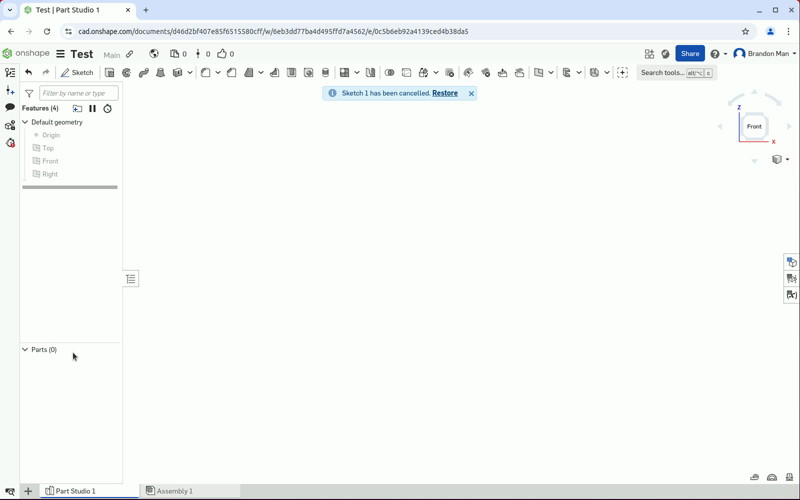
key(shift+y)
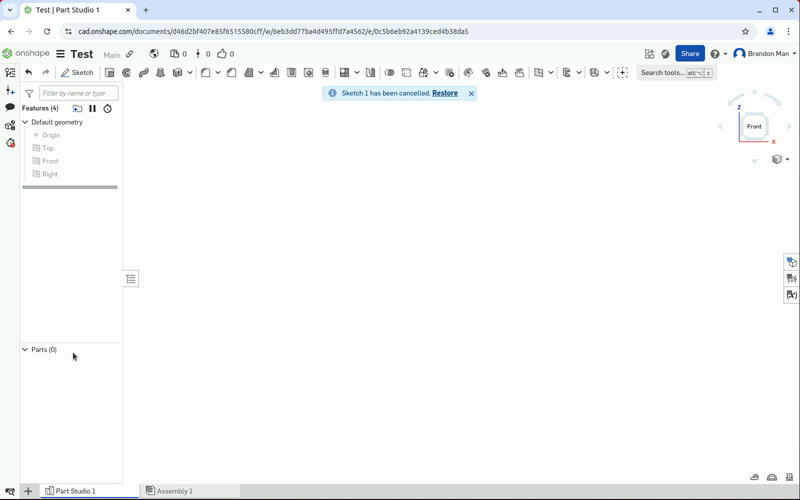
key(shift+s)
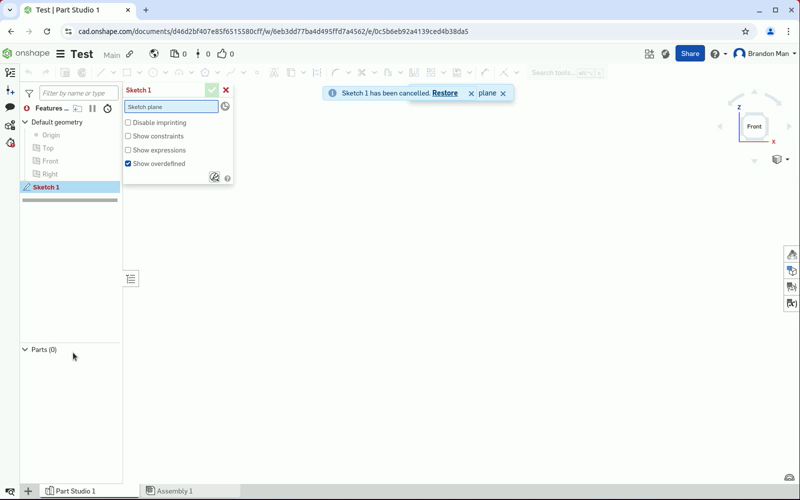
mouse_move(73, 163)
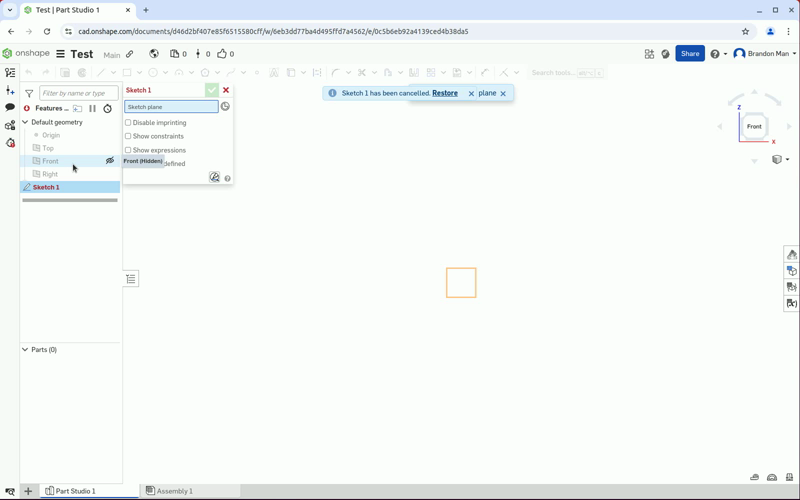
click(73, 163)
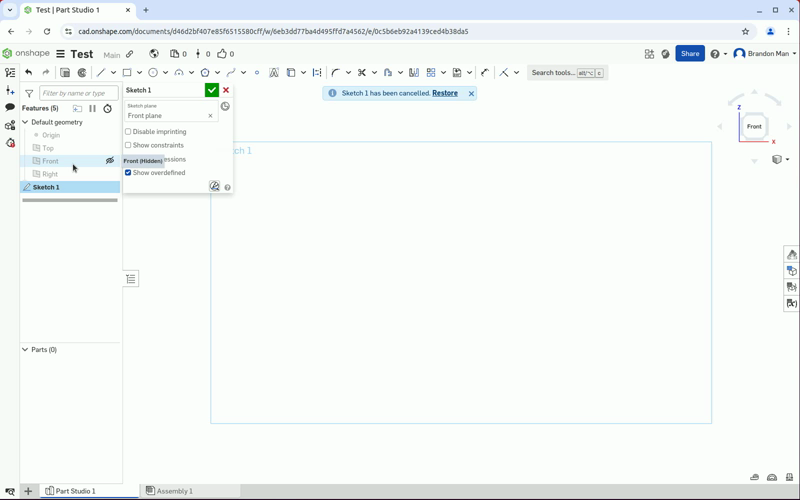
mouse_move(73, 352)
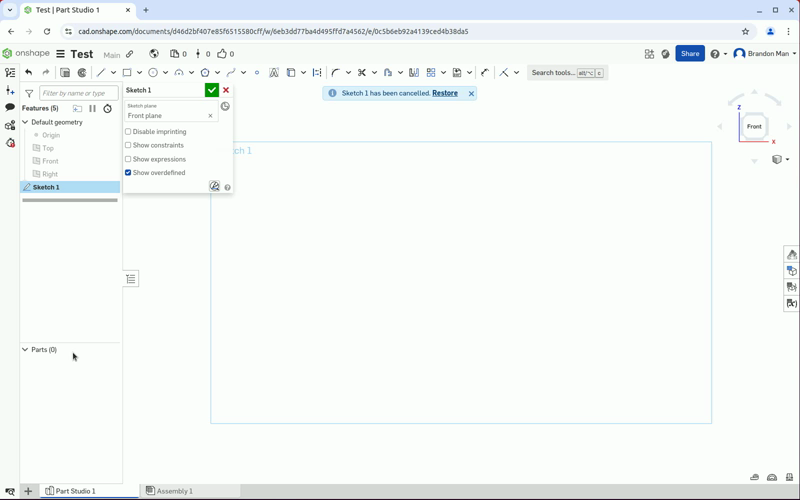
key(y)
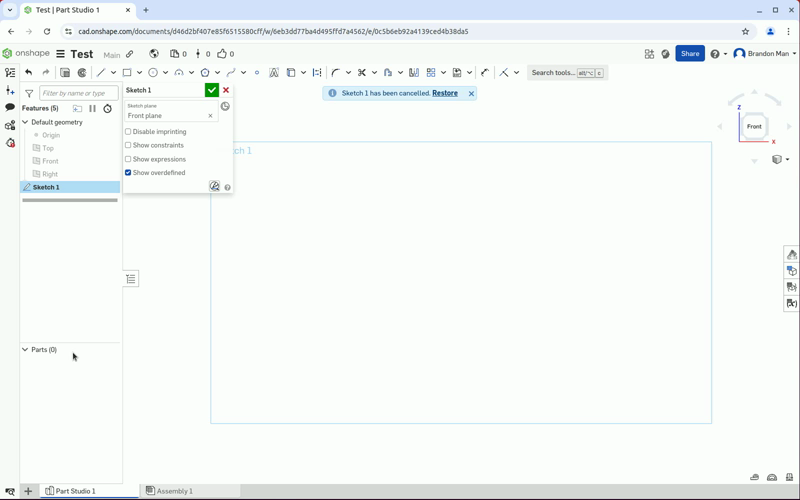
key(l)
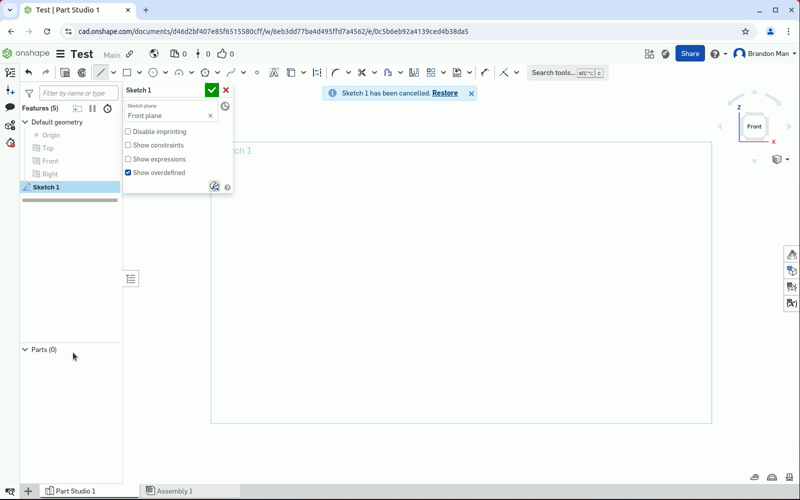
key_down(shift)
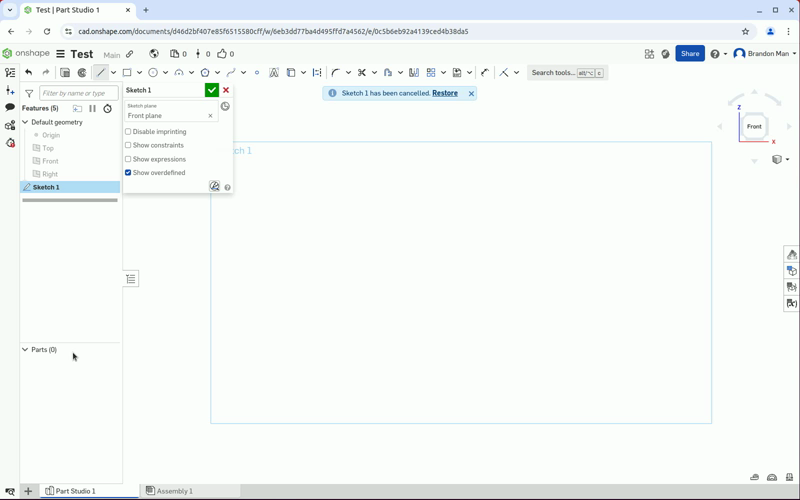
mouse_move(348, 301)
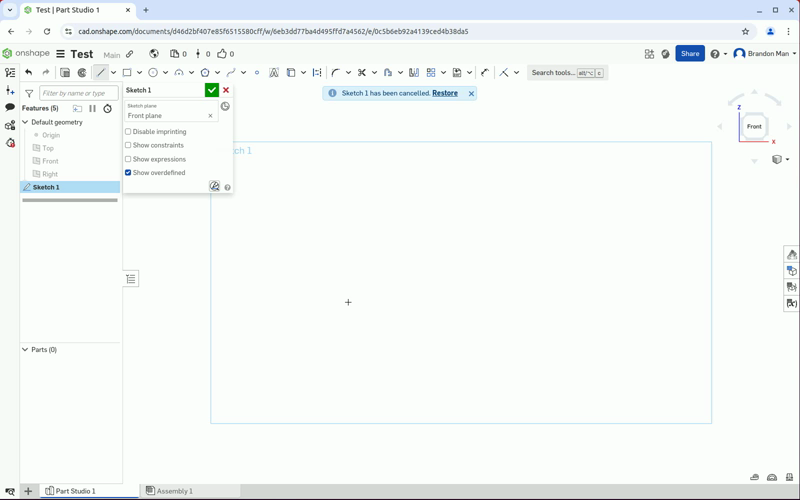
click(348, 301)
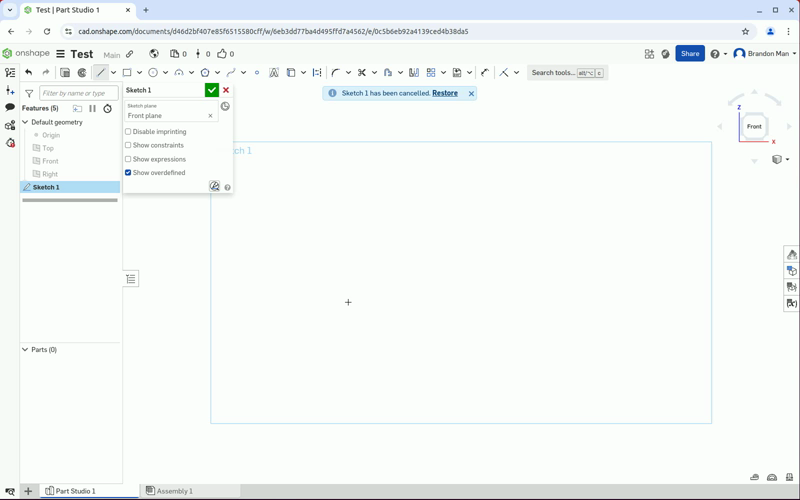
key_up(shift)
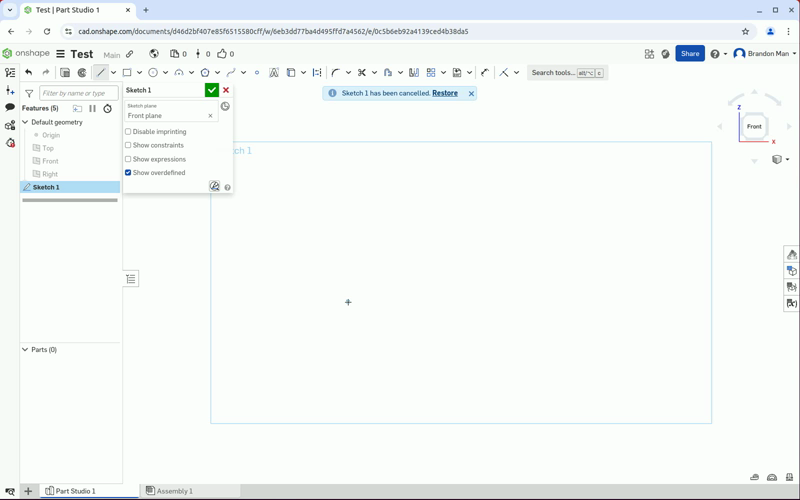
key_down(shift)
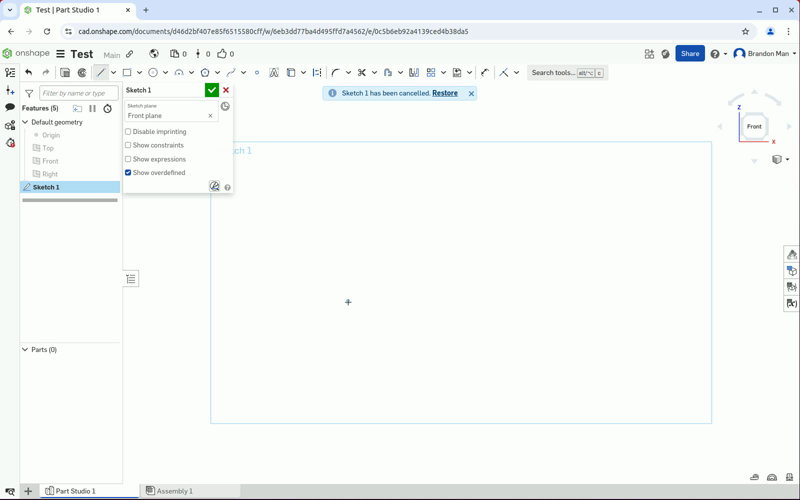
mouse_move(430, 301)
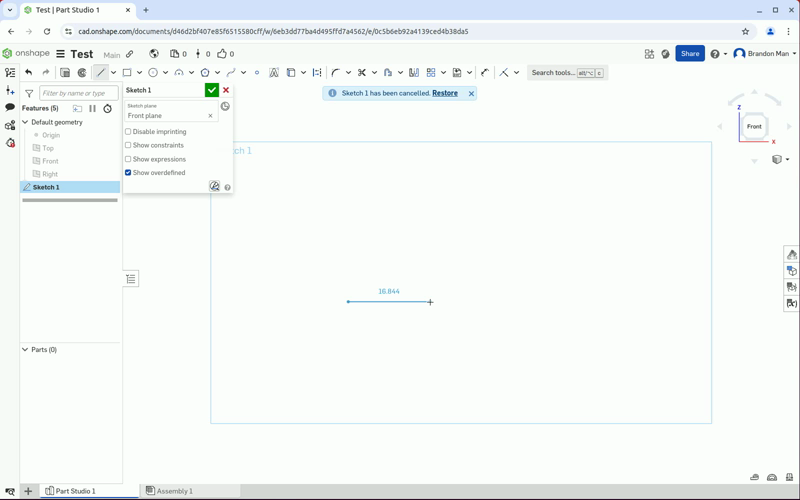
click(430, 301)
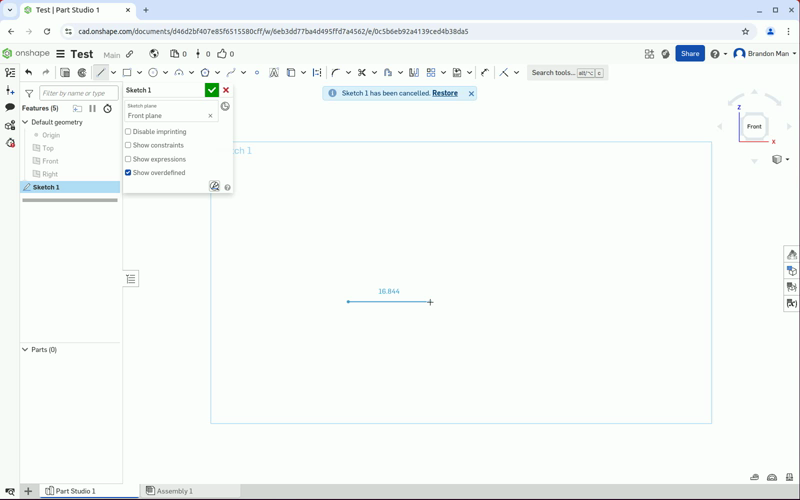
key_up(shift)
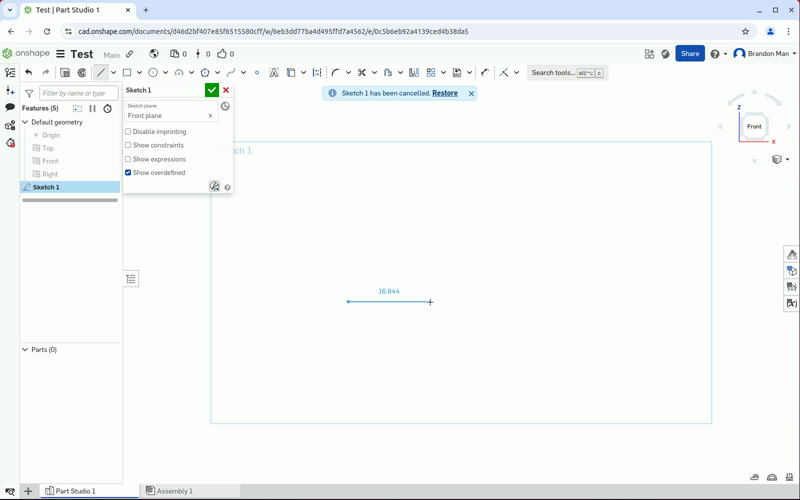
key_down(shift)
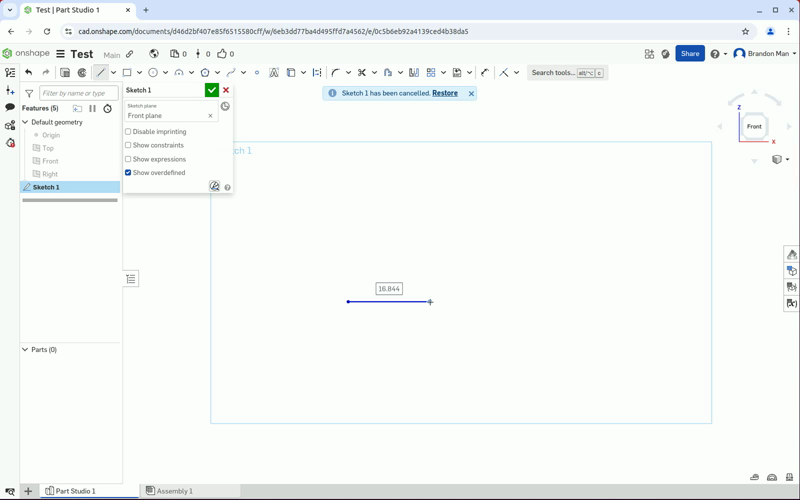
mouse_move(460, 301)
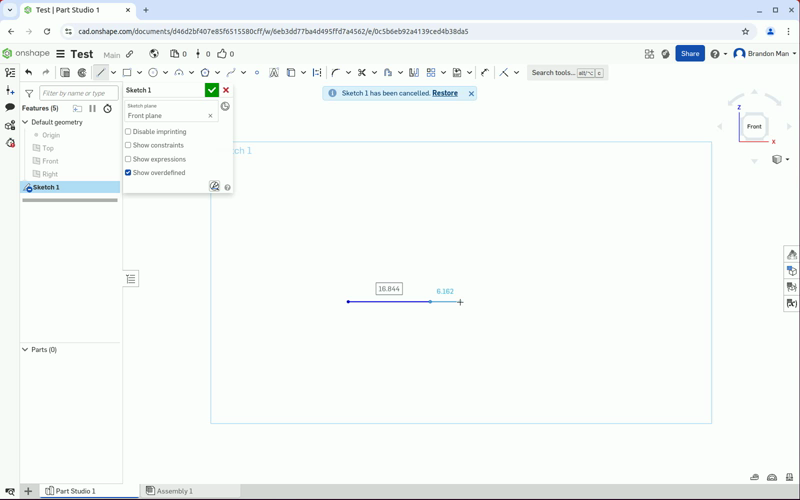
mouse_move(430, 245)
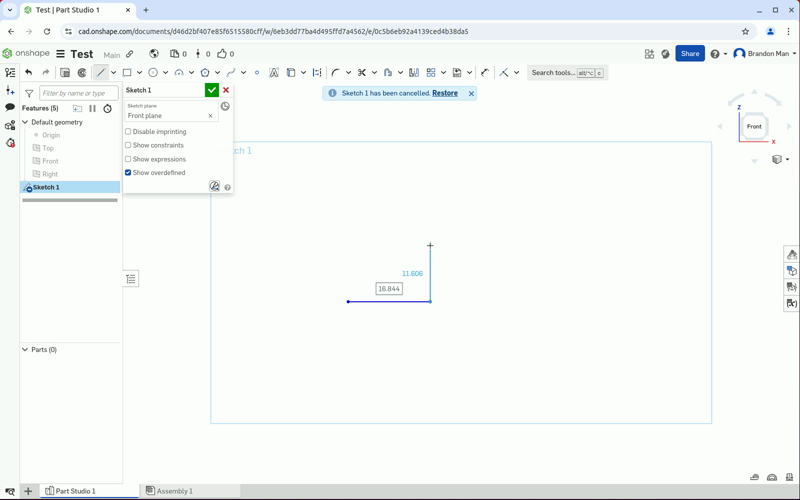
click(430, 245)
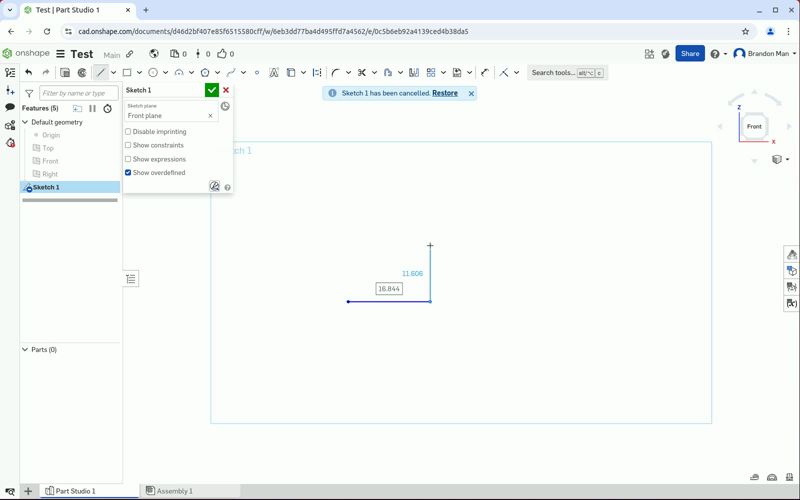
key_up(shift)
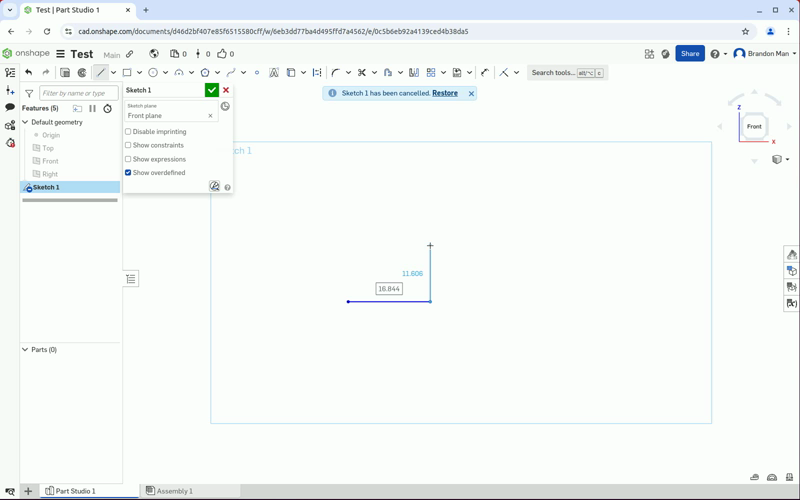
key_down(shift)
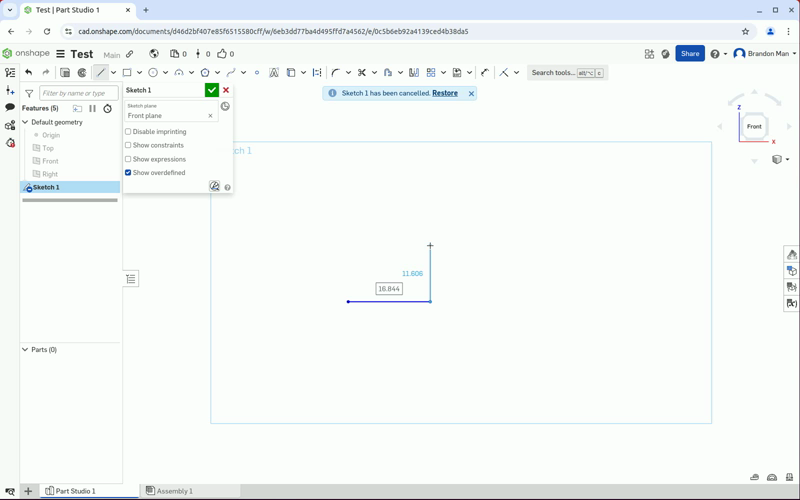
mouse_move(348, 245)
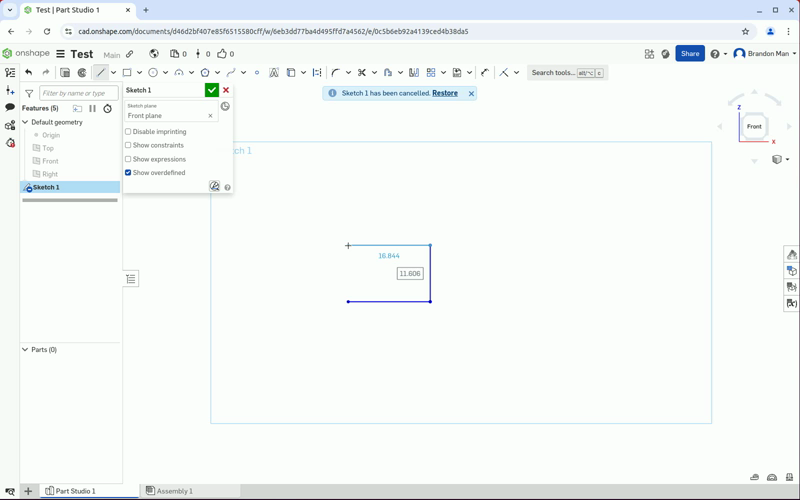
click(348, 245)
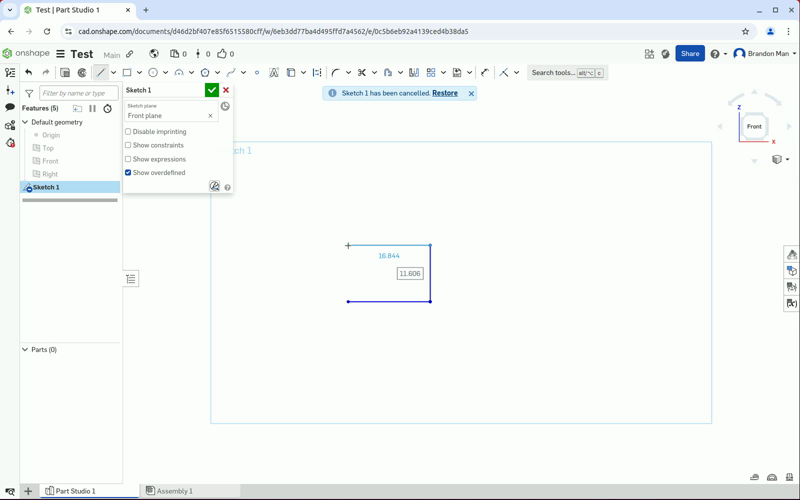
key_up(shift)
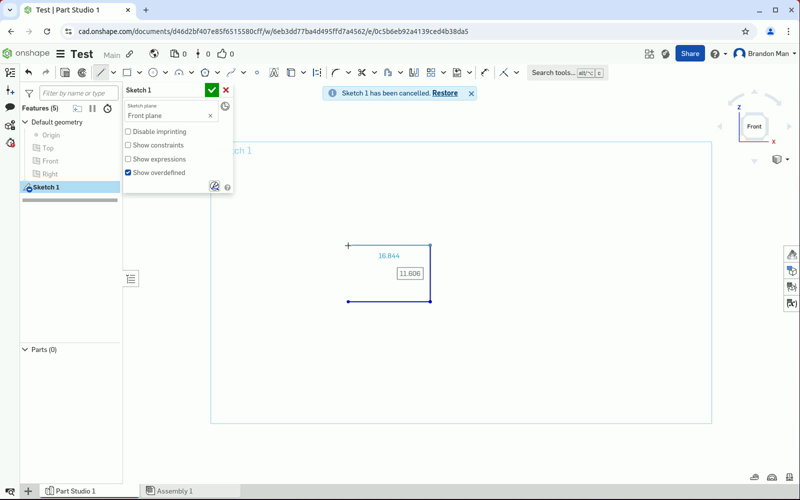
mouse_move(378, 245)
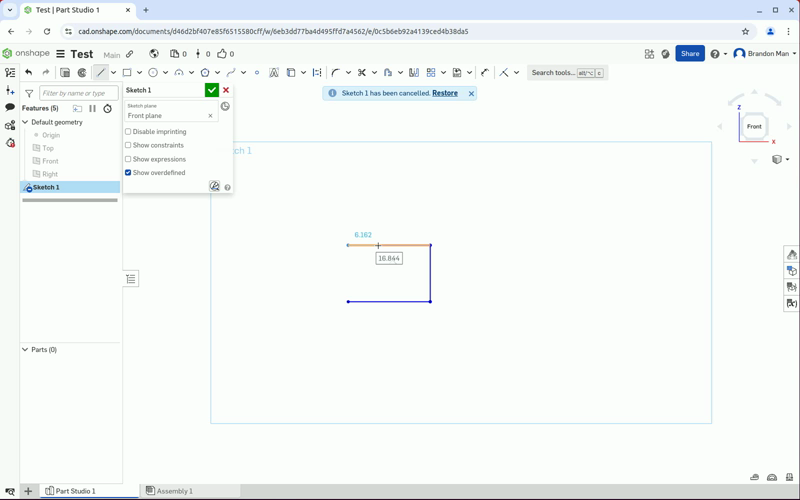
key_down(shift)
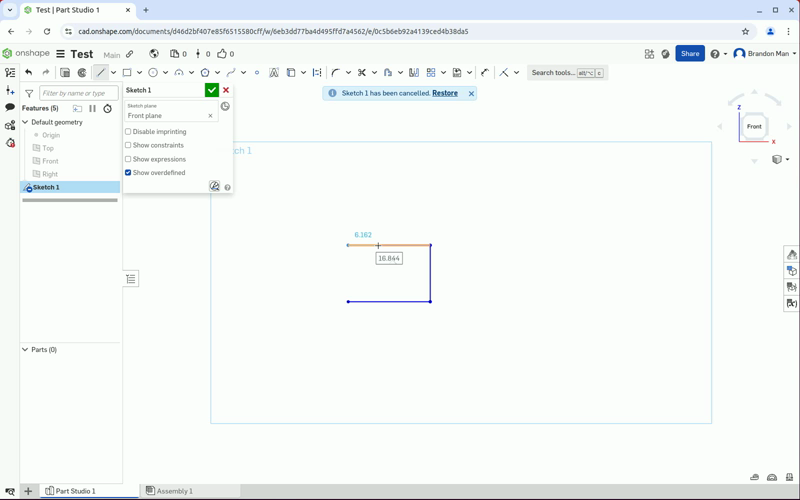
mouse_move(348, 301)
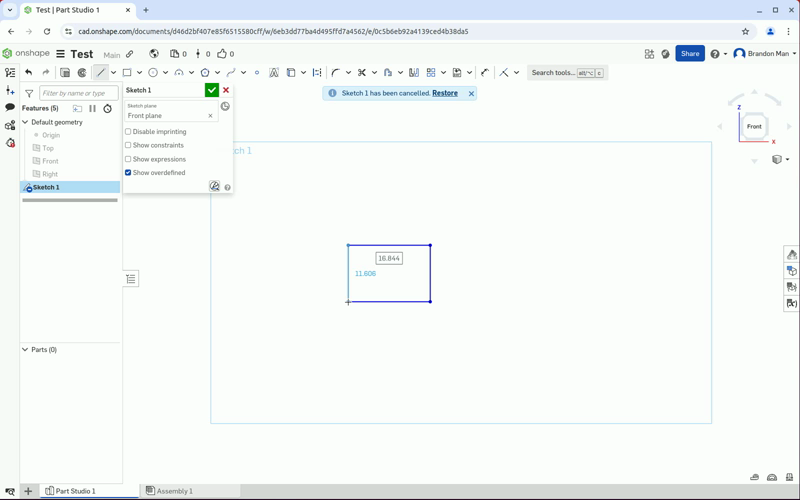
key_up(shift)
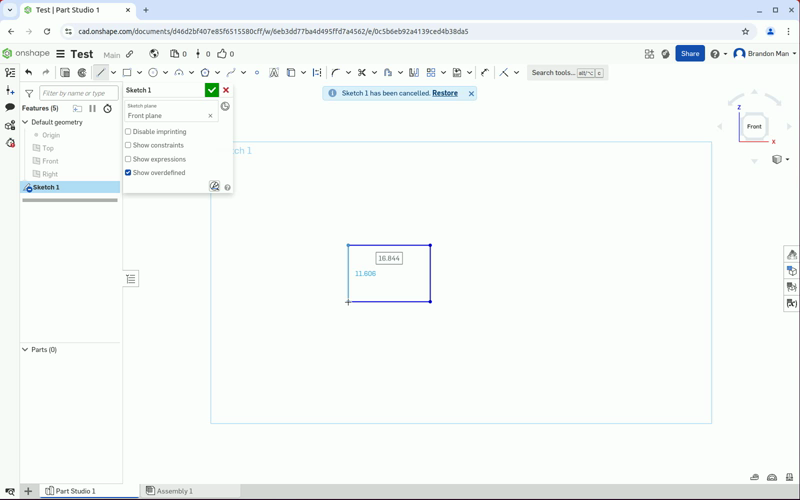
click(348, 301)
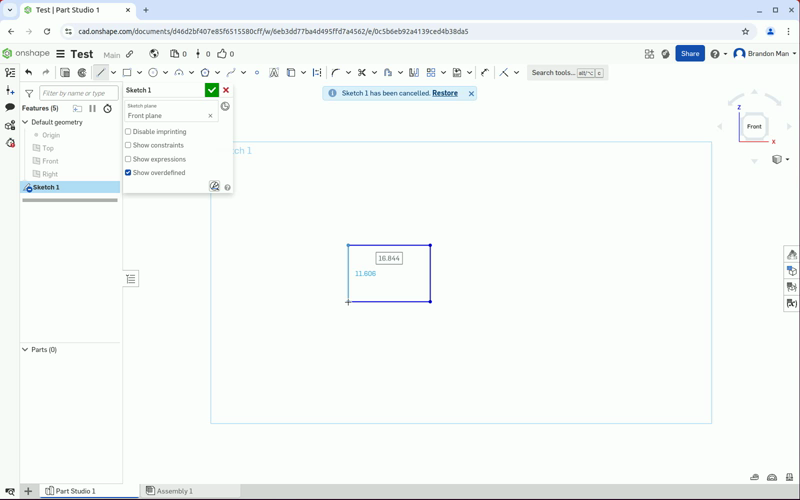
key(esc)
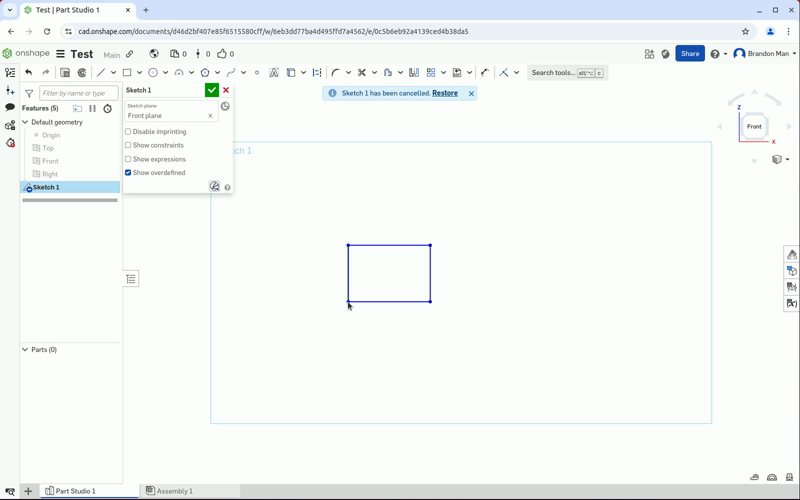
mouse_move(414, 255)
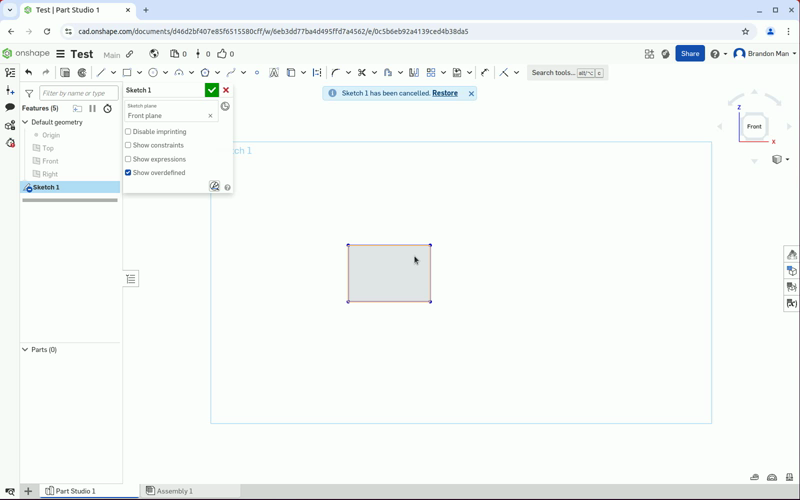
click(414, 255)
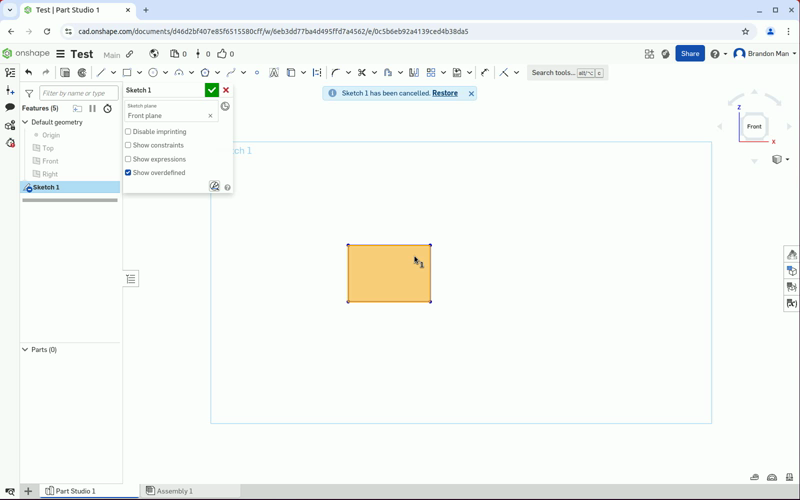
mouse_move(73, 352)
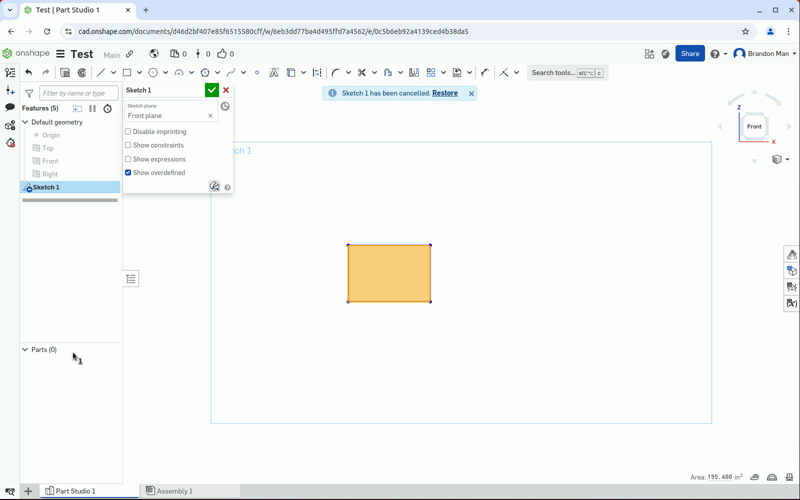
key(shift+y)
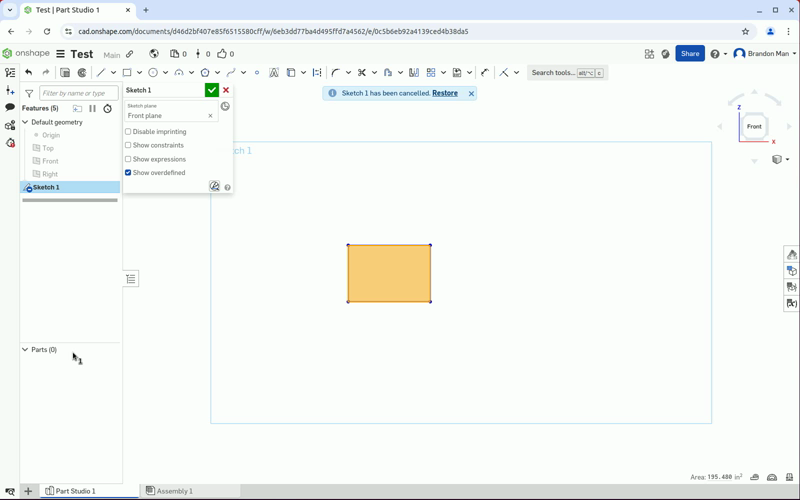
key(shift+e)
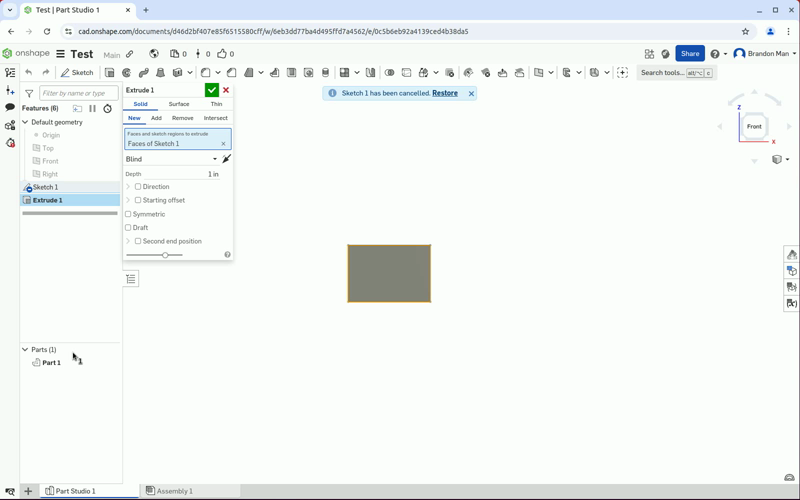
mouse_move(143, 106)
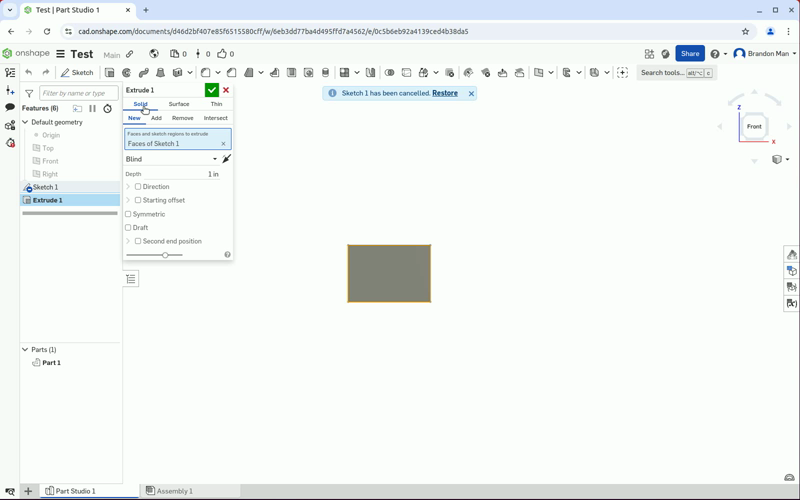
click(143, 106)
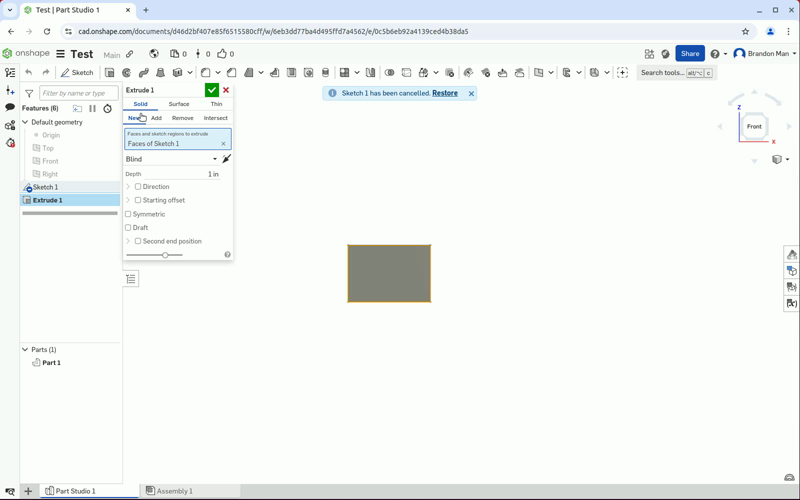
mouse_move(137, 120)
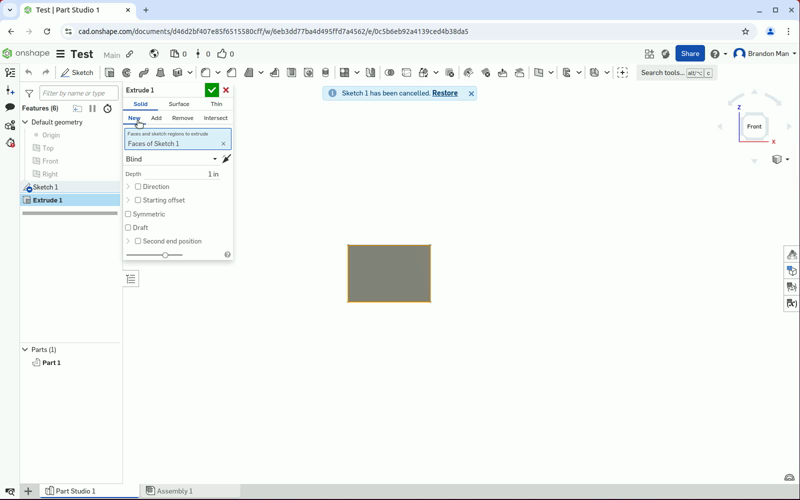
click(137, 120)
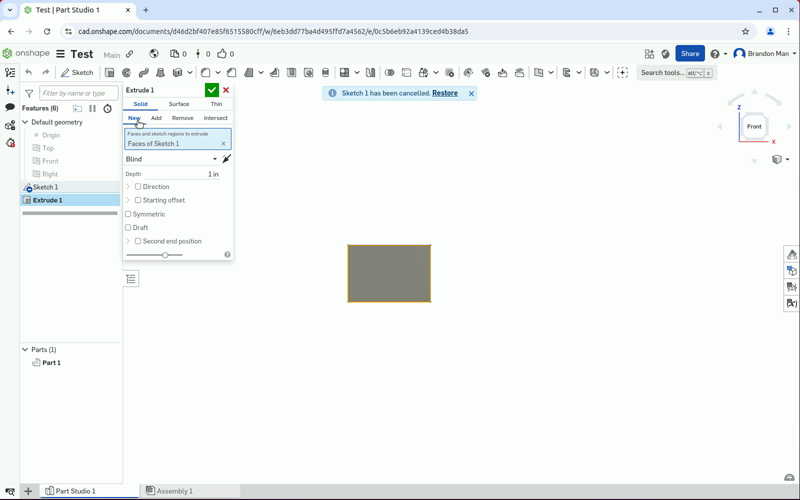
key(tab, 4)
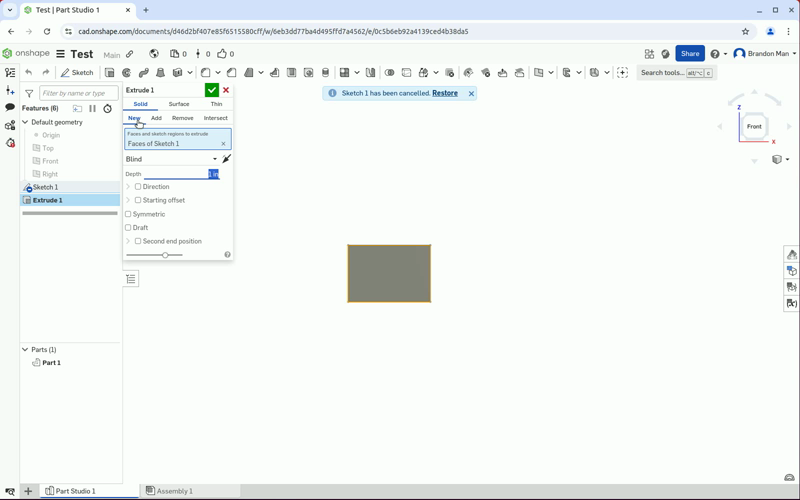
text(-11.554)
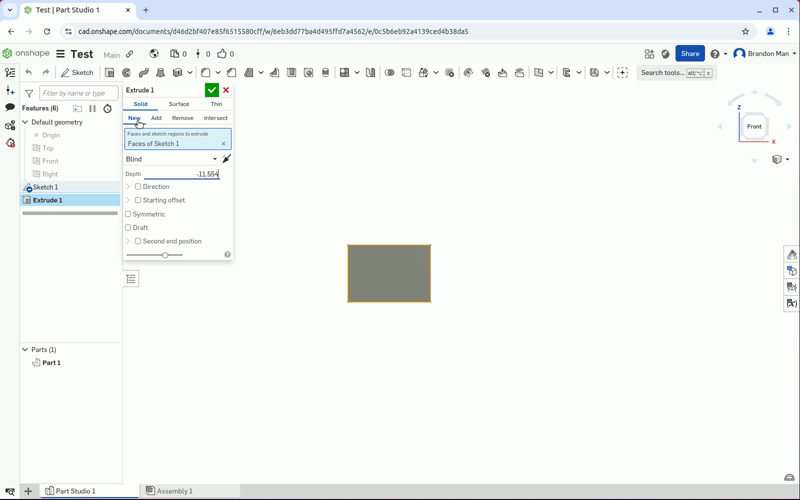
key(enter)
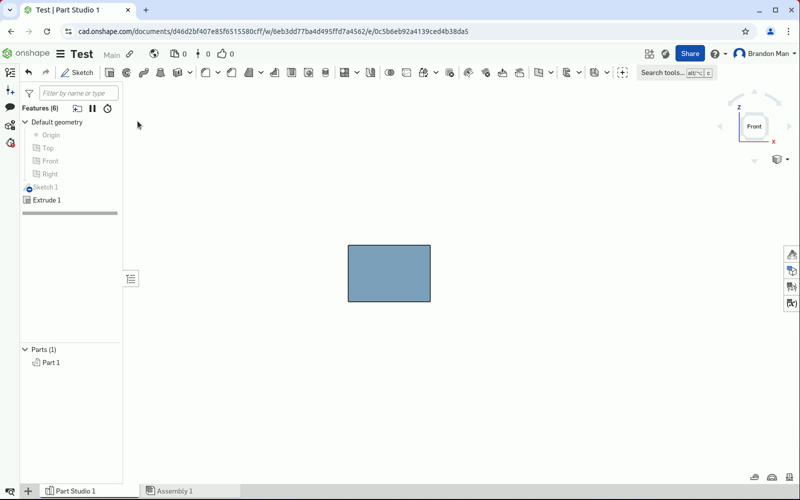
key(shift+h)
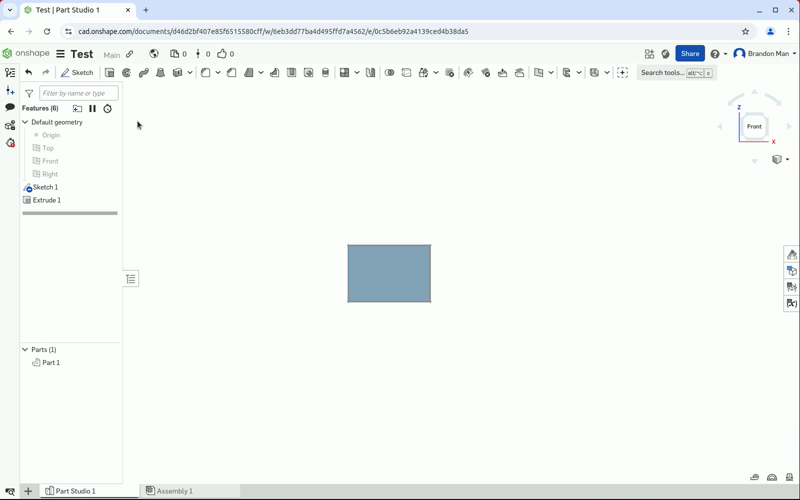
key(shift+h)
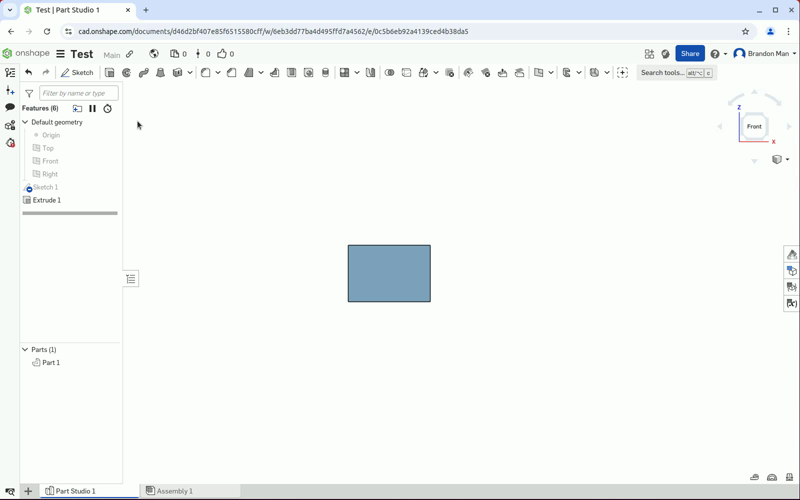
mouse_move(73, 189)
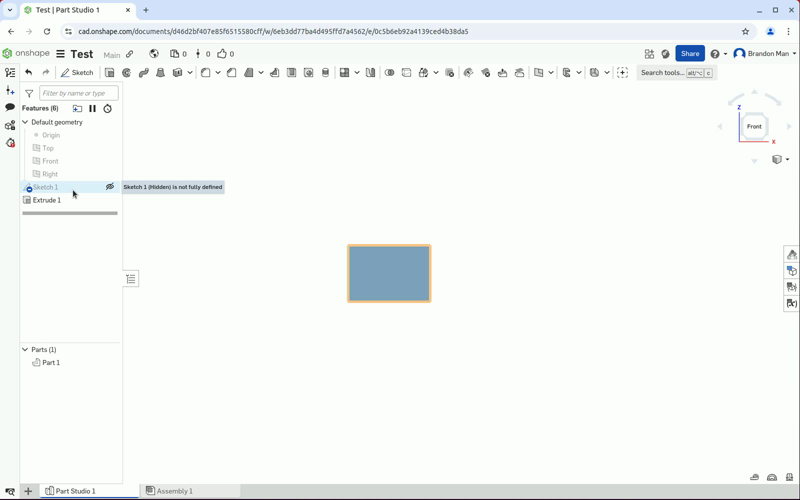
click(73, 189)
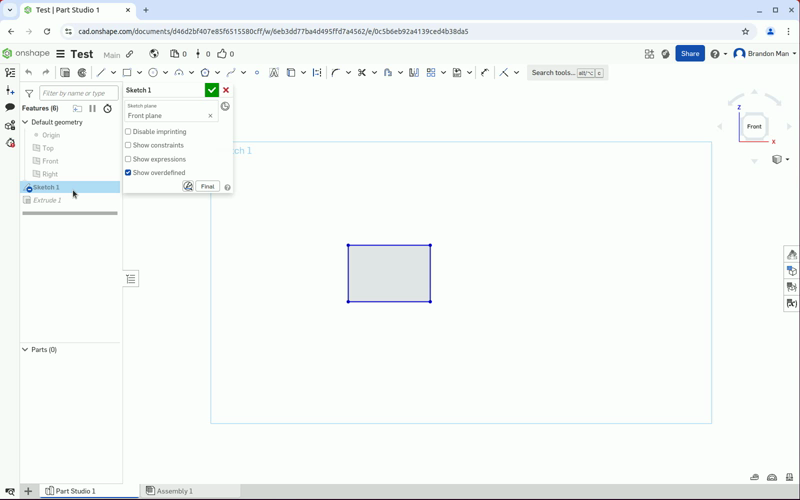
mouse_move(229, 92)
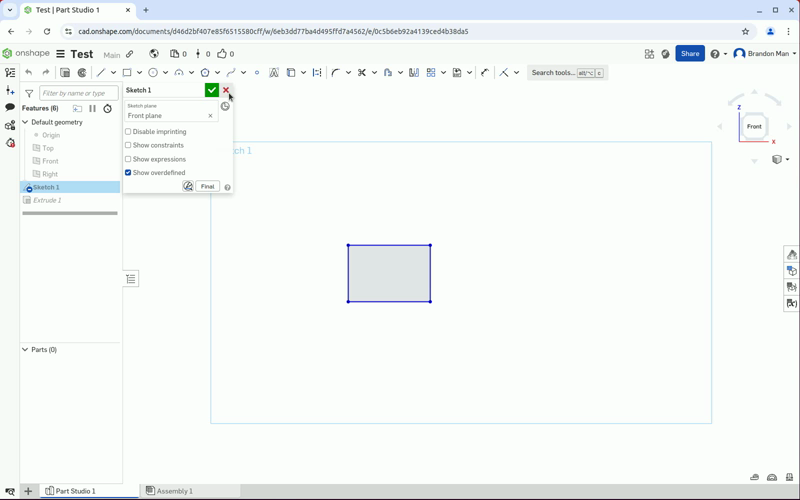
click(229, 92)
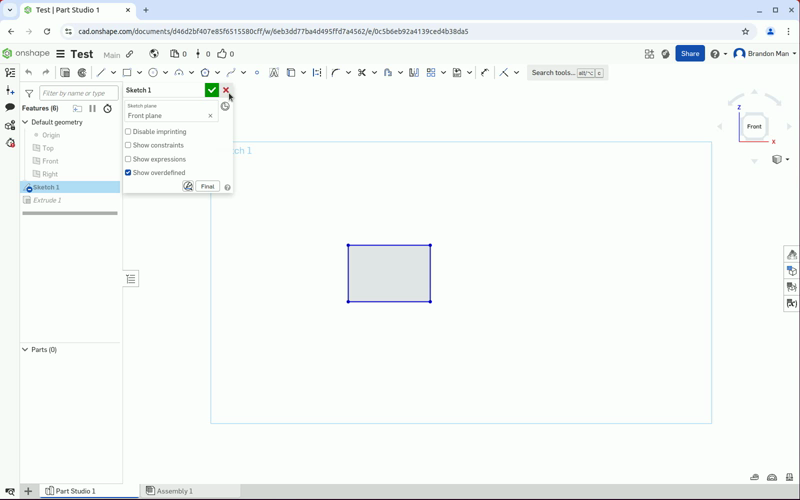
key(shift+s)
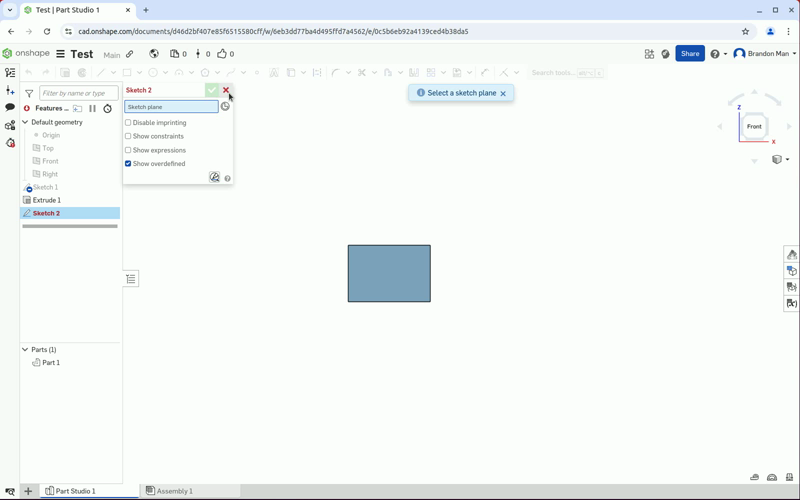
mouse_move(73, 163)
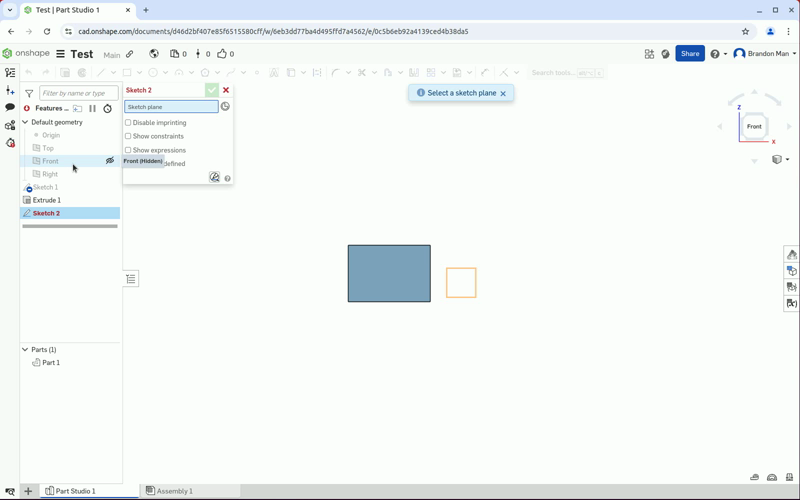
click(73, 163)
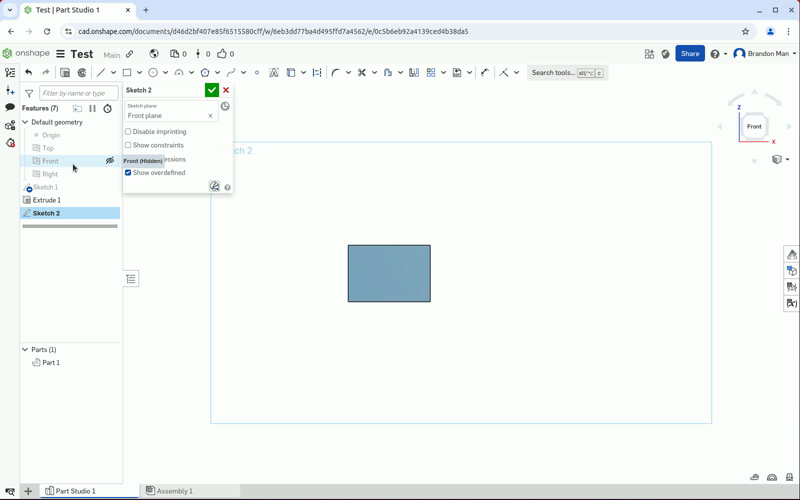
mouse_move(73, 352)
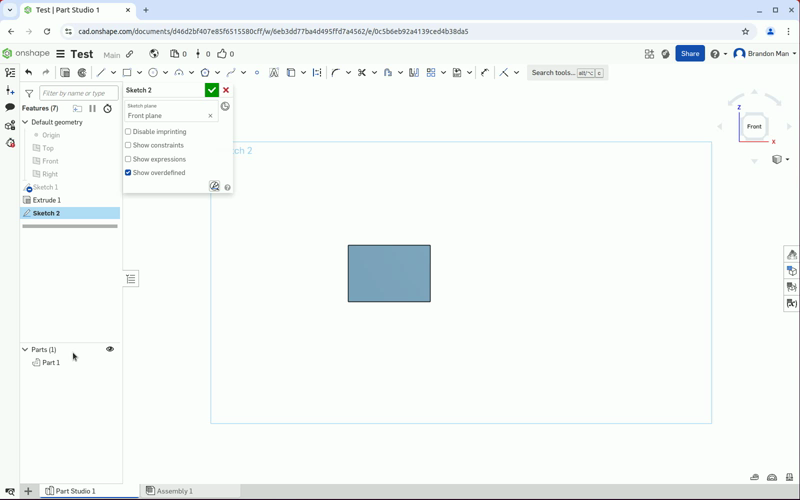
key(y)
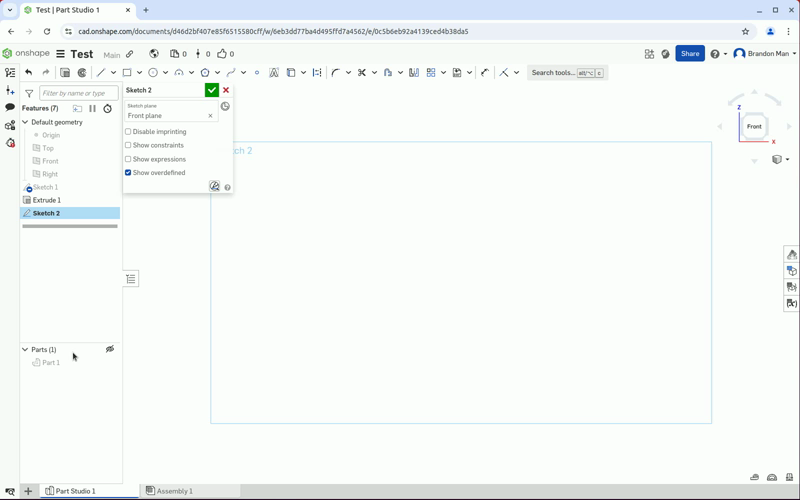
key(a)
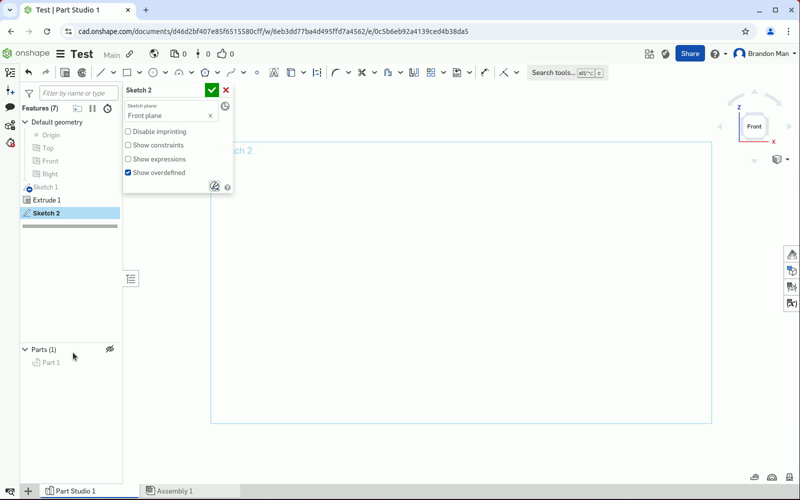
key_down(shift)
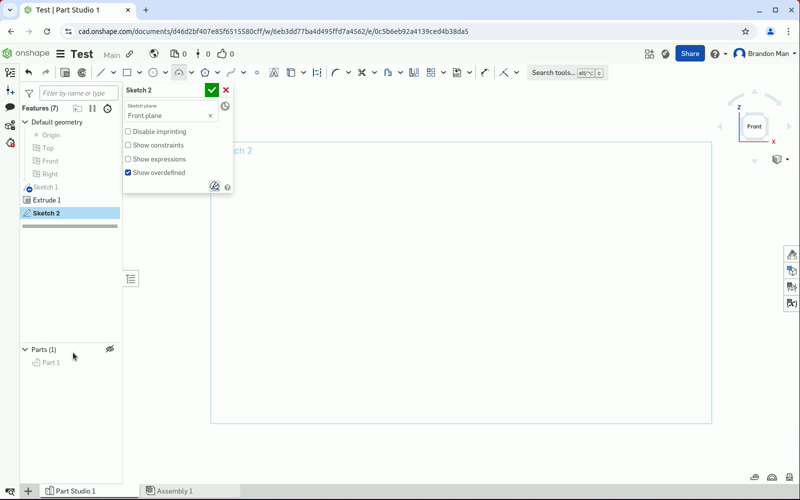
mouse_move(379, 245)
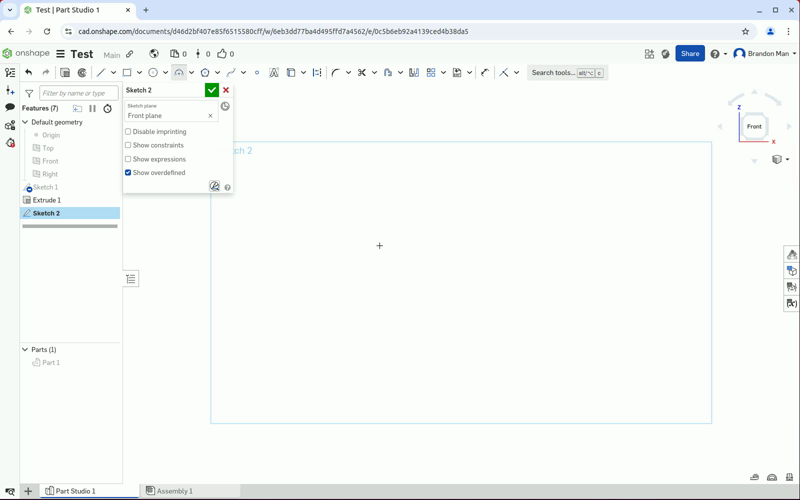
click(379, 245)
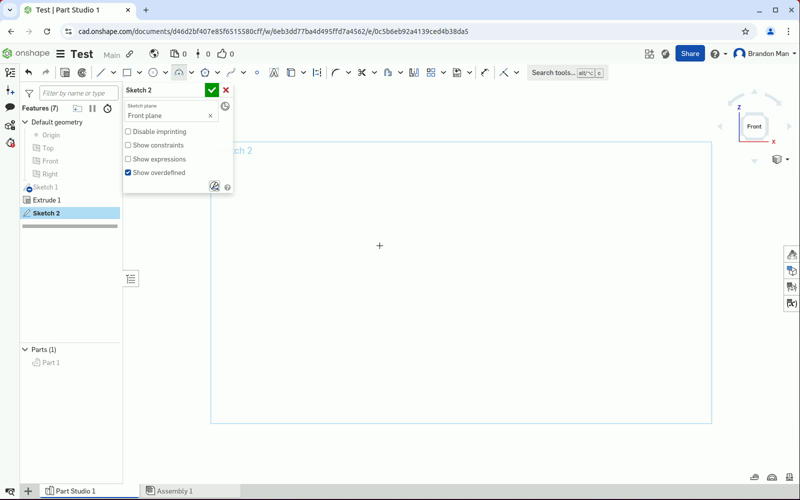
key_up(shift)
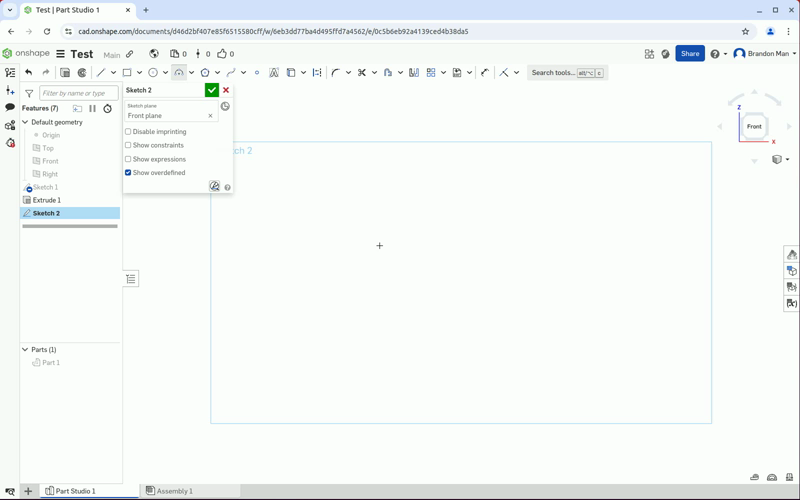
key_down(shift)
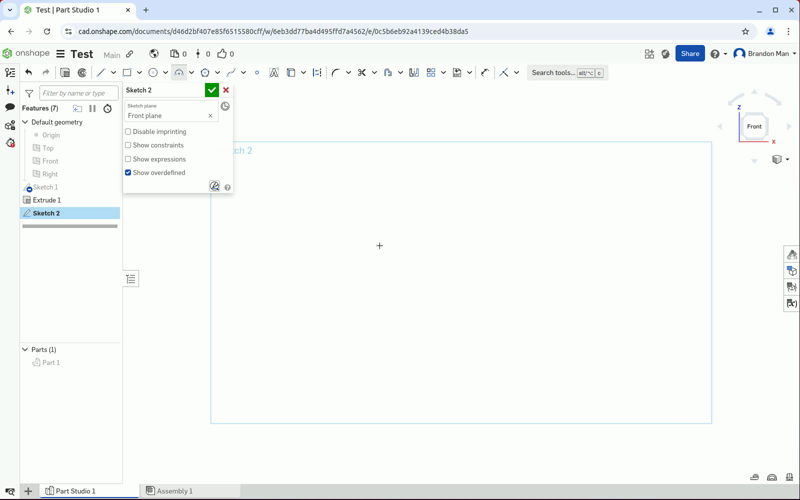
mouse_move(382, 300)
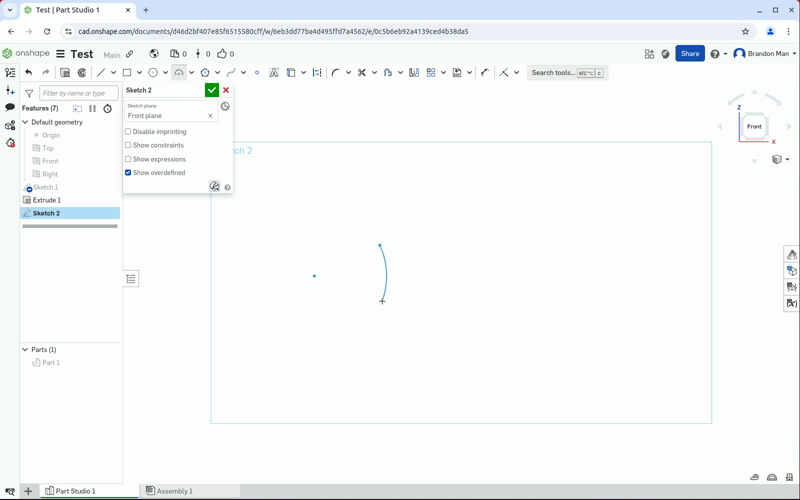
click(382, 300)
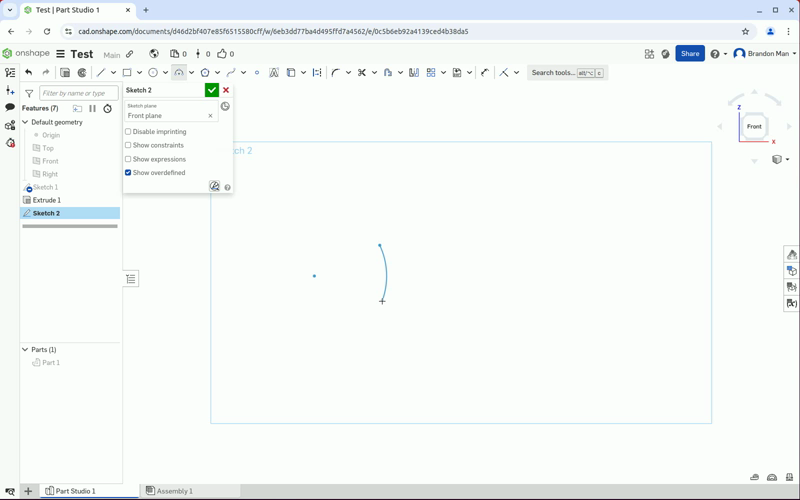
mouse_move(483, 269)
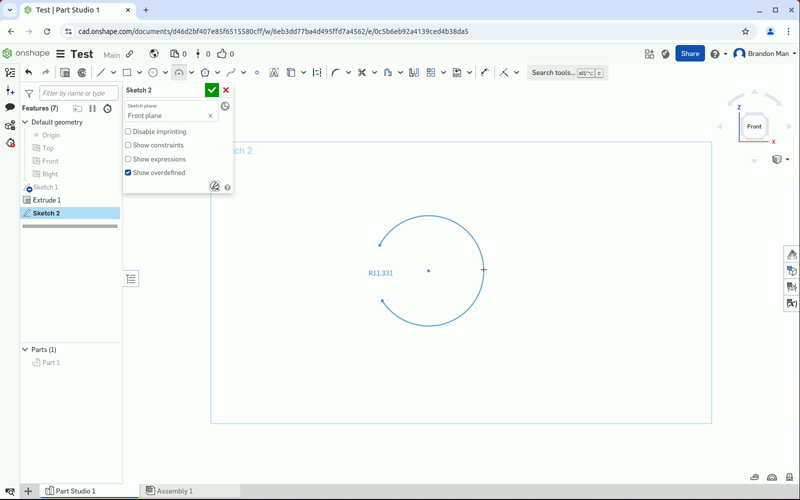
click(483, 269)
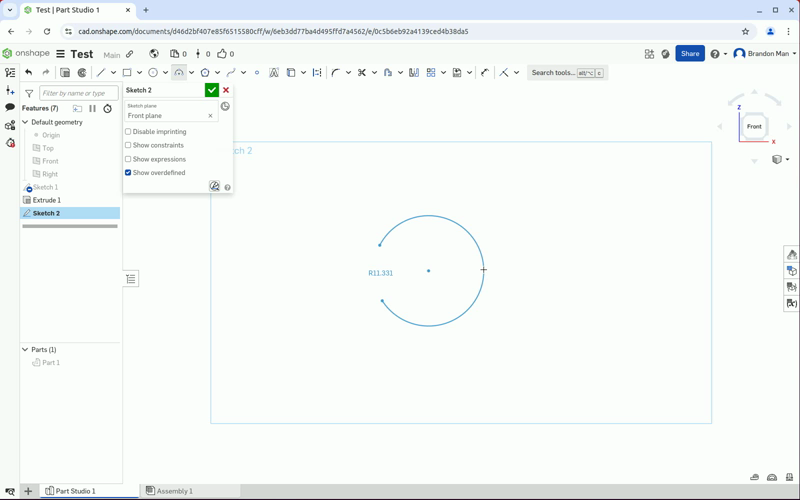
key_up(shift)
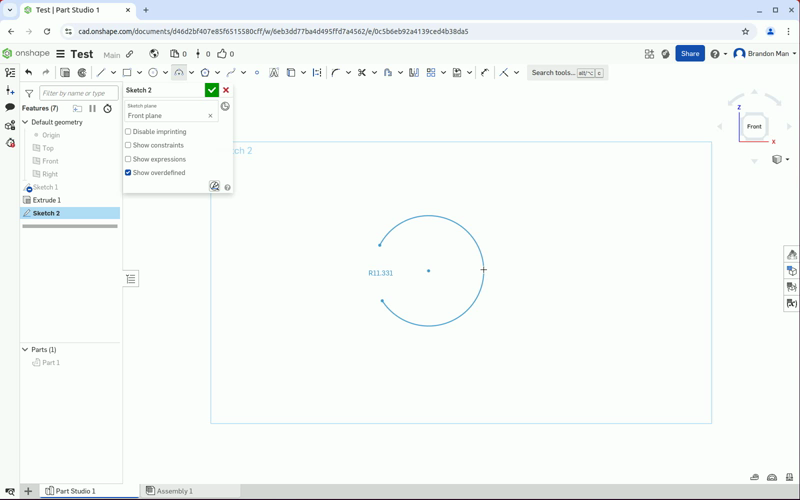
key(esc)
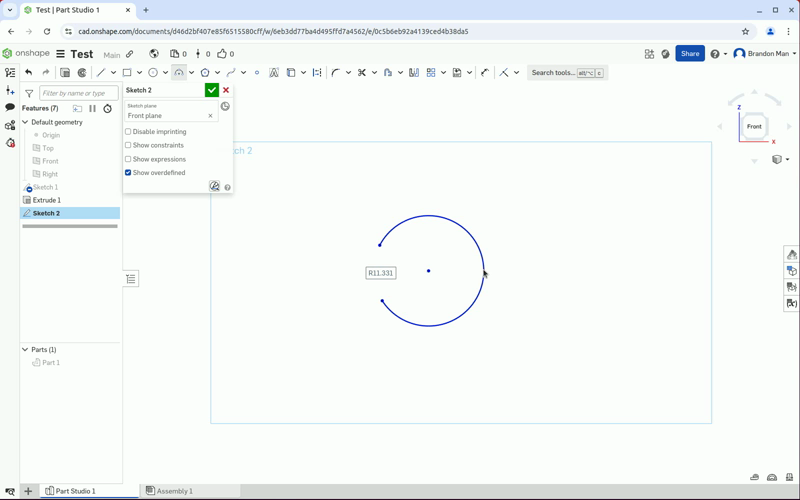
key(l)
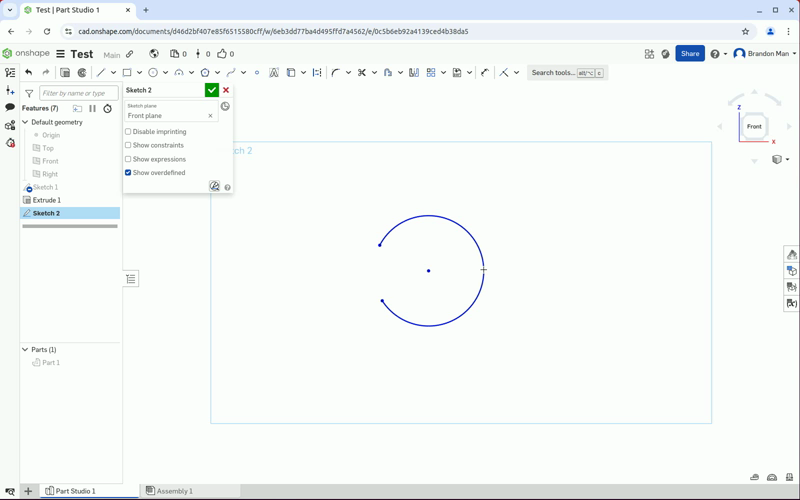
mouse_move(382, 300)
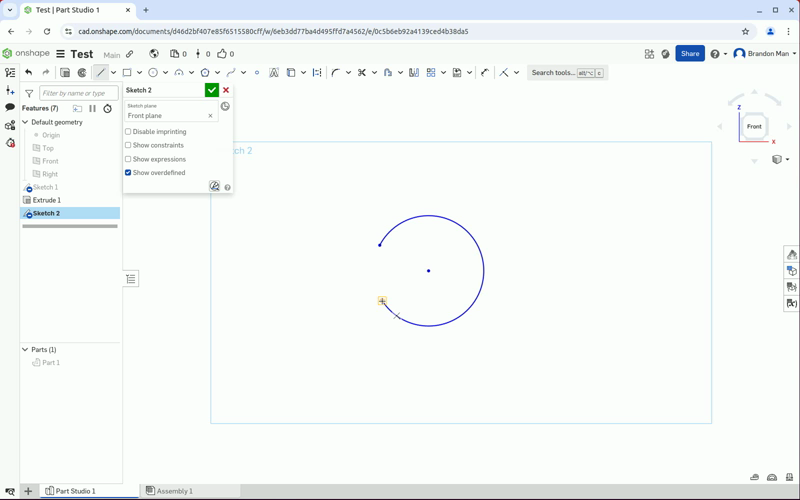
click(382, 300)
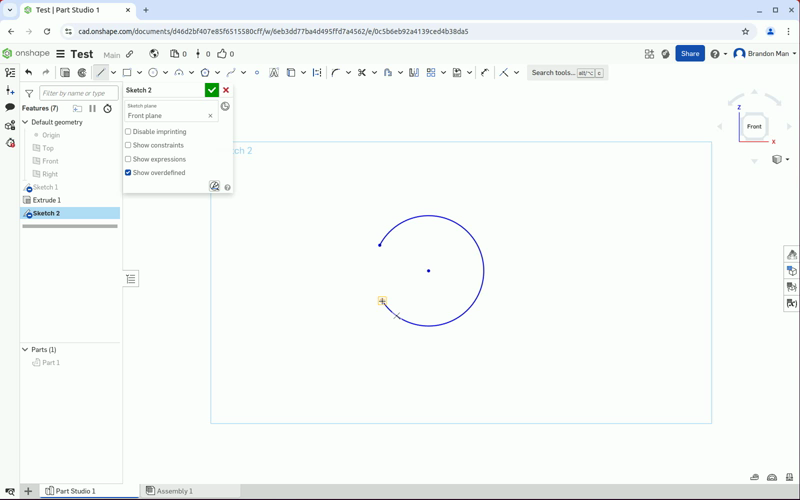
key_down(shift)
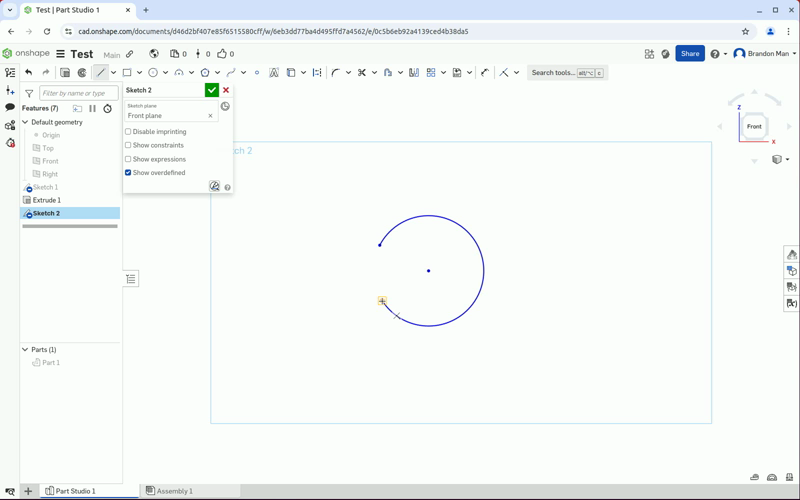
mouse_move(412, 300)
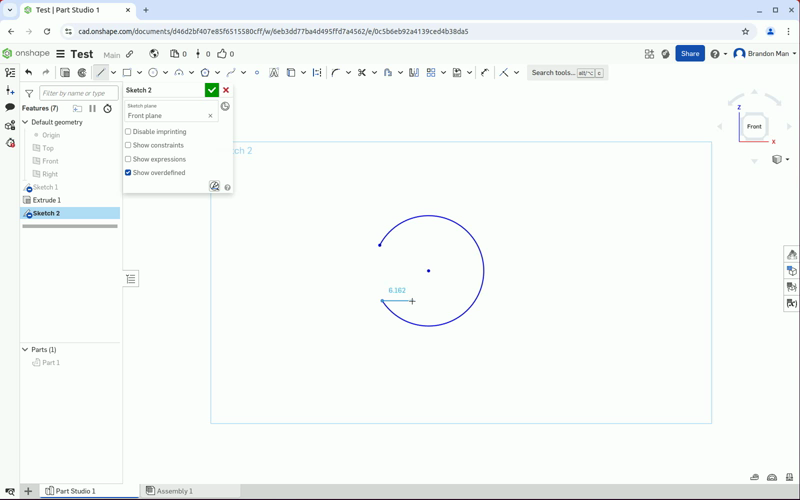
mouse_move(429, 300)
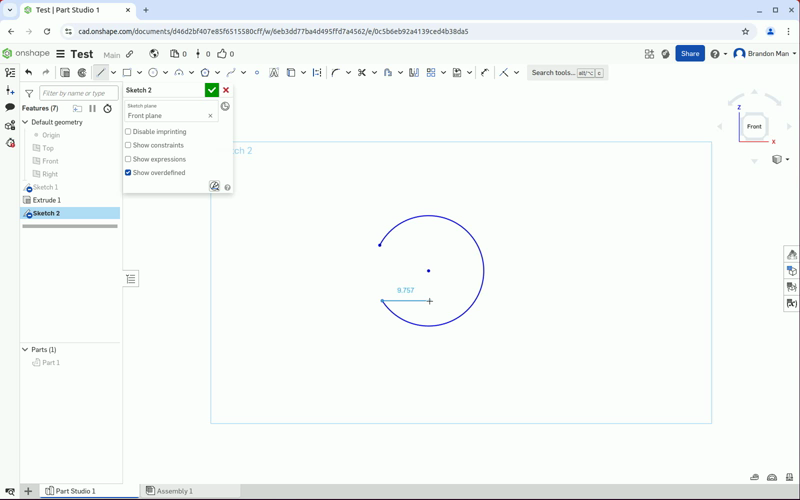
click(429, 300)
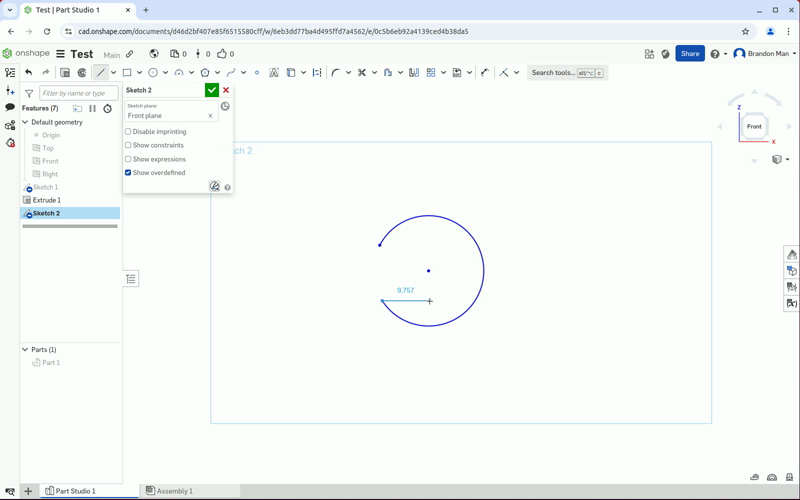
key_up(shift)
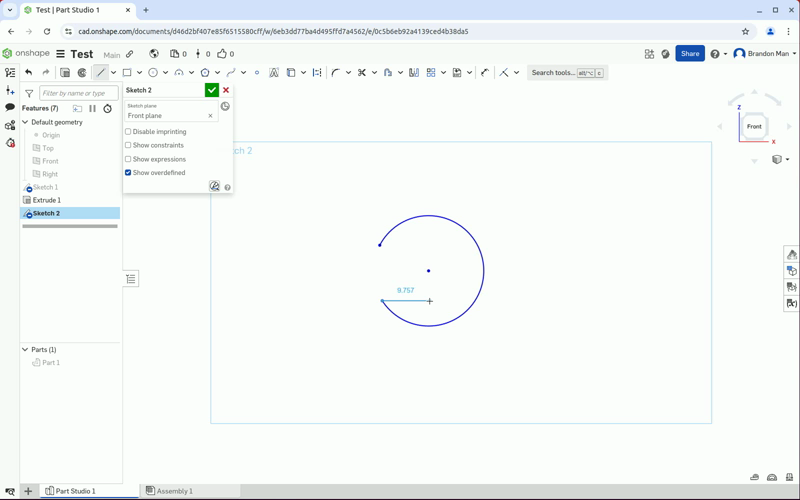
key_down(shift)
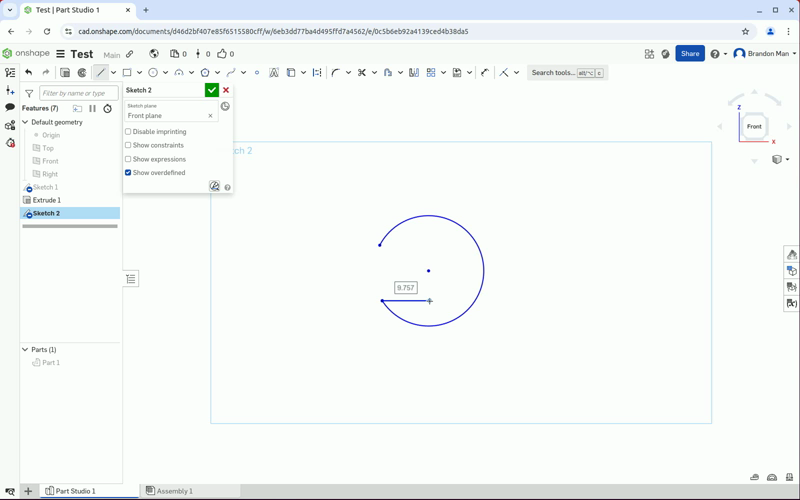
mouse_move(459, 300)
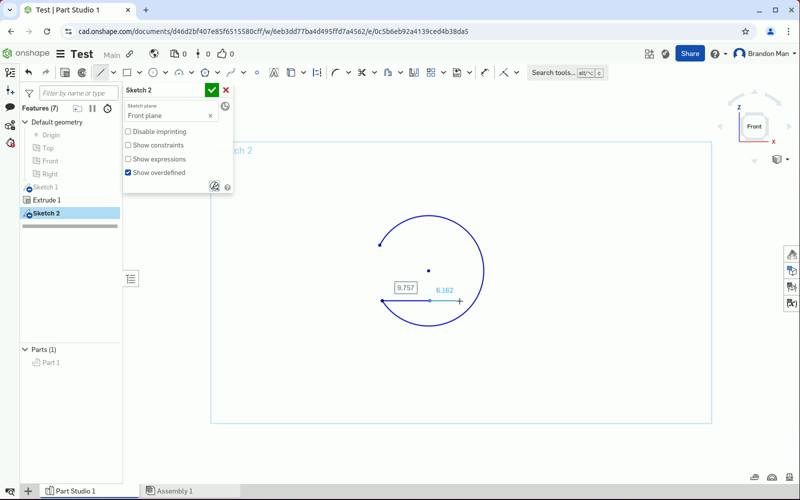
mouse_move(429, 245)
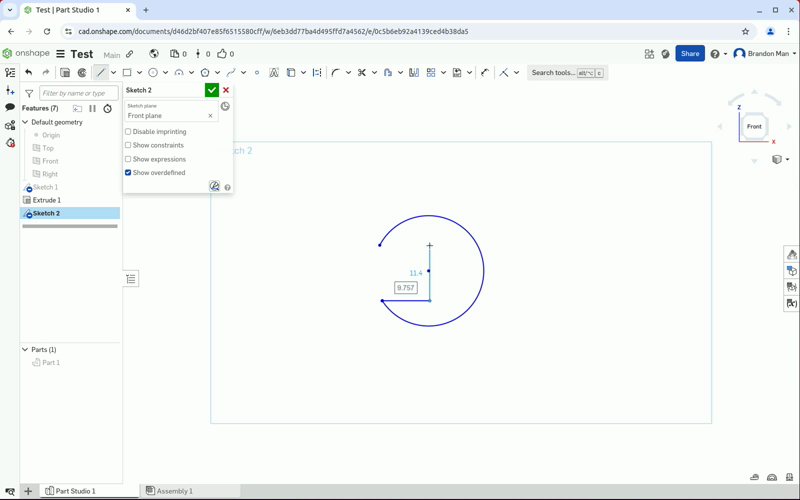
click(429, 245)
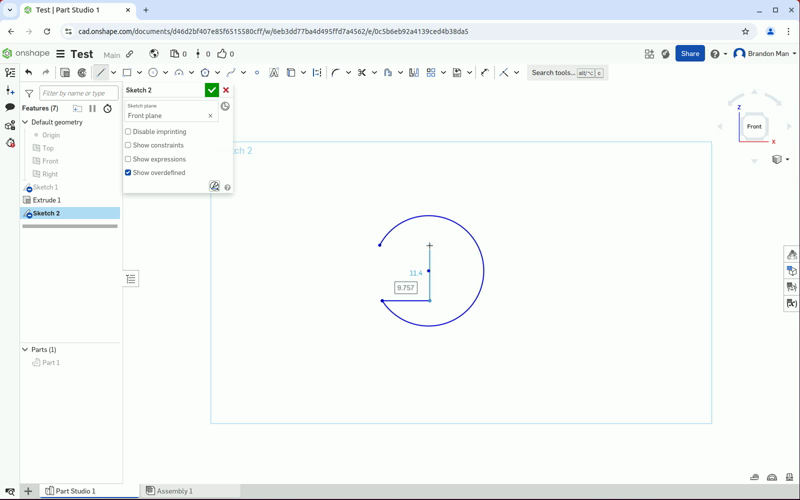
key_up(shift)
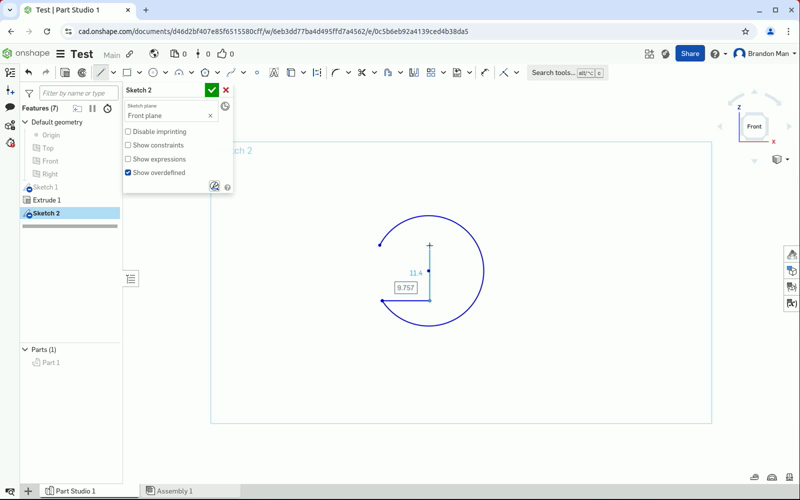
mouse_move(459, 245)
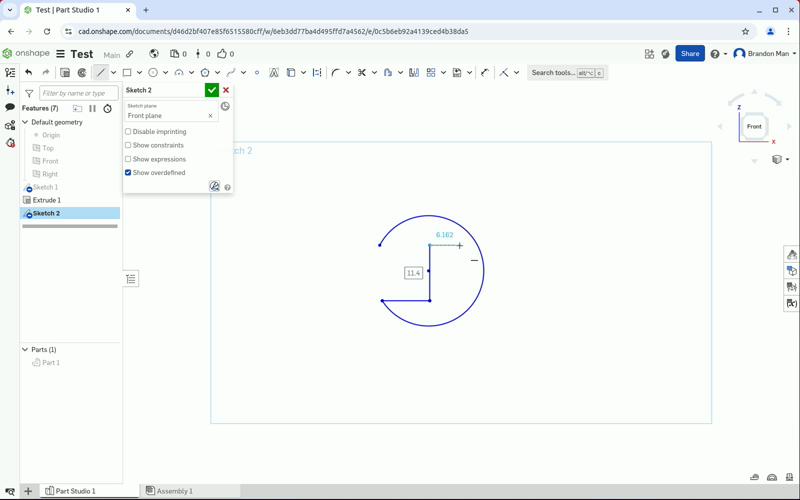
key_down(shift)
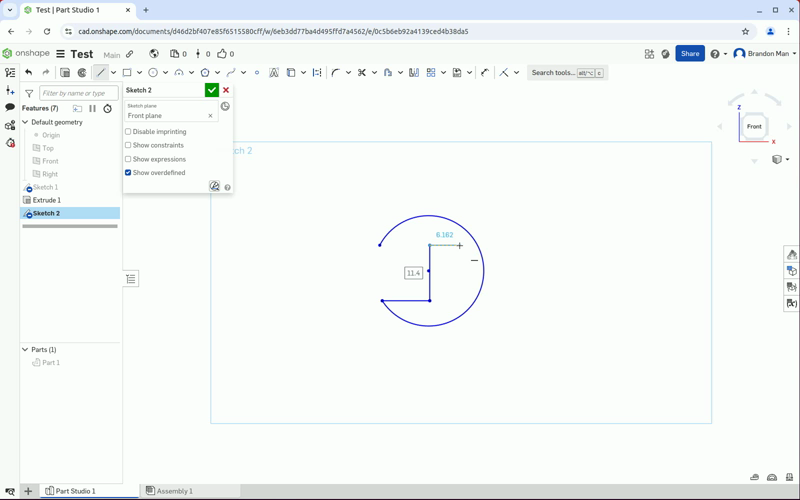
mouse_move(379, 245)
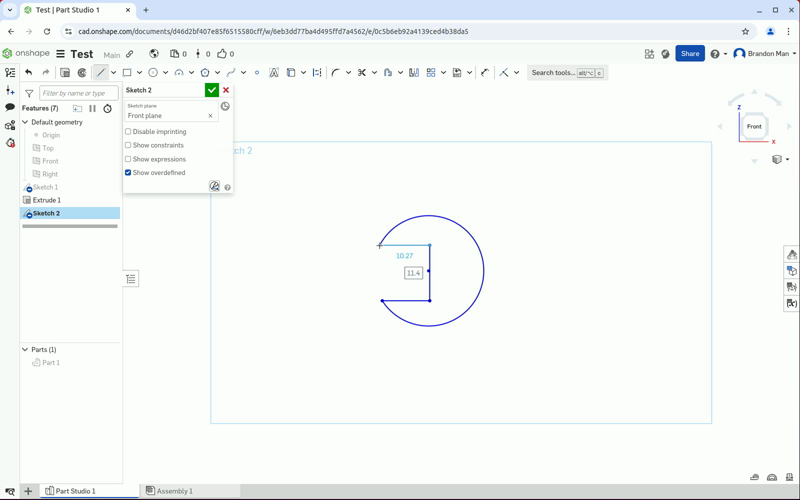
key_up(shift)
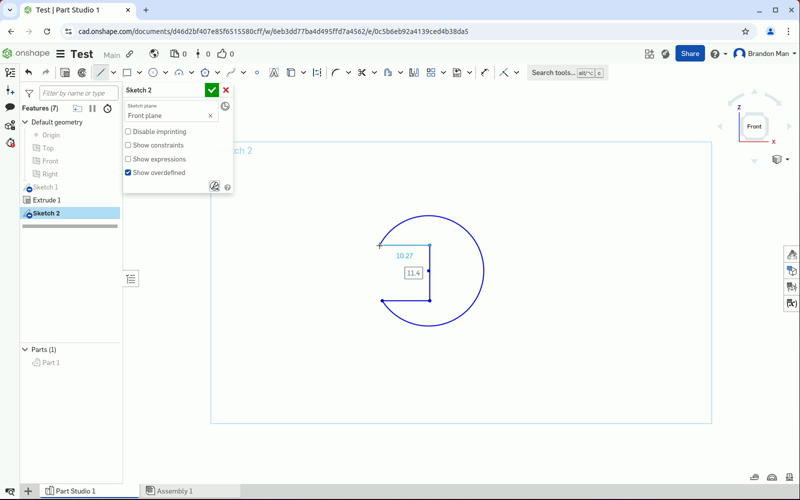
click(379, 245)
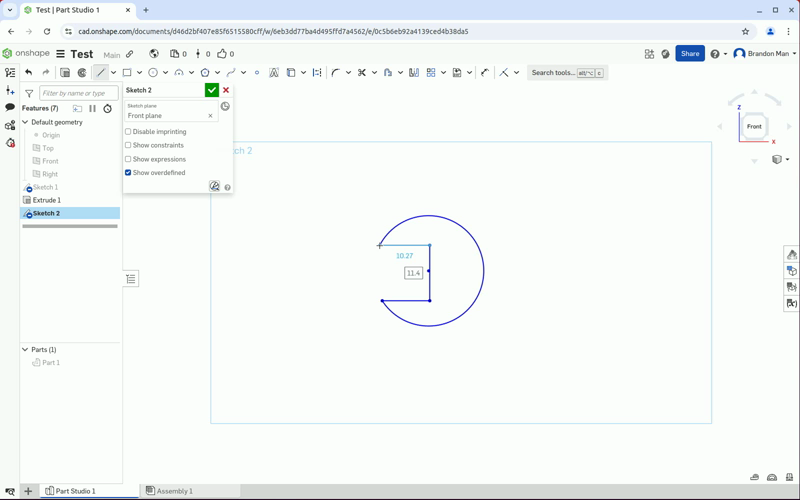
key(esc)
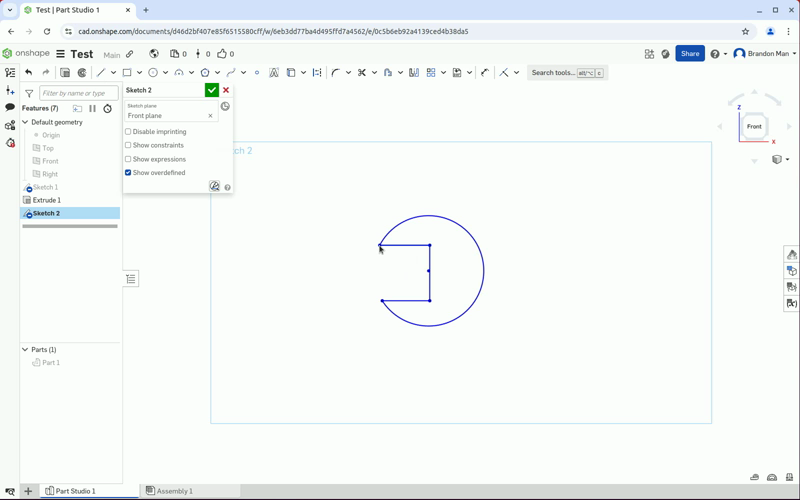
mouse_move(438, 236)
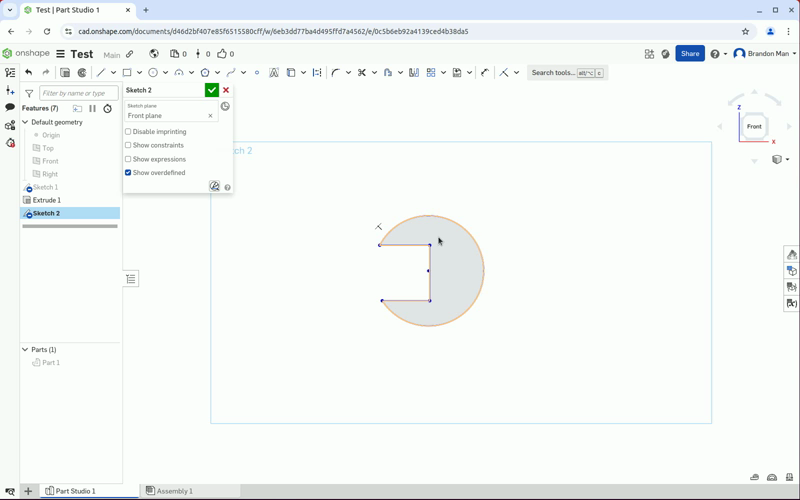
click(438, 236)
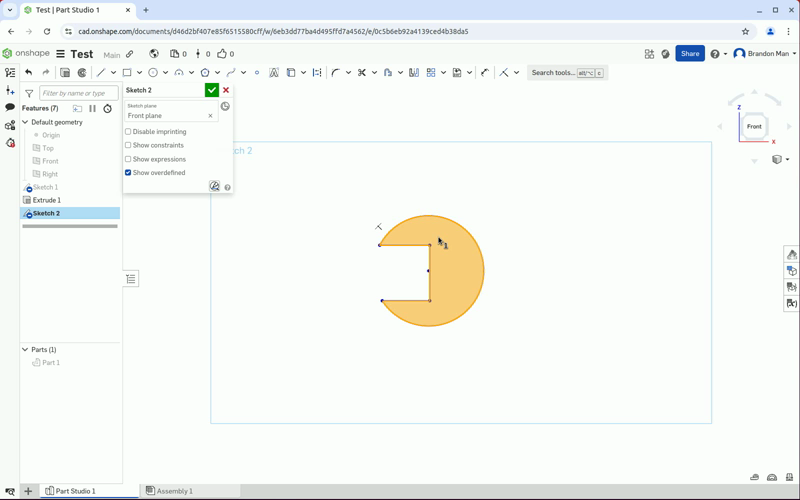
mouse_move(73, 352)
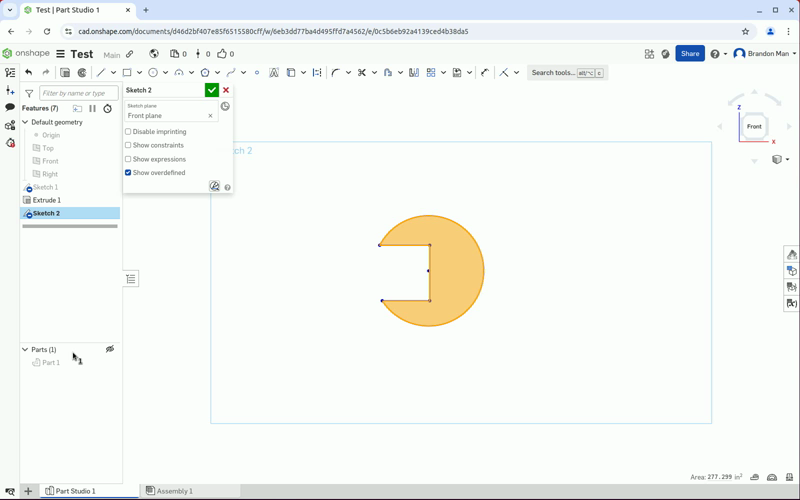
key(shift+y)
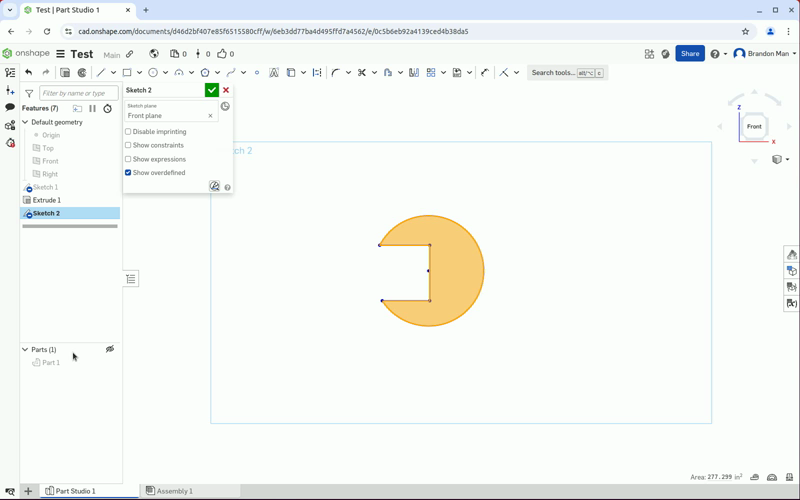
key(shift+e)
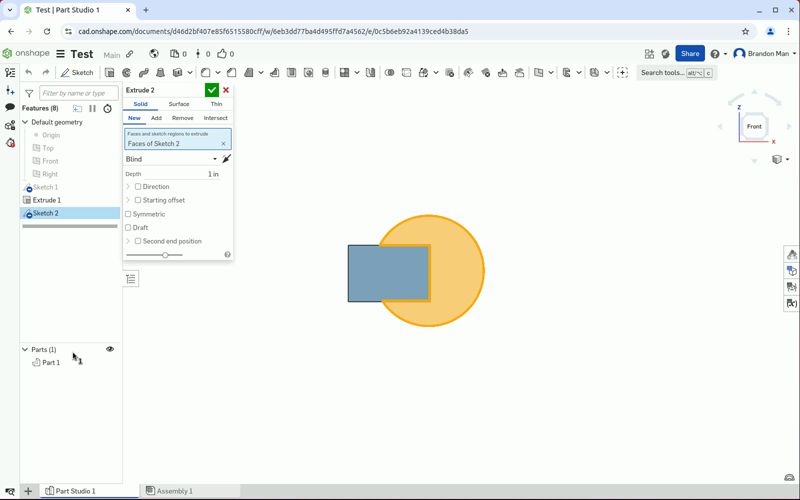
mouse_move(143, 106)
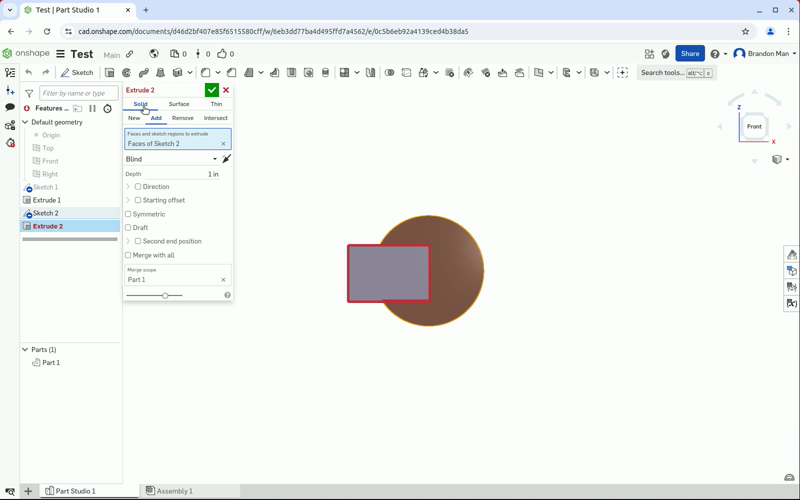
click(143, 106)
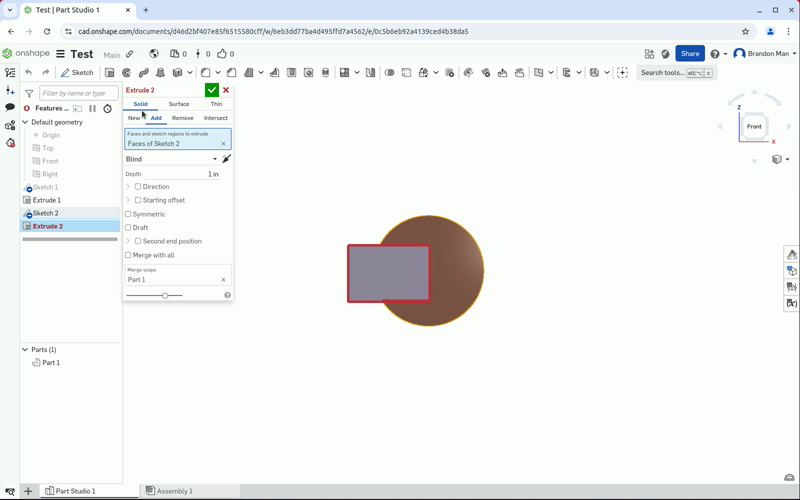
mouse_move(137, 120)
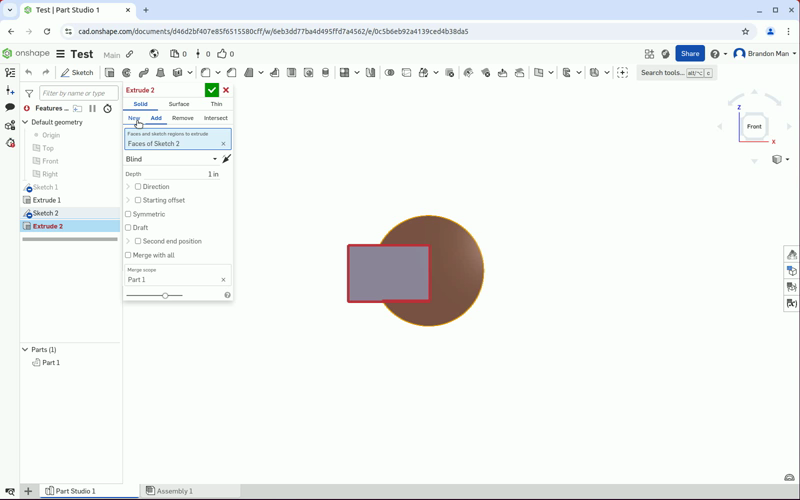
click(137, 120)
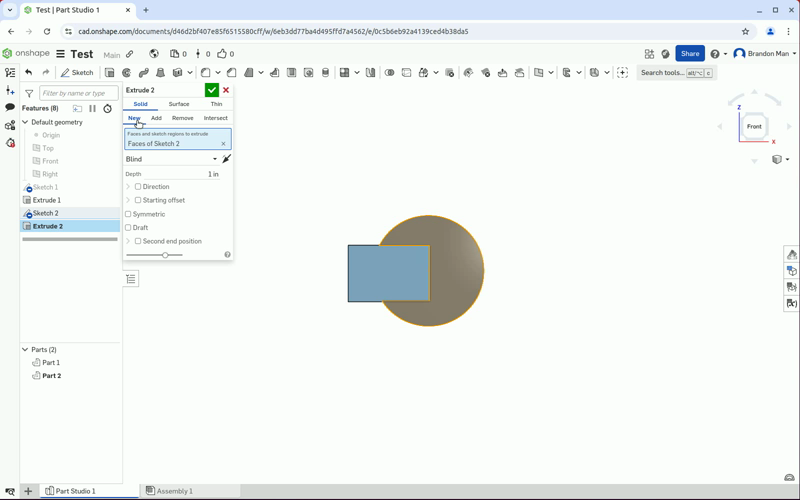
key(tab, 4)
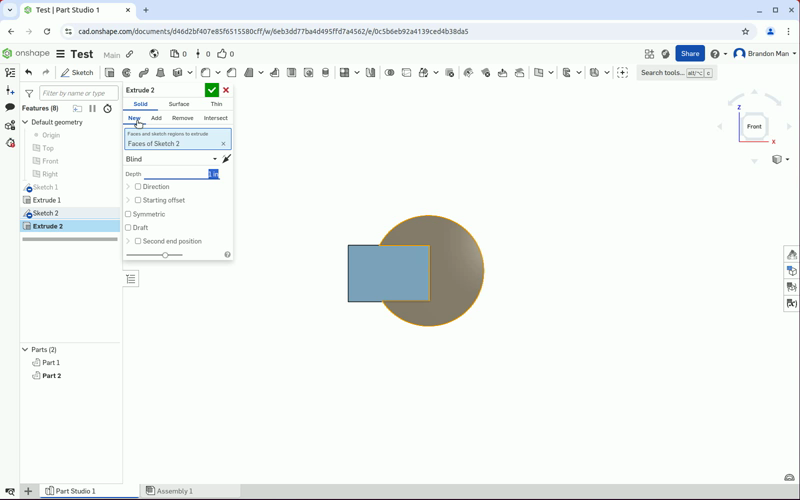
text(-11.554)
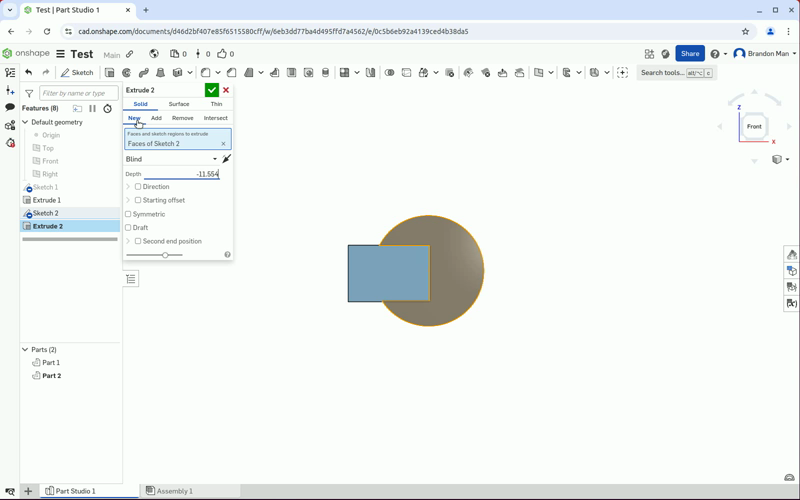
key(enter)
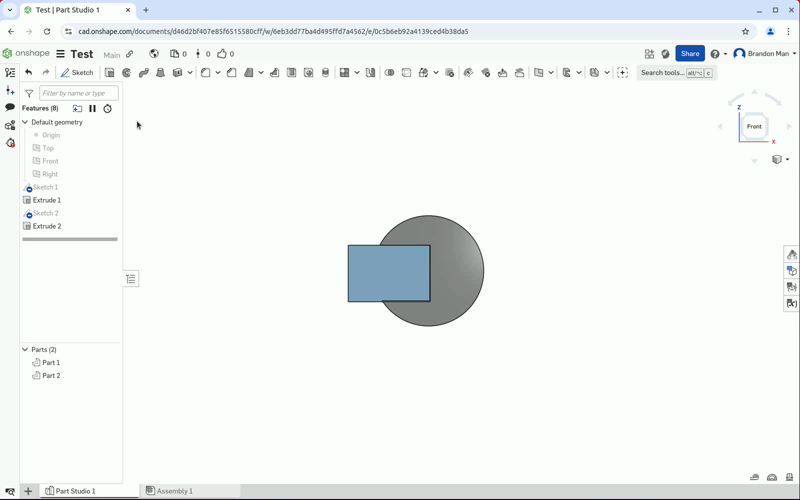
key(shift+h)
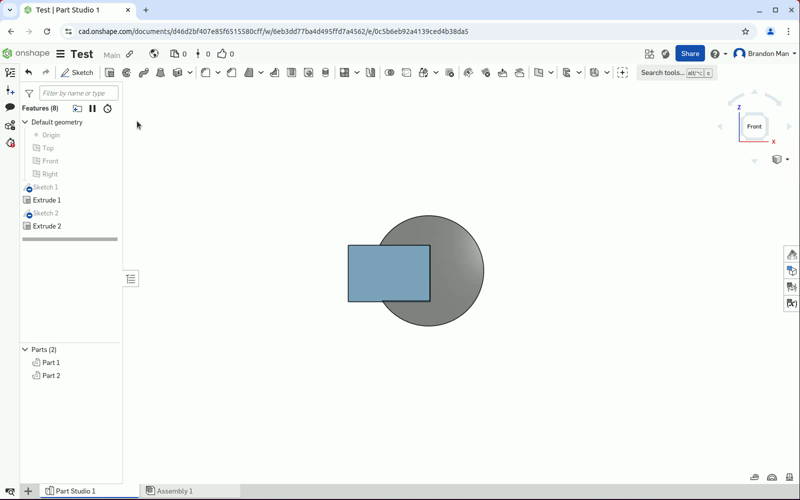
key(shift+h)
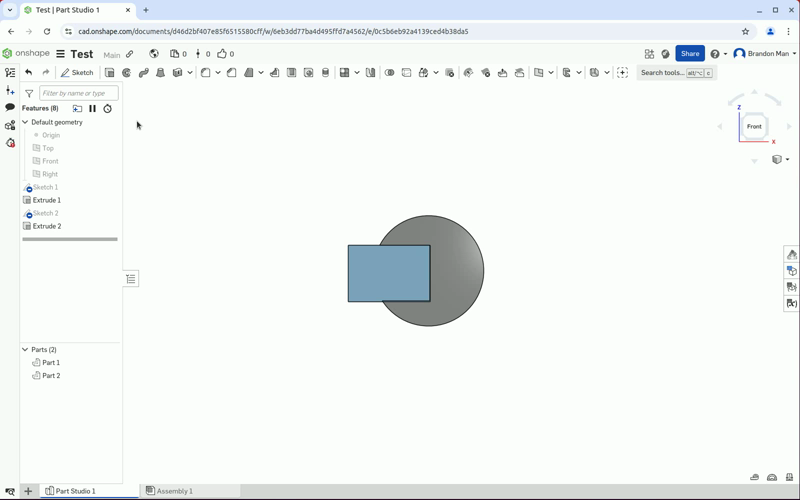
mouse_move(73, 189)
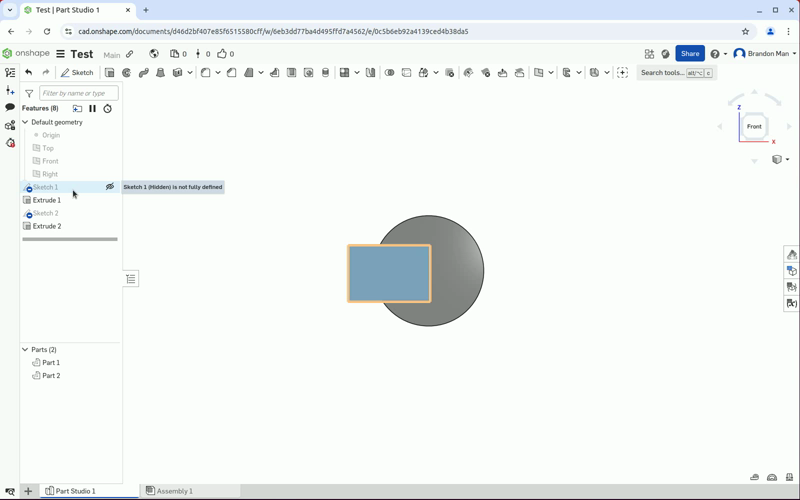
click(73, 189)
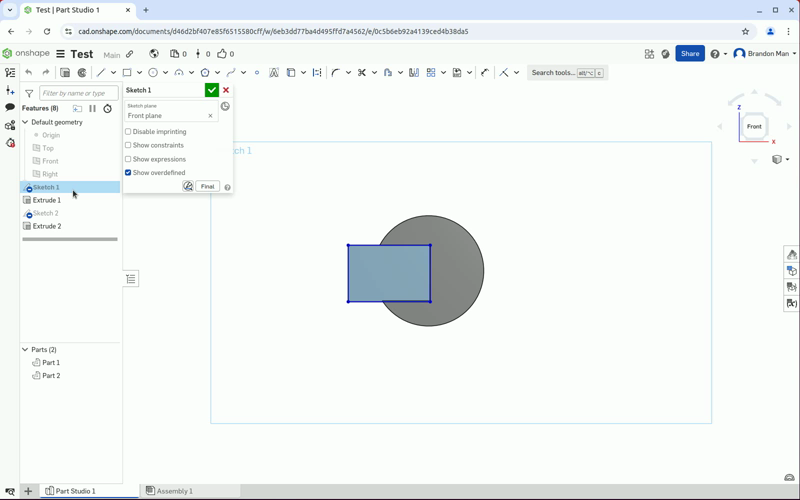
mouse_move(229, 92)
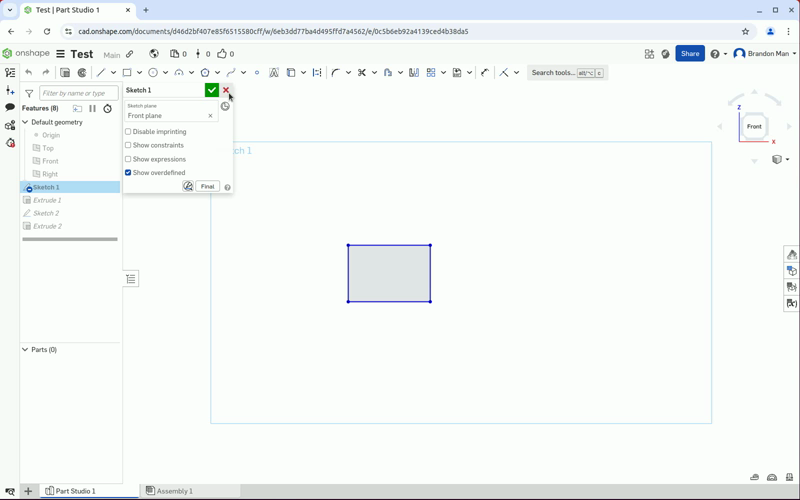
click(229, 92)
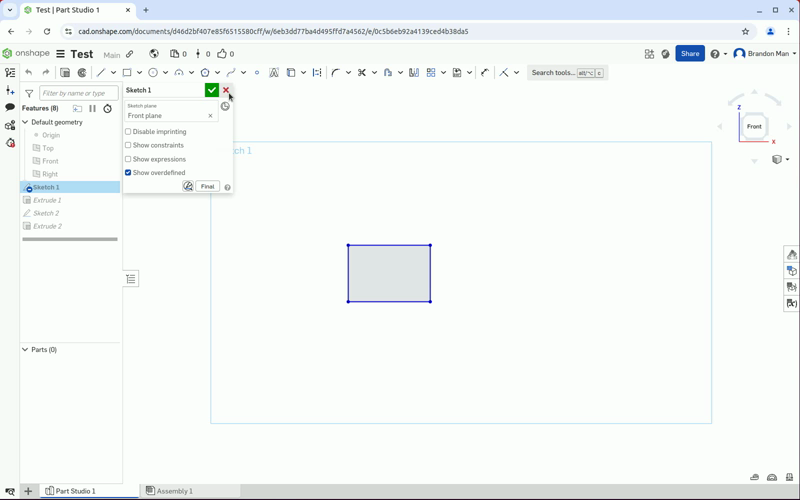
key(shift+s)
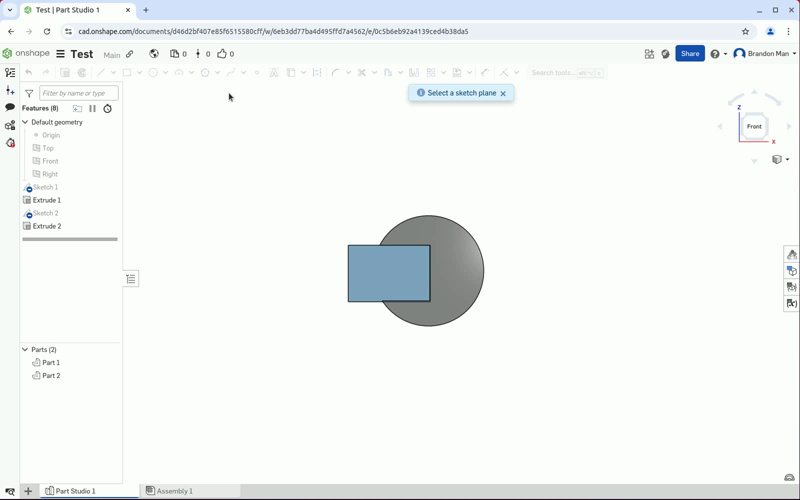
mouse_move(73, 163)
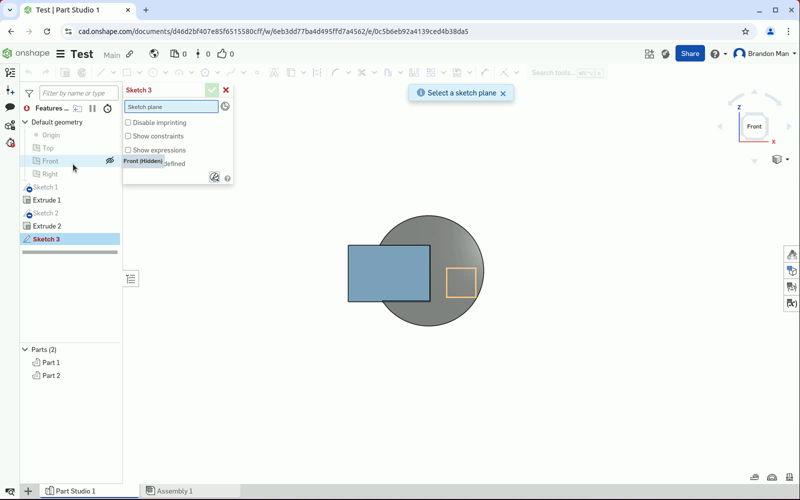
click(73, 163)
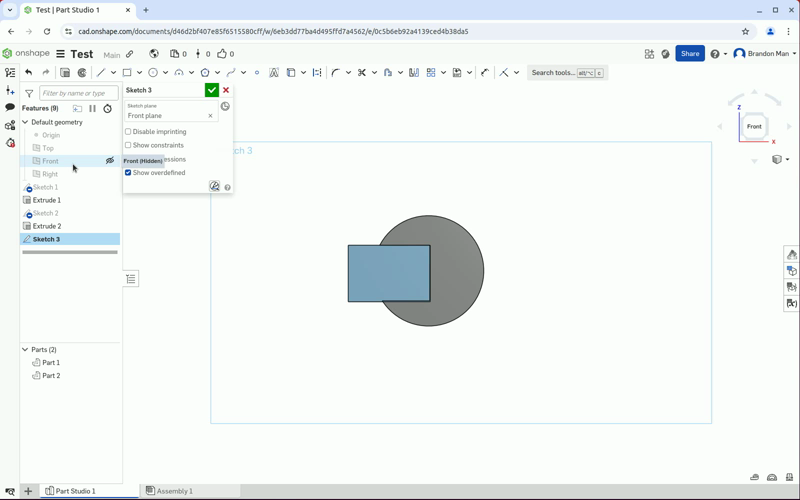
mouse_move(73, 352)
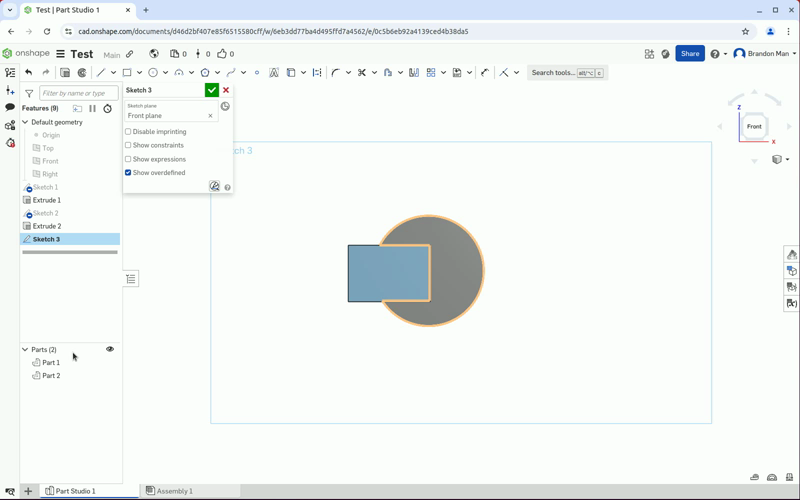
key(y)
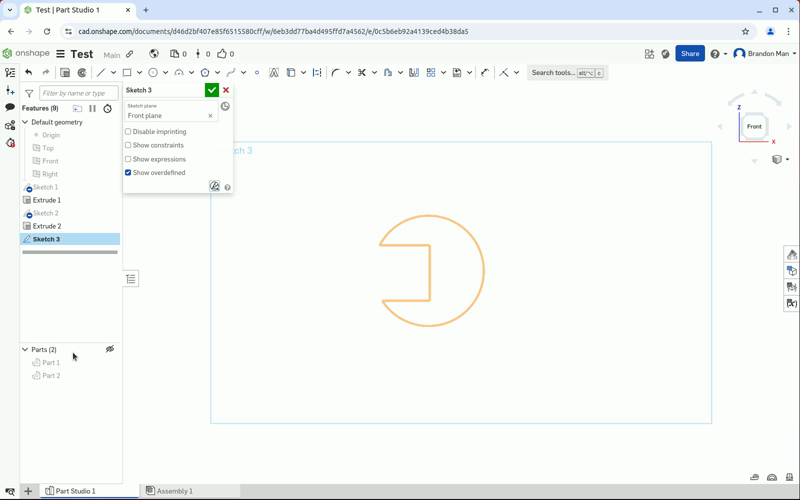
key(a)
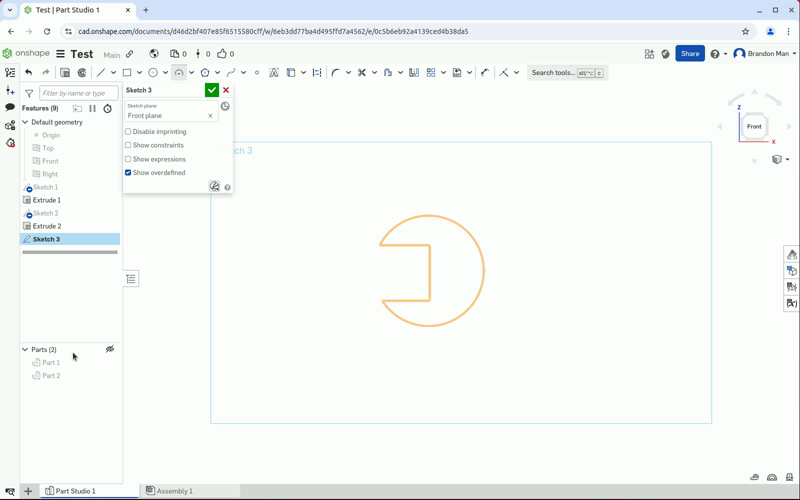
key_down(shift)
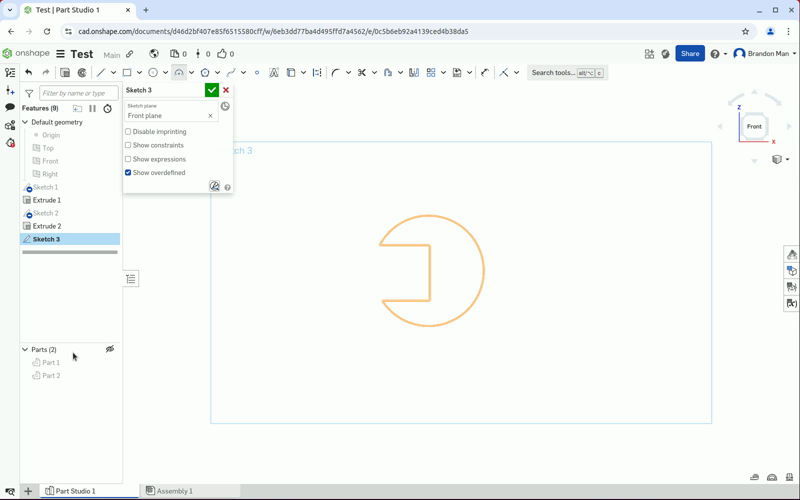
mouse_move(379, 245)
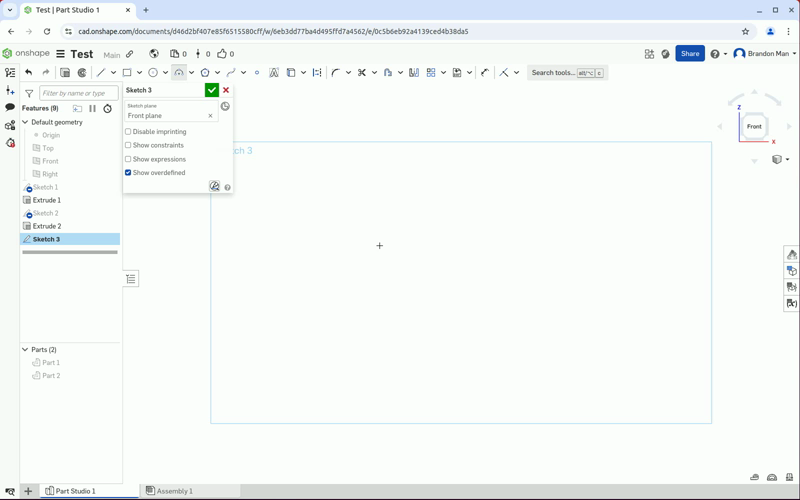
click(379, 245)
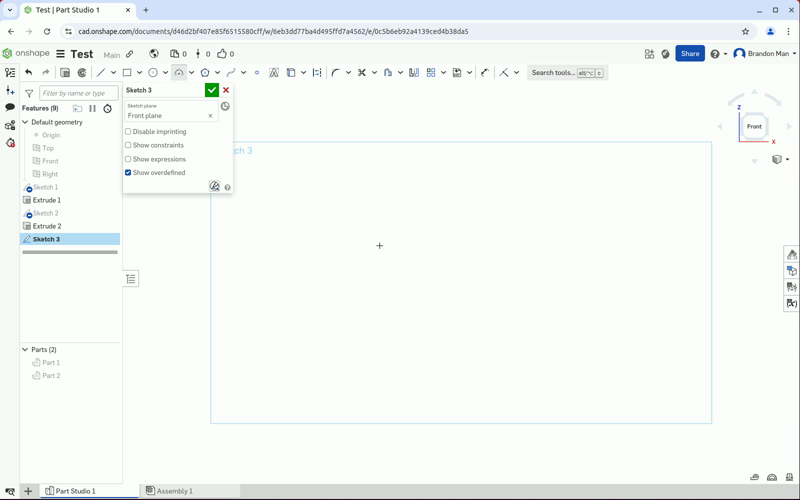
key_up(shift)
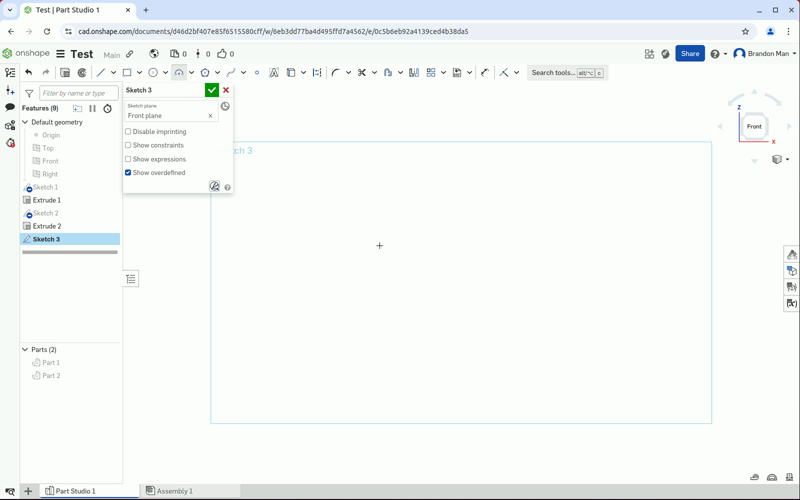
key_down(shift)
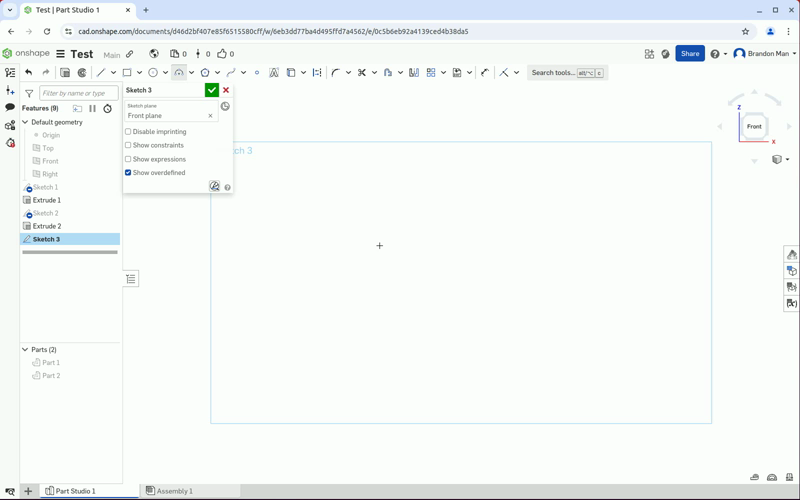
mouse_move(381, 302)
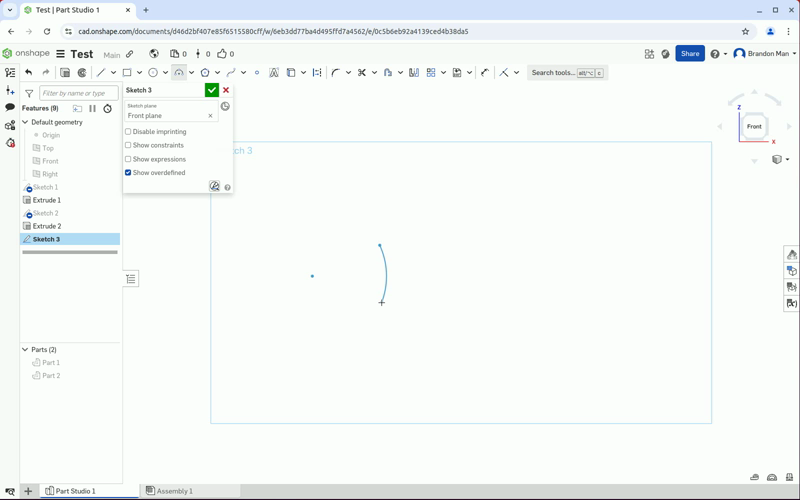
click(381, 302)
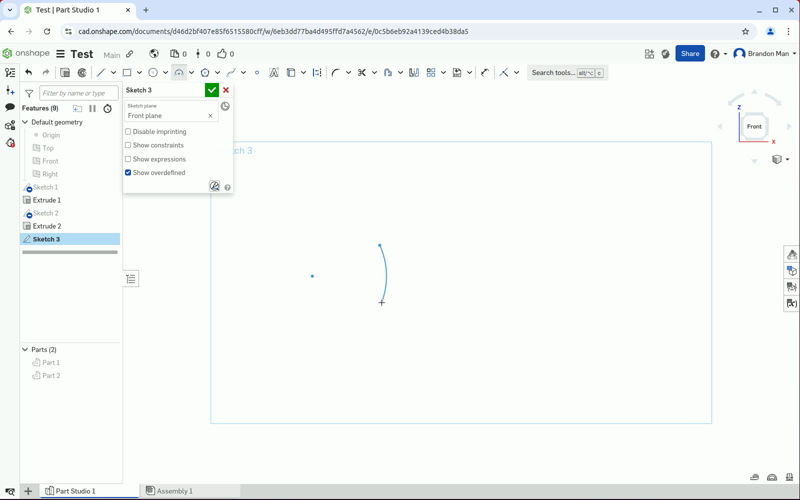
mouse_move(373, 274)
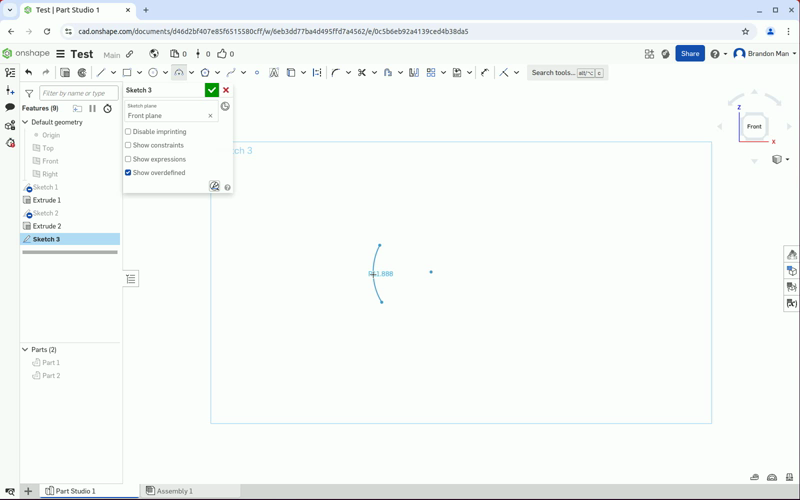
click(373, 274)
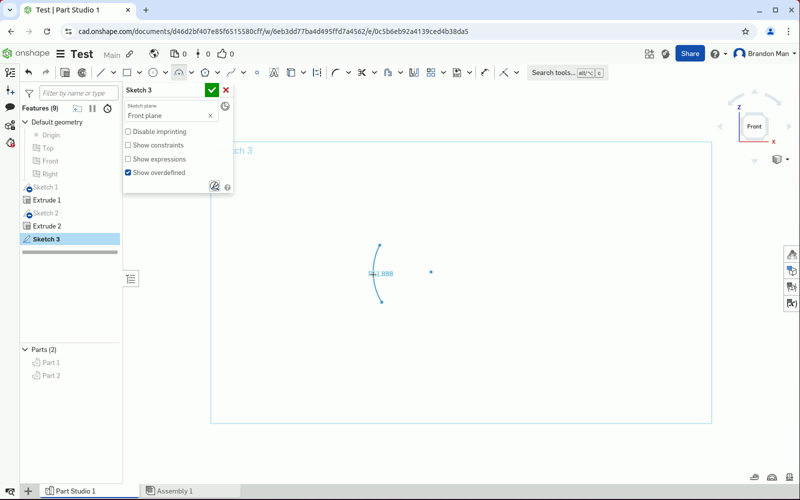
key_up(shift)
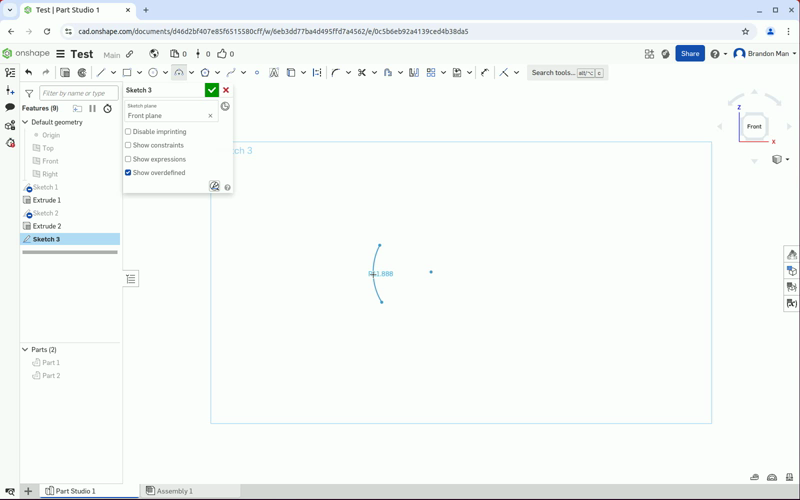
key(esc)
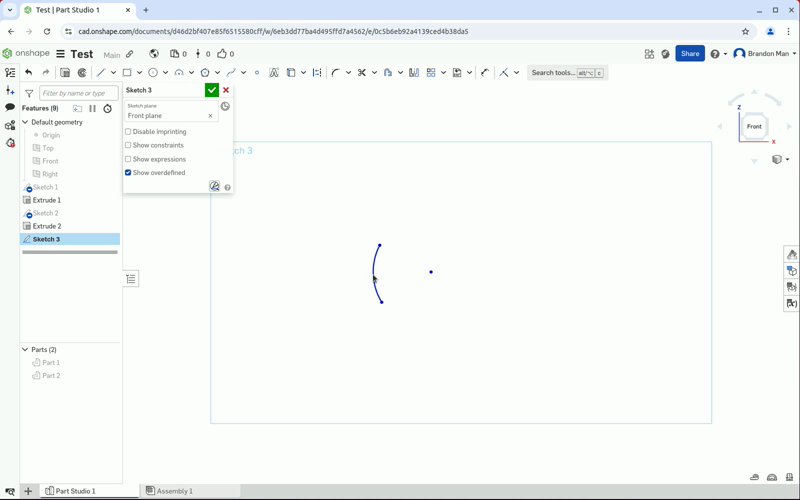
key(l)
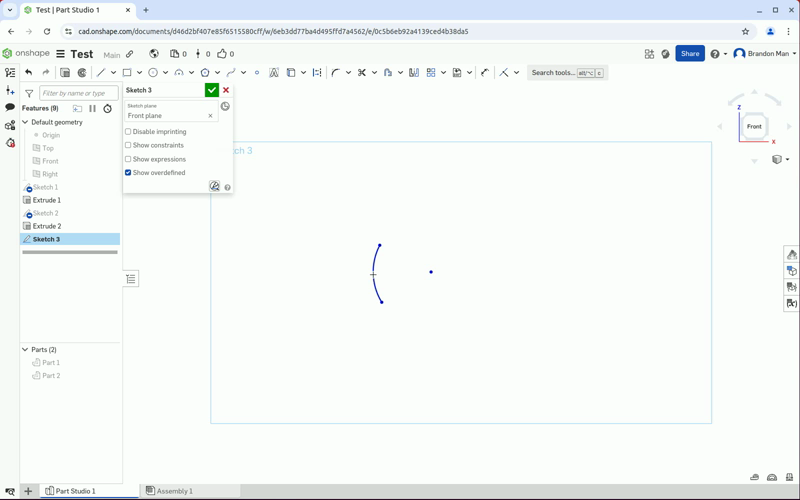
mouse_move(381, 302)
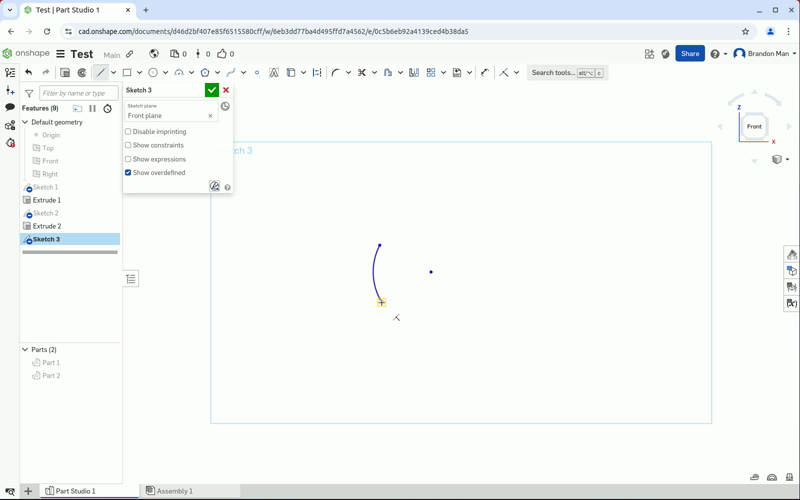
click(381, 302)
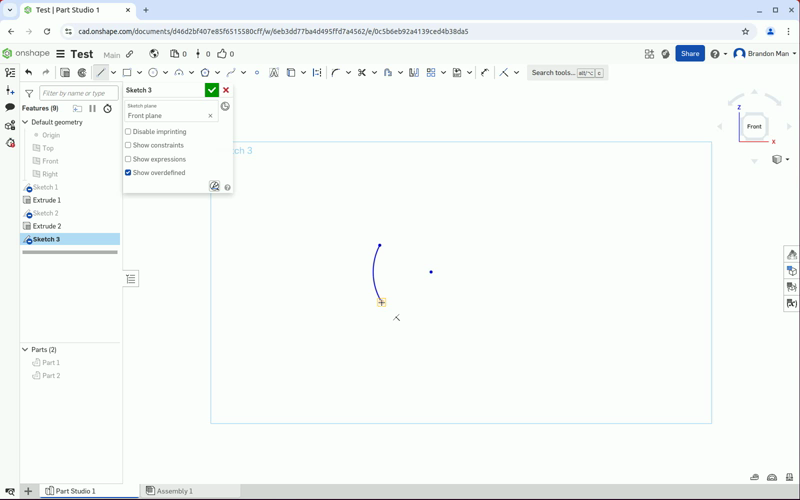
key_down(shift)
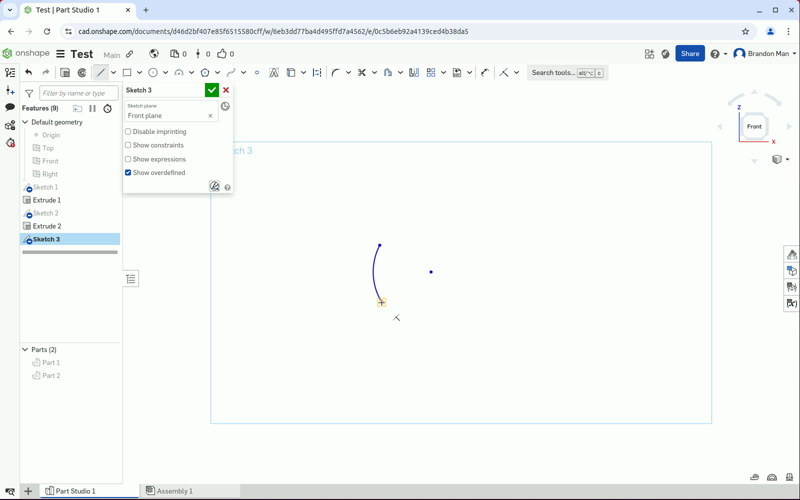
mouse_move(411, 302)
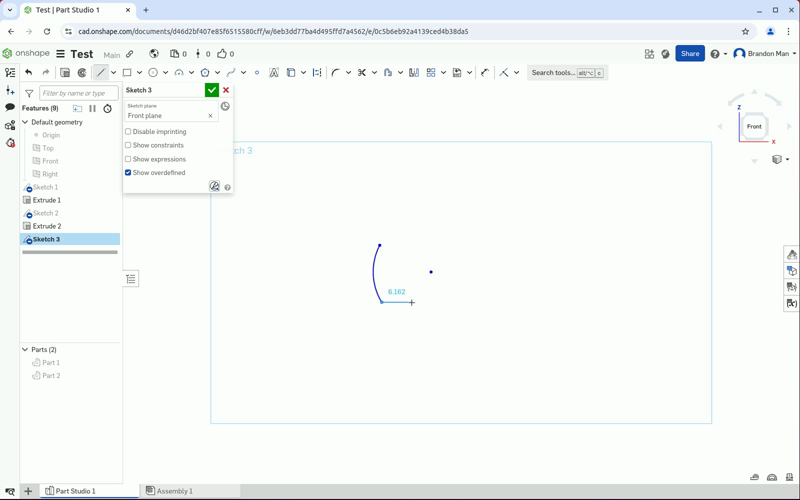
mouse_move(430, 302)
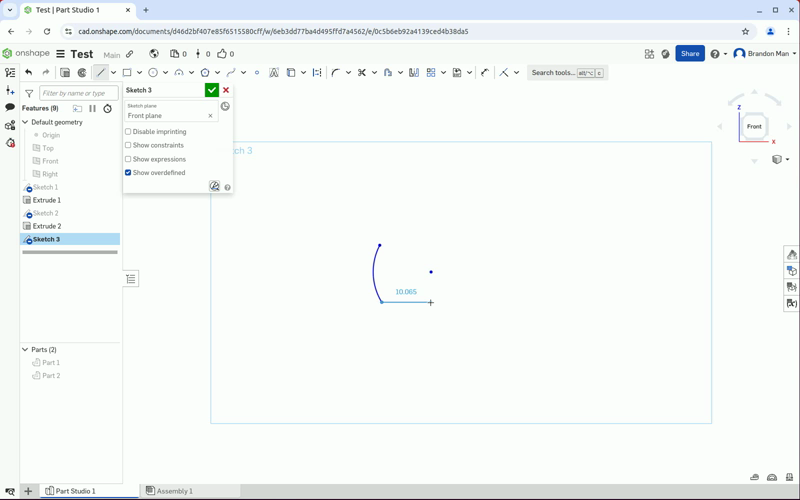
click(430, 302)
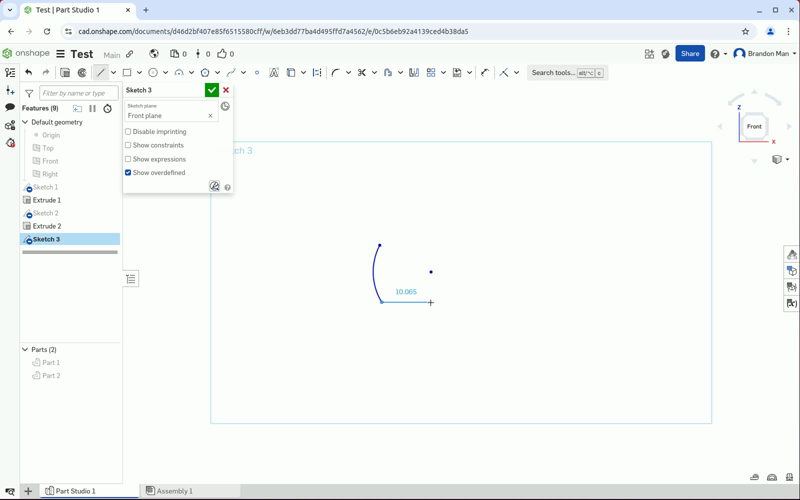
key_up(shift)
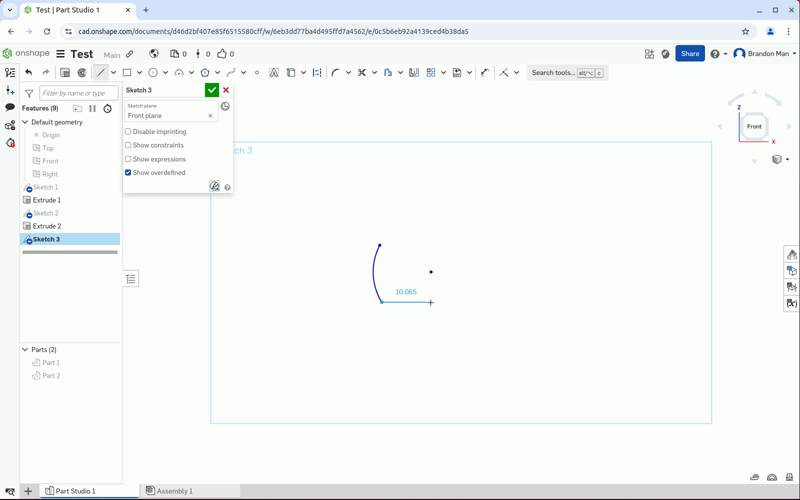
key_down(shift)
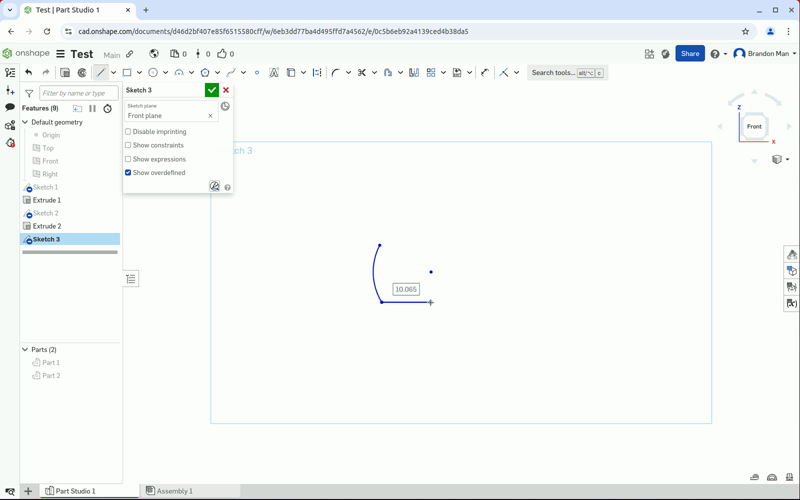
mouse_move(460, 302)
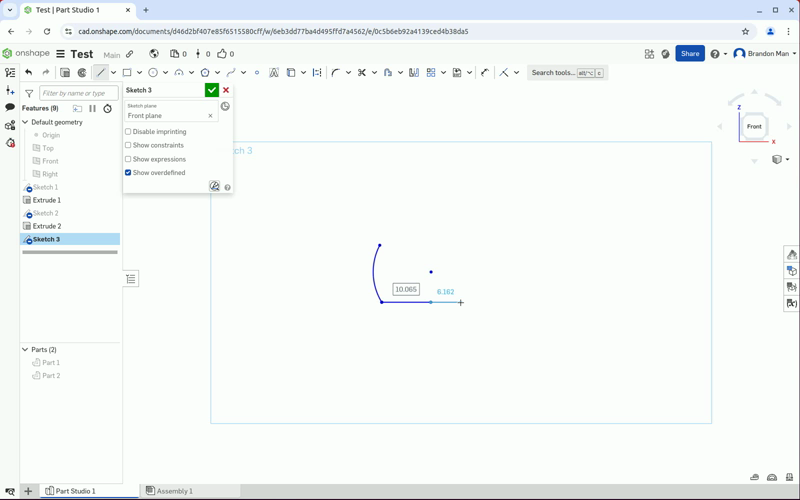
mouse_move(430, 245)
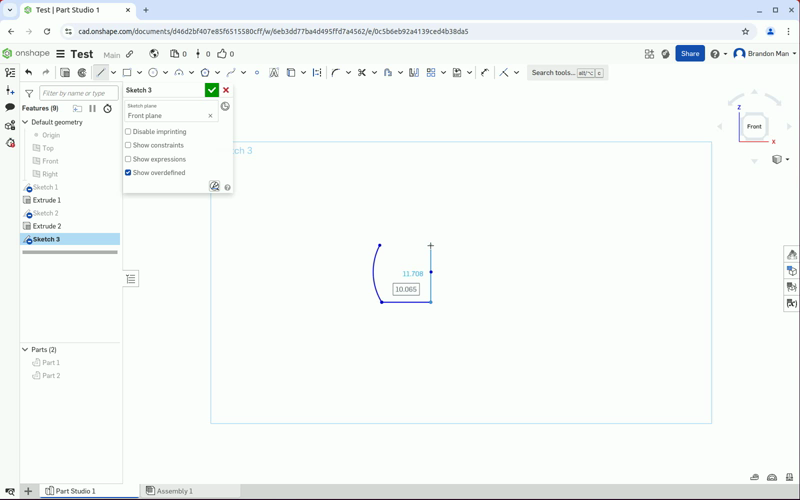
click(430, 245)
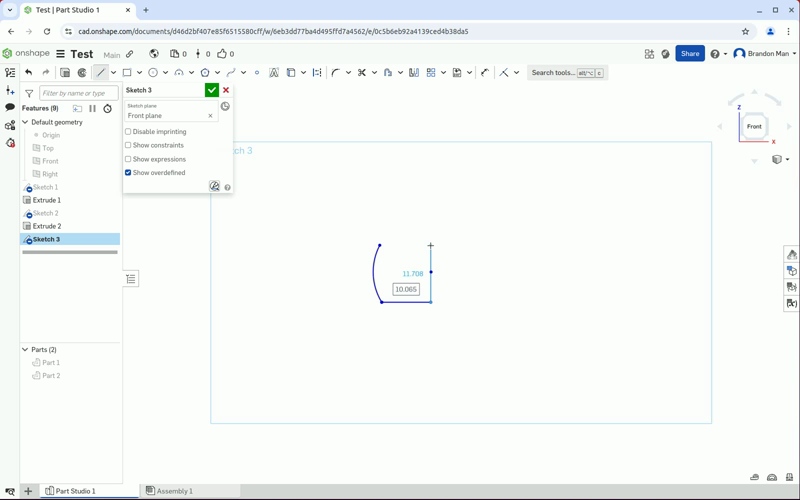
key_up(shift)
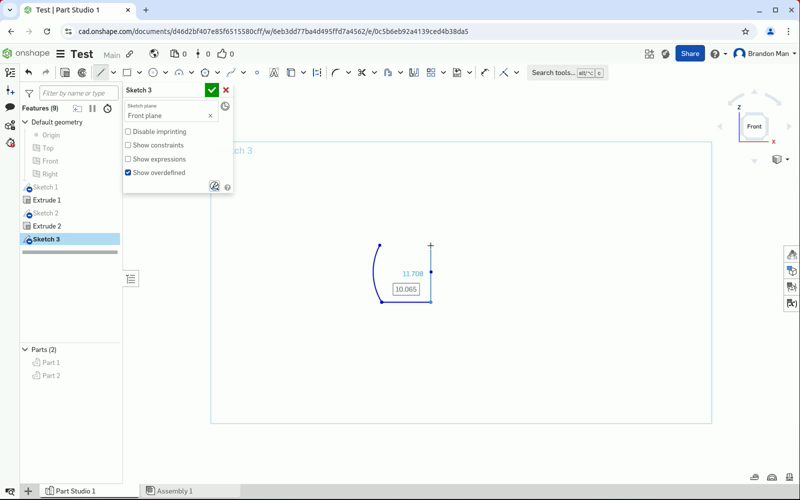
mouse_move(460, 245)
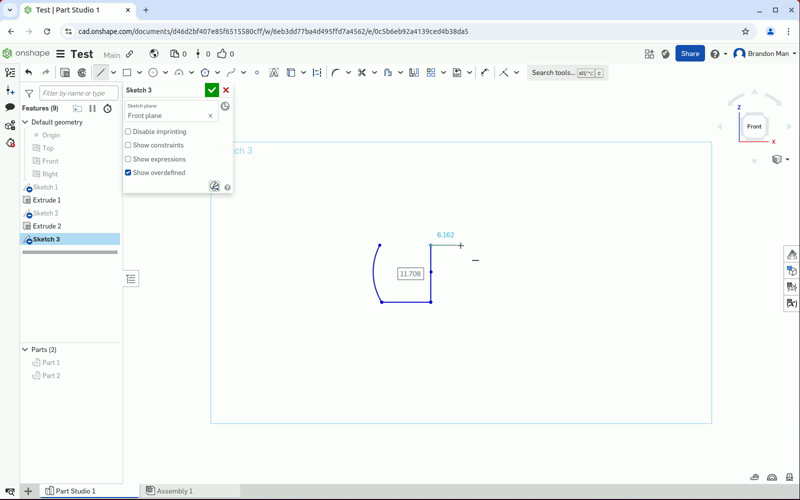
key_down(shift)
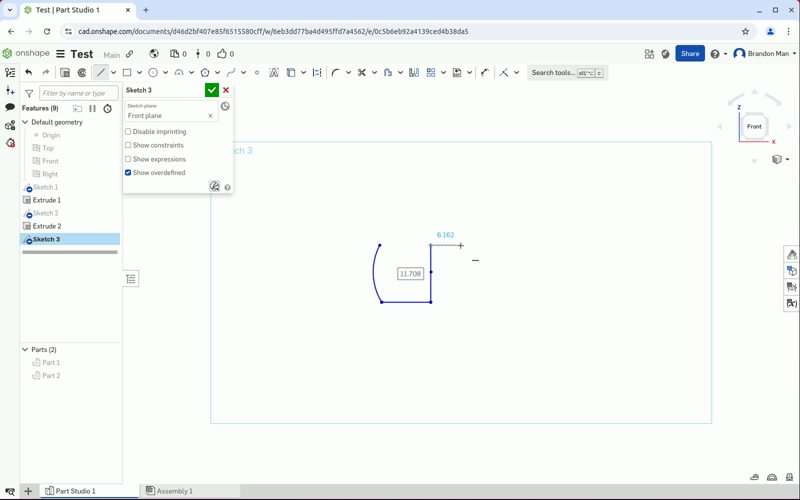
mouse_move(379, 245)
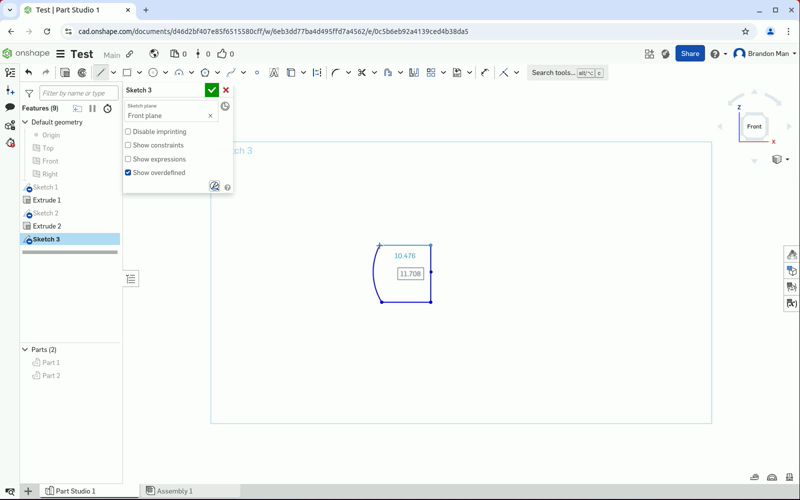
key_up(shift)
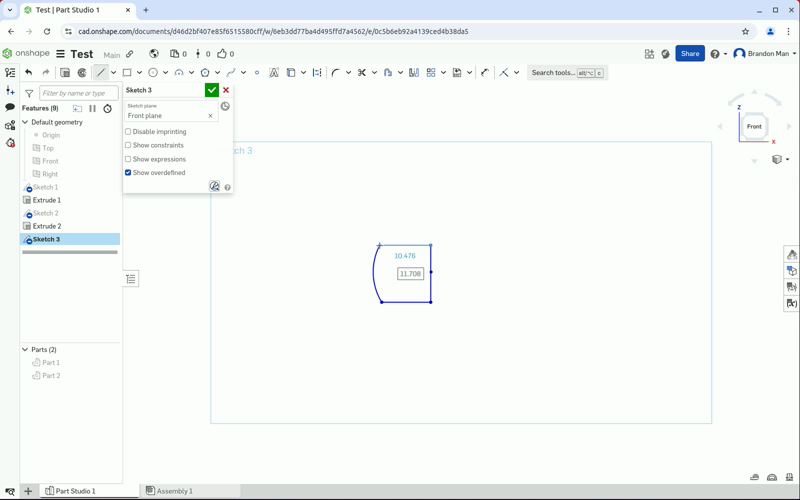
click(379, 245)
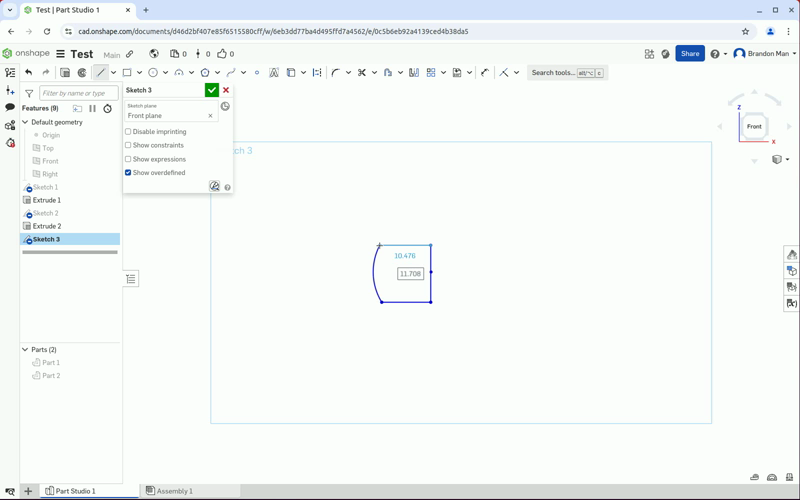
key(esc)
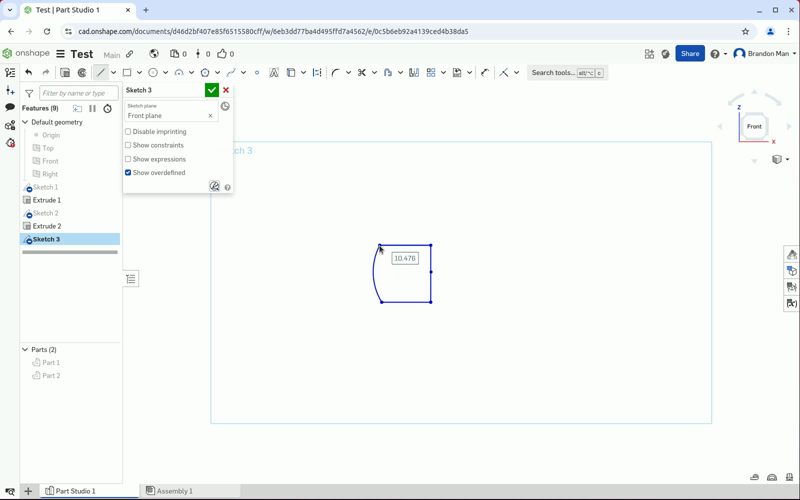
mouse_move(414, 281)
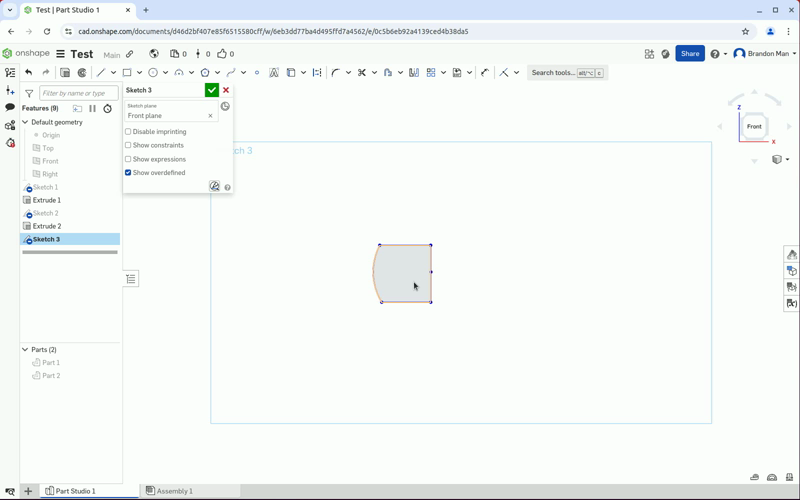
click(414, 281)
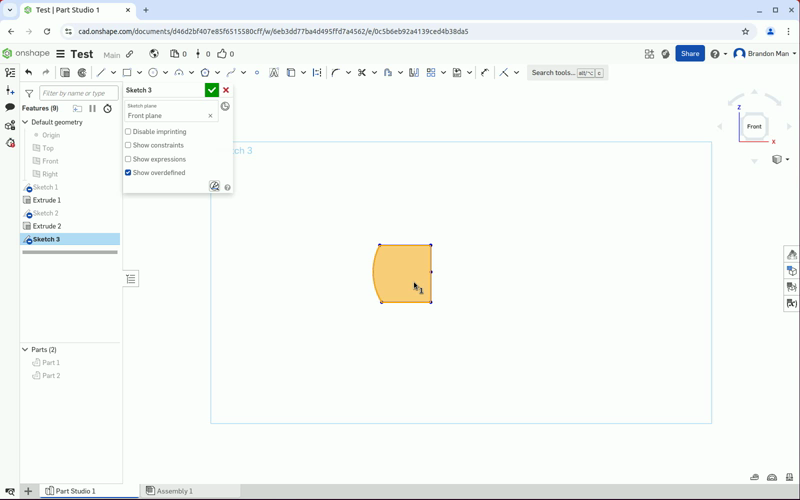
mouse_move(73, 352)
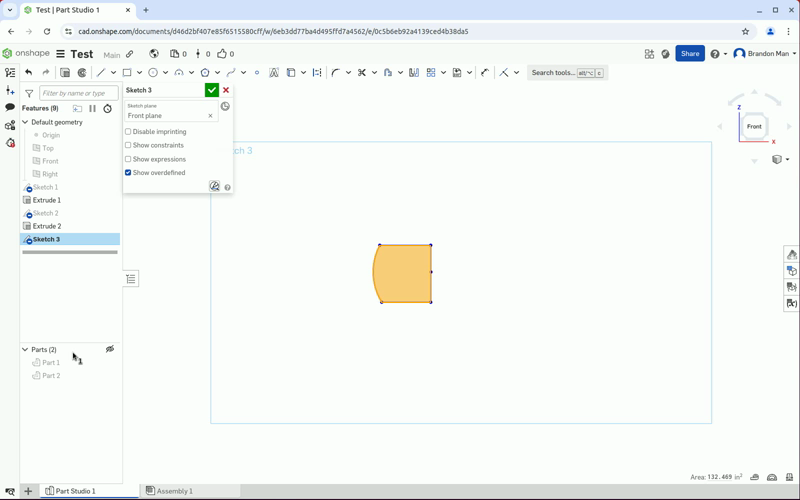
key(shift+y)
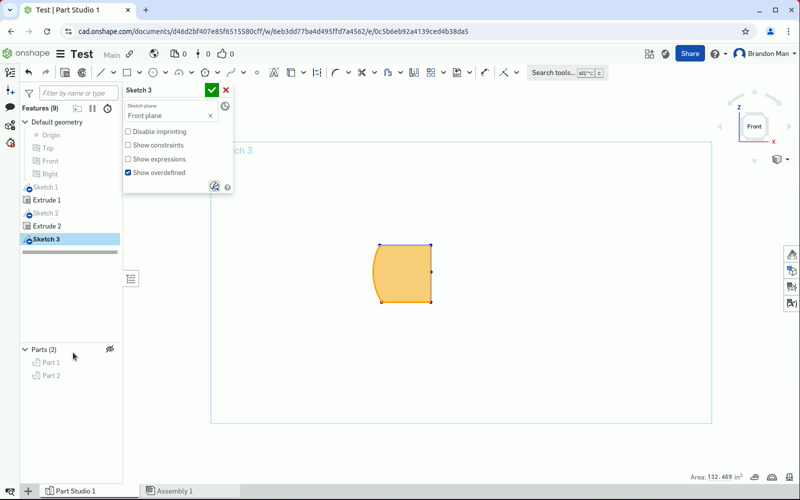
key(shift+e)
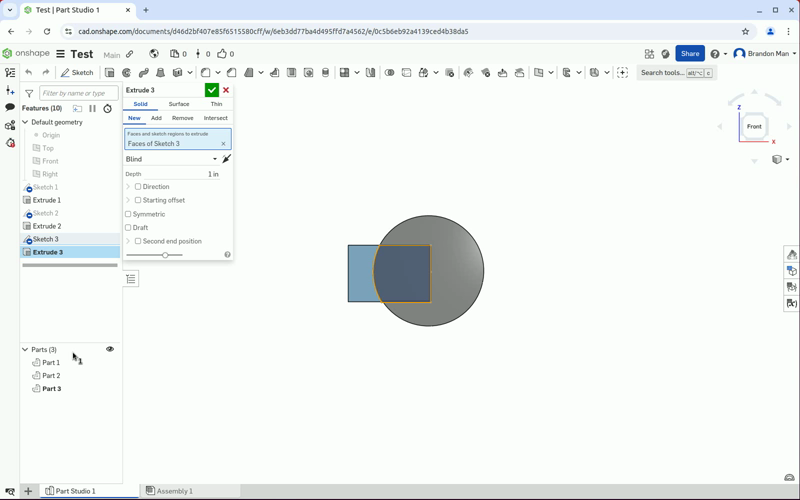
mouse_move(143, 106)
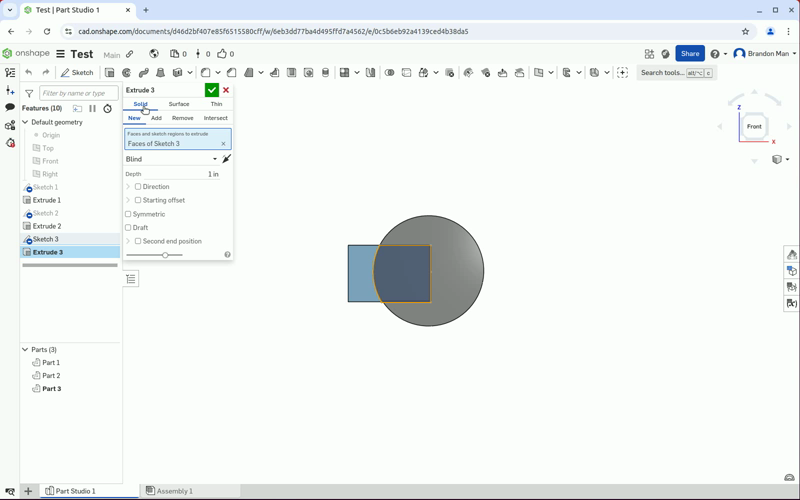
click(143, 106)
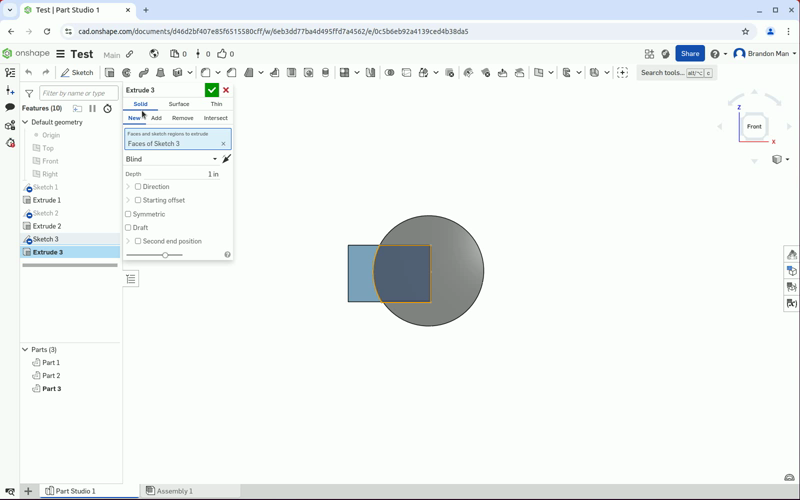
mouse_move(137, 120)
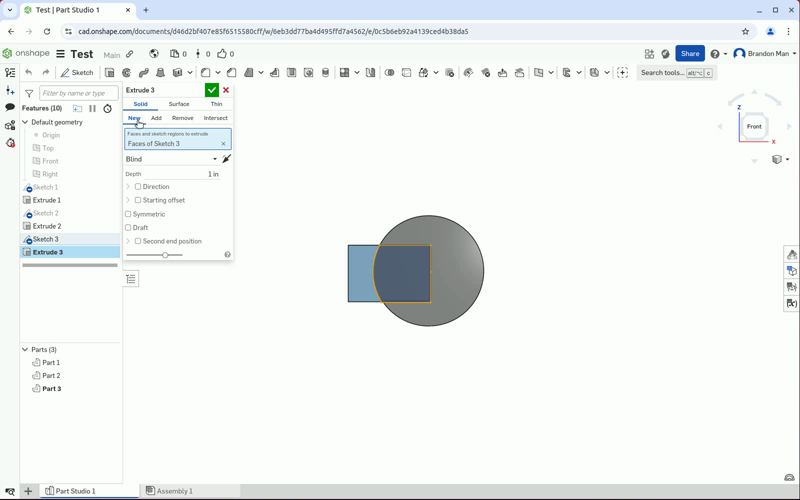
click(137, 120)
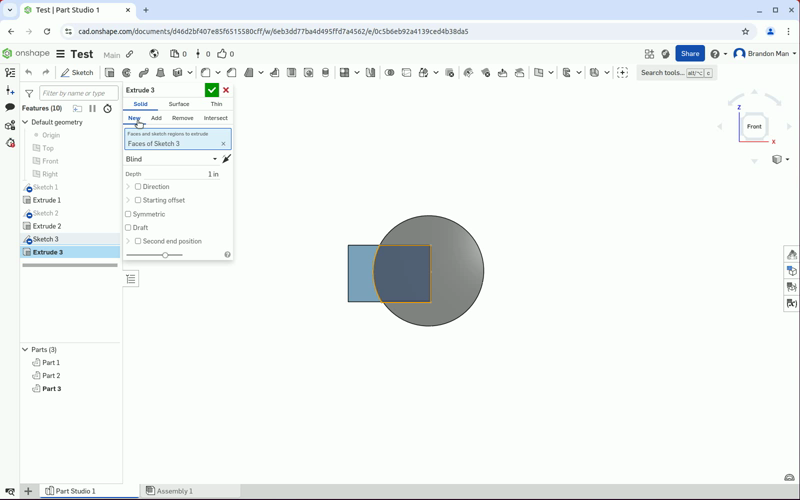
key(tab, 4)
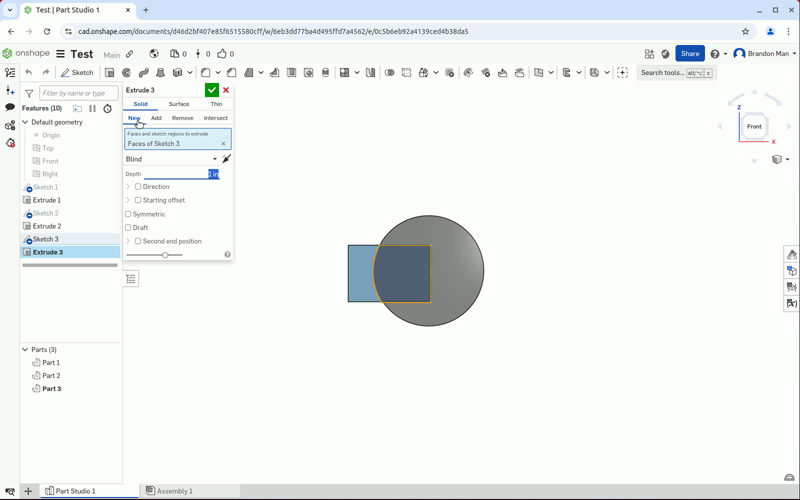
text(-11.554)
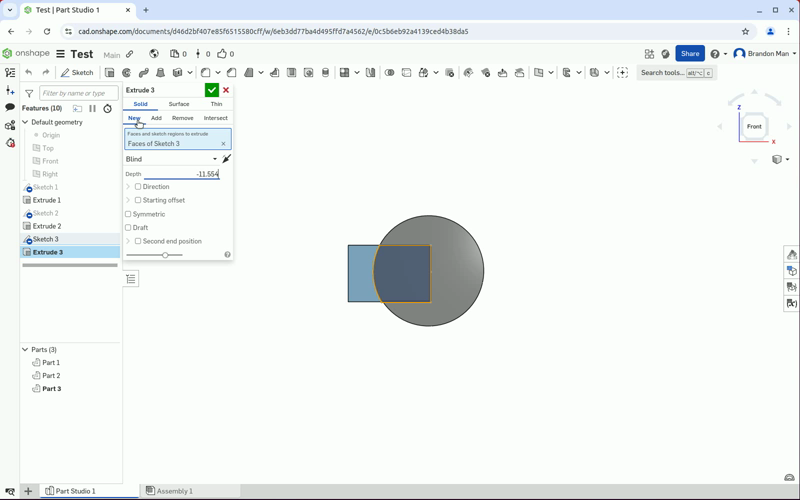
key(enter)
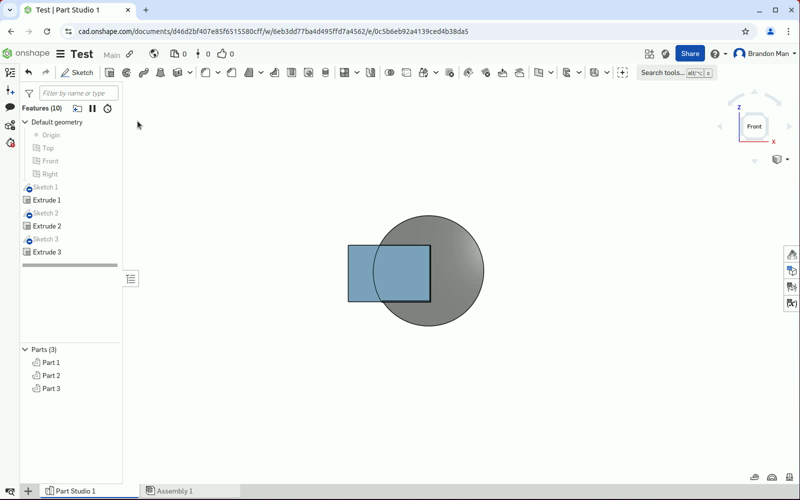
key(shift+h)
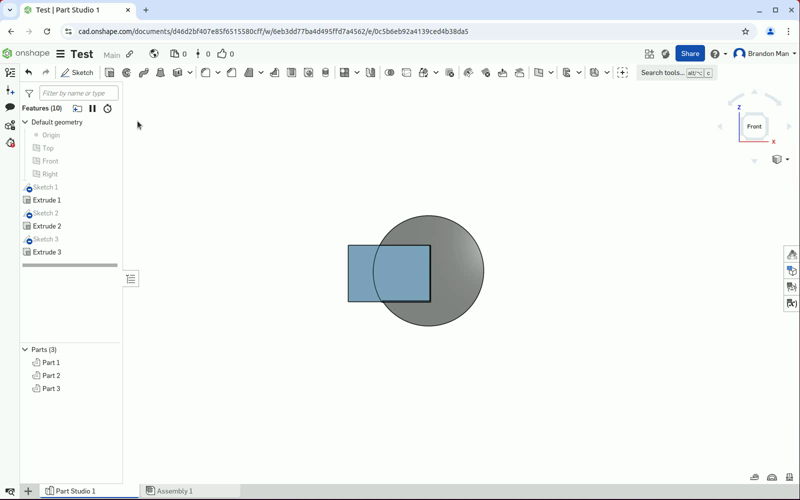
key(shift+h)
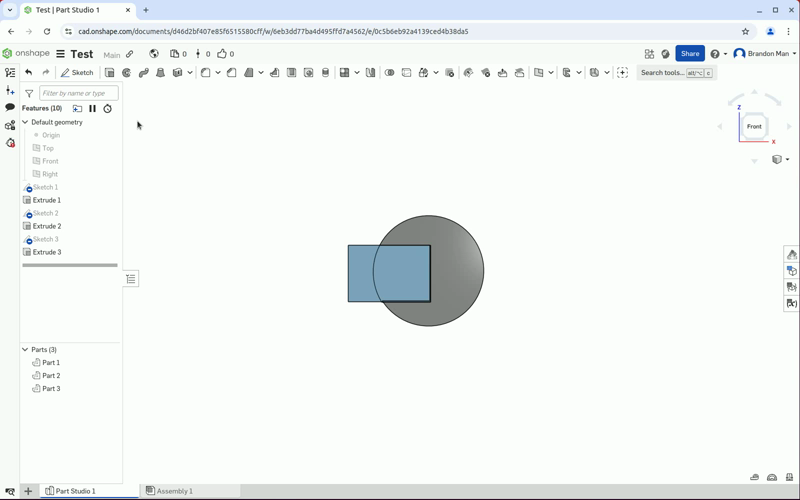
mouse_move(73, 189)
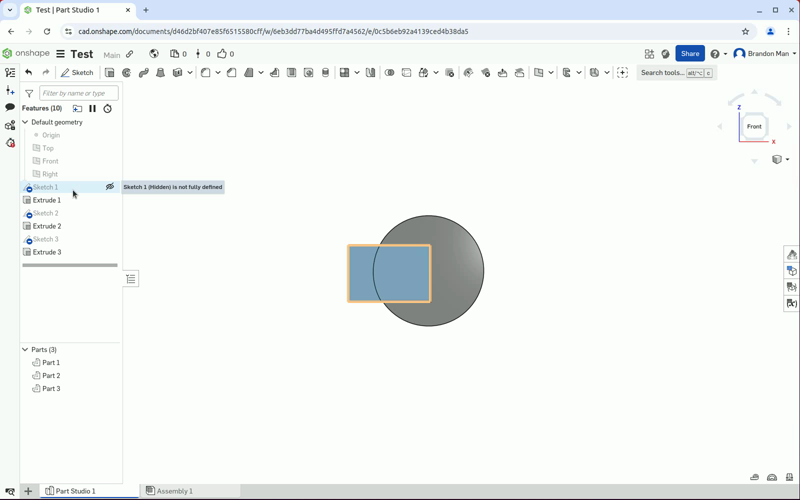
click(73, 189)
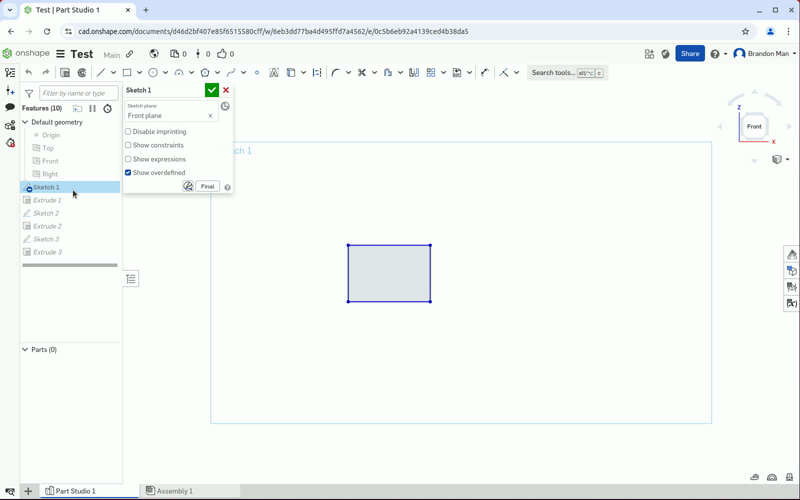
mouse_move(229, 92)
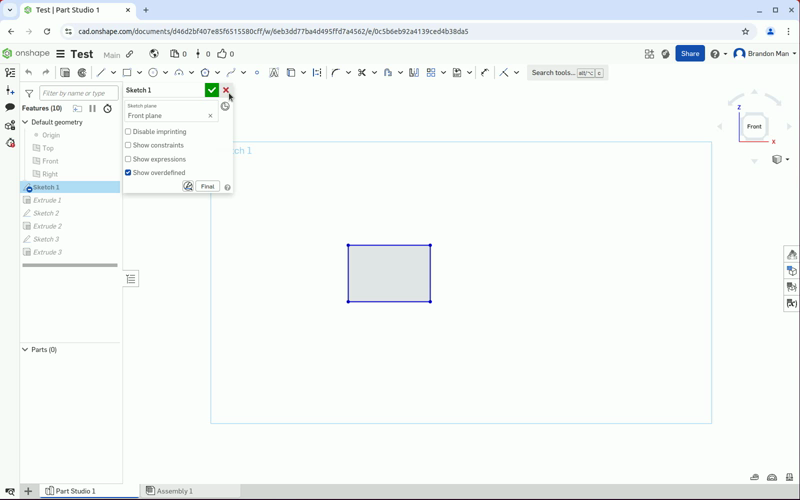
click(229, 92)
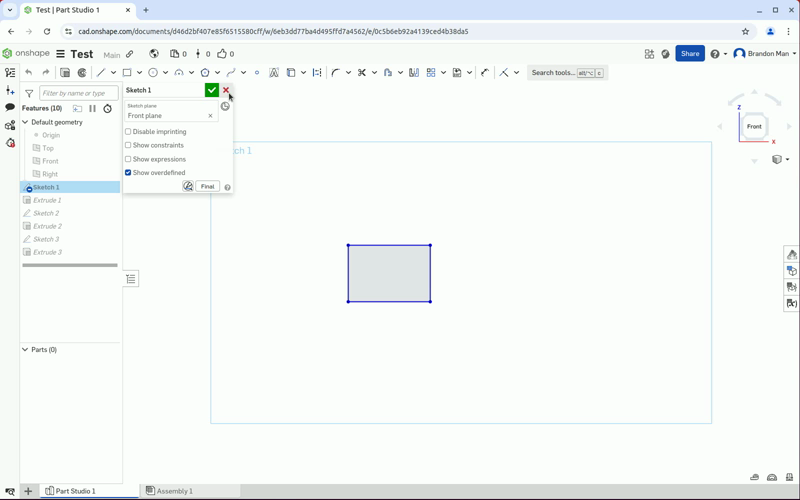
key(shift+s)
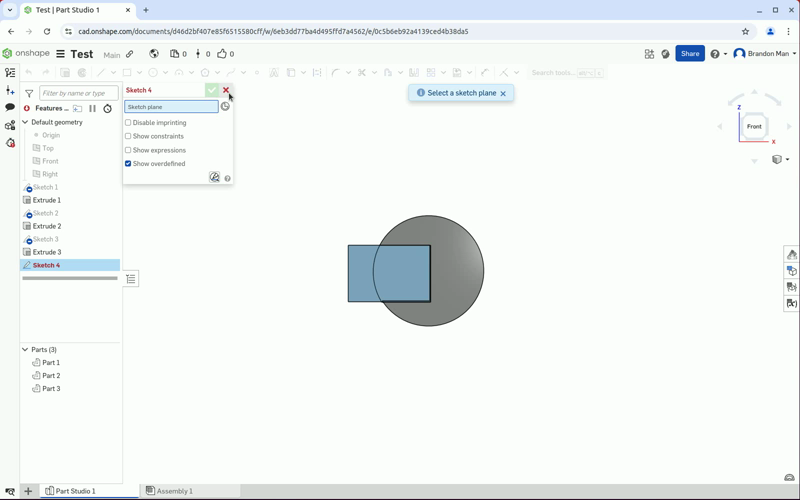
mouse_move(73, 163)
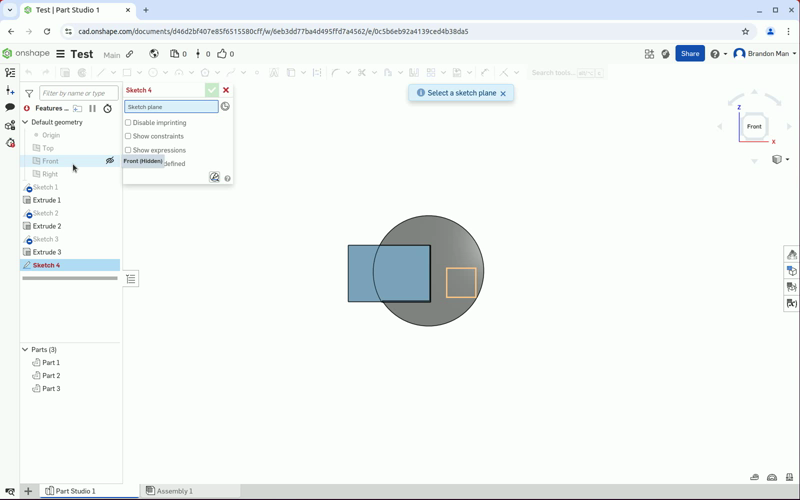
click(73, 163)
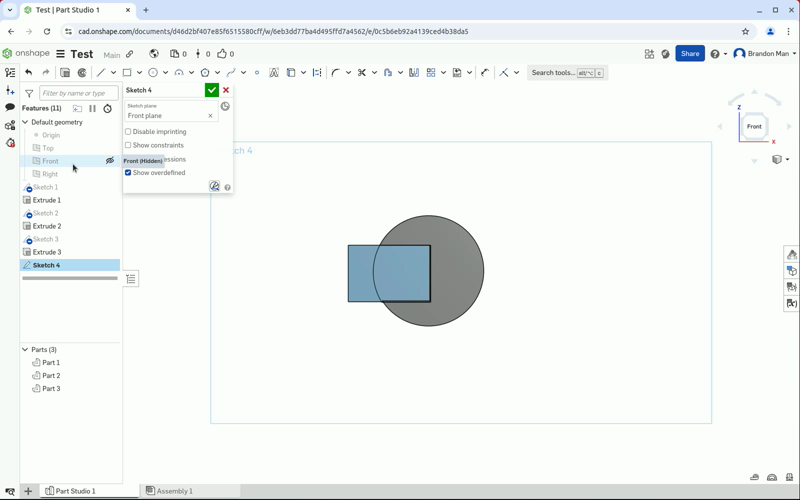
mouse_move(73, 352)
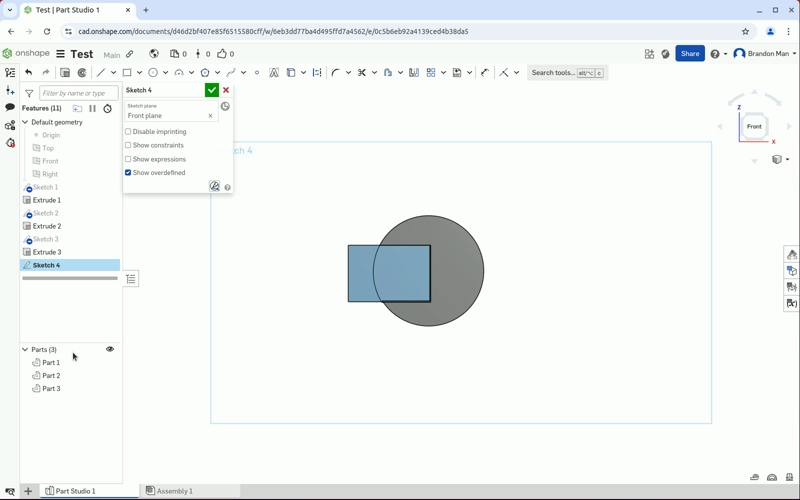
key(y)
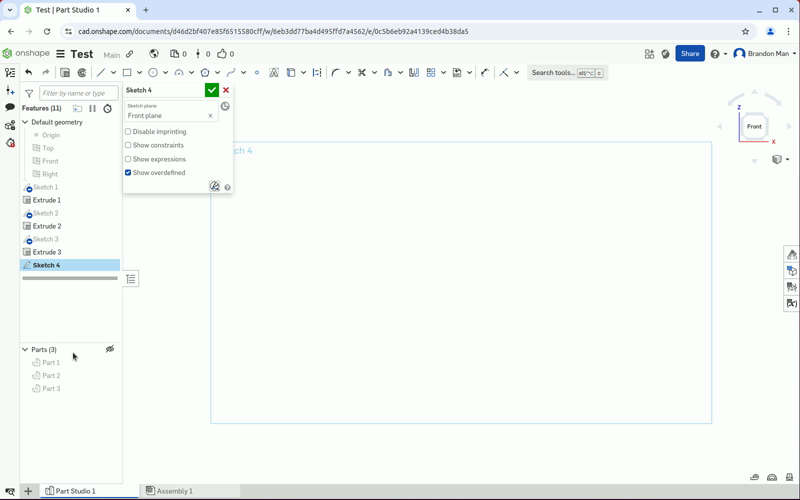
key(a)
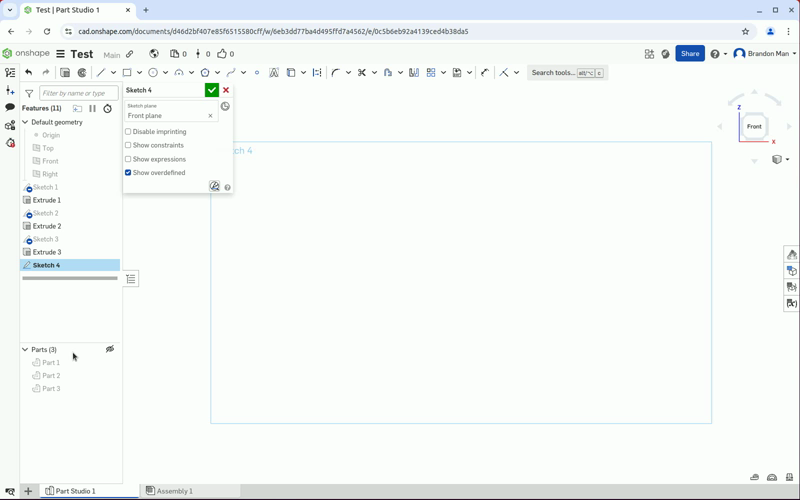
key_down(shift)
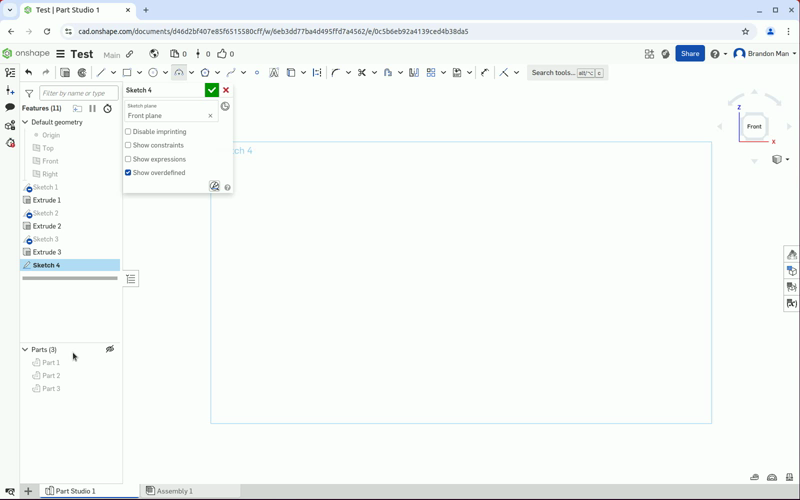
mouse_move(405, 245)
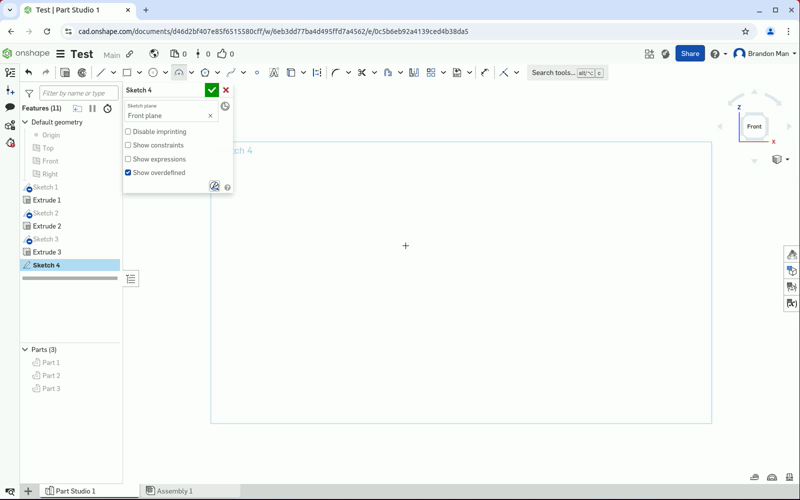
click(405, 245)
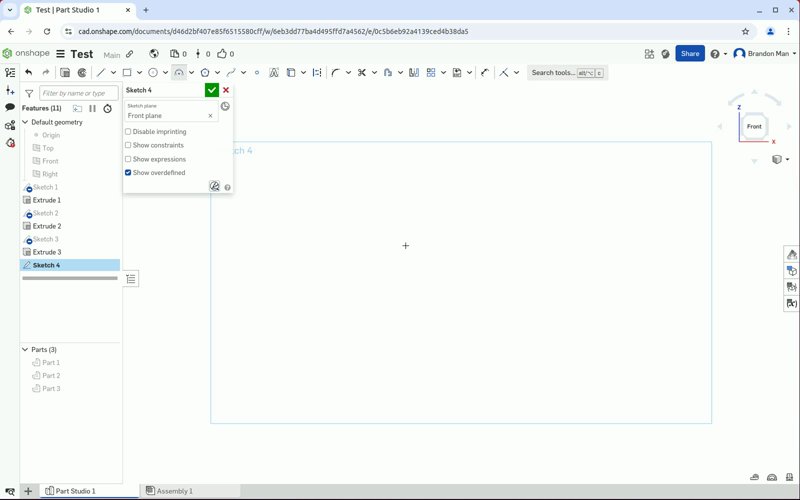
key_up(shift)
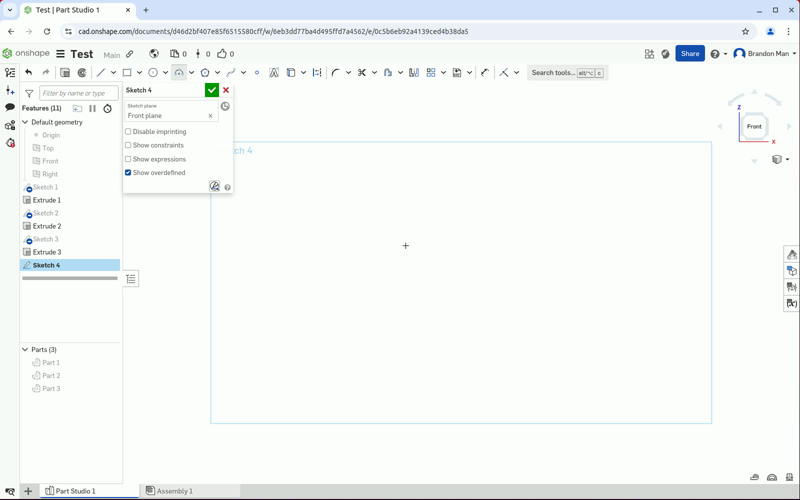
key_down(shift)
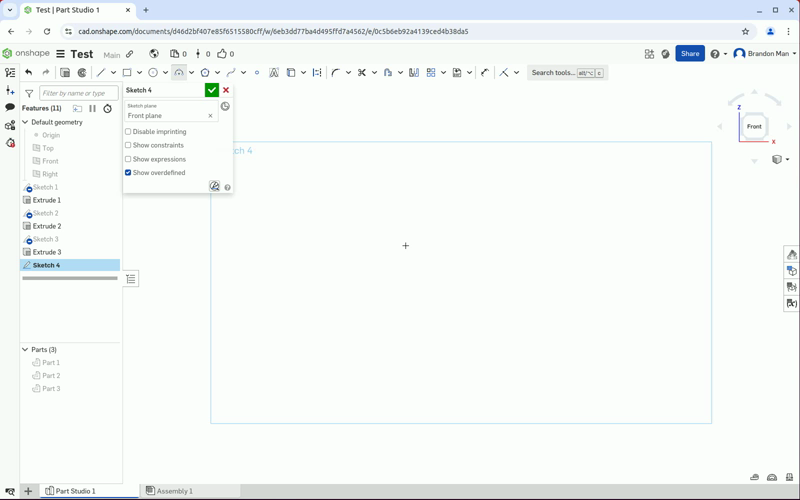
mouse_move(410, 302)
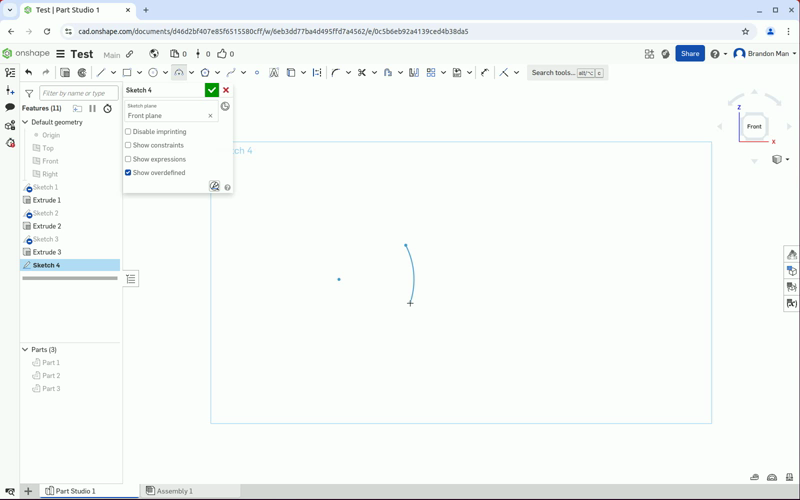
click(410, 302)
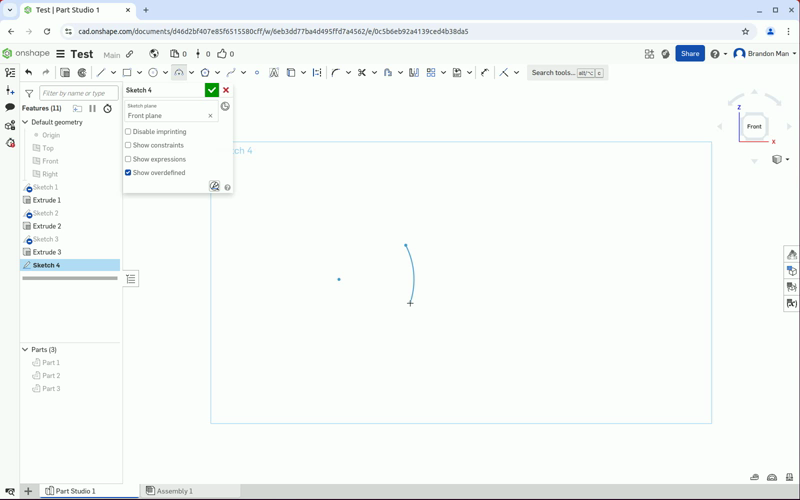
mouse_move(464, 269)
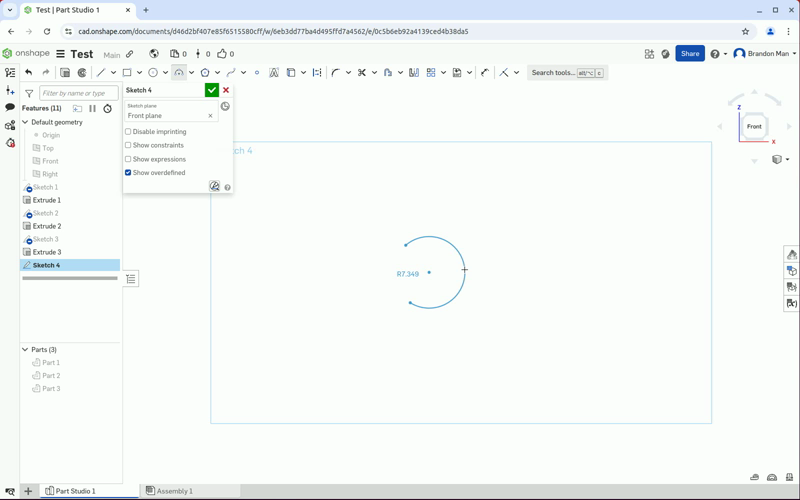
click(464, 269)
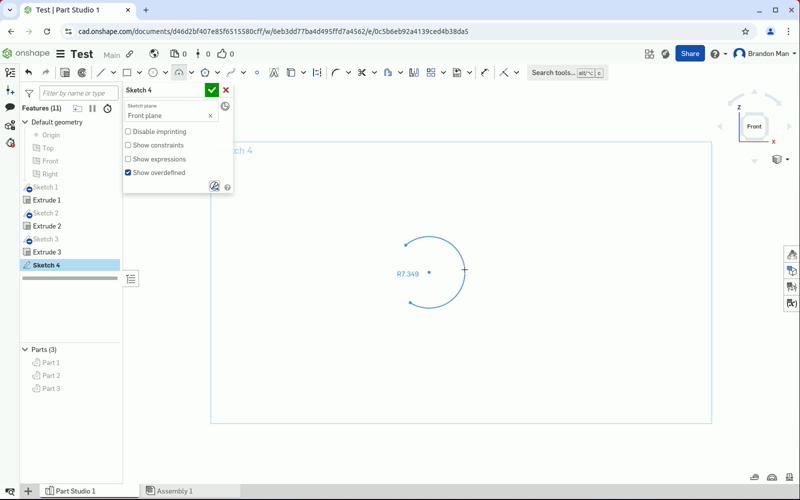
key_up(shift)
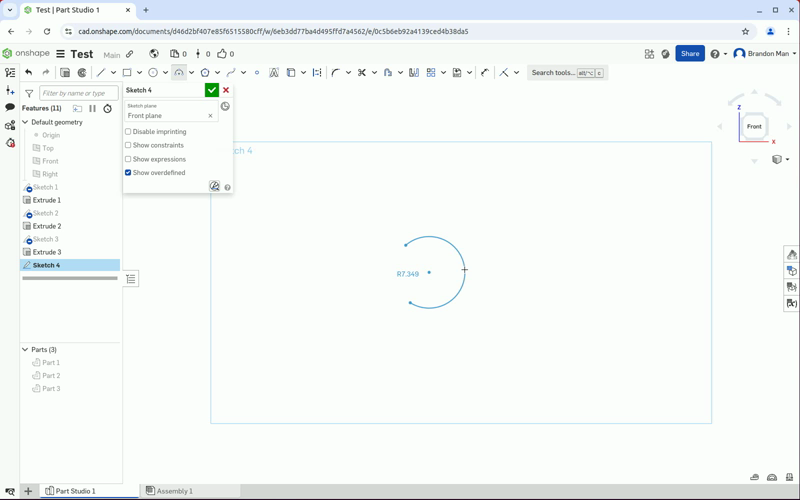
key(esc)
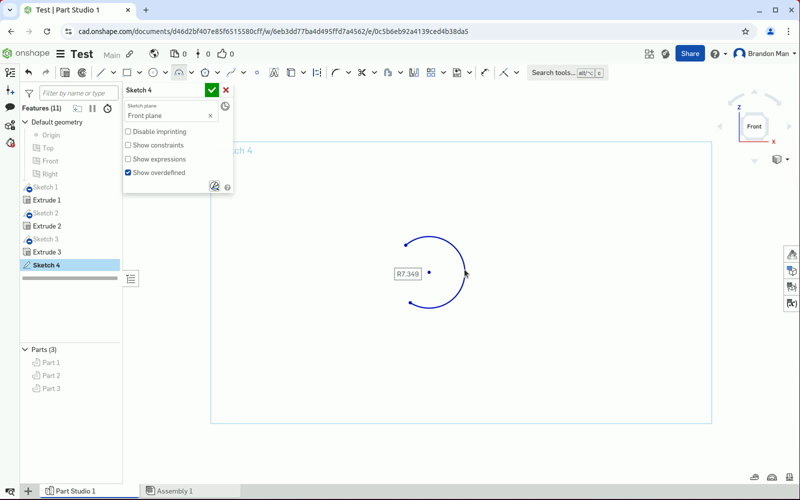
key(l)
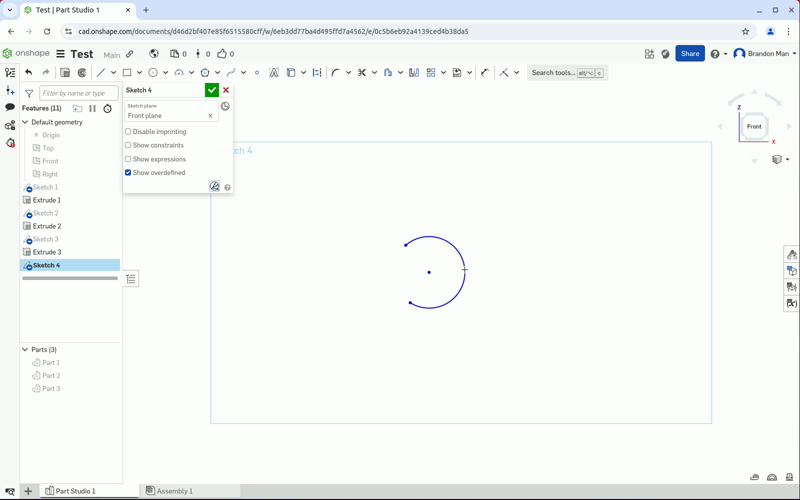
mouse_move(410, 302)
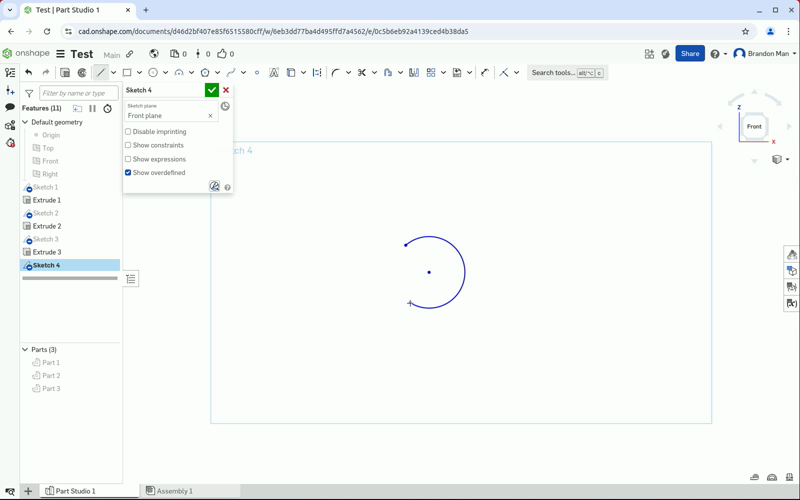
click(410, 302)
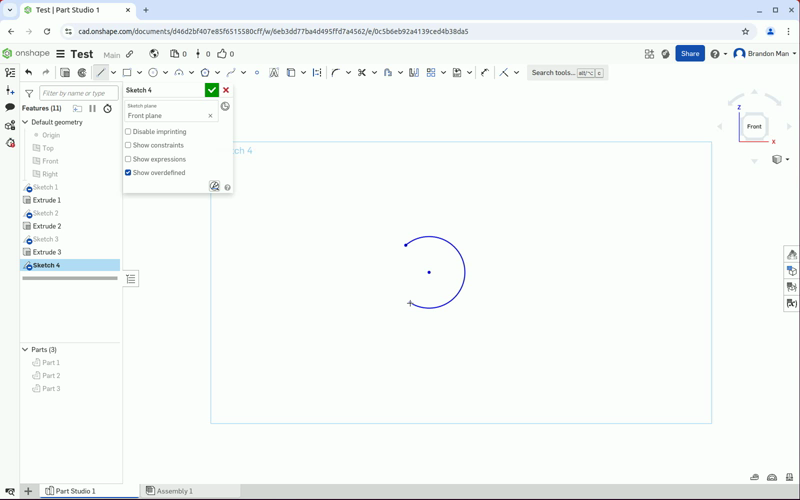
key_down(shift)
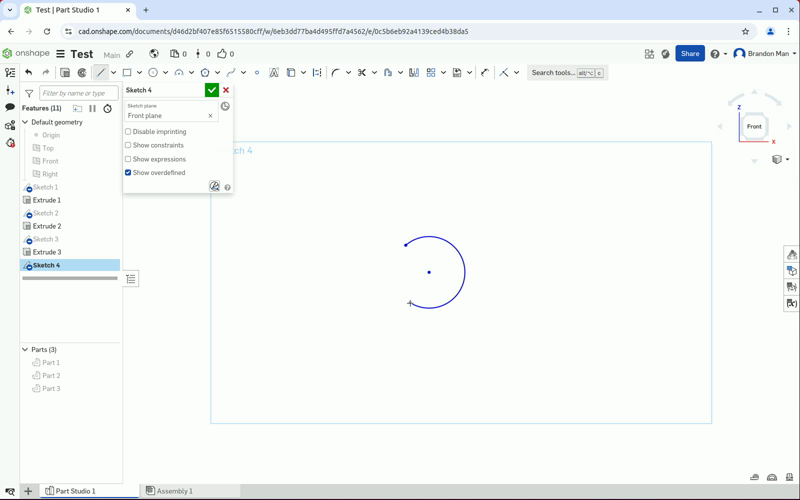
mouse_move(440, 302)
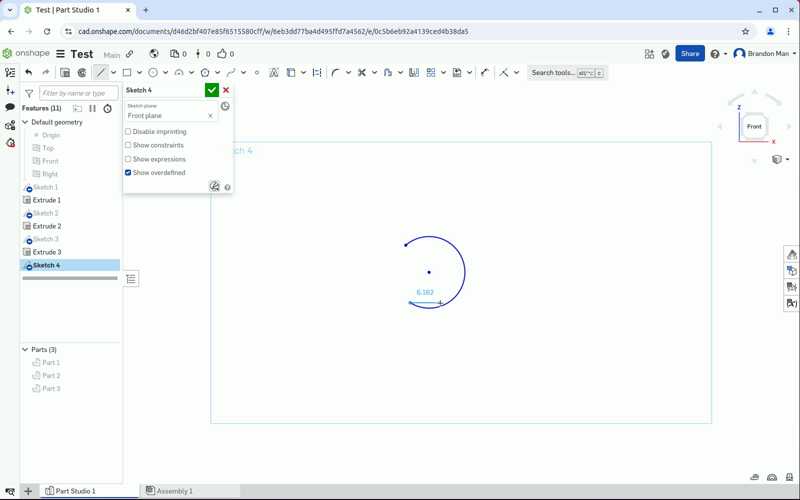
mouse_move(430, 302)
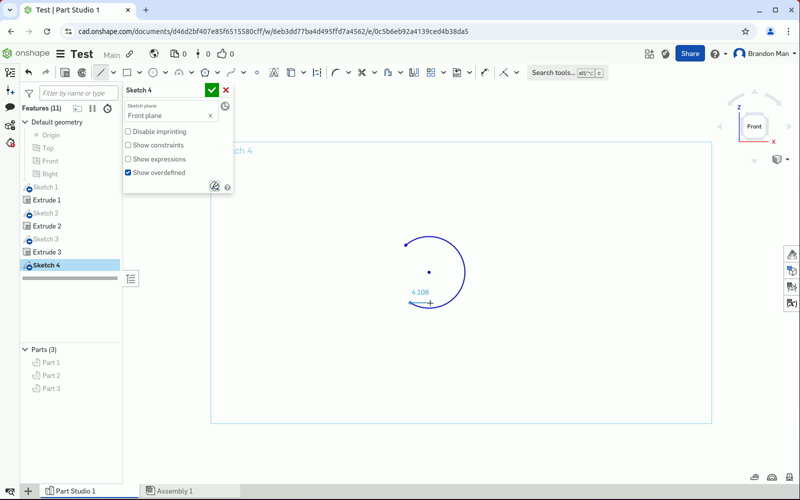
click(430, 302)
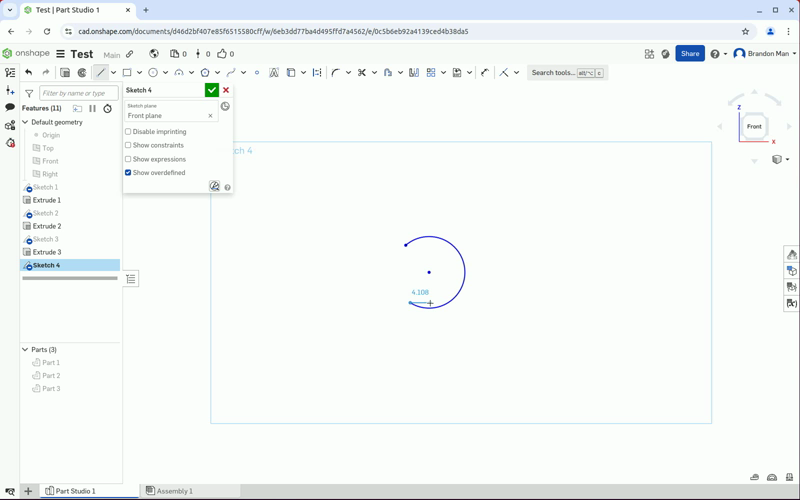
key_up(shift)
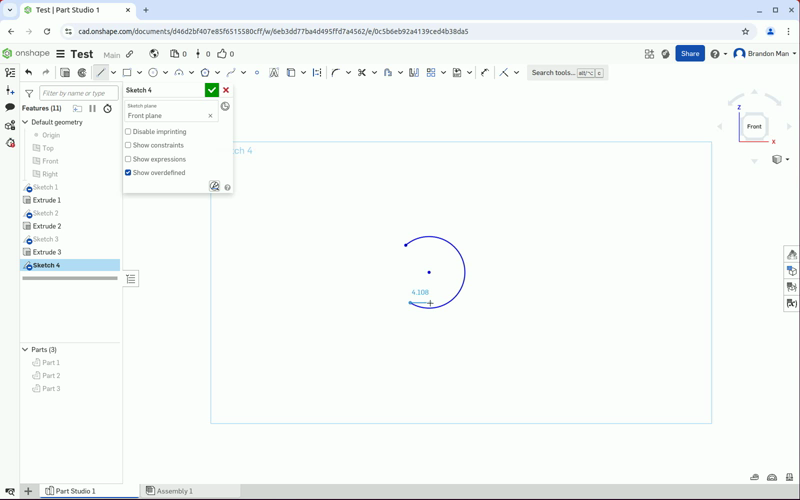
key_down(shift)
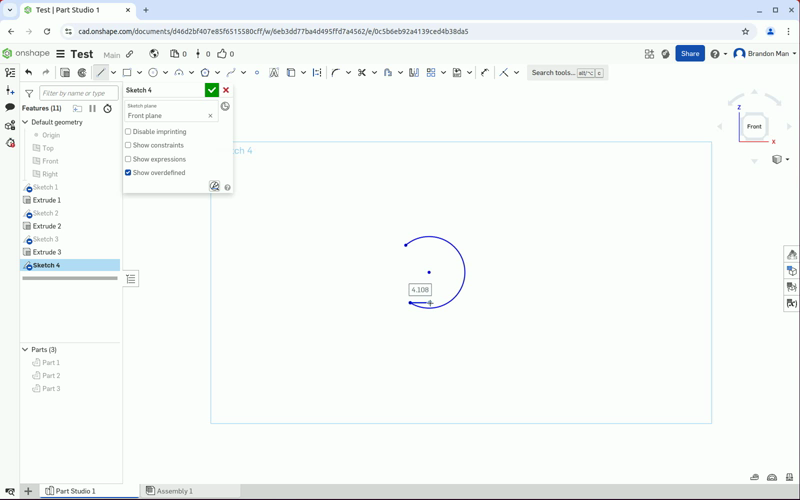
mouse_move(460, 302)
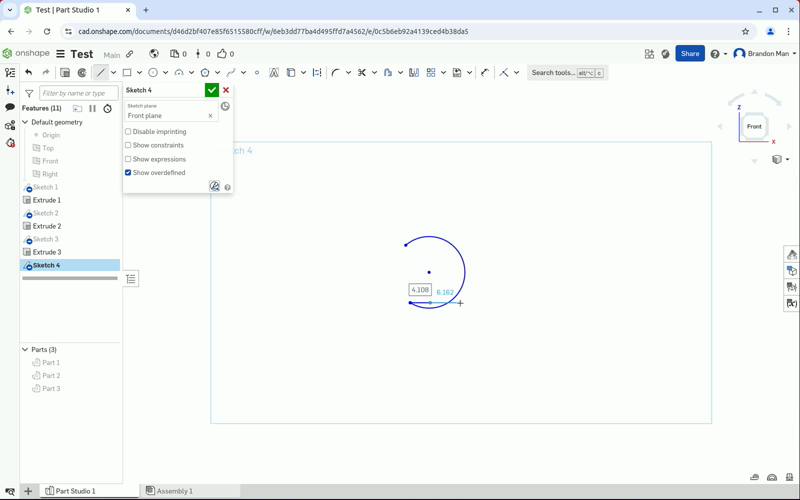
mouse_move(430, 245)
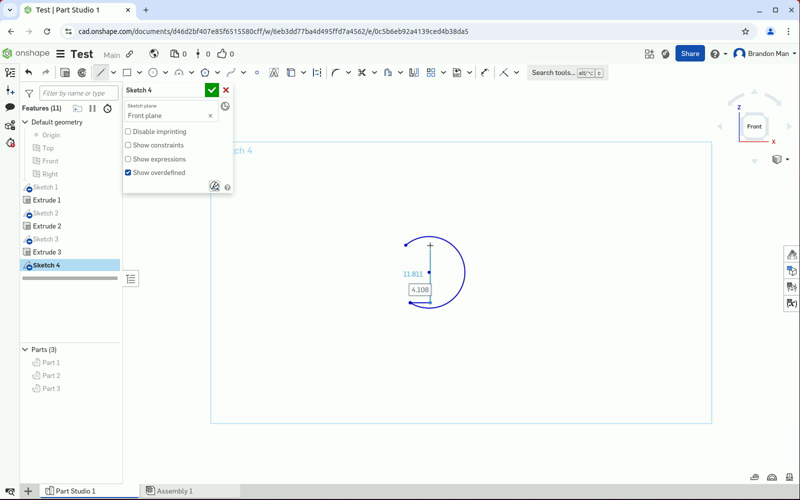
click(430, 245)
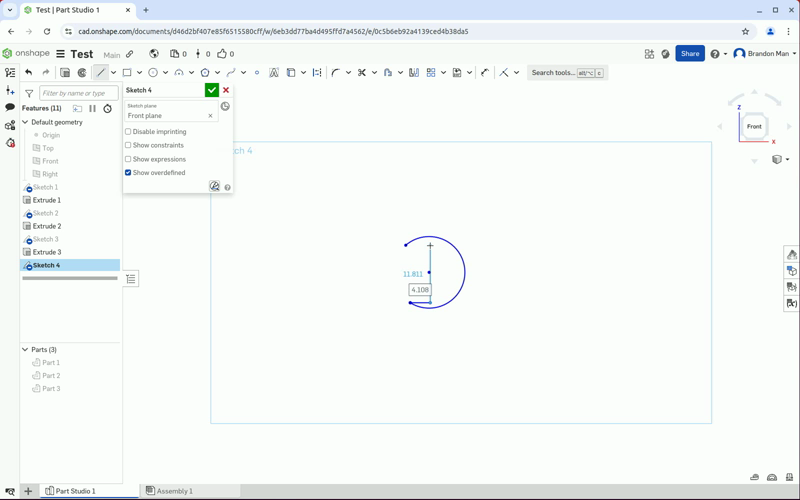
key_up(shift)
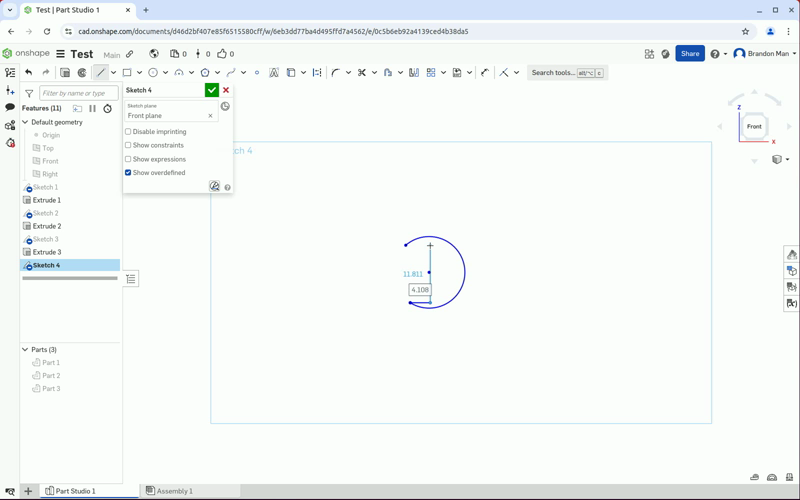
mouse_move(460, 245)
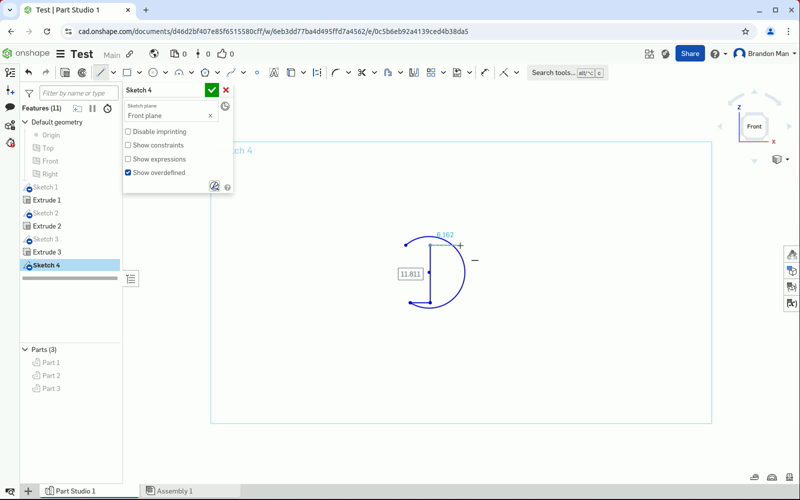
key_down(shift)
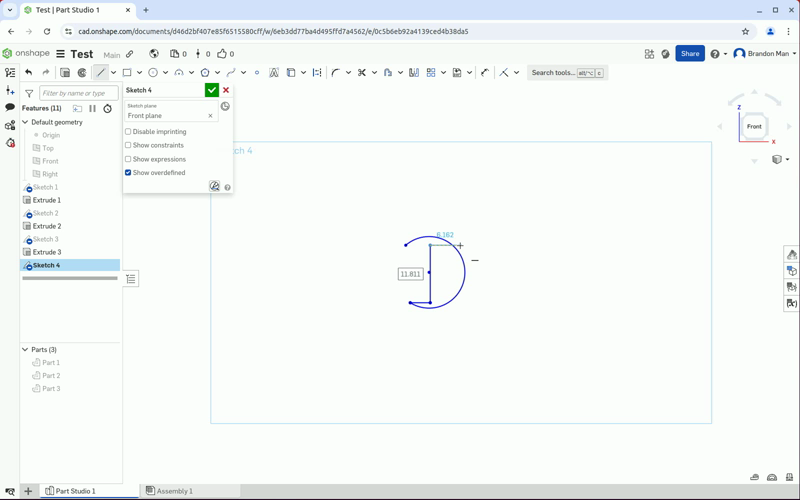
mouse_move(405, 245)
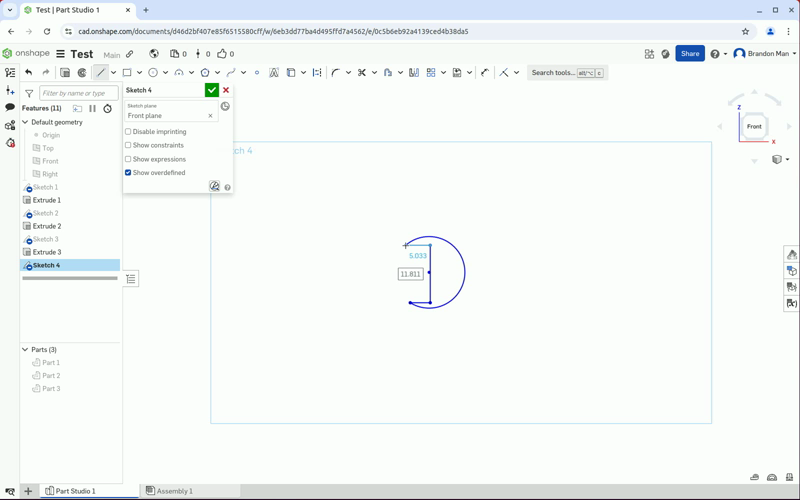
key_up(shift)
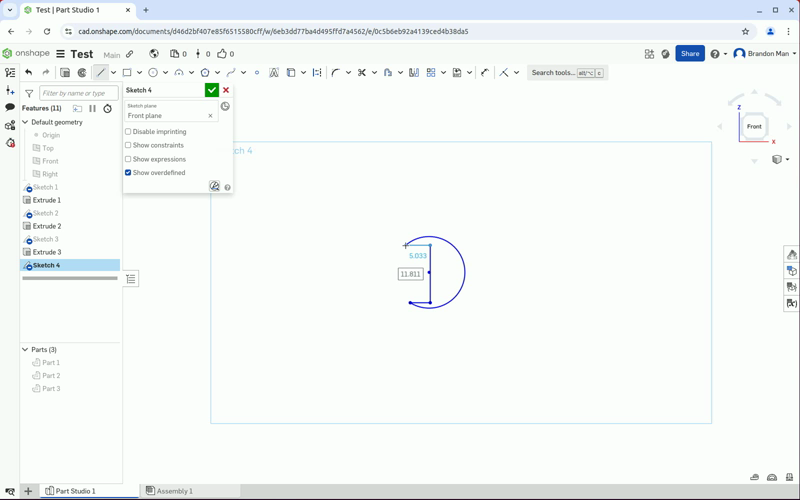
click(405, 245)
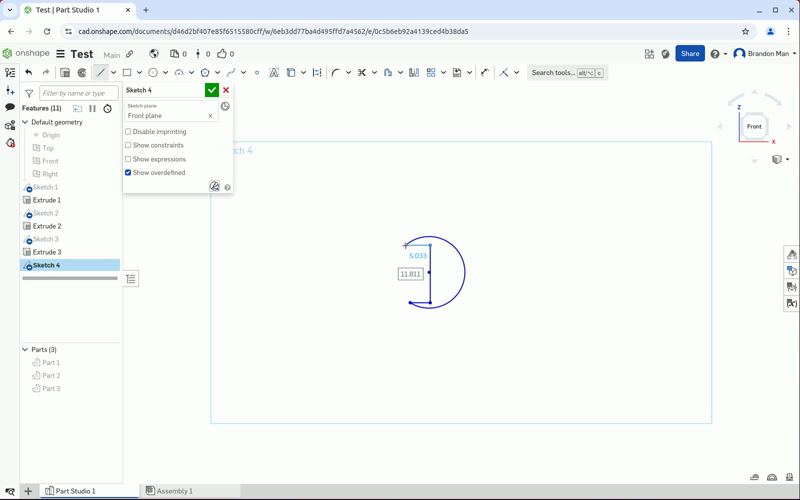
key(esc)
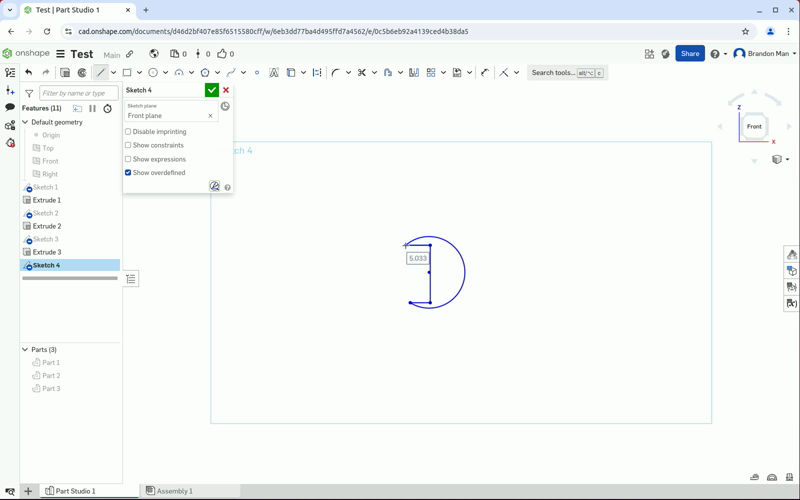
mouse_move(429, 304)
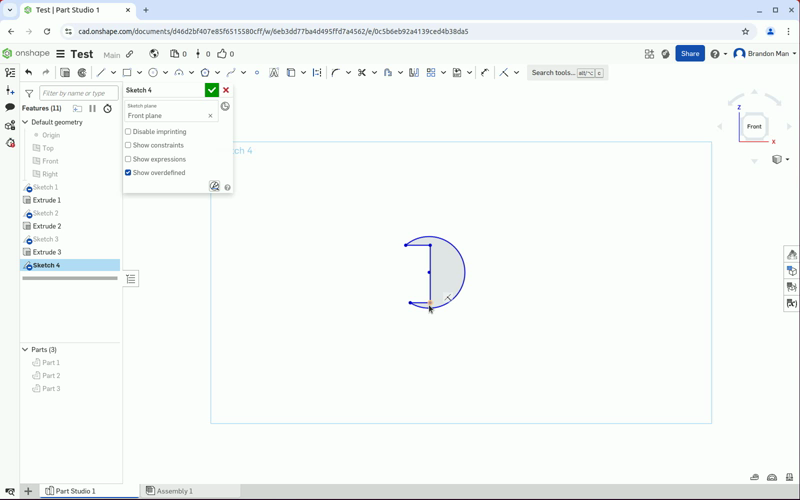
click(429, 304)
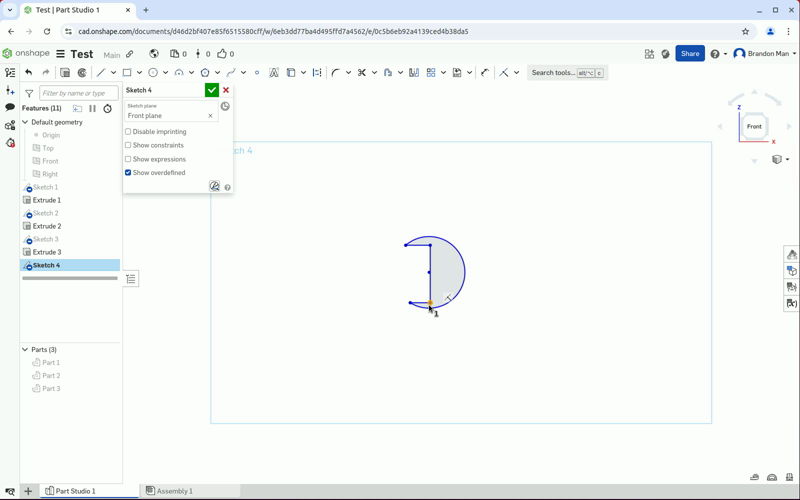
mouse_move(73, 352)
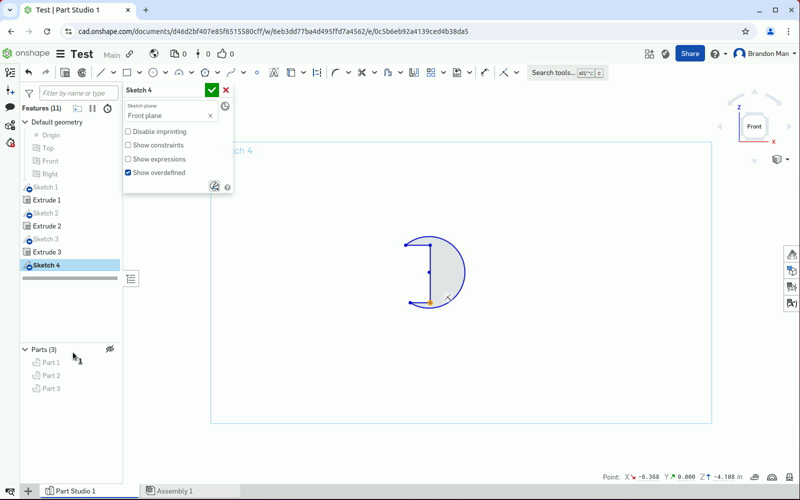
key(shift+y)
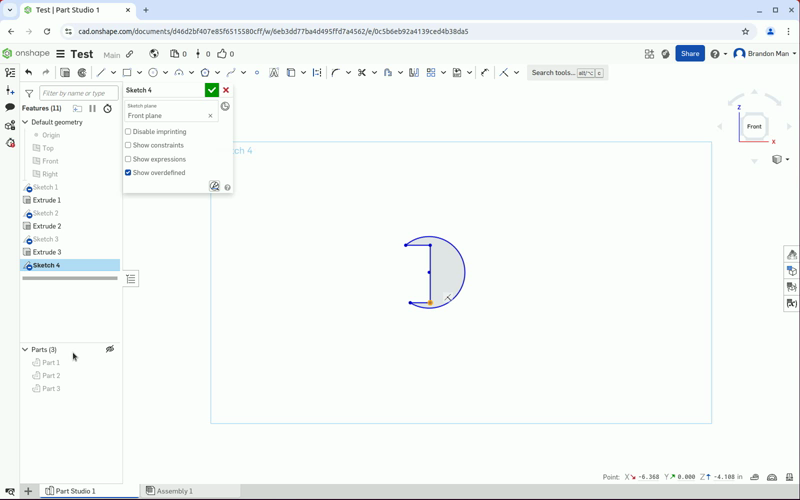
key(shift+e)
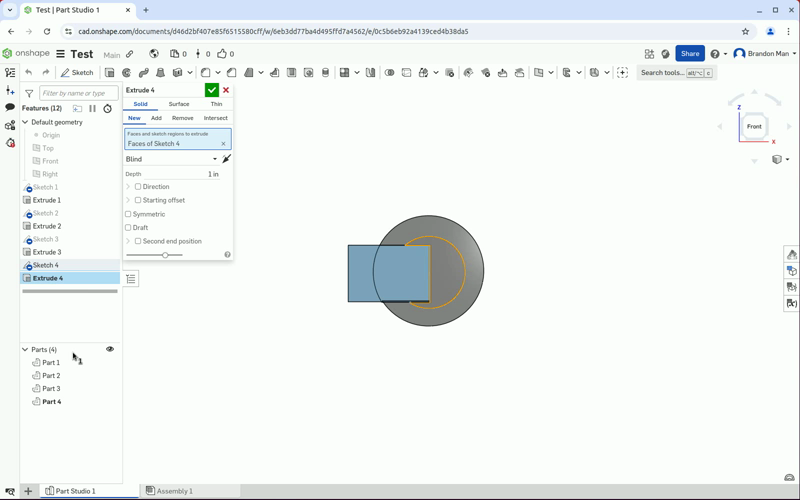
mouse_move(143, 106)
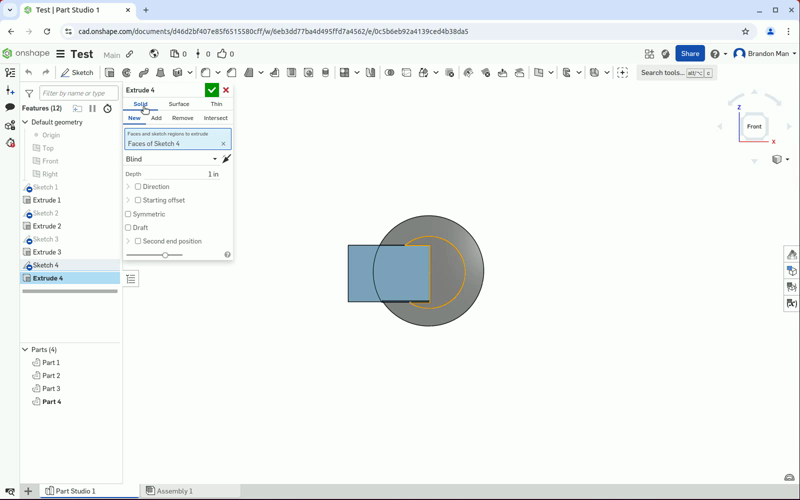
click(143, 106)
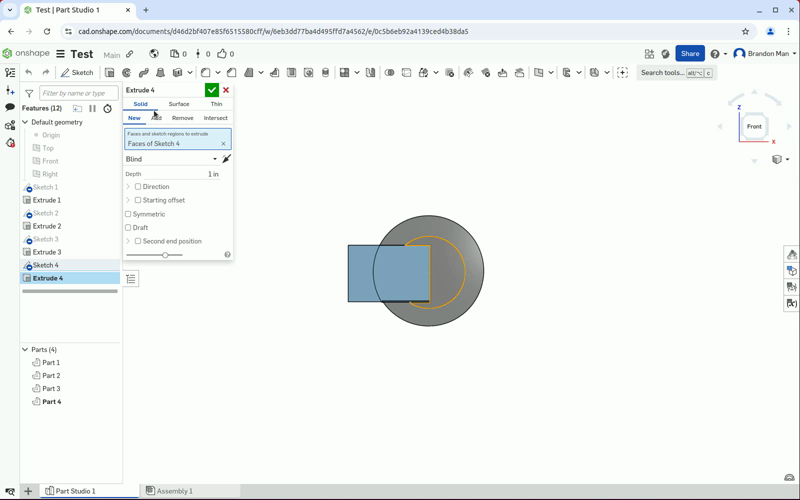
mouse_move(186, 120)
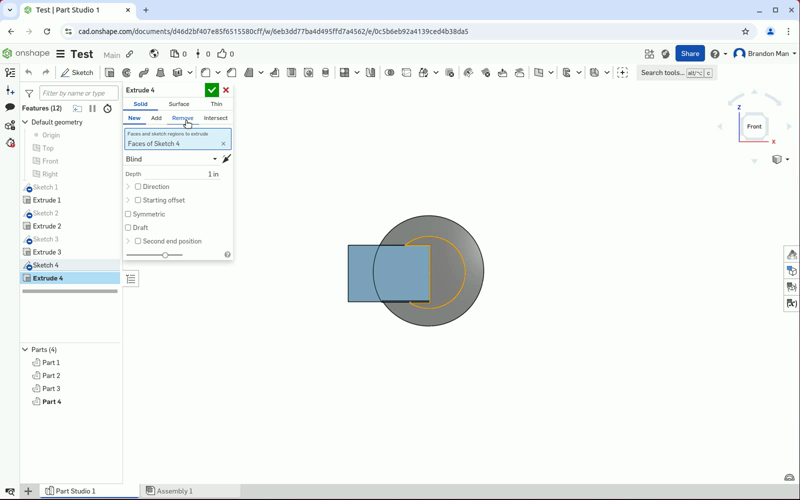
click(186, 120)
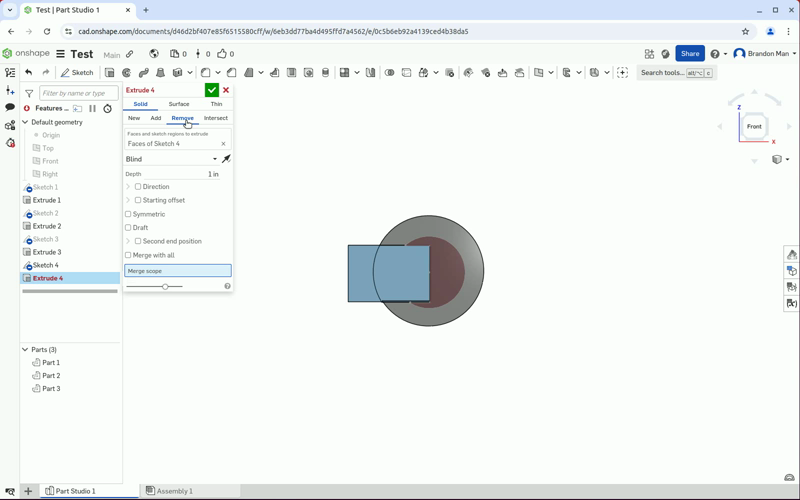
key(tab, 4)
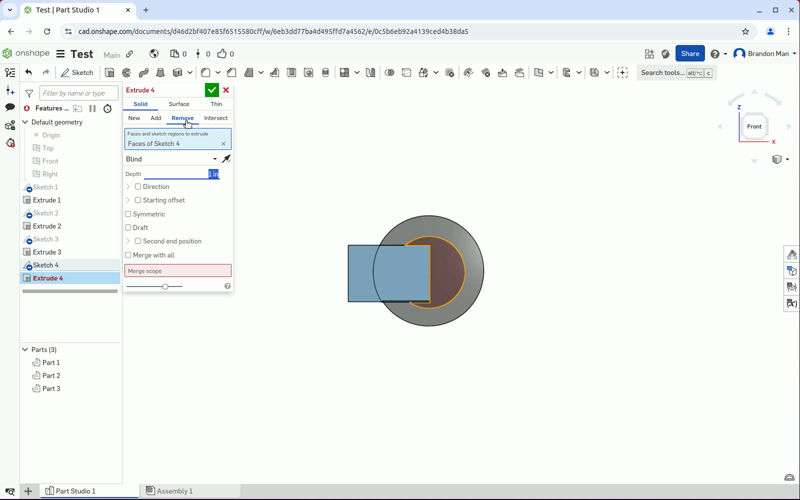
text(11.554)
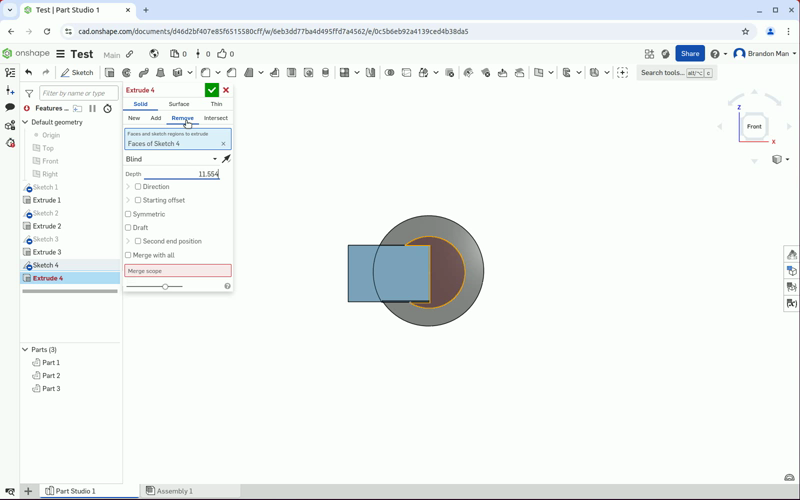
key(tab, 6)
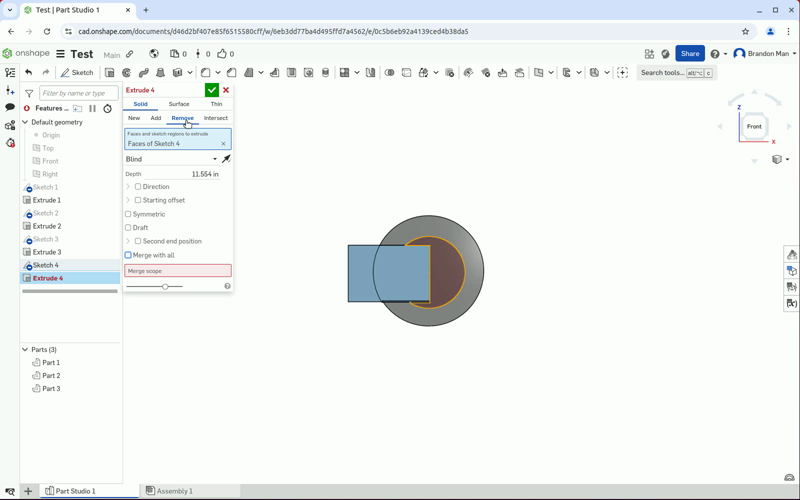
key(space)
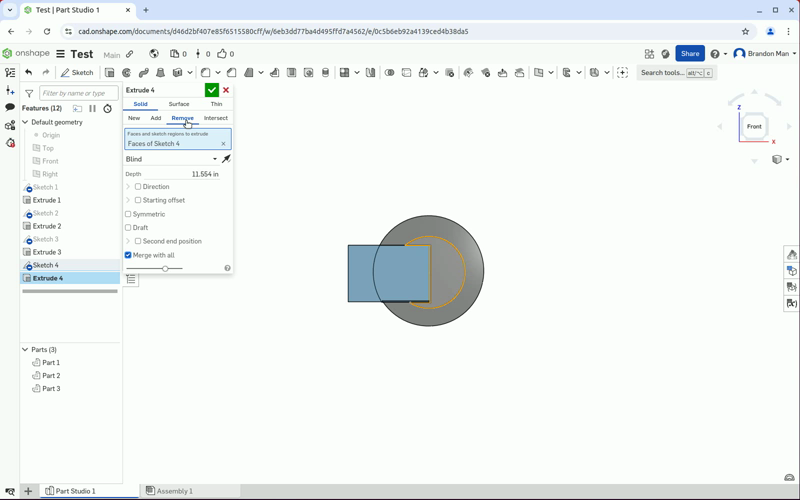
key(enter)
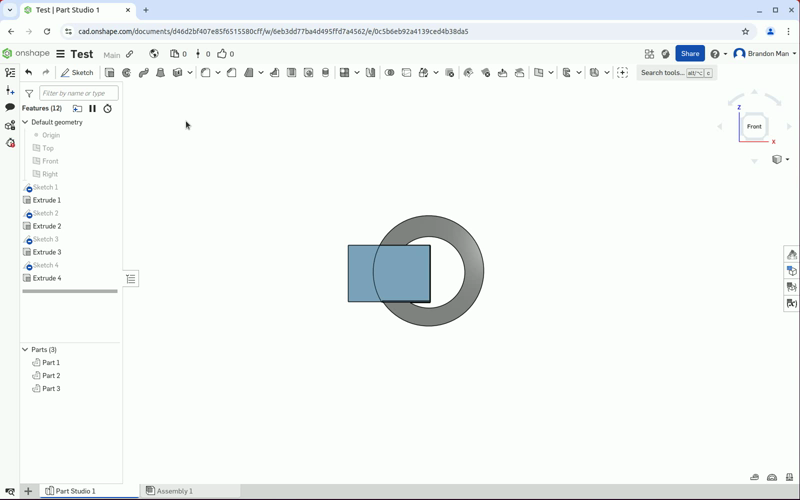
key(shift+h)
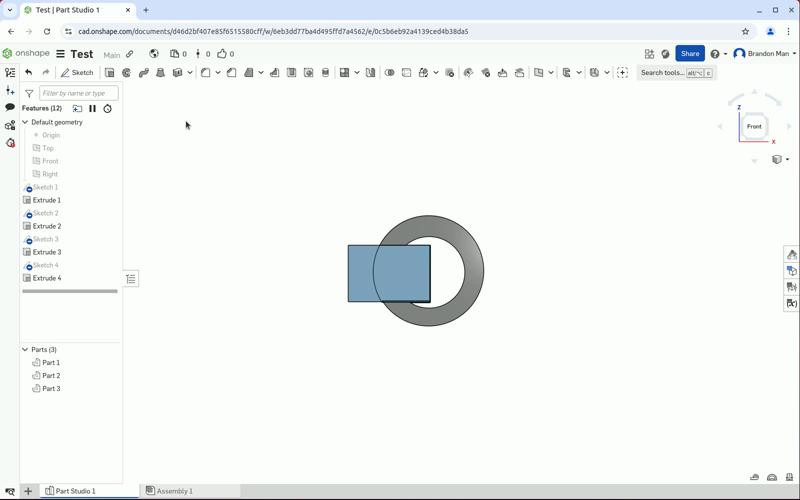
key(shift+h)
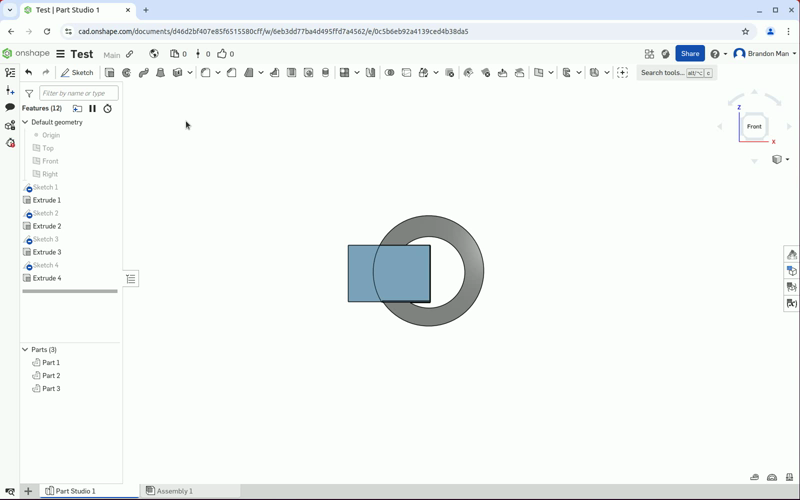
mouse_move(73, 189)
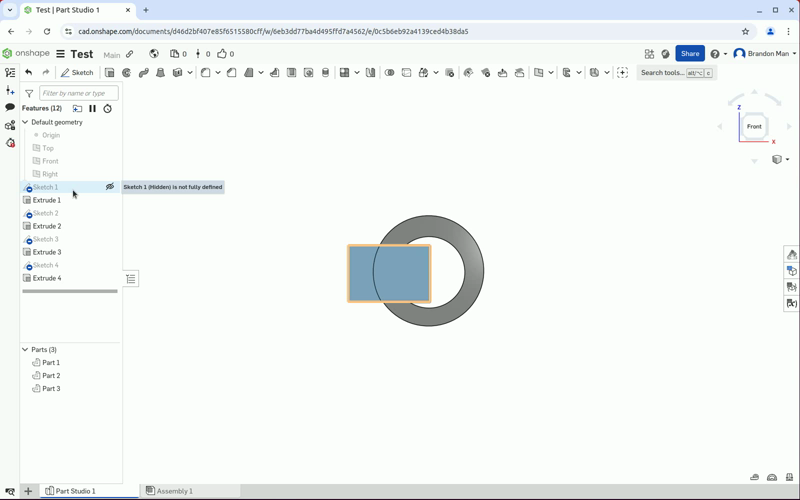
click(73, 189)
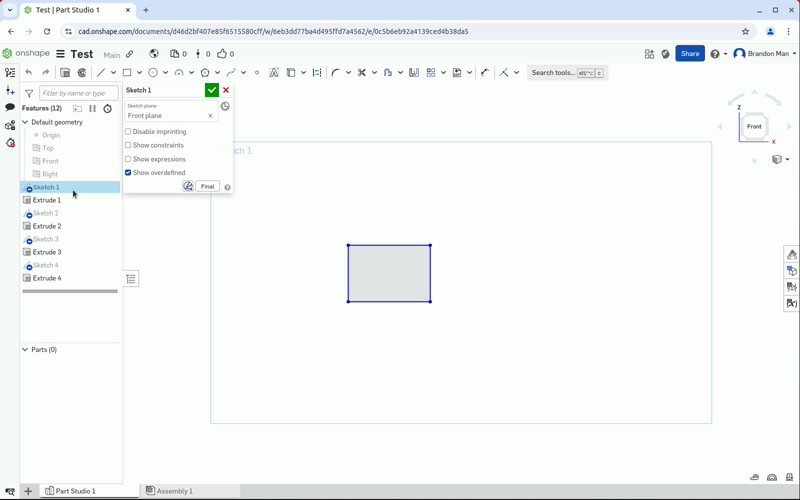
mouse_move(229, 92)
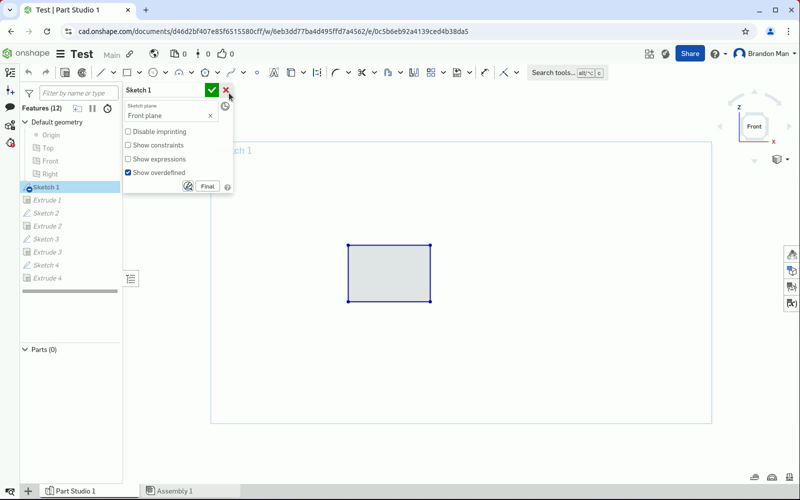
click(229, 92)
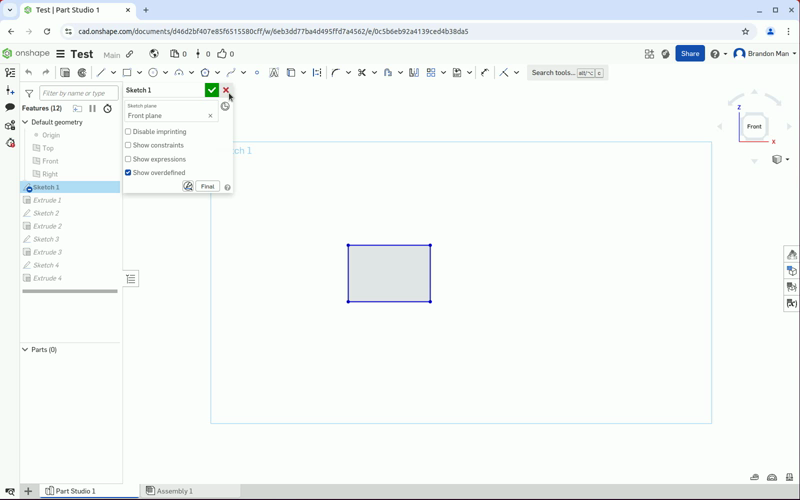
key(shift+s)
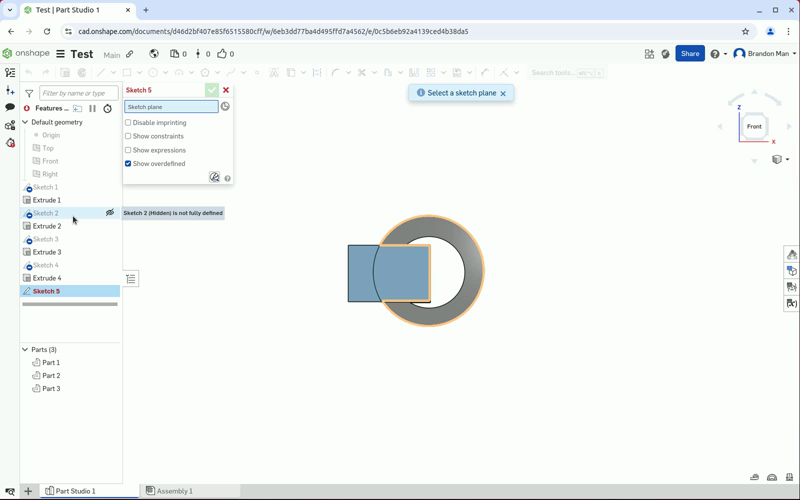
scroll(3)
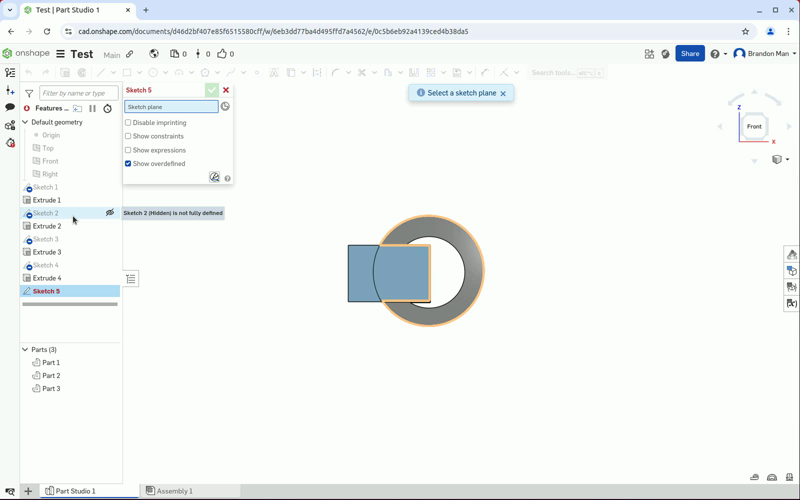
mouse_move(73, 163)
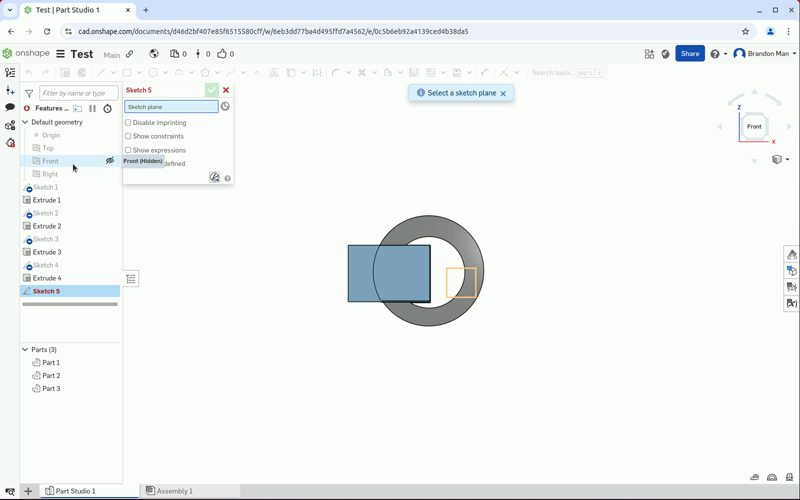
click(73, 163)
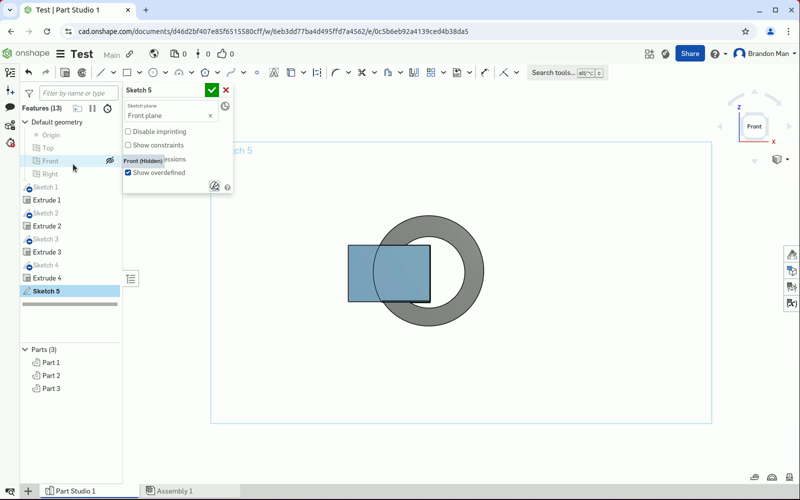
mouse_move(73, 352)
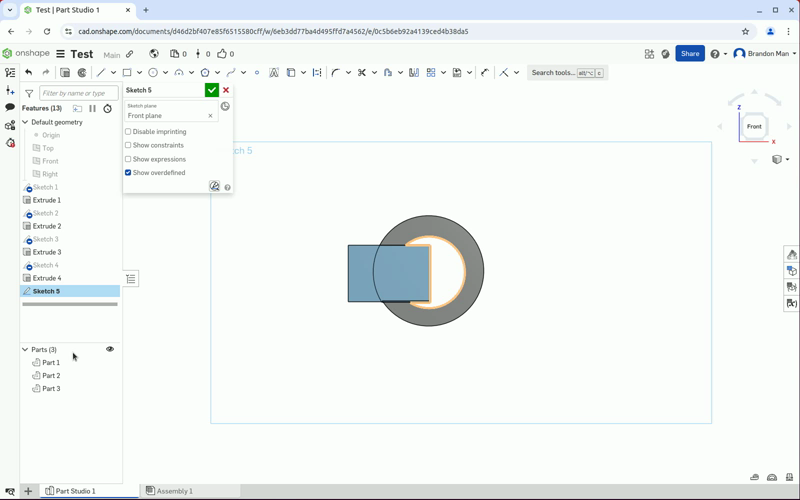
key(y)
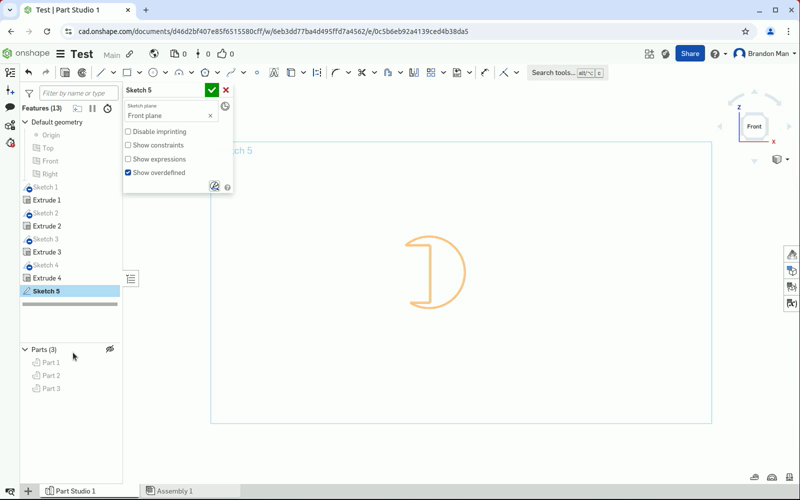
key(a)
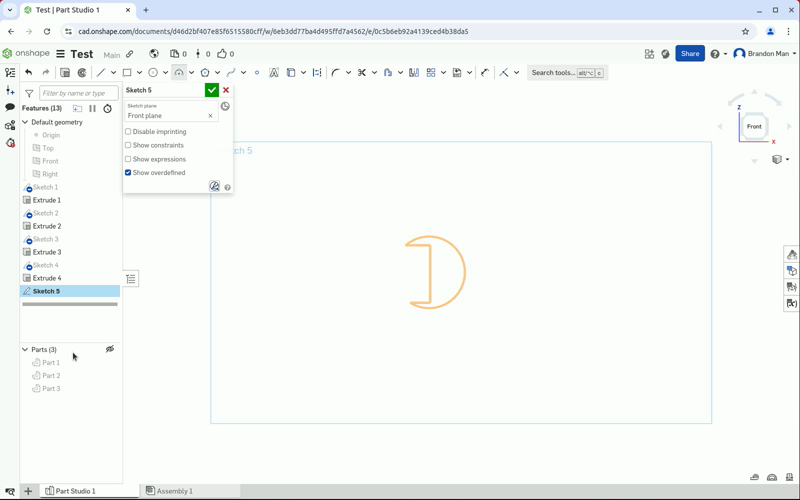
key_down(shift)
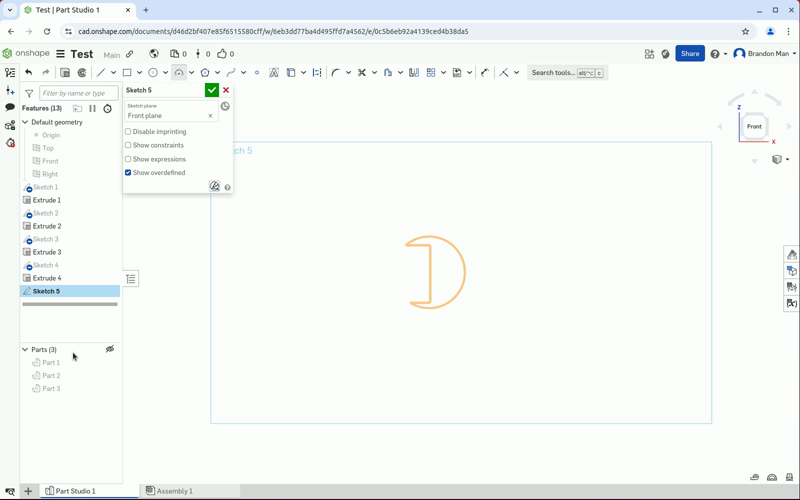
mouse_move(405, 245)
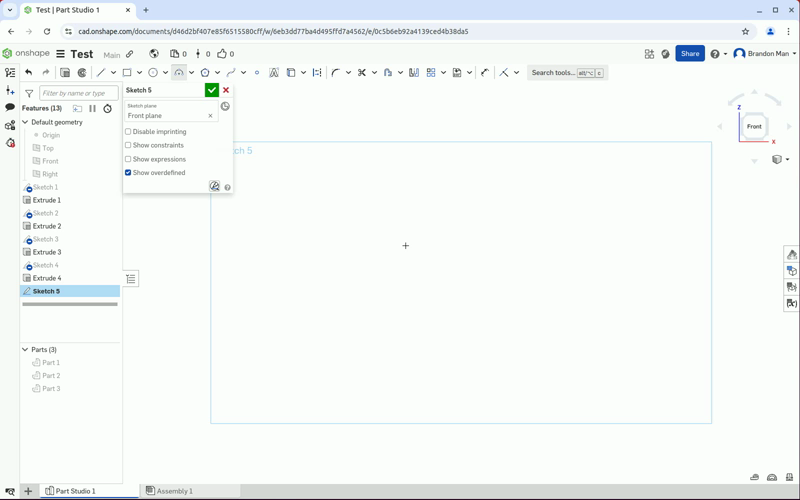
click(405, 245)
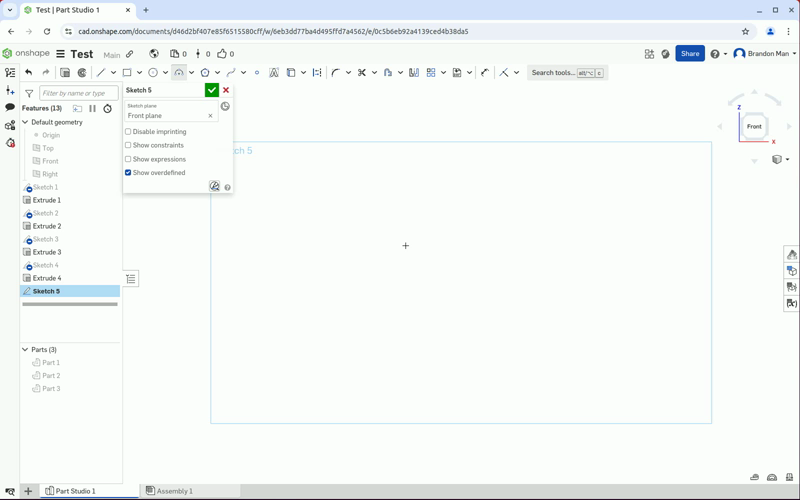
key_up(shift)
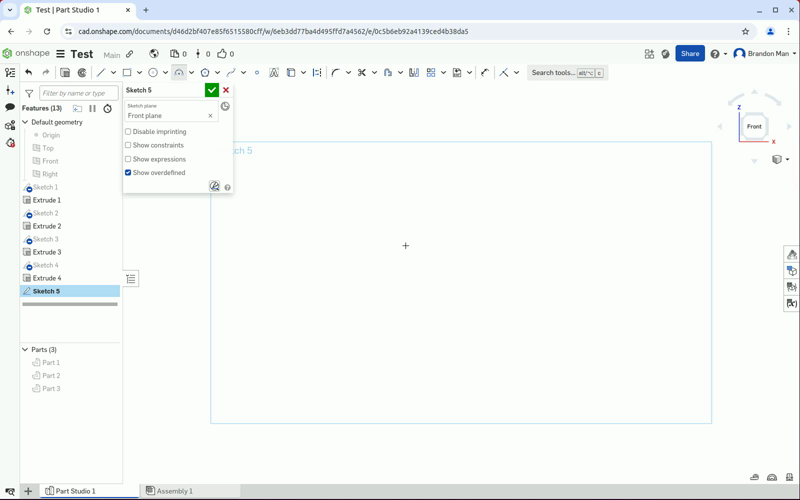
key_down(shift)
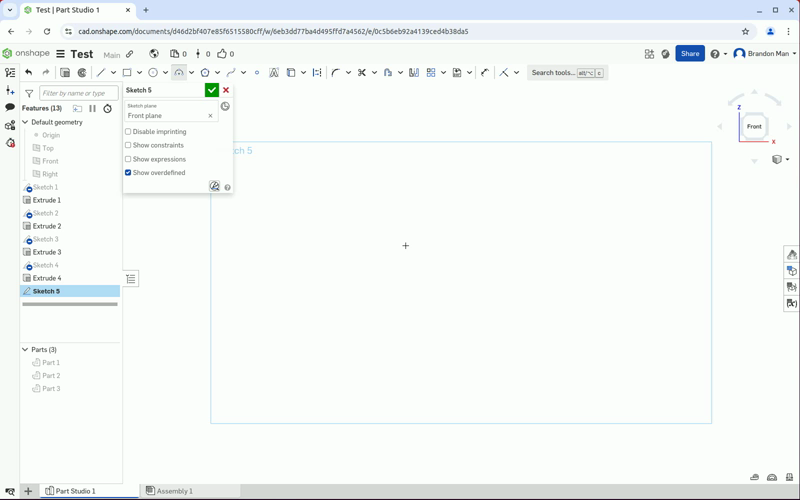
mouse_move(410, 302)
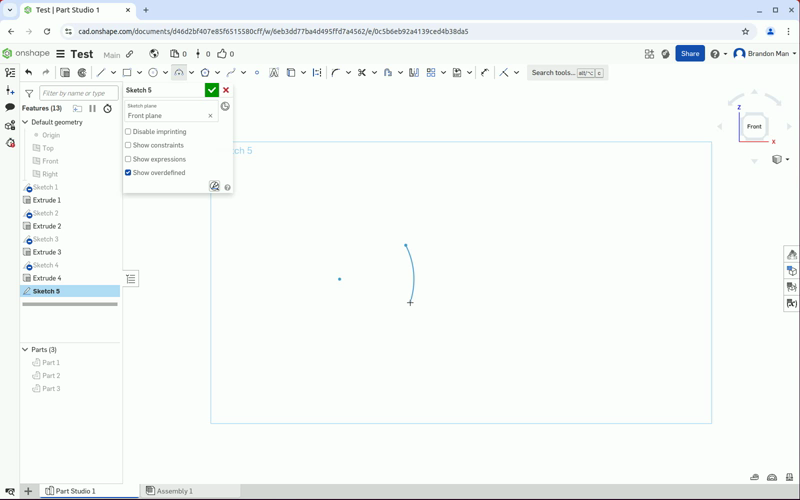
click(410, 302)
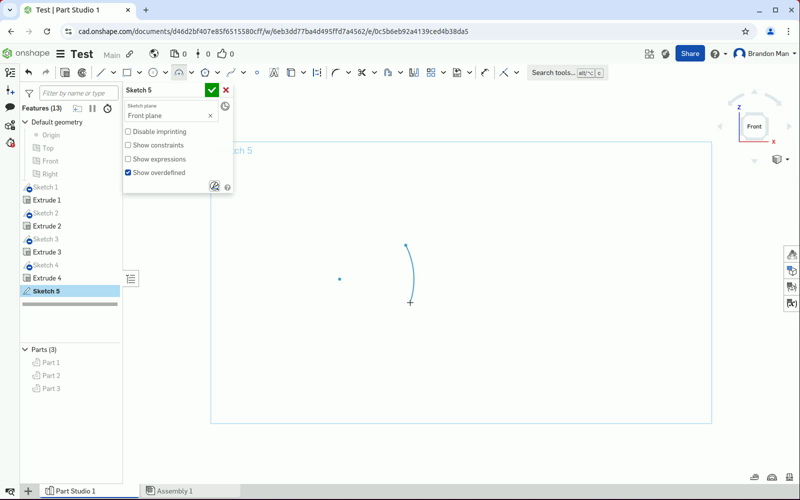
mouse_move(393, 275)
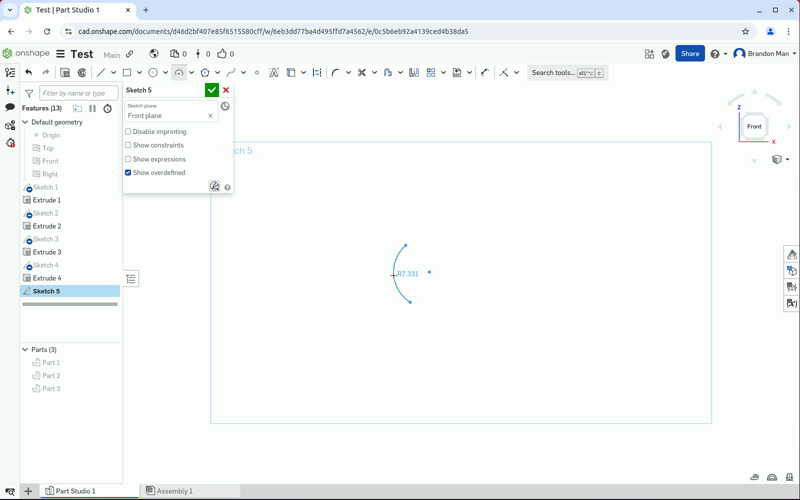
click(393, 275)
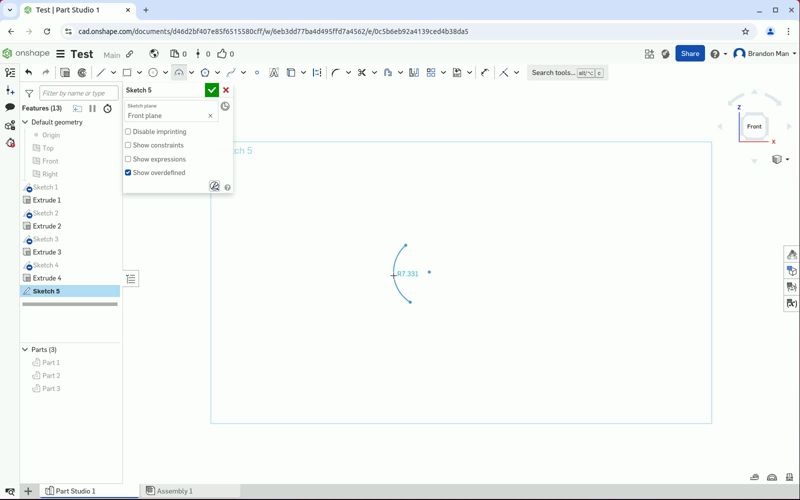
key_up(shift)
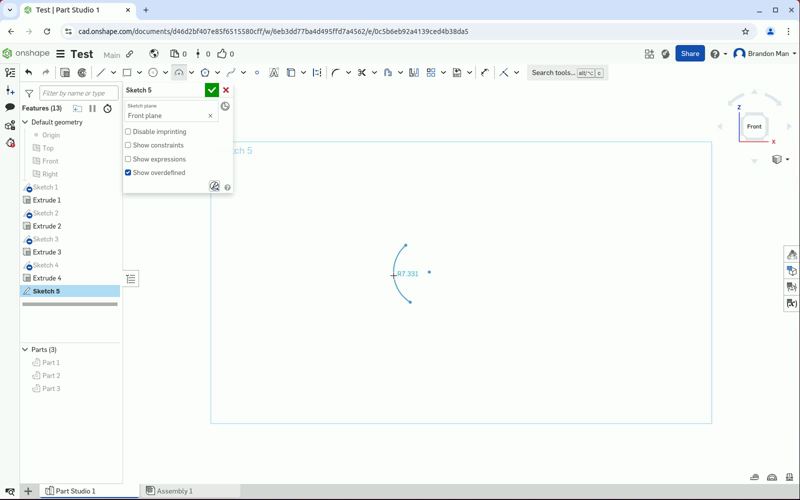
key(esc)
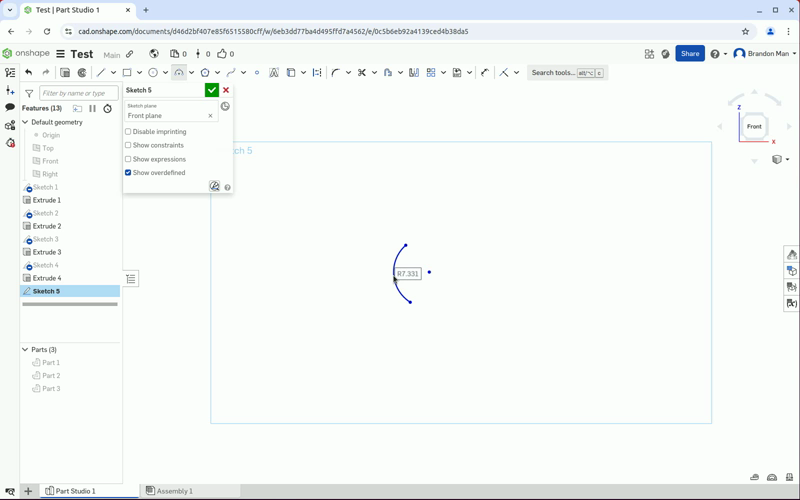
key(l)
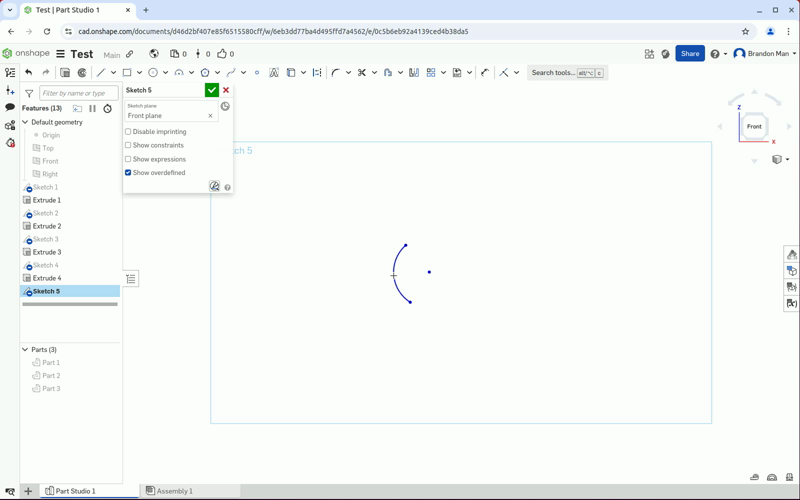
mouse_move(410, 302)
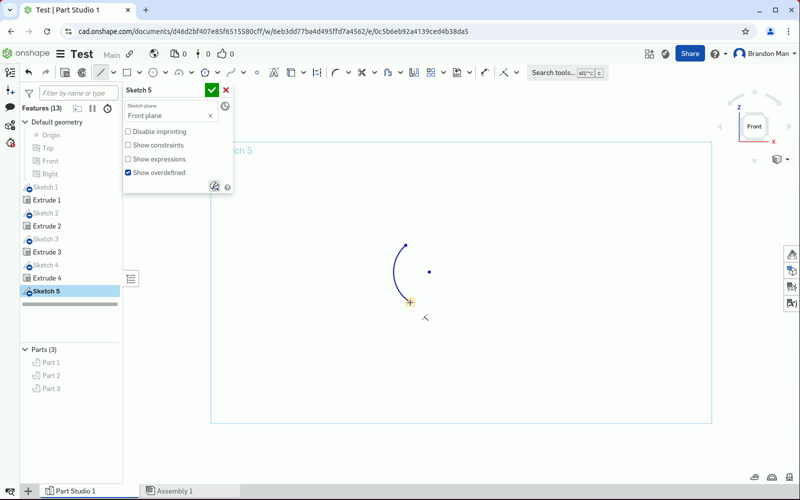
click(410, 302)
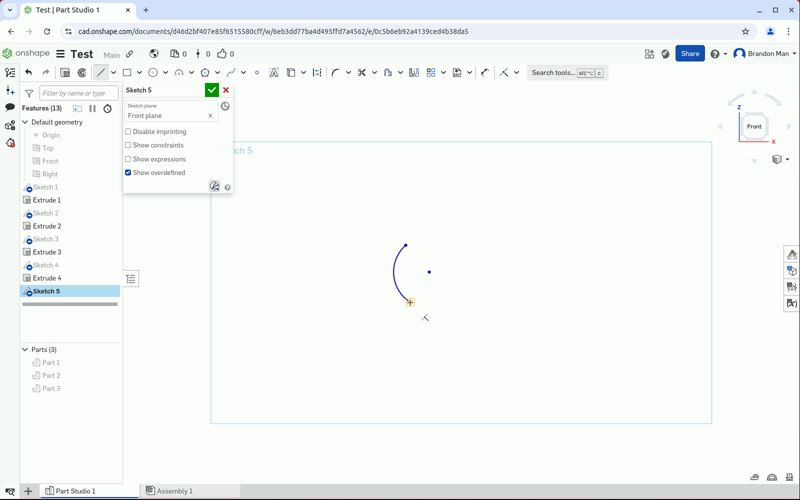
key_down(shift)
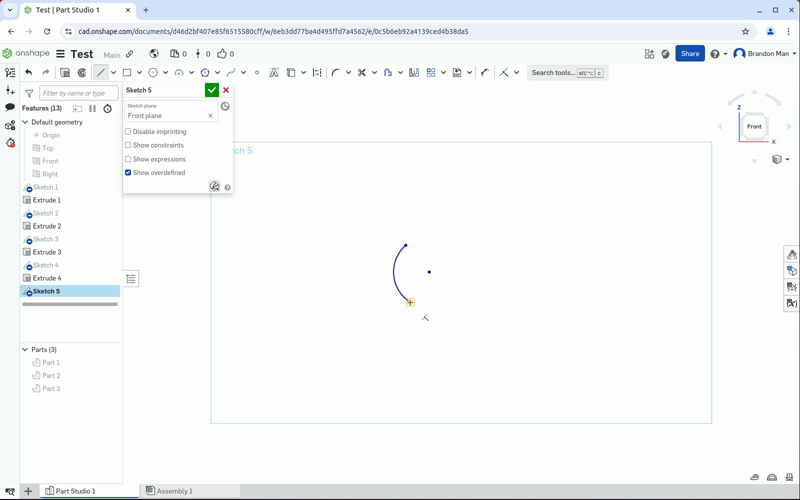
mouse_move(440, 302)
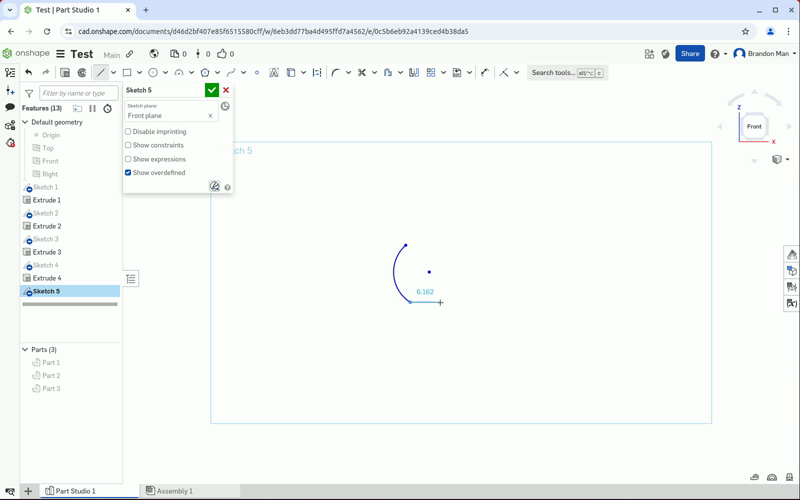
mouse_move(430, 302)
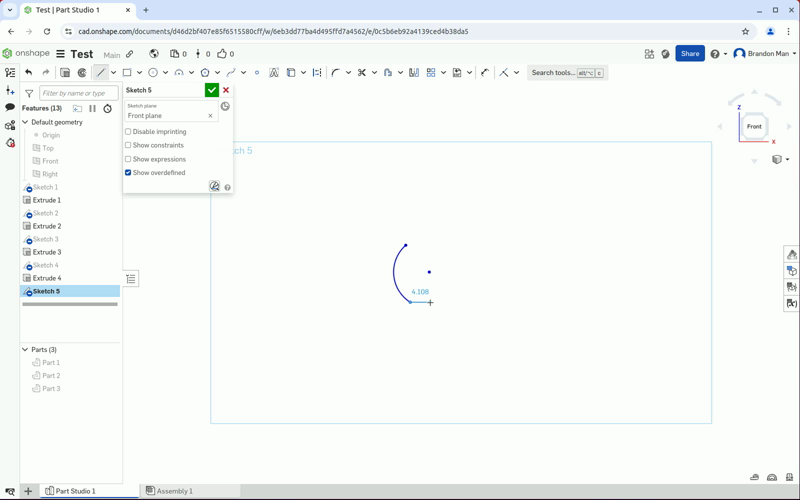
click(430, 302)
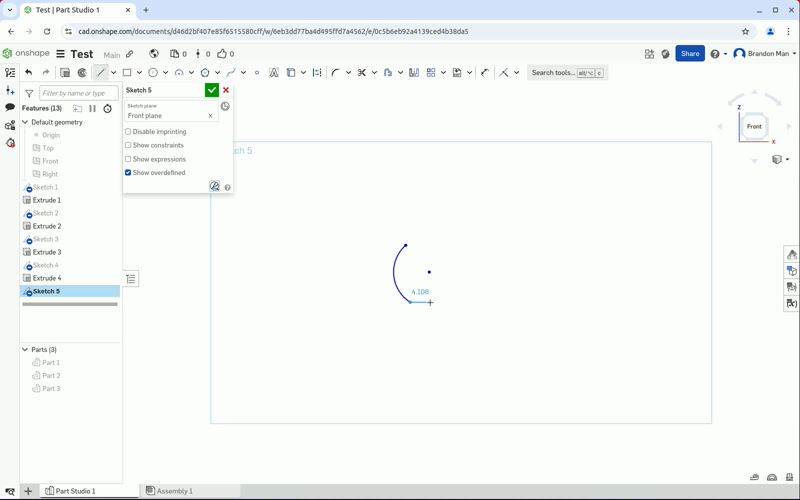
key_up(shift)
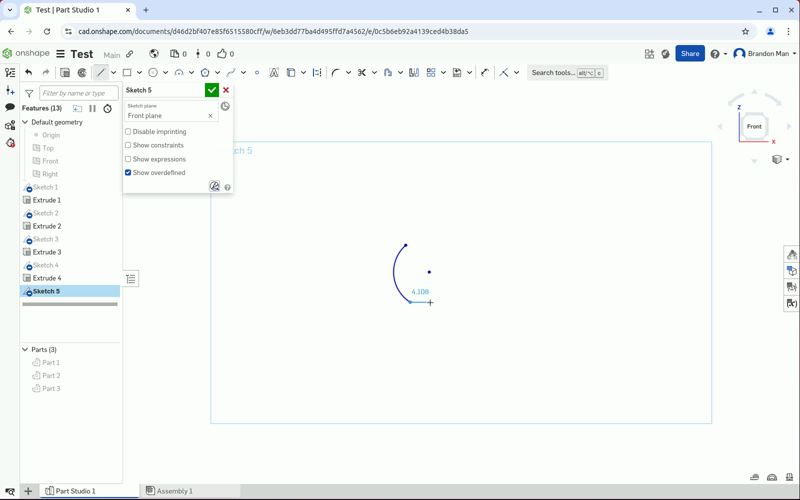
key_down(shift)
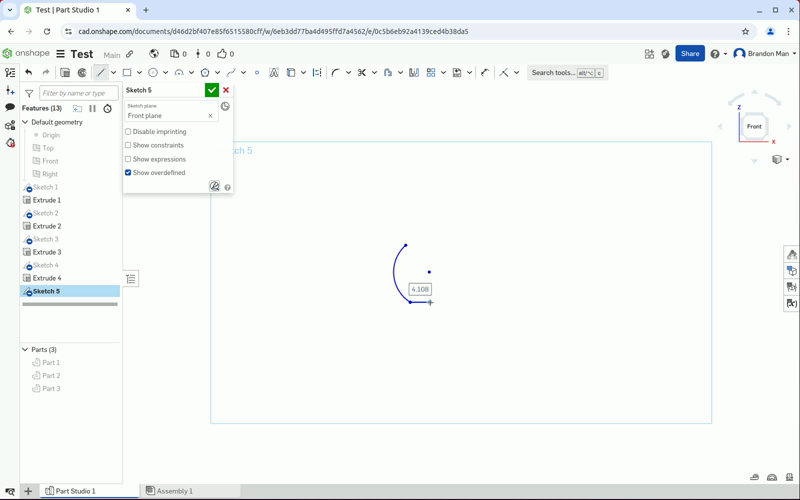
mouse_move(460, 302)
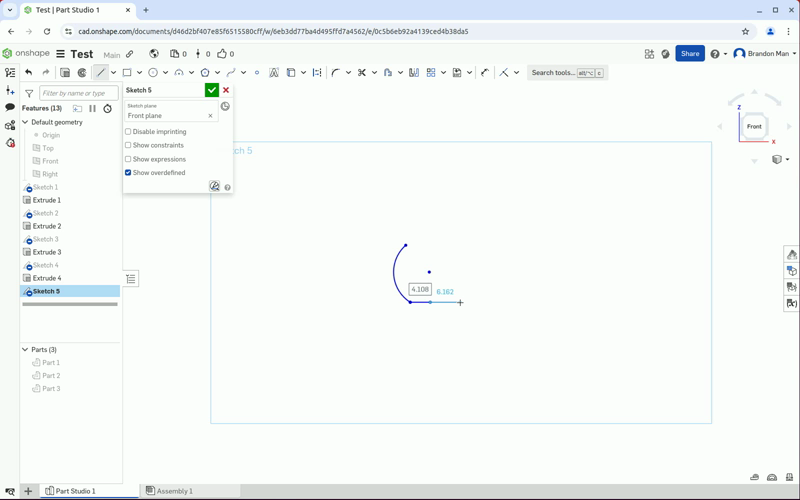
mouse_move(430, 245)
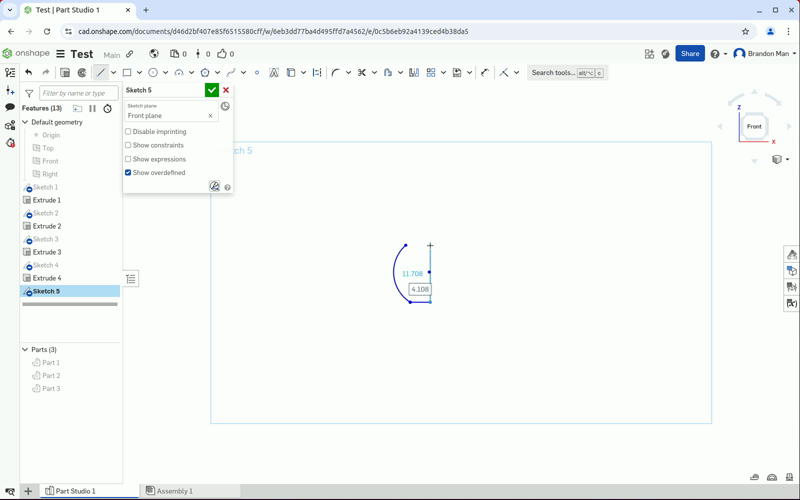
click(430, 245)
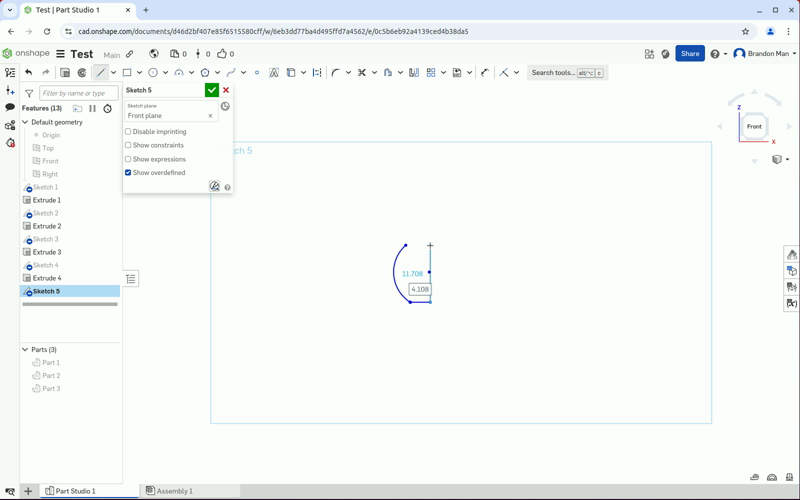
key_up(shift)
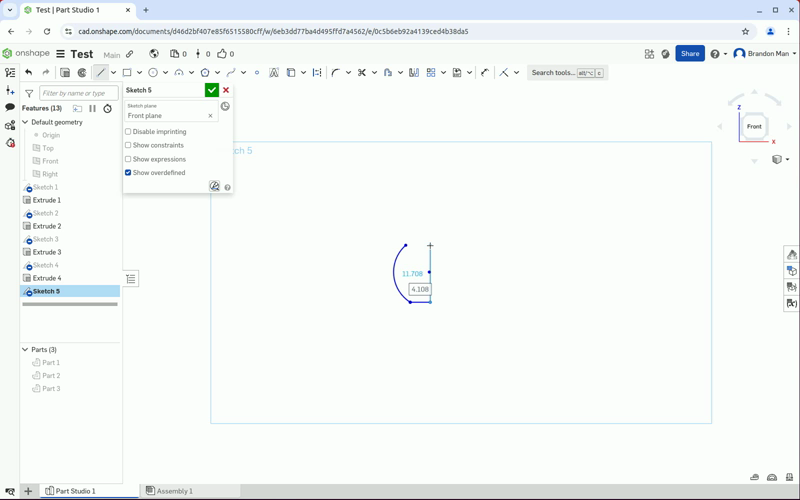
mouse_move(460, 245)
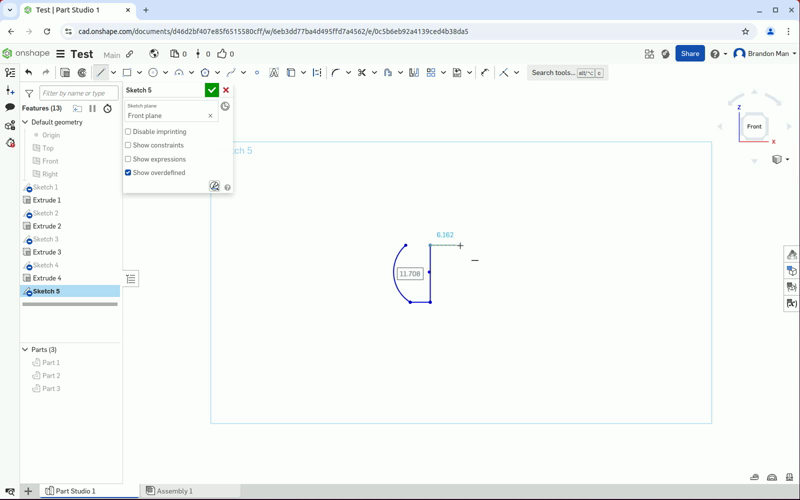
key_down(shift)
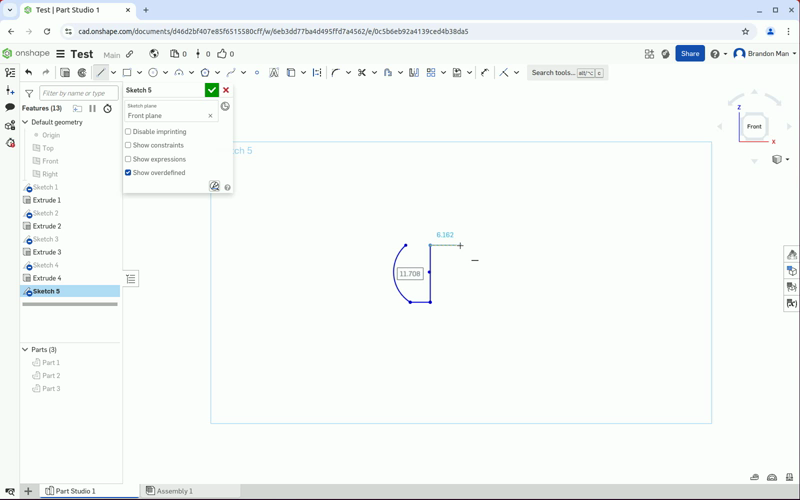
mouse_move(405, 245)
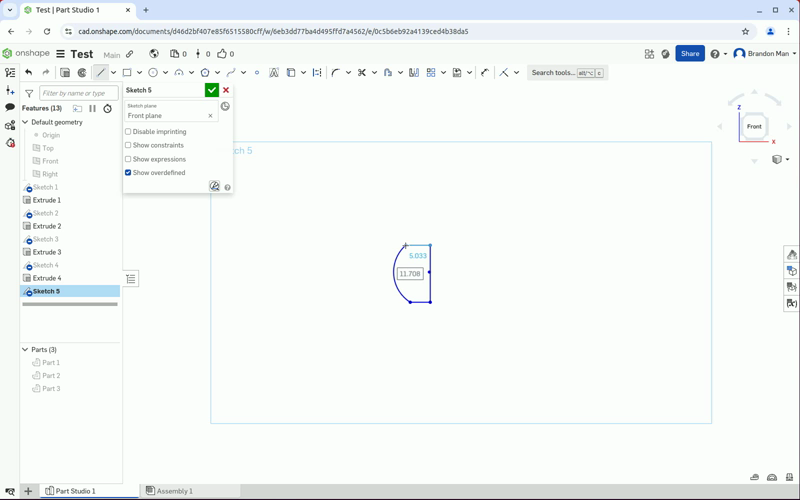
key_up(shift)
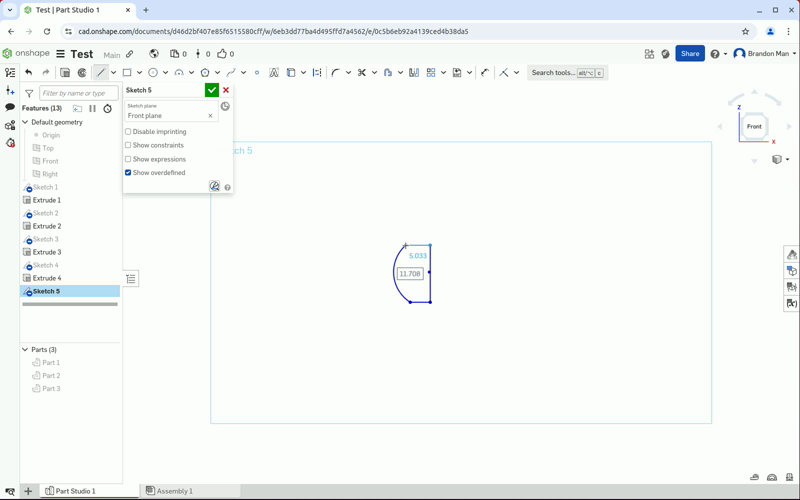
click(405, 245)
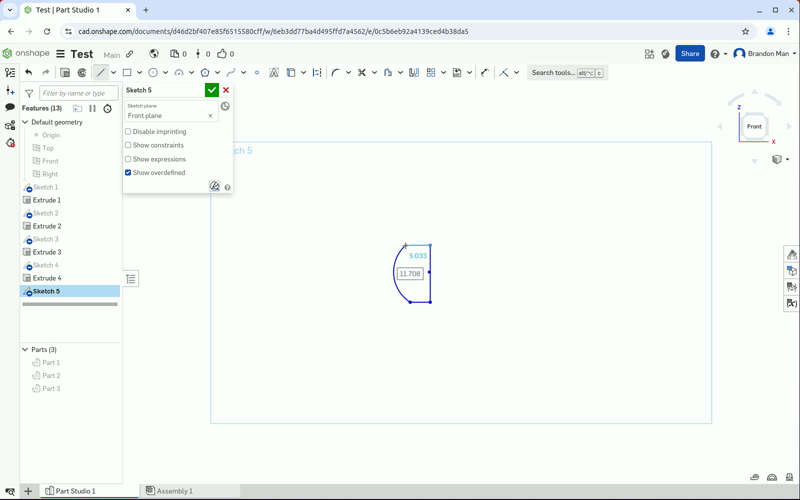
key(esc)
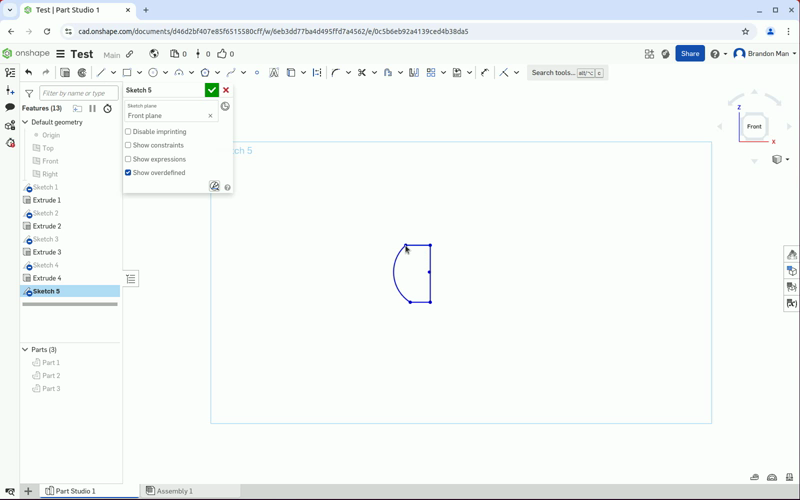
mouse_move(426, 295)
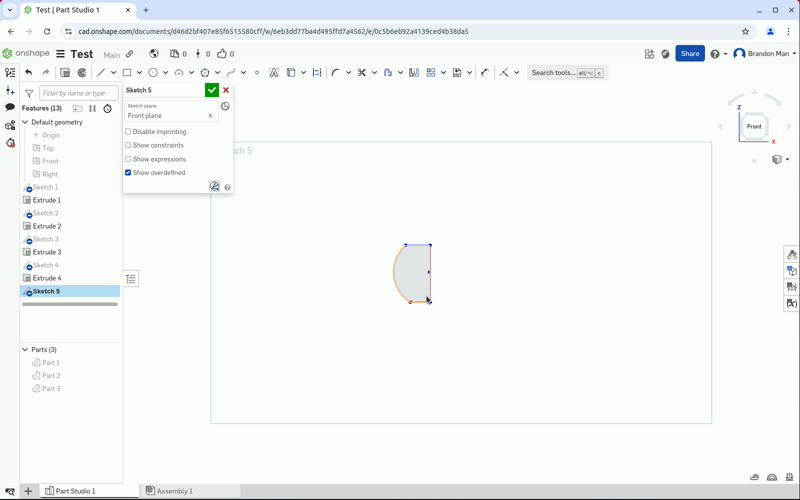
click(426, 295)
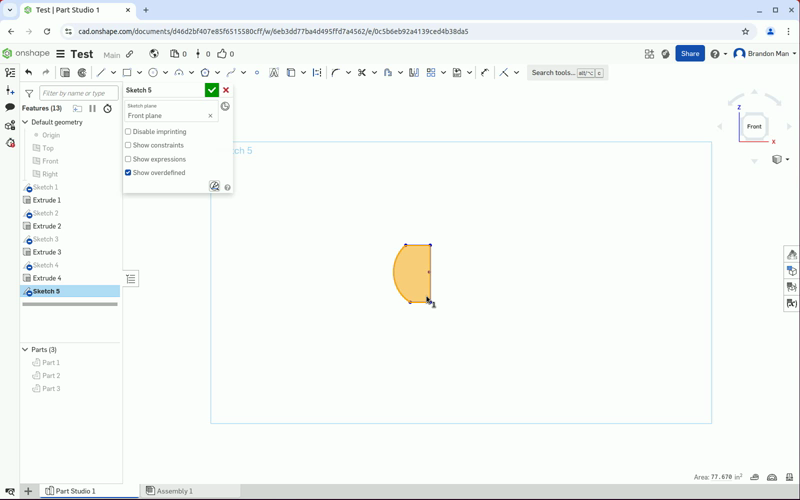
mouse_move(73, 352)
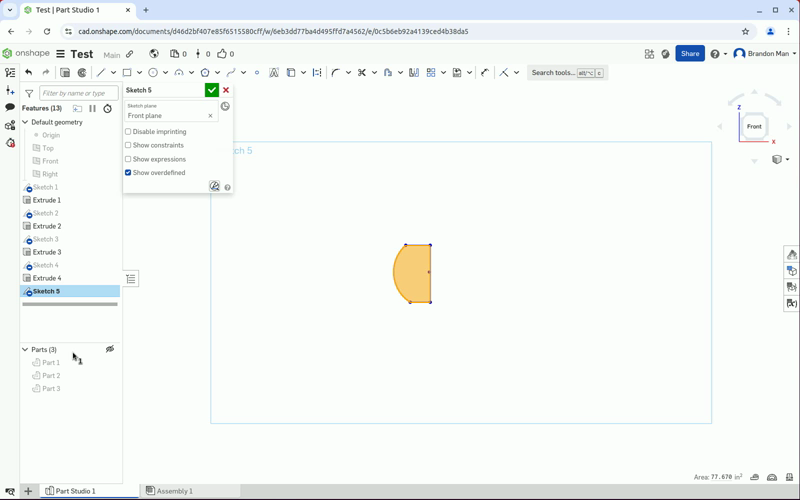
key(shift+y)
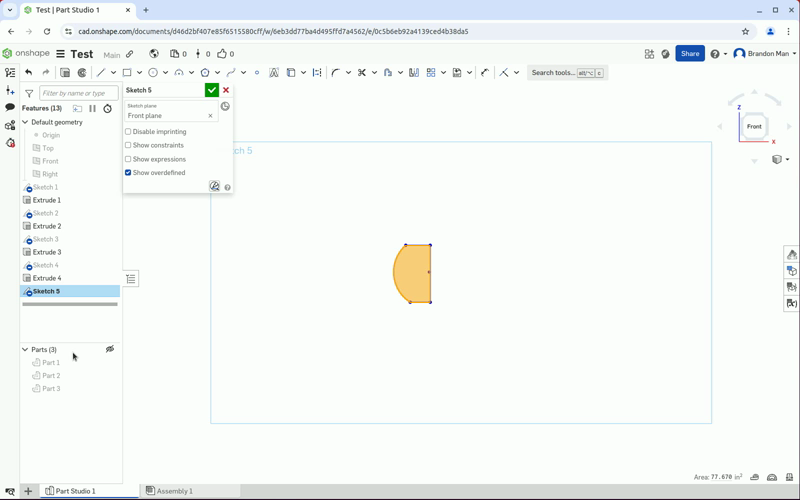
key(shift+e)
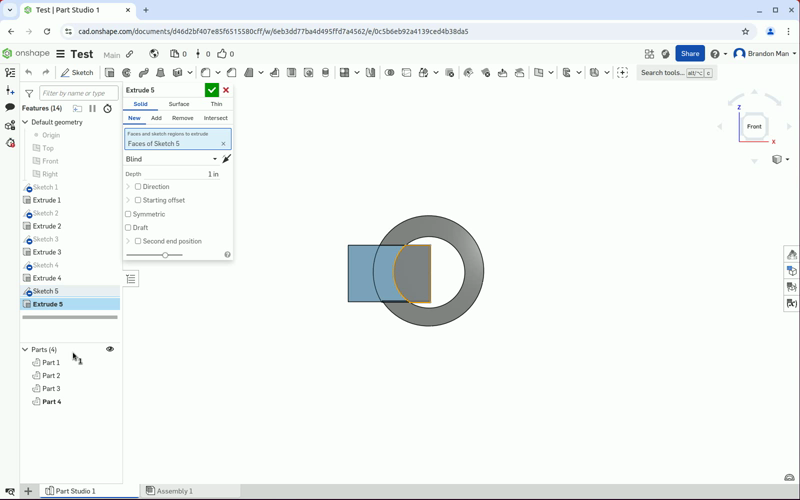
mouse_move(143, 106)
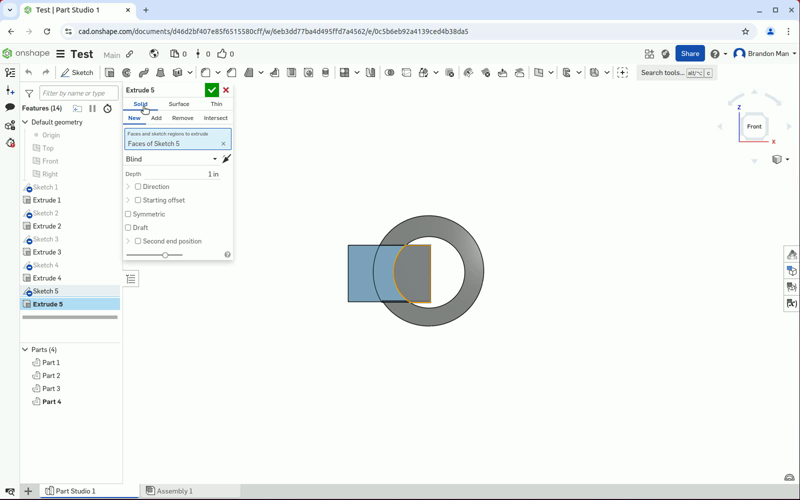
click(143, 106)
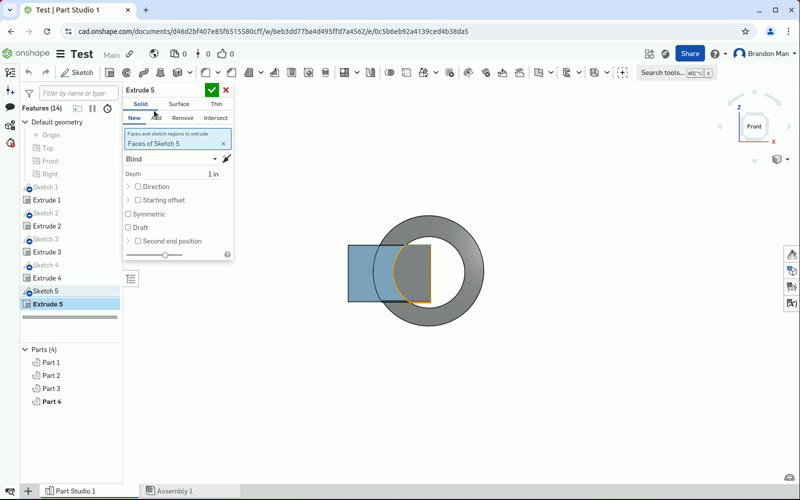
mouse_move(186, 120)
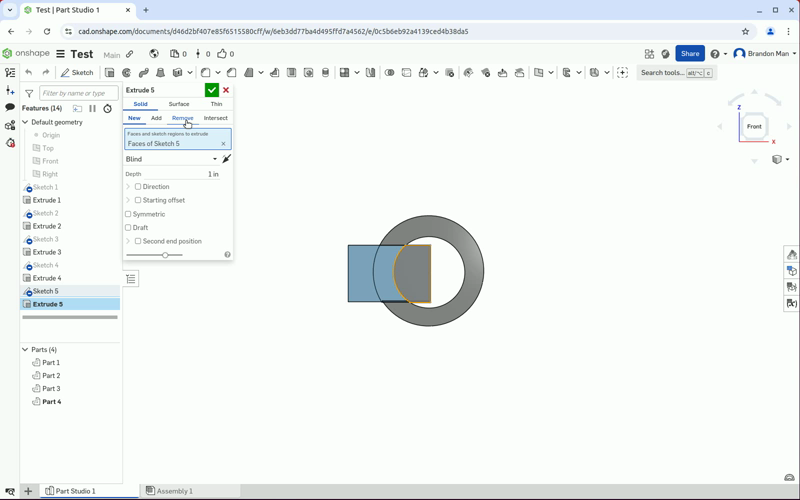
click(186, 120)
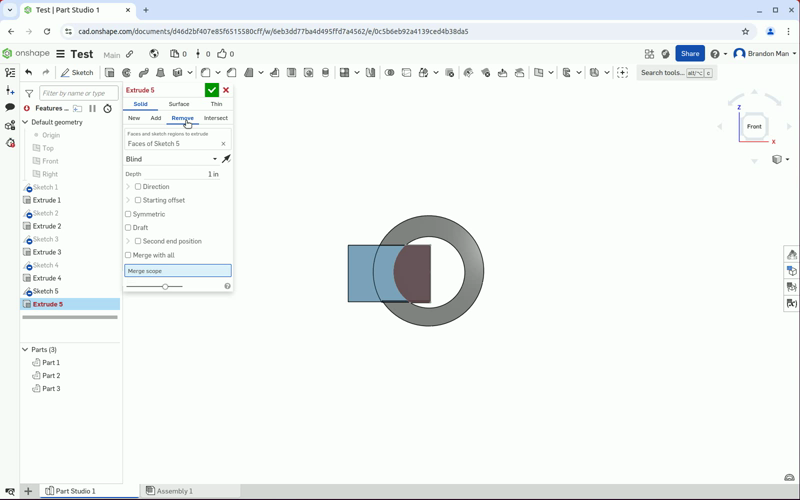
key(tab, 4)
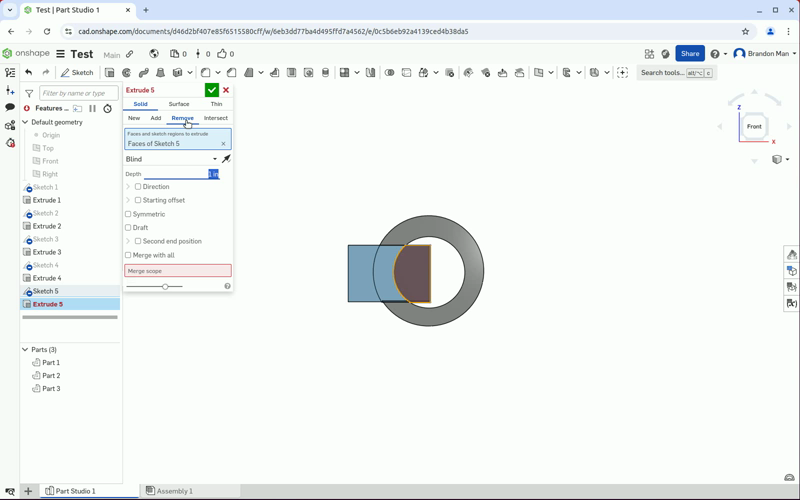
text(11.554)
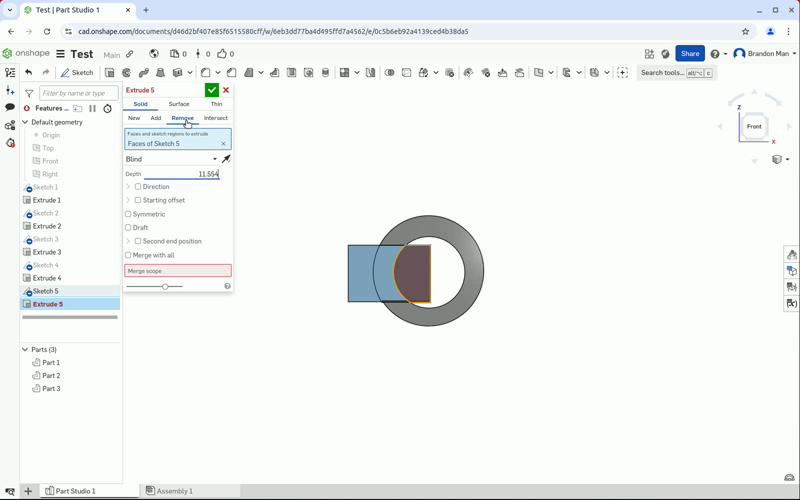
key(tab, 6)
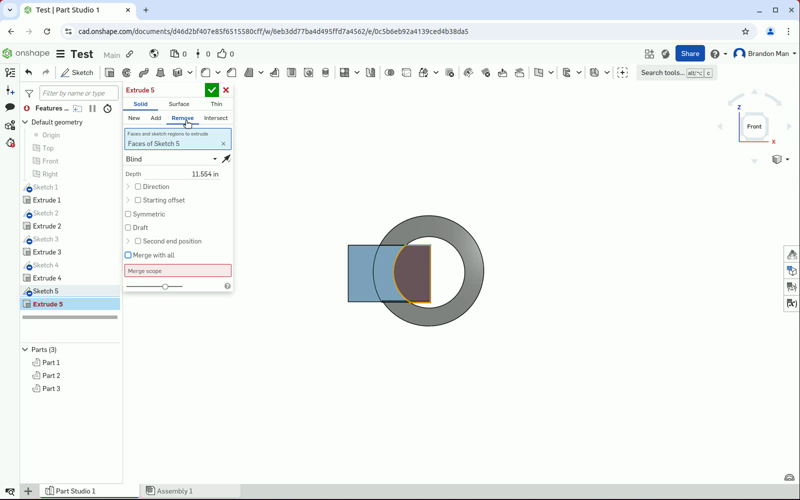
key(space)
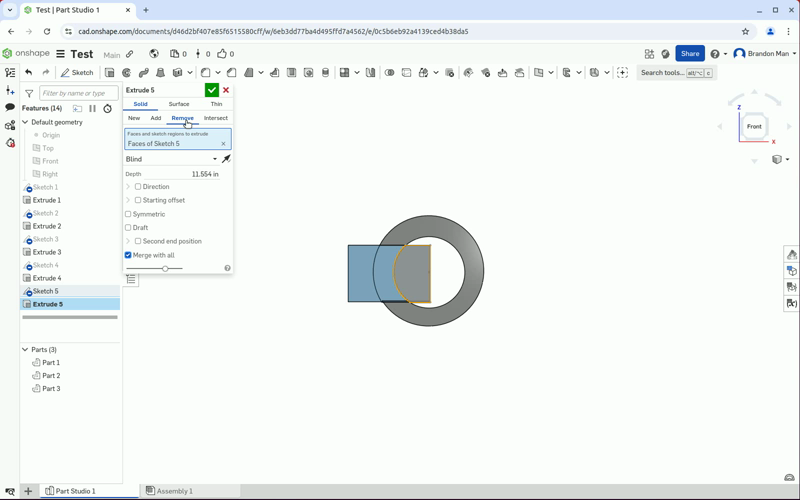
key(enter)
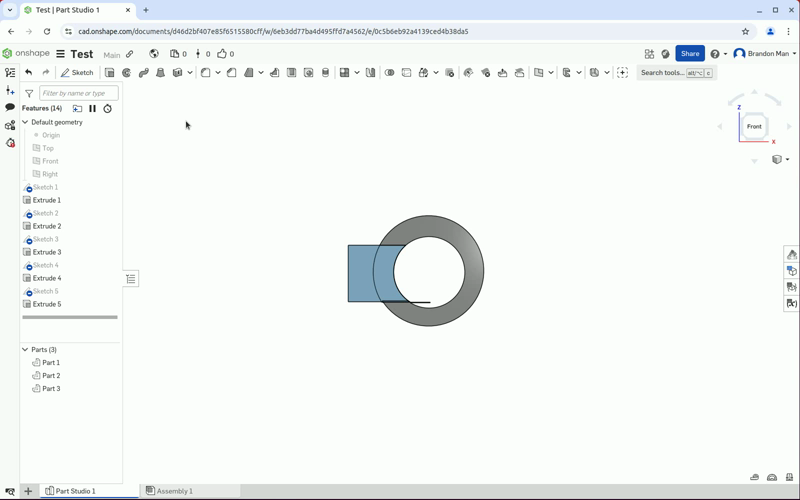
key(shift+h)
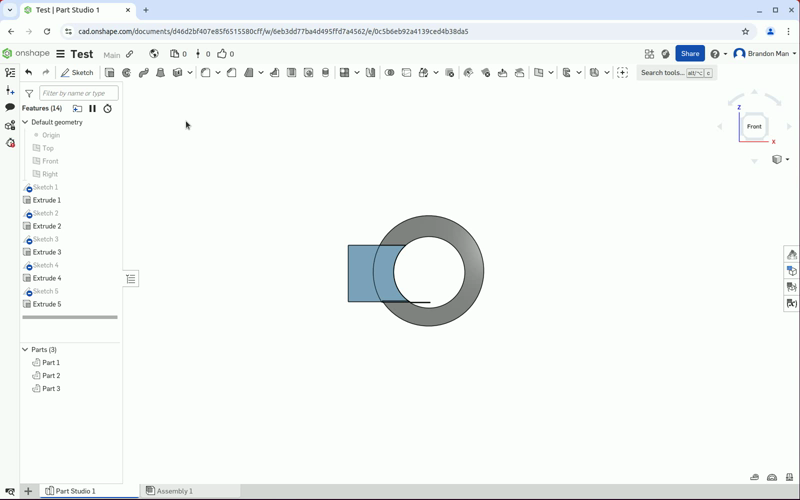
key(shift+h)
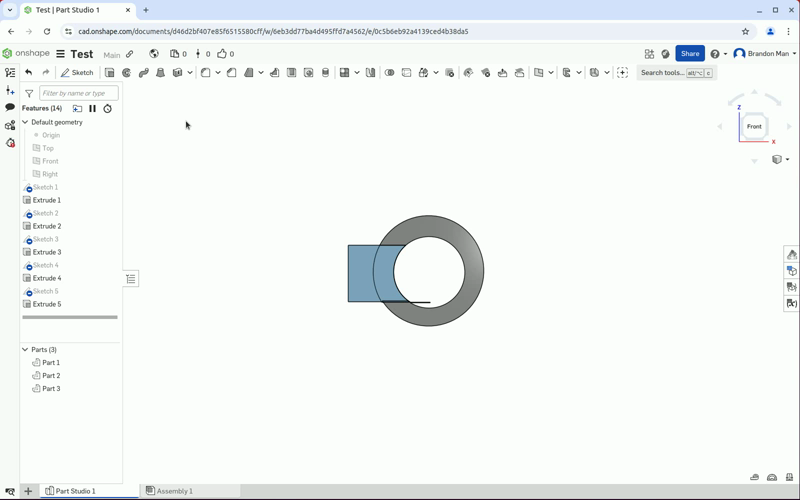
mouse_move(73, 189)
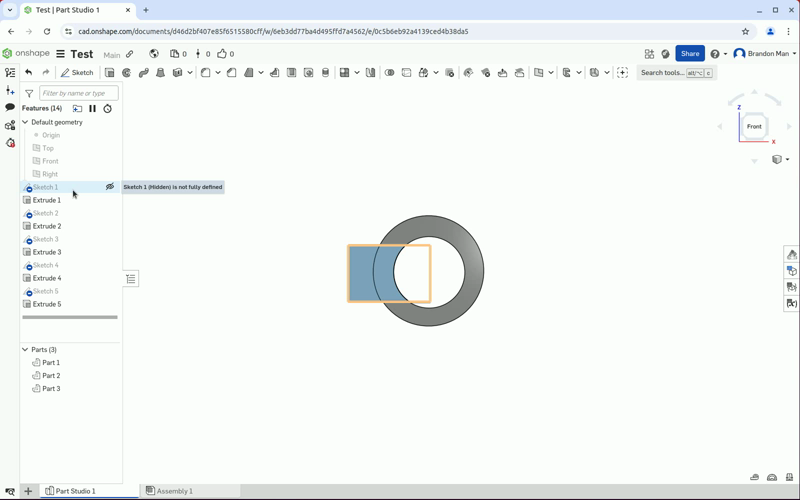
click(73, 189)
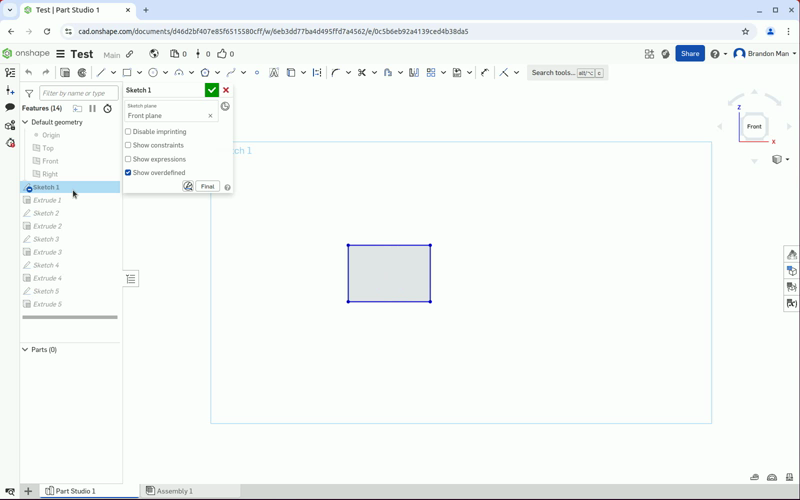
mouse_move(229, 92)
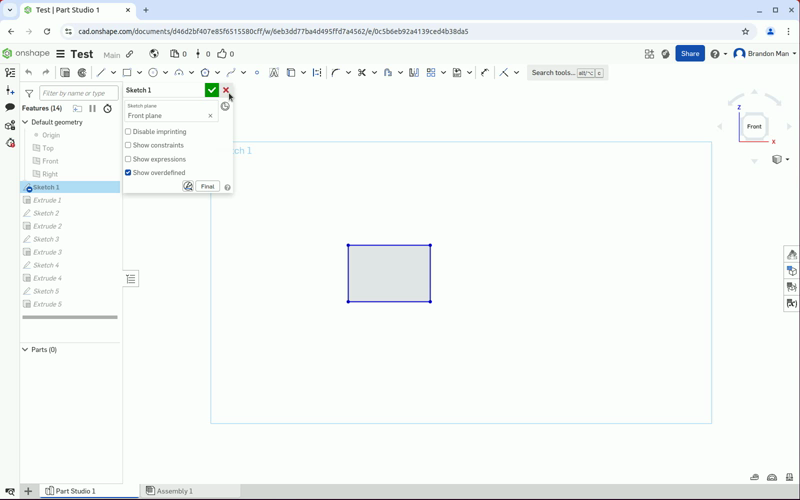
click(229, 92)
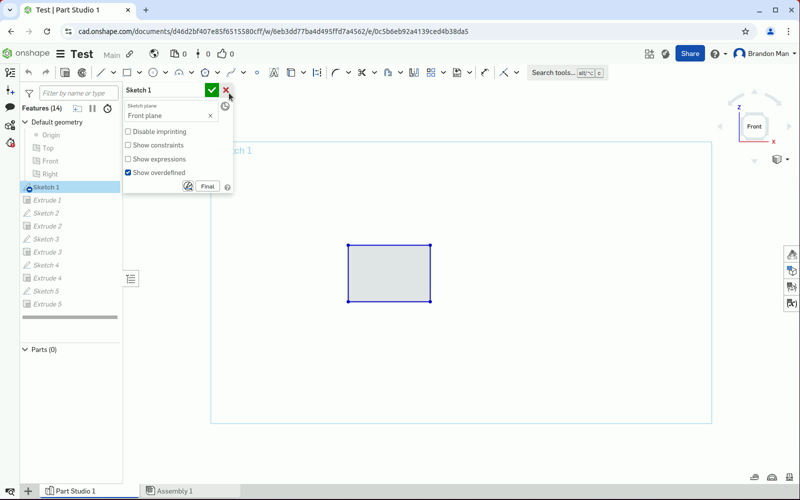
key(shift+s)
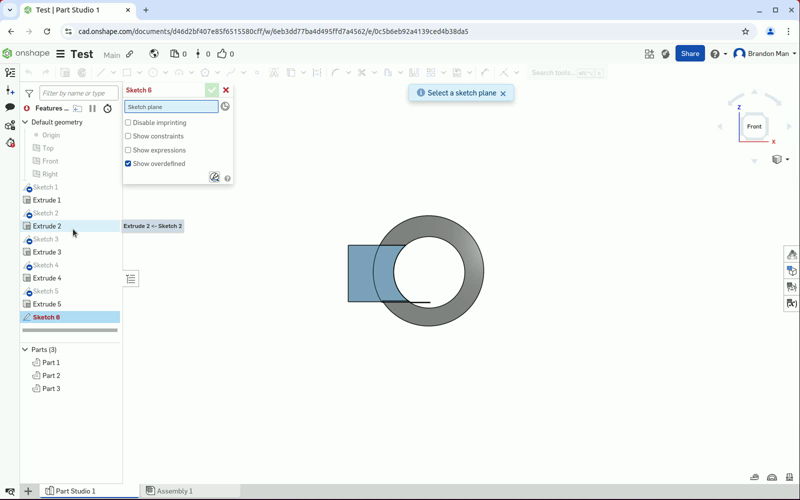
scroll(3)
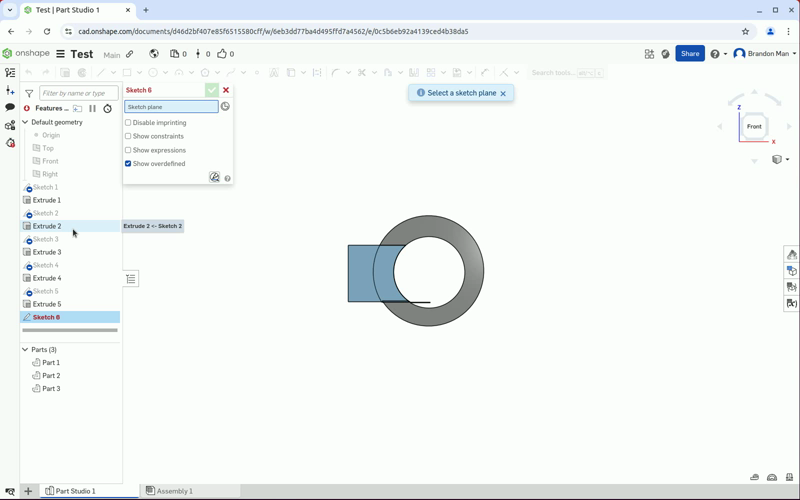
mouse_move(73, 163)
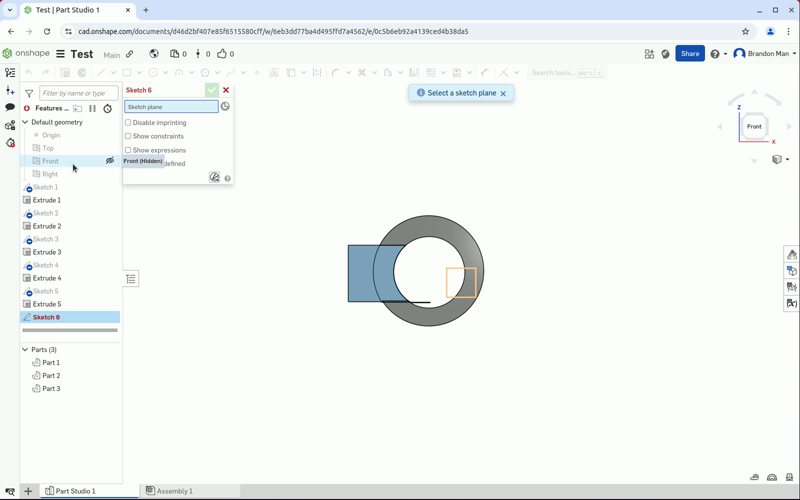
click(73, 163)
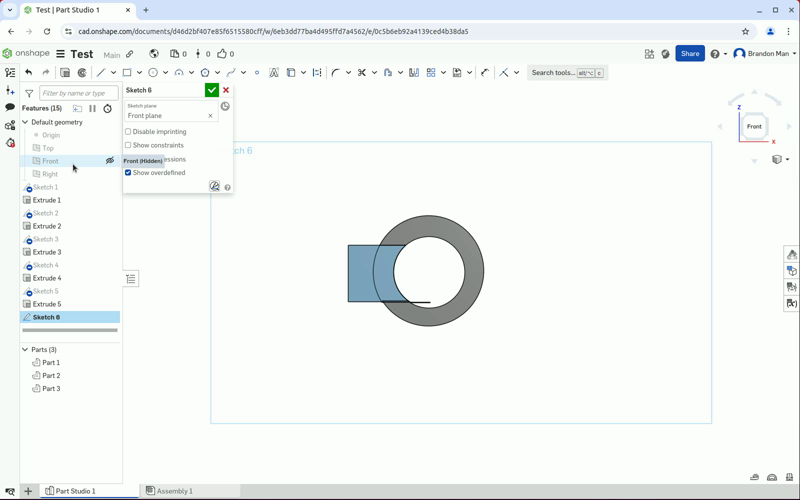
mouse_move(73, 352)
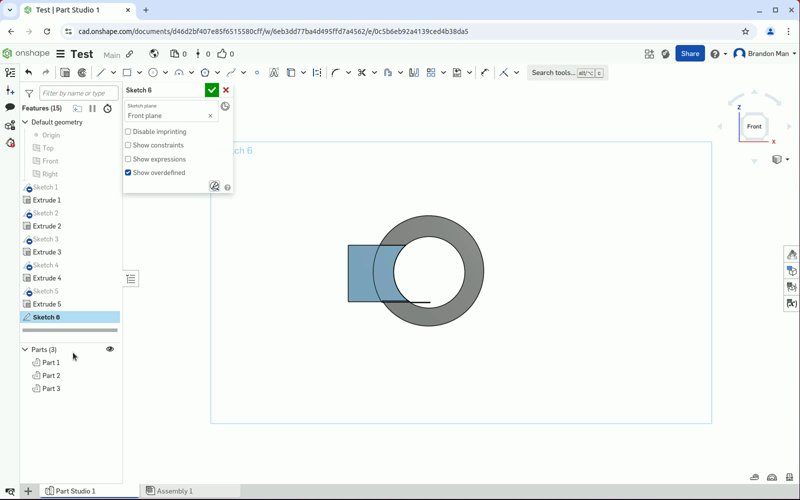
key(y)
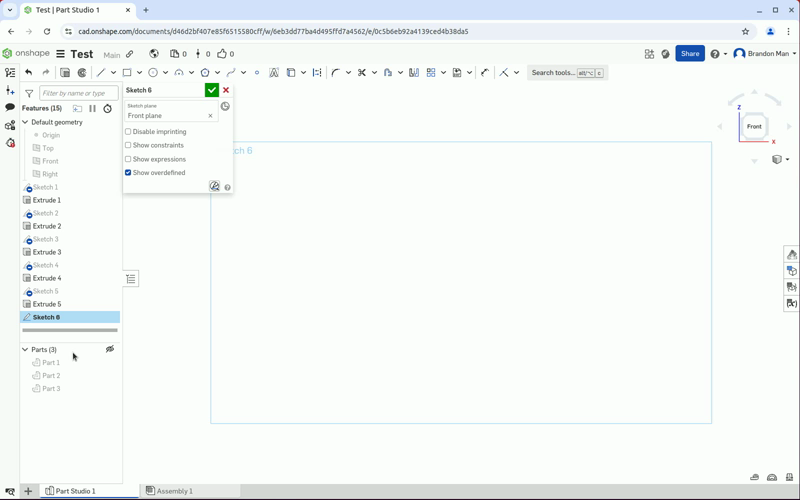
key(l)
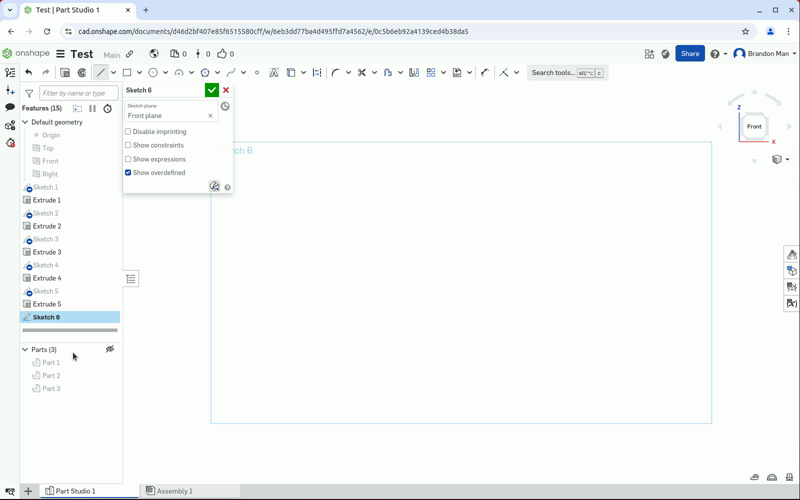
key_down(shift)
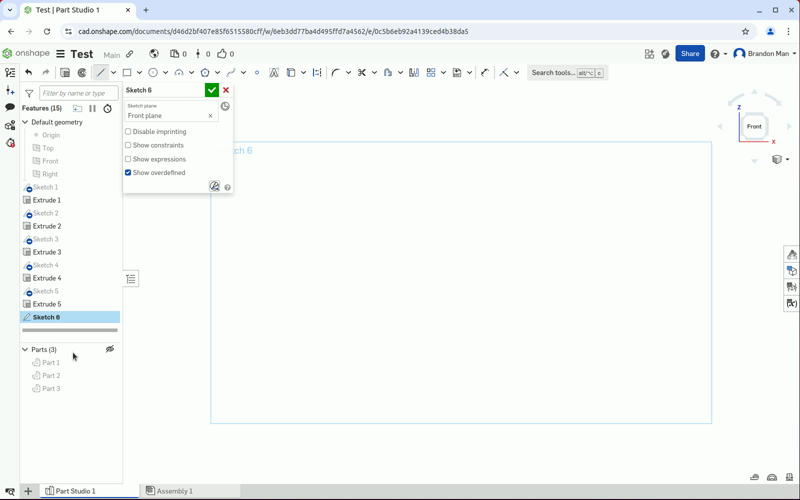
mouse_move(463, 316)
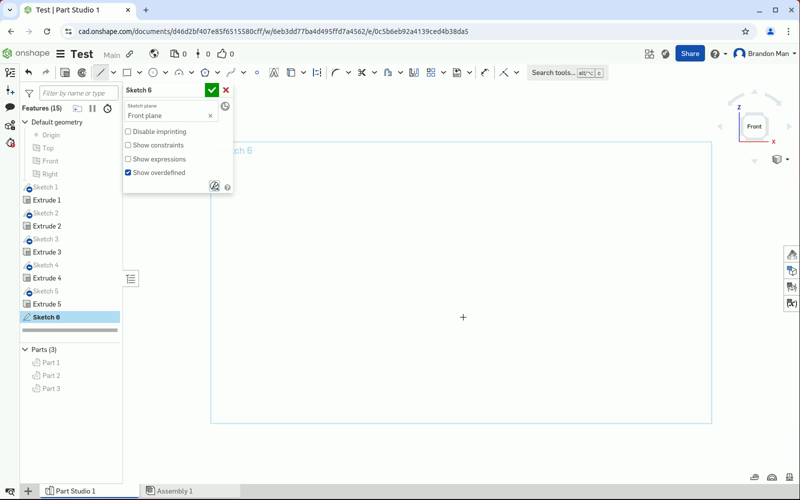
click(463, 316)
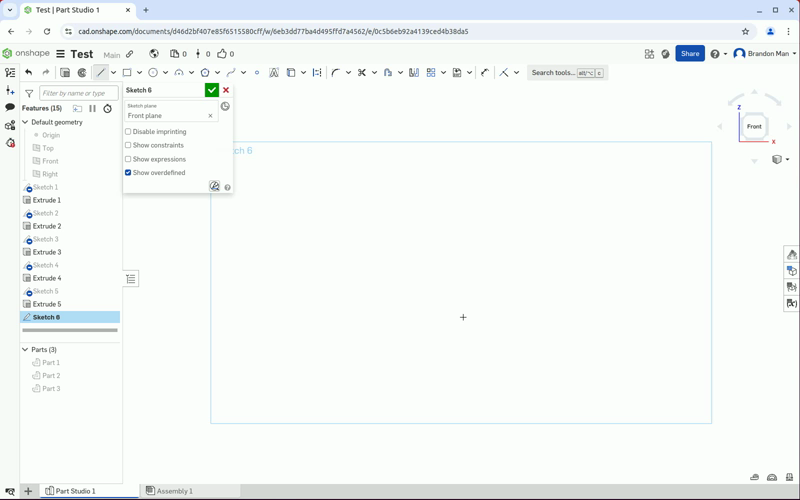
key_up(shift)
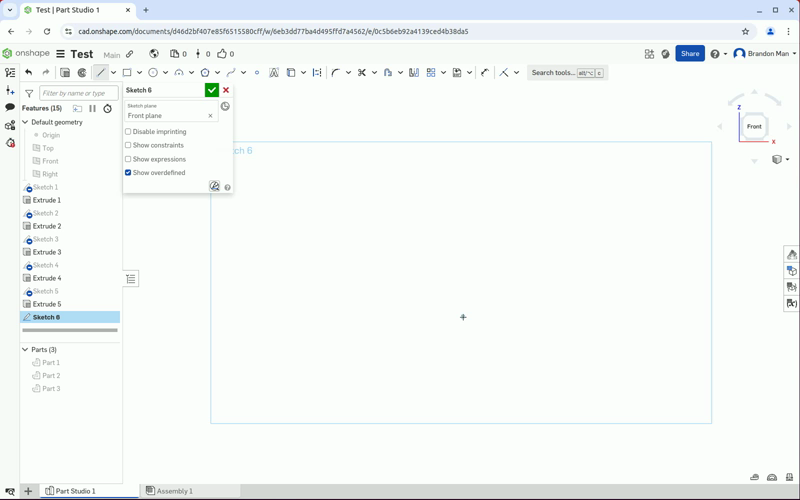
key_down(shift)
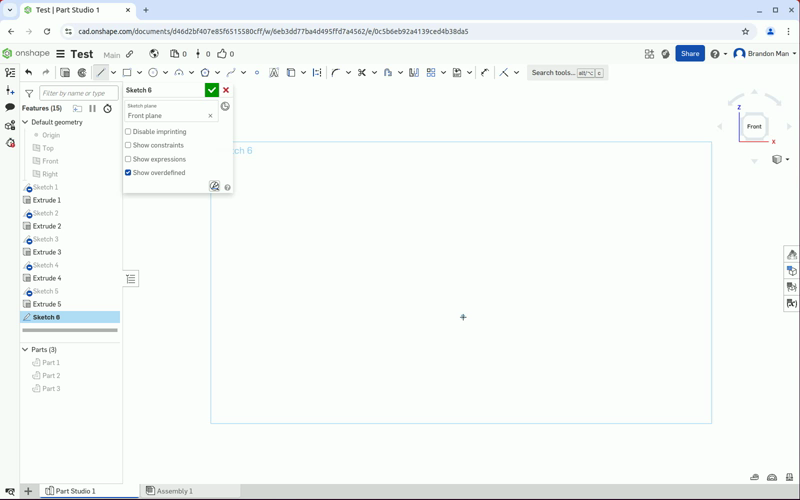
mouse_move(572, 317)
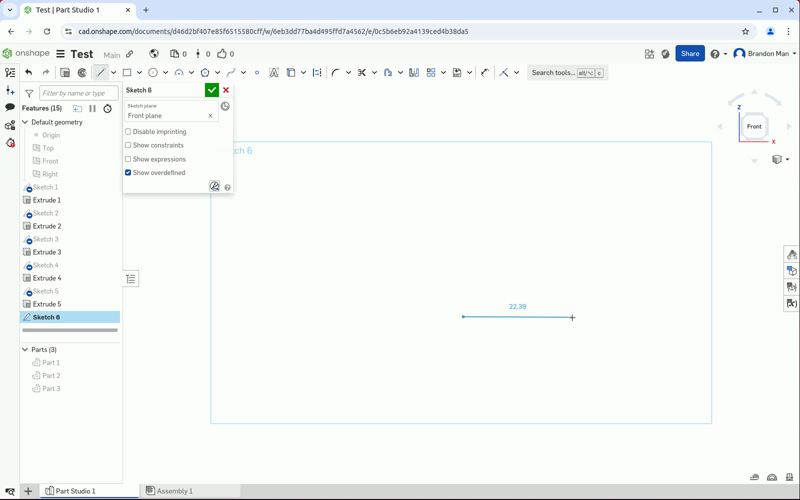
click(572, 317)
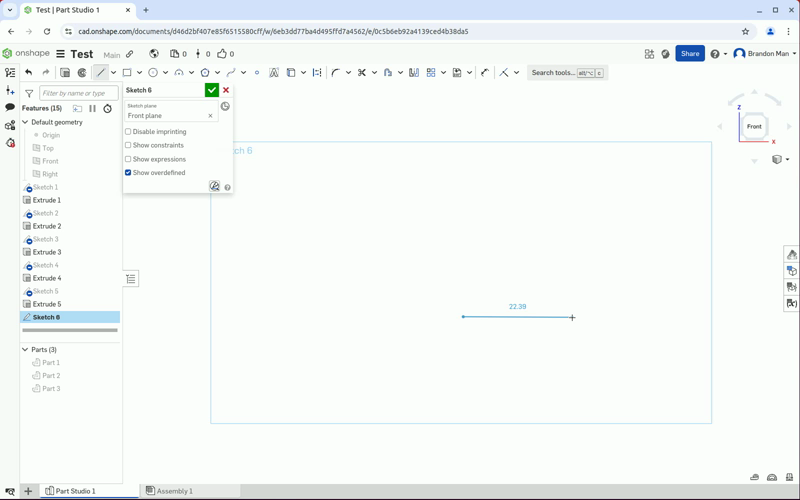
key_up(shift)
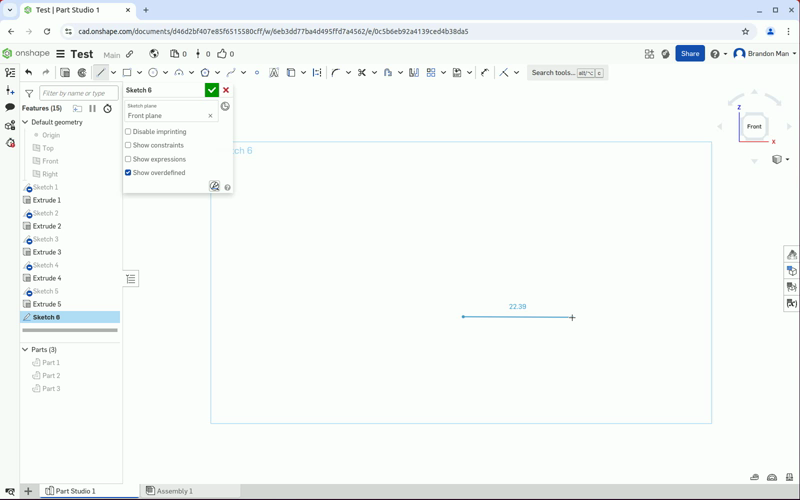
key_down(shift)
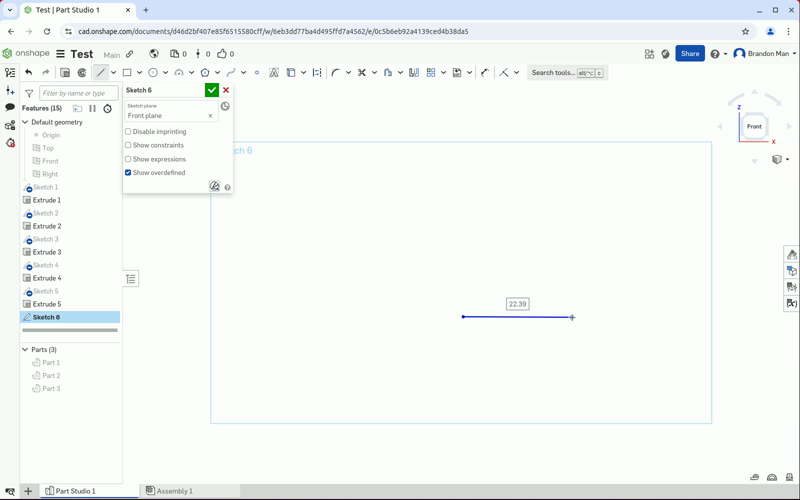
mouse_move(572, 227)
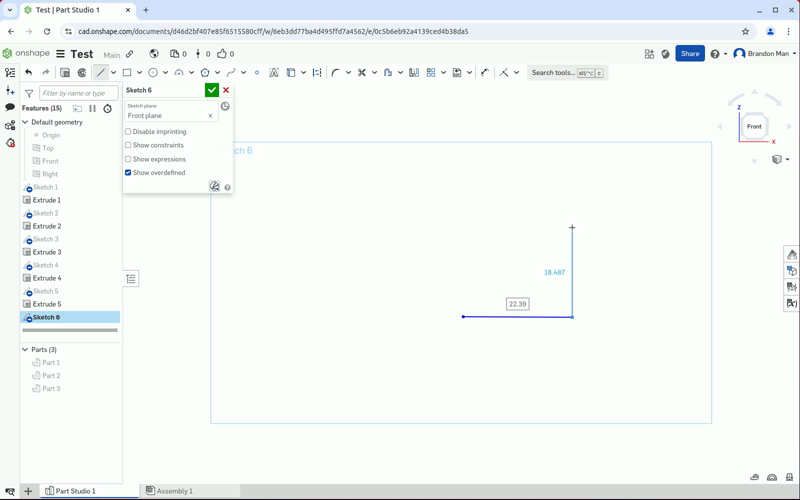
click(572, 227)
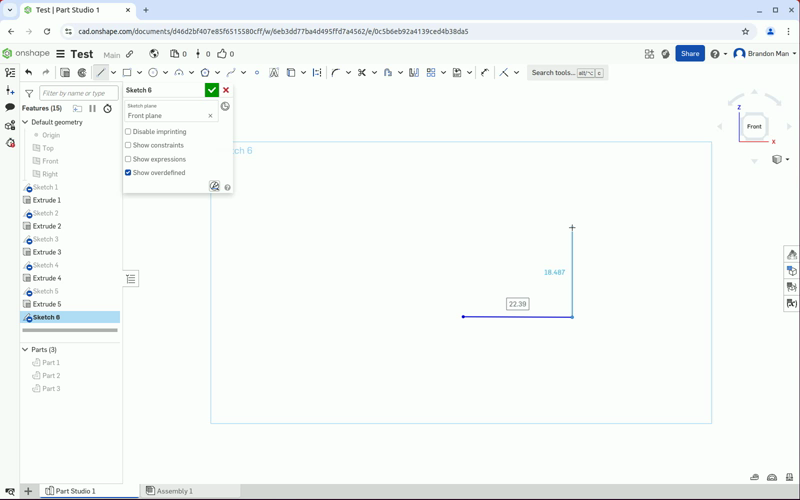
key_up(shift)
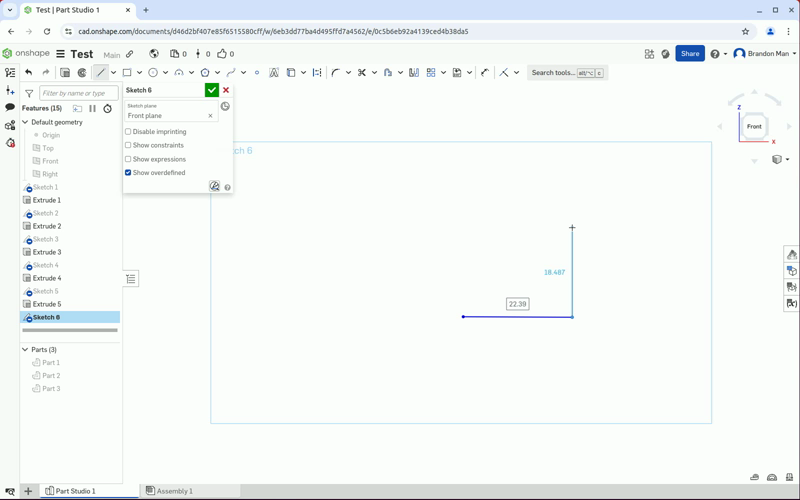
key_down(shift)
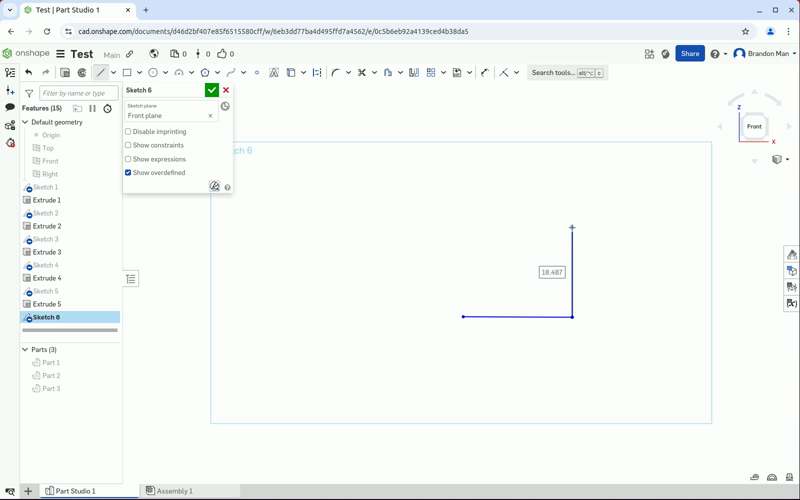
mouse_move(464, 227)
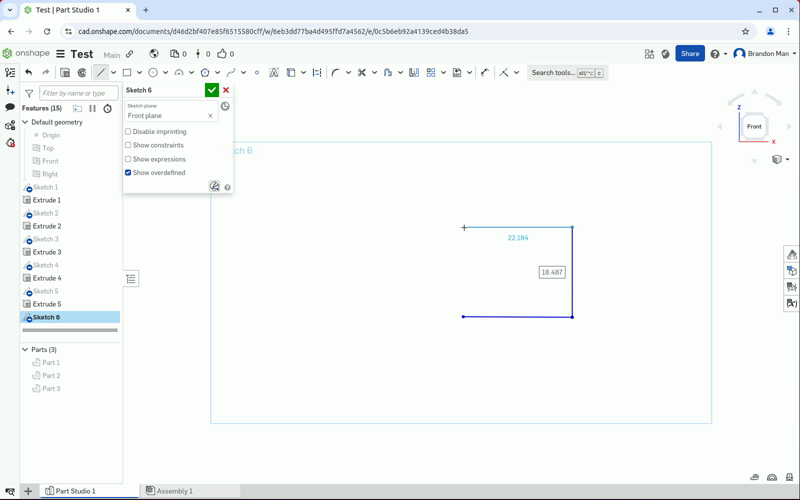
click(464, 227)
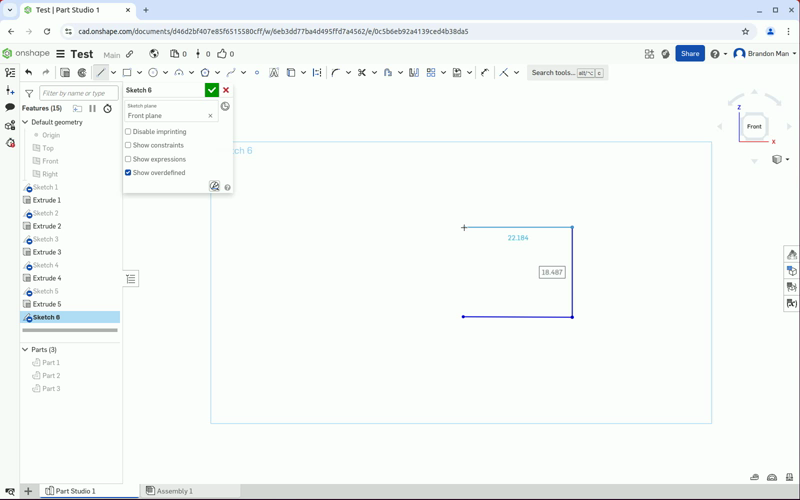
key_up(shift)
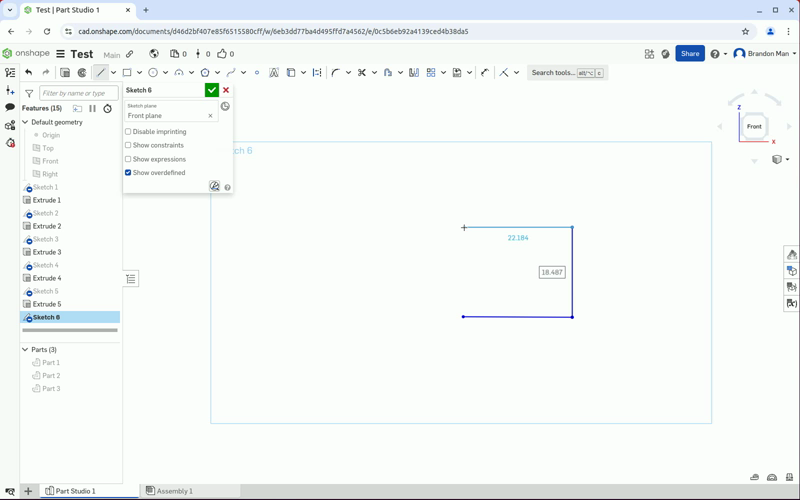
key(esc)
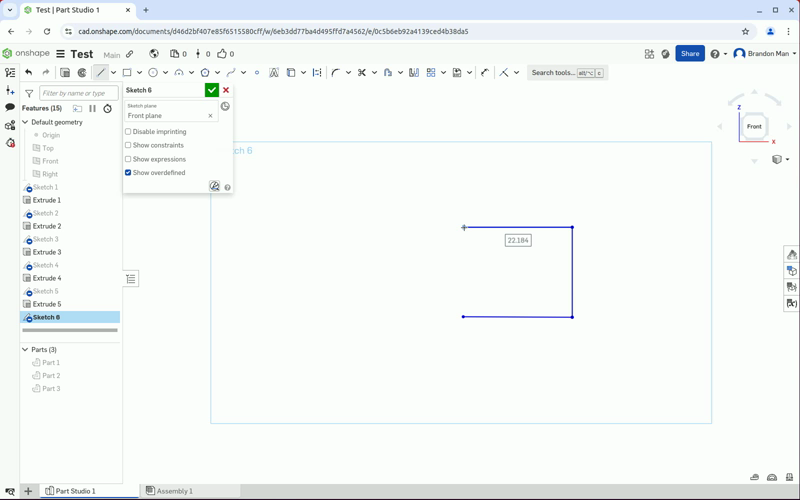
key(a)
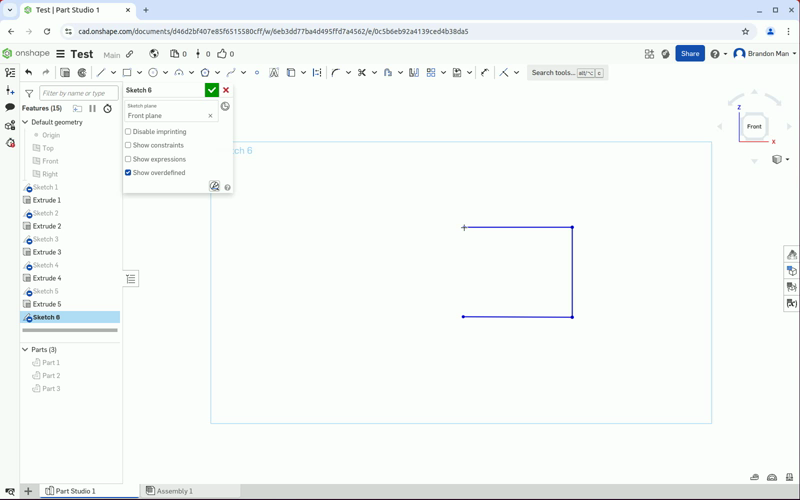
mouse_move(464, 227)
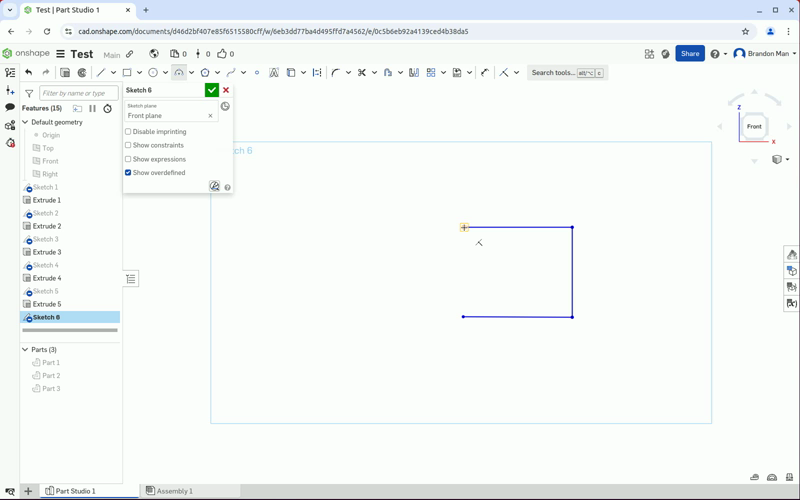
click(464, 227)
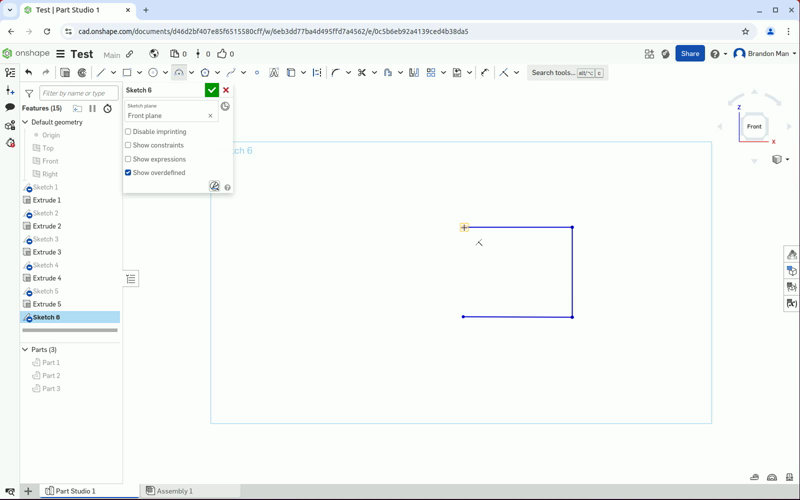
mouse_move(463, 316)
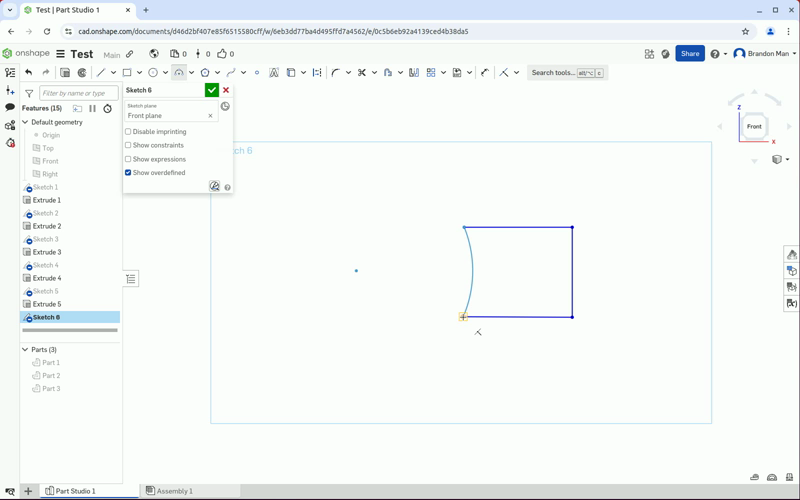
click(463, 316)
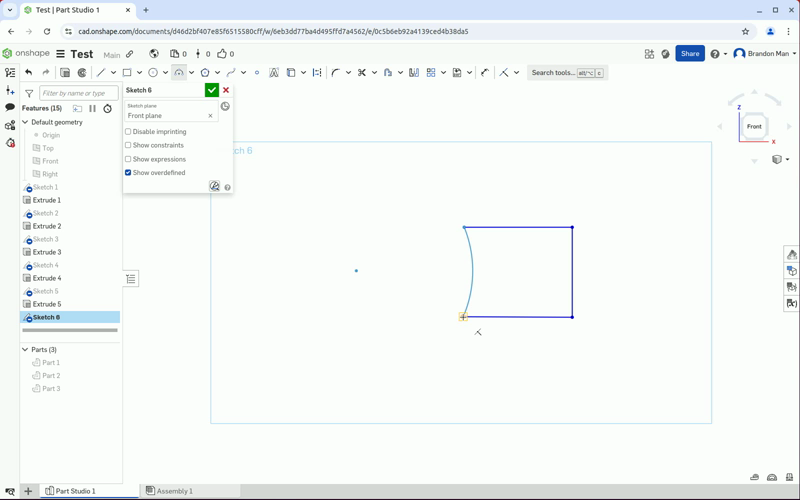
key_down(shift)
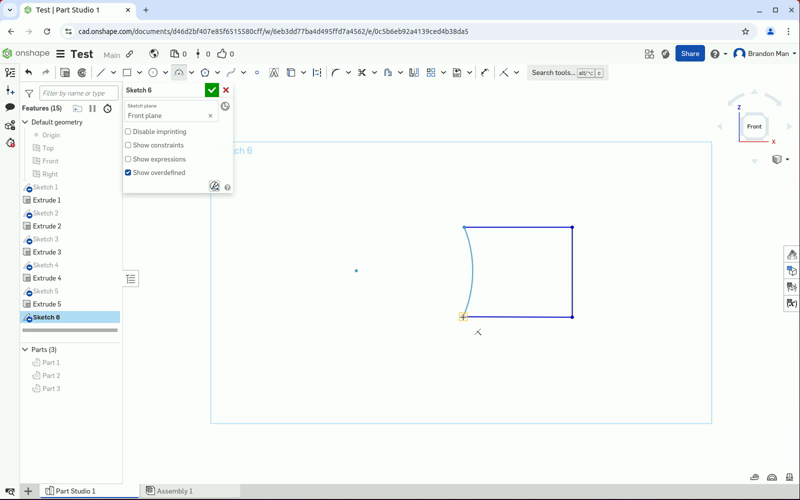
mouse_move(485, 272)
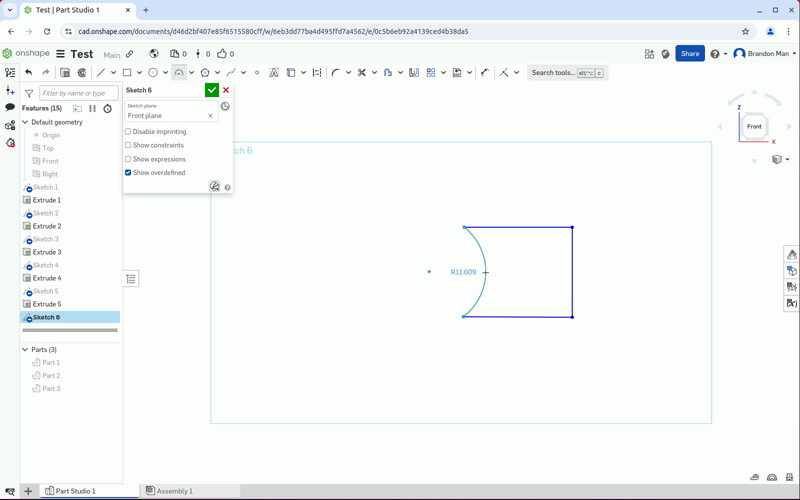
click(485, 272)
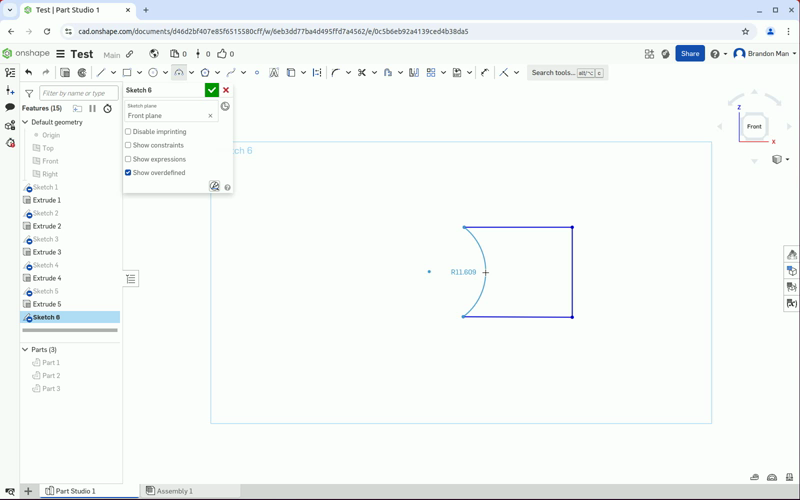
key_up(shift)
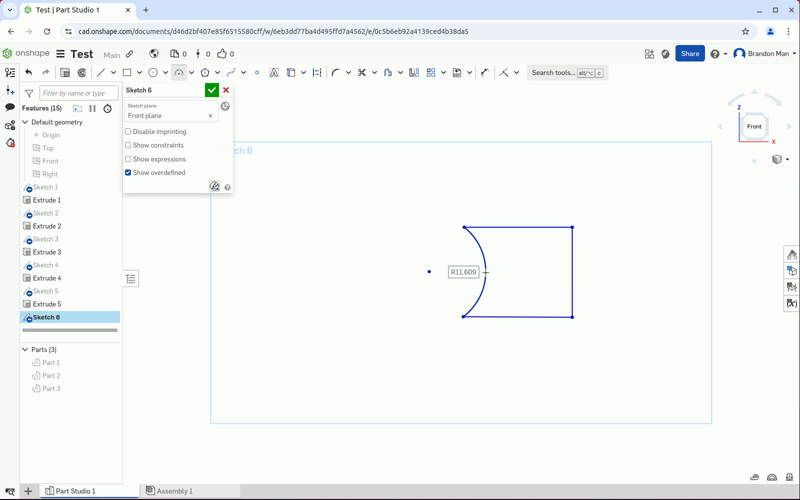
key(esc)
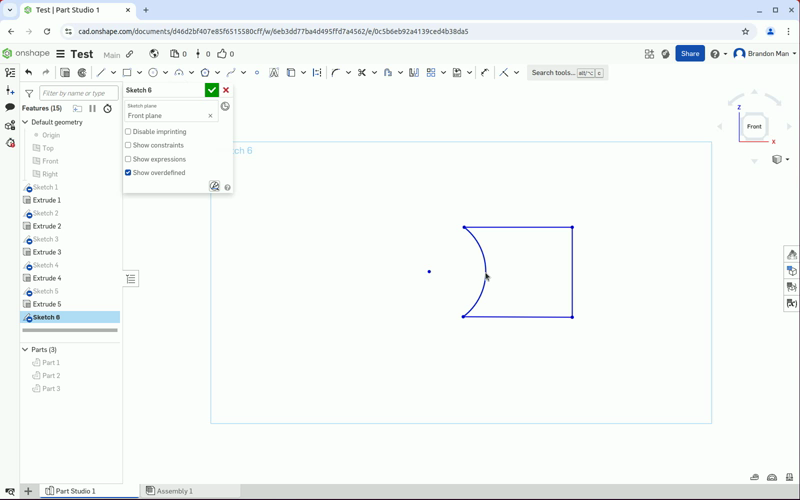
mouse_move(497, 270)
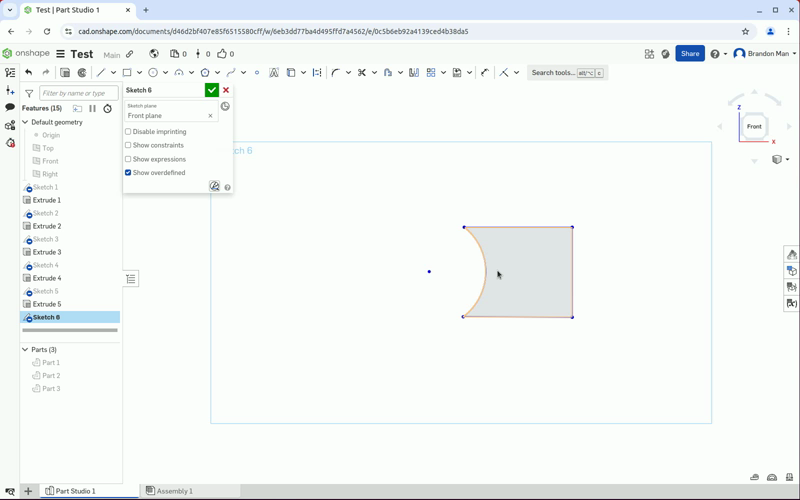
click(497, 270)
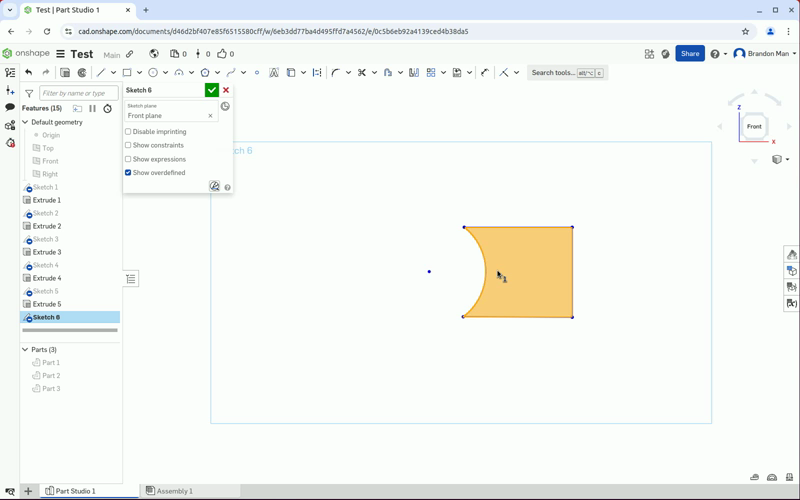
mouse_move(73, 352)
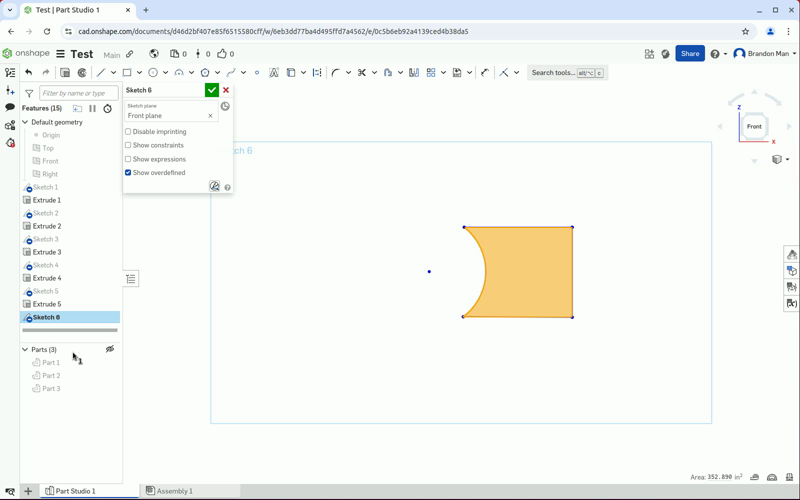
key(shift+y)
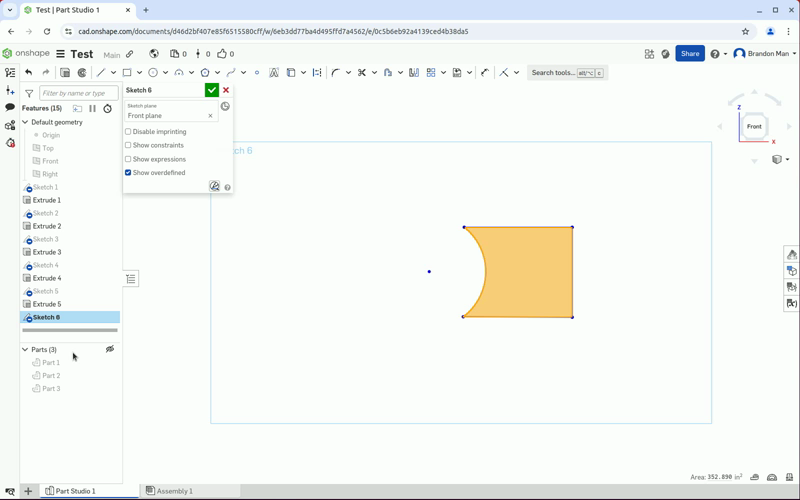
key(shift+e)
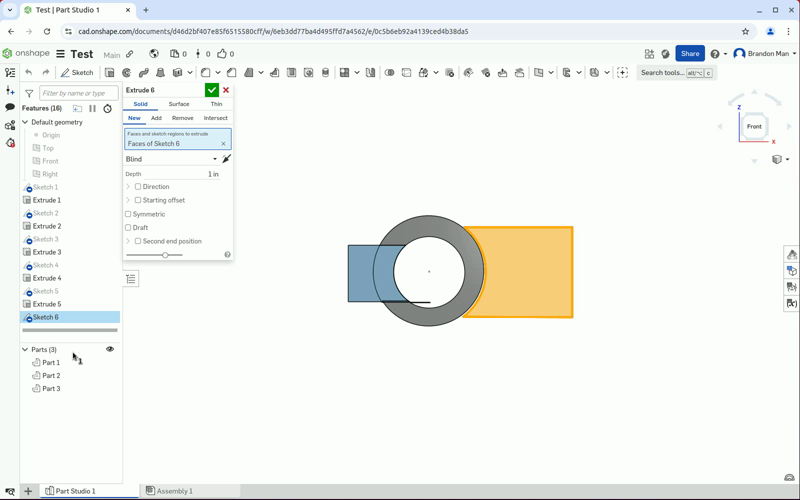
mouse_move(143, 106)
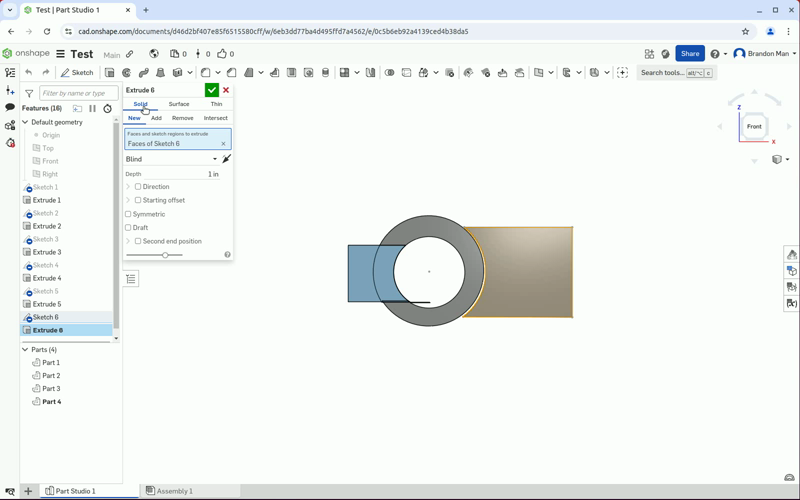
click(143, 106)
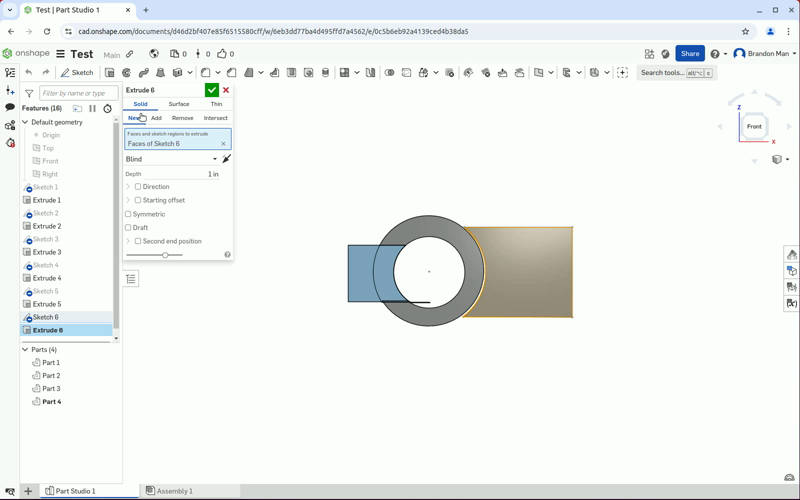
mouse_move(137, 120)
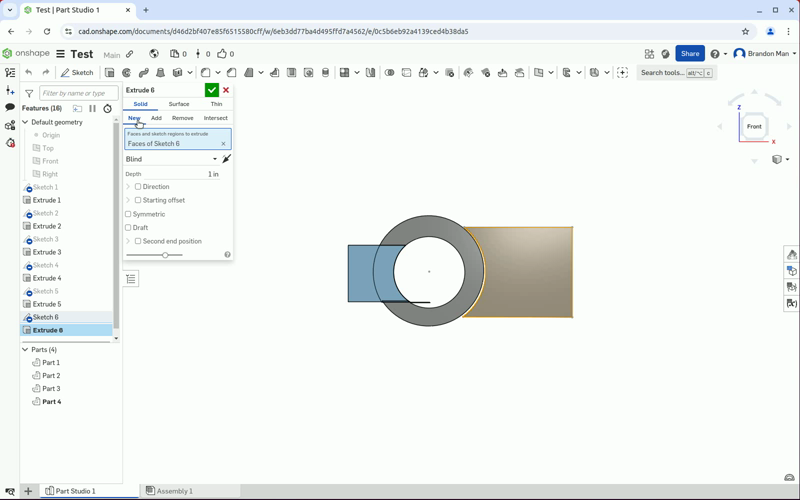
click(137, 120)
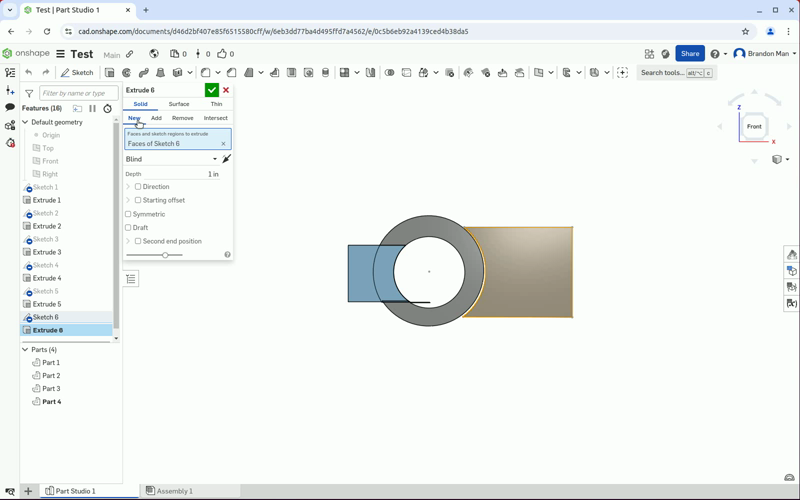
key(tab, 4)
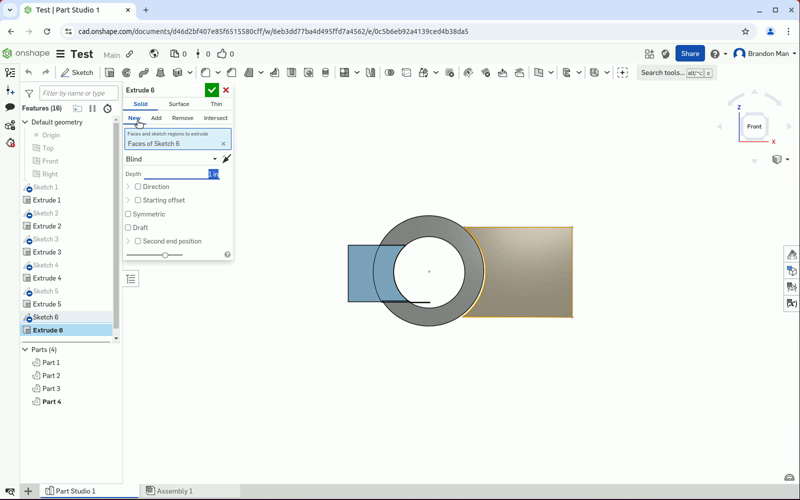
text(-11.554)
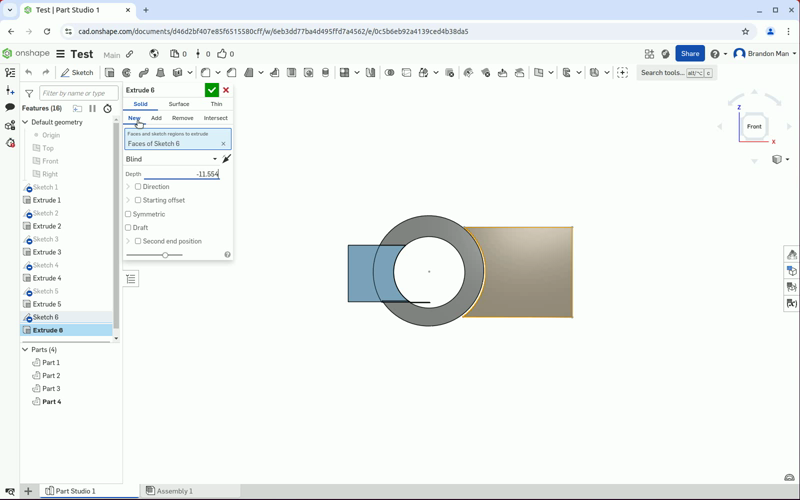
key(enter)
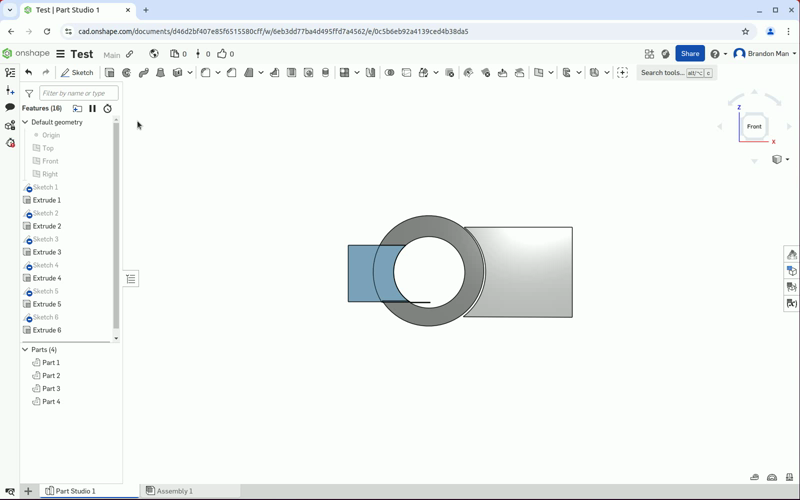
key(shift+h)
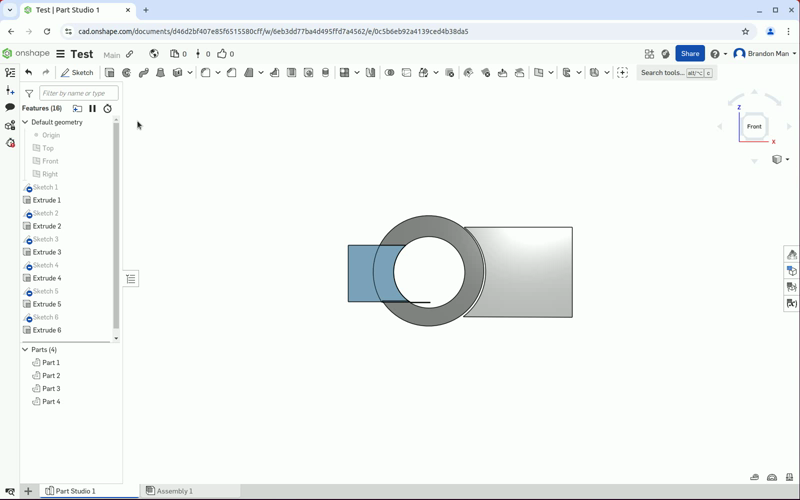
key(shift+h)
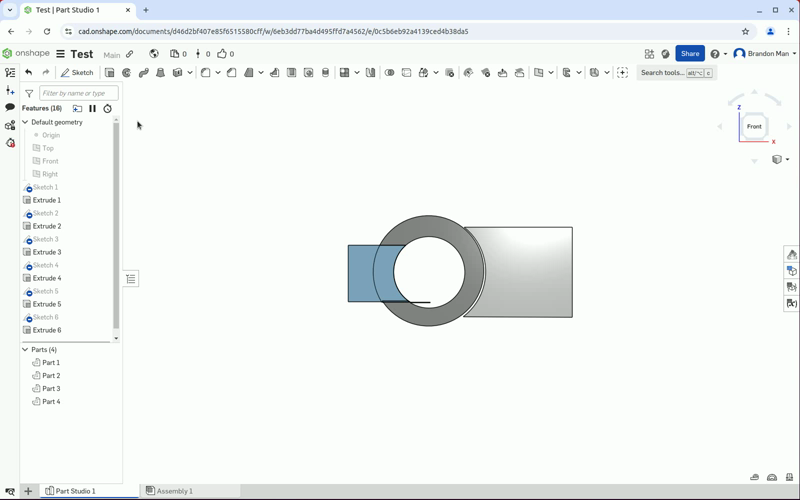
mouse_move(69, 189)
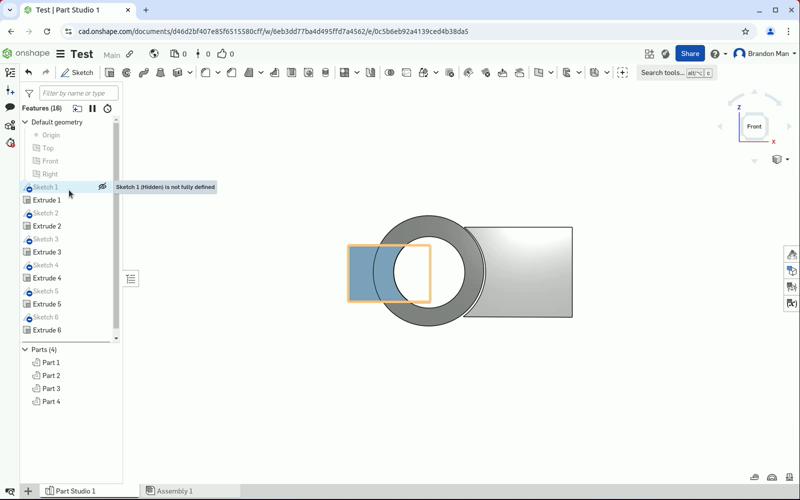
click(69, 189)
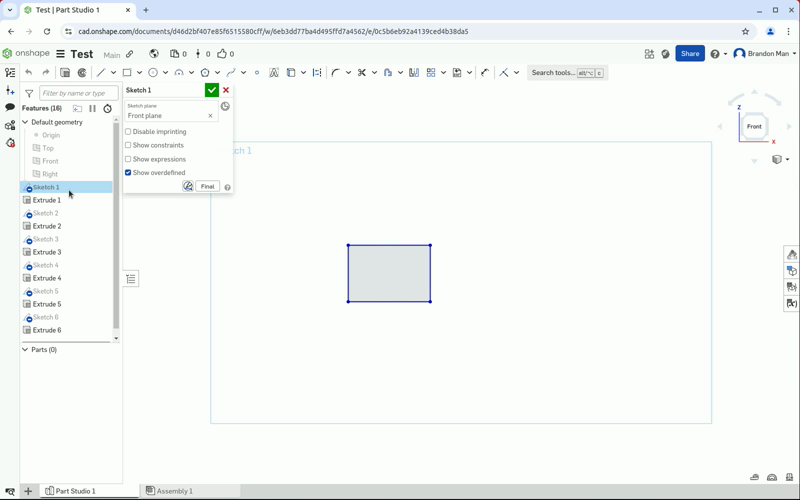
mouse_move(229, 92)
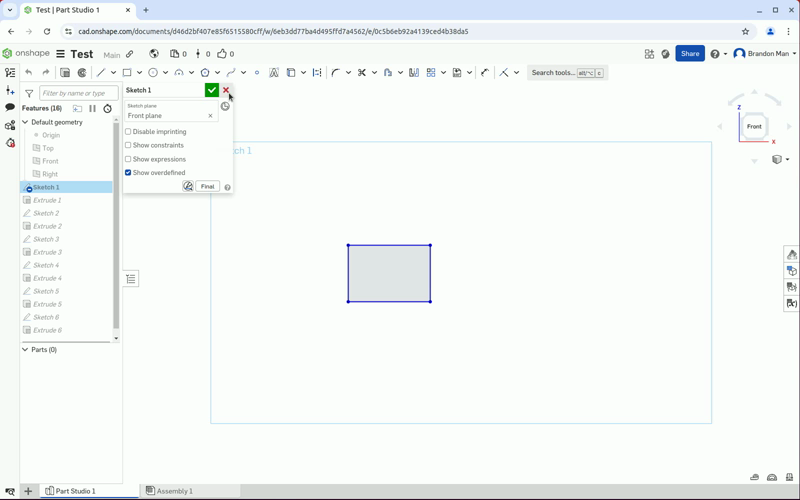
click(229, 92)
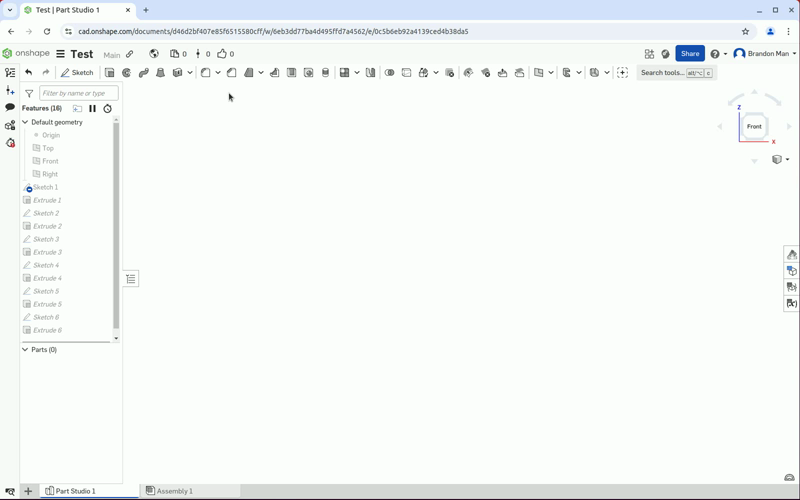
mouse_move(73, 352)
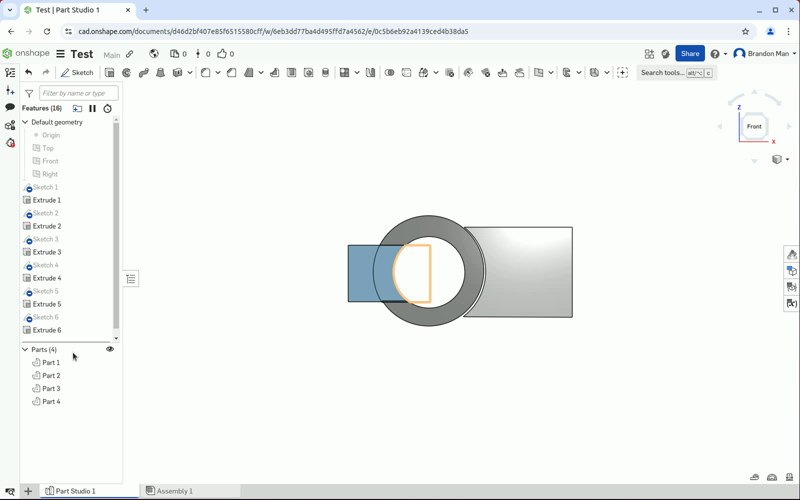
key(y)
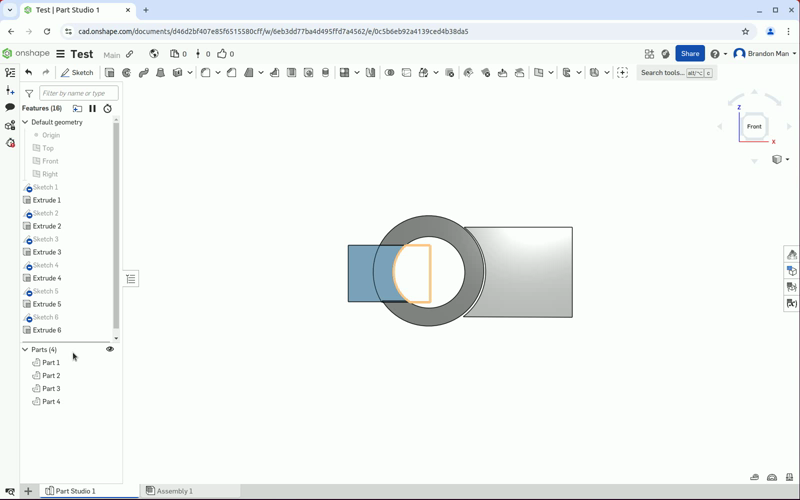
key(shift+p)
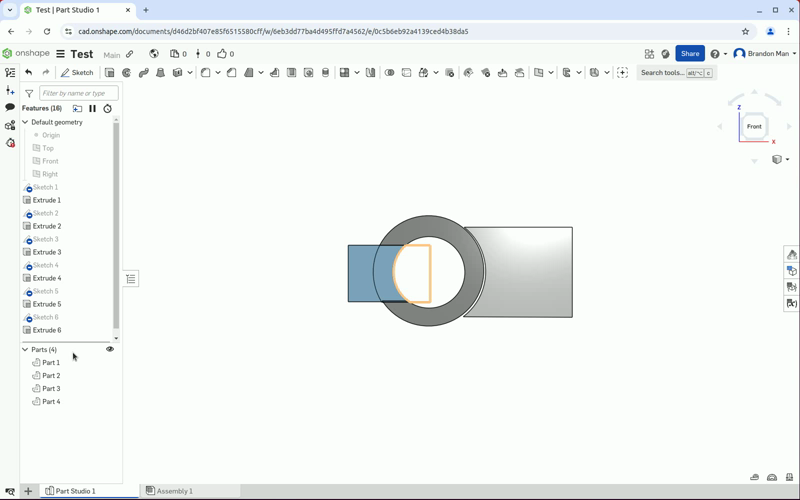
key(space)
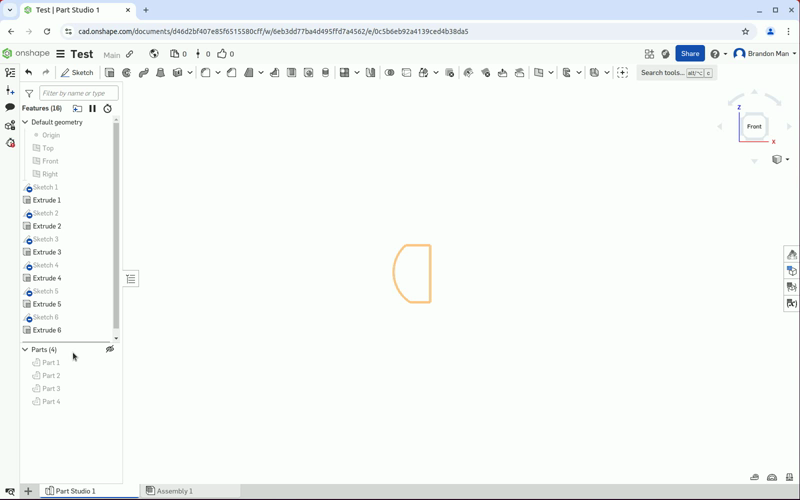
key_down(shift)
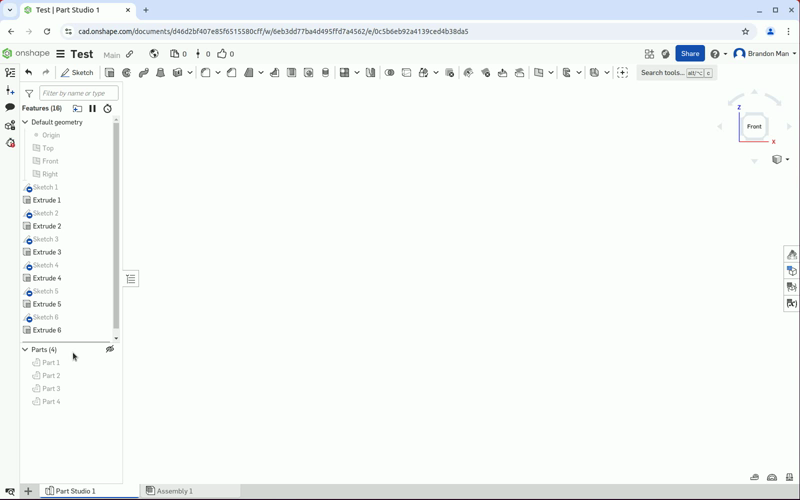
key(left)
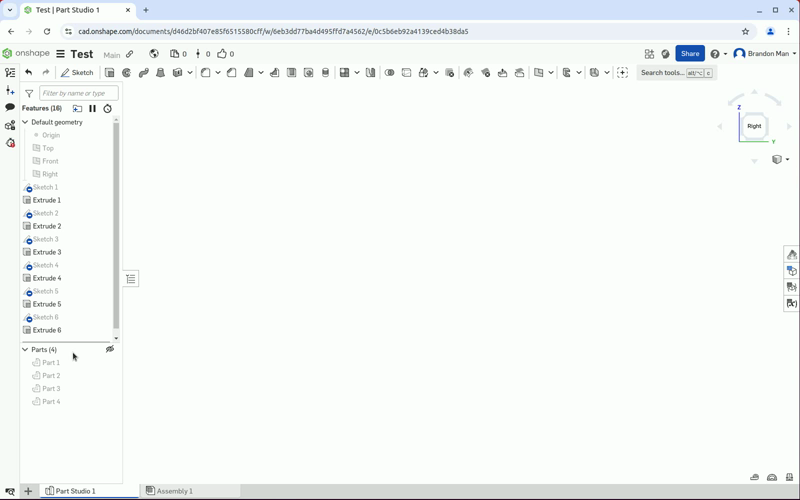
key_up(shift)
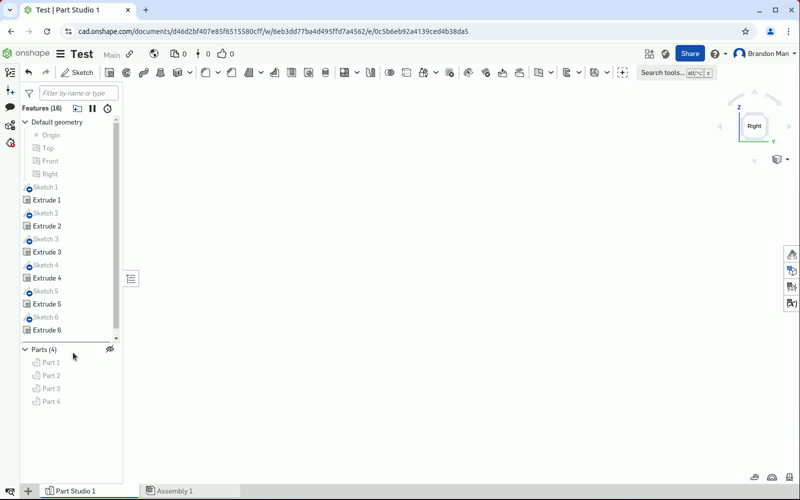
mouse_move(73, 352)
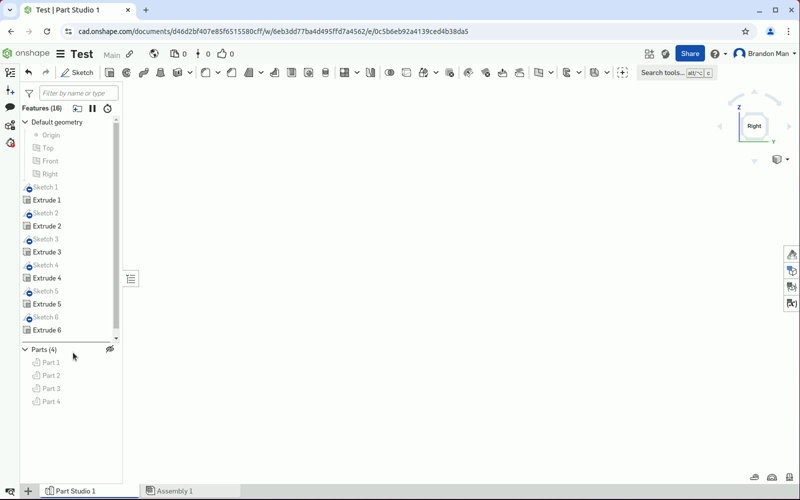
key(shift+y)
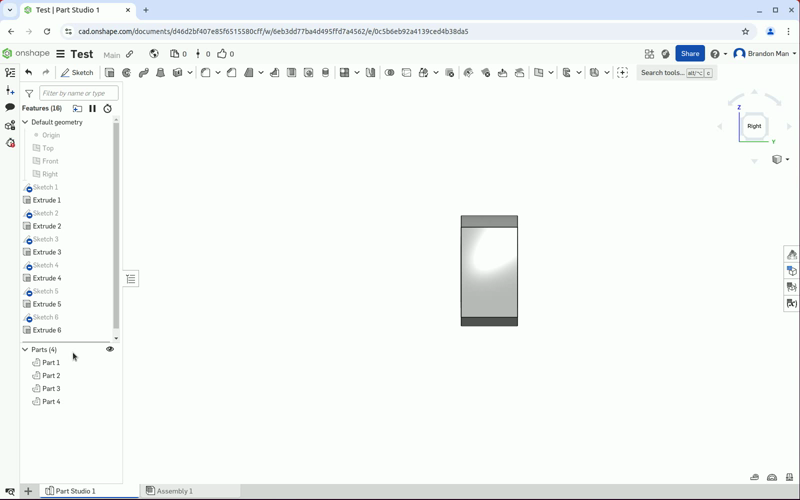
mouse_move(541, 75)
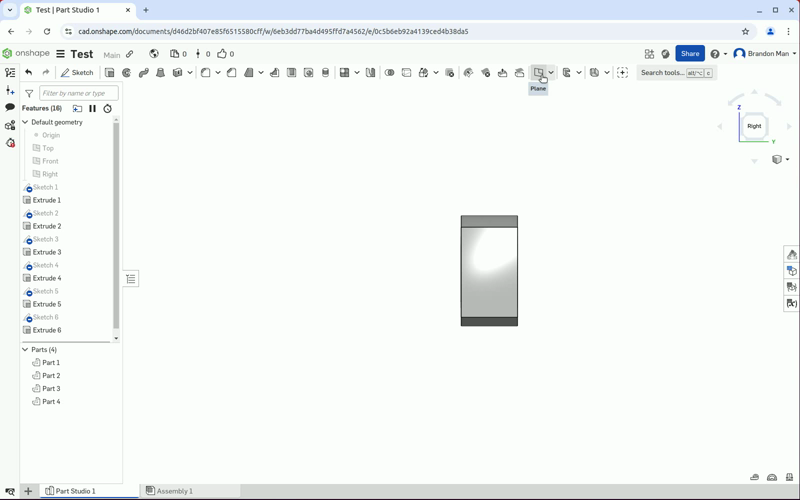
click(541, 75)
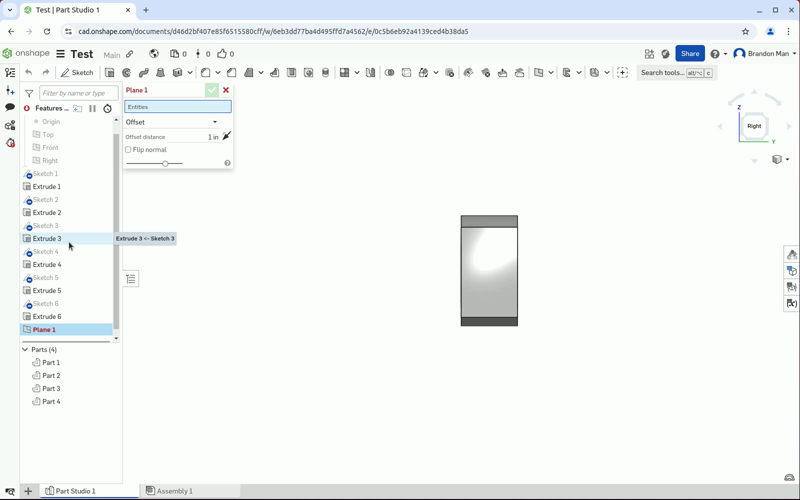
scroll(3)
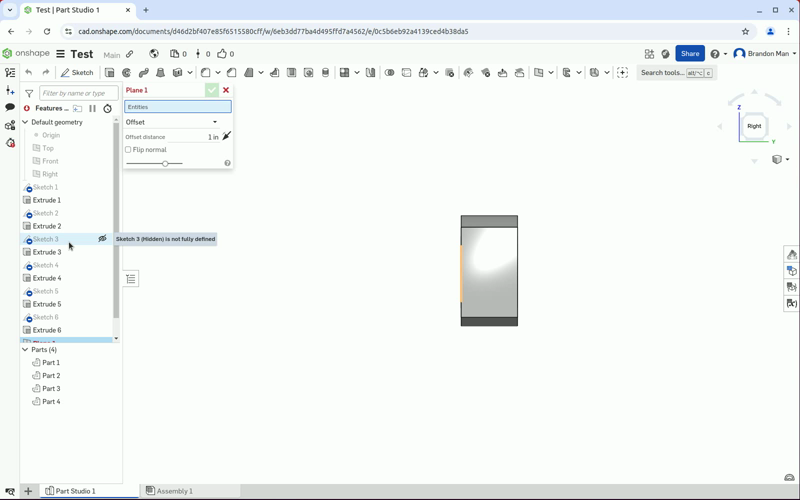
mouse_move(69, 176)
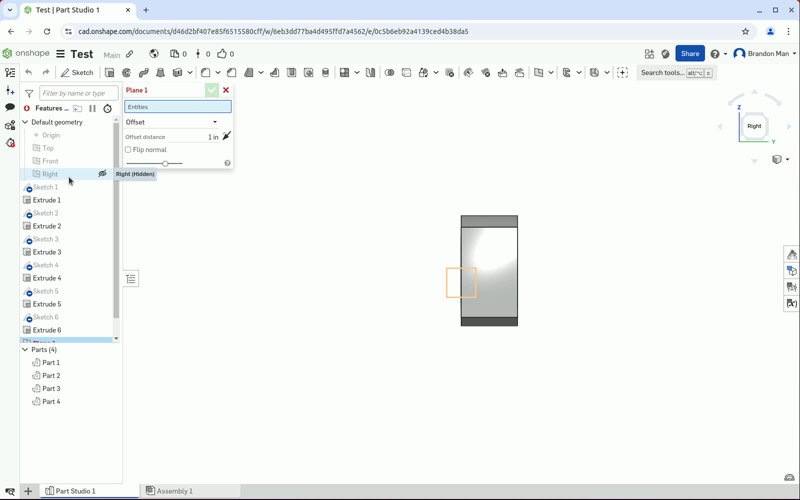
click(69, 176)
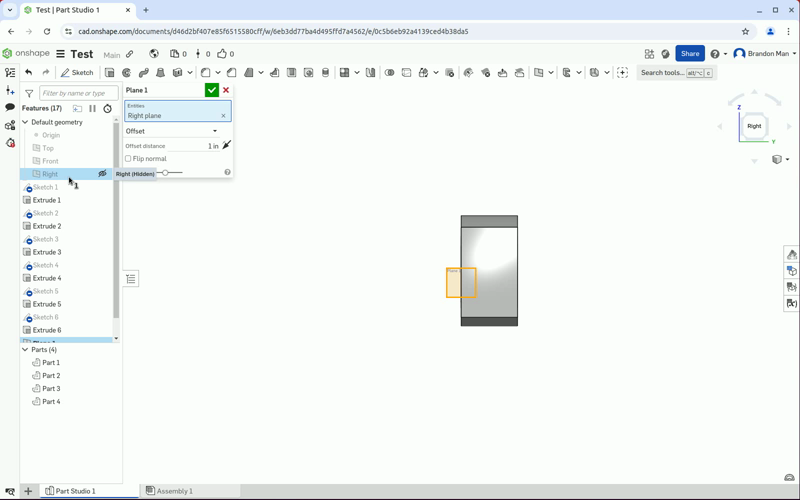
key(tab, 2)
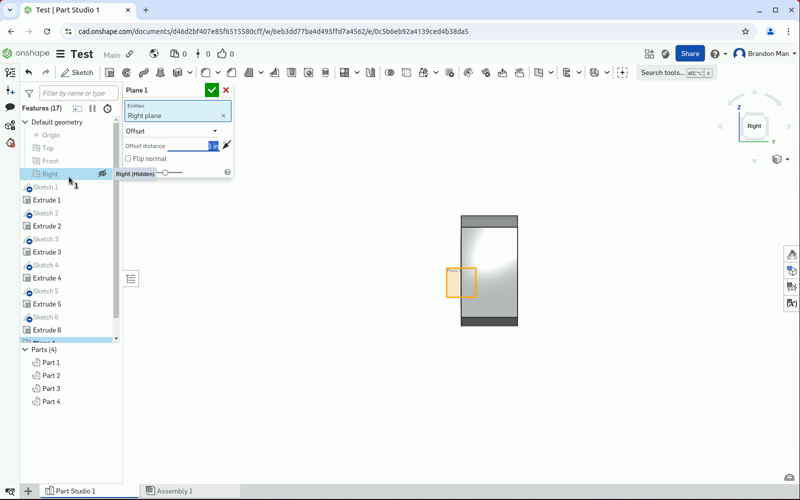
text(23.108)
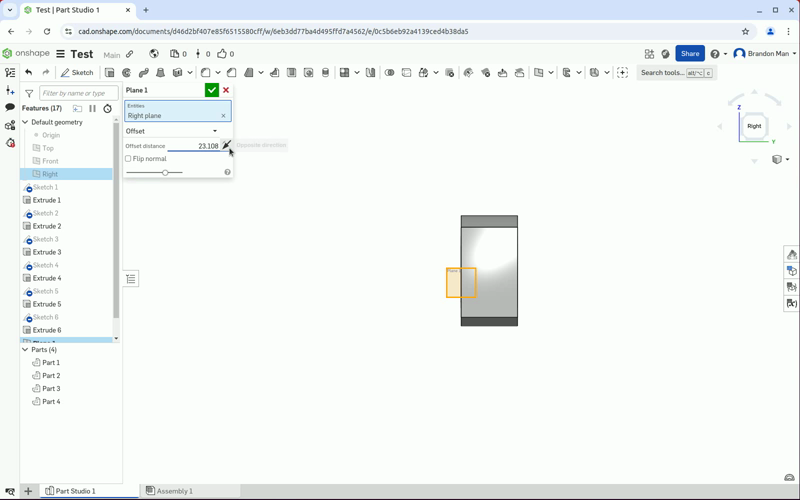
mouse_move(229, 147)
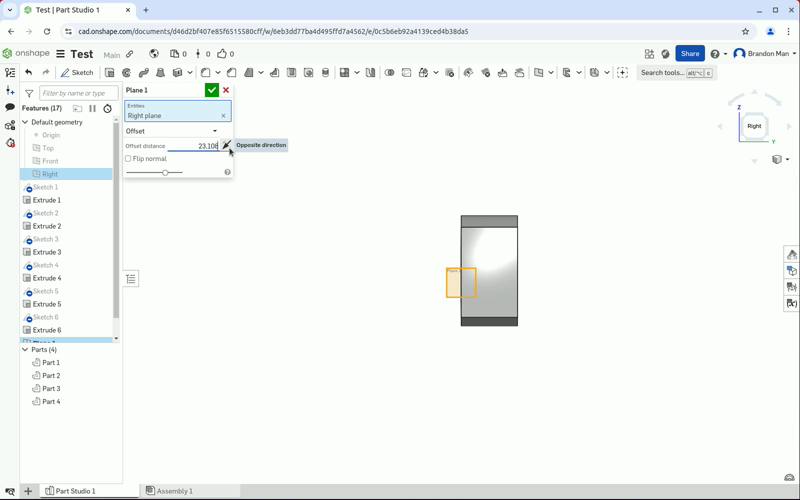
click(229, 147)
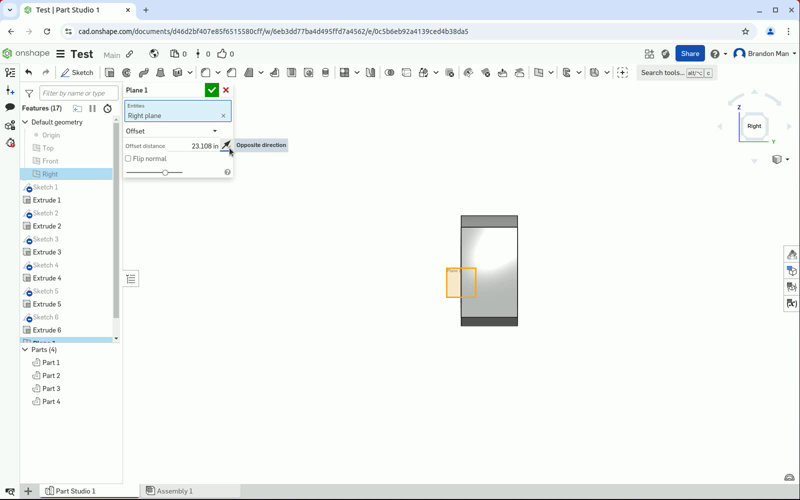
key(enter, 2)
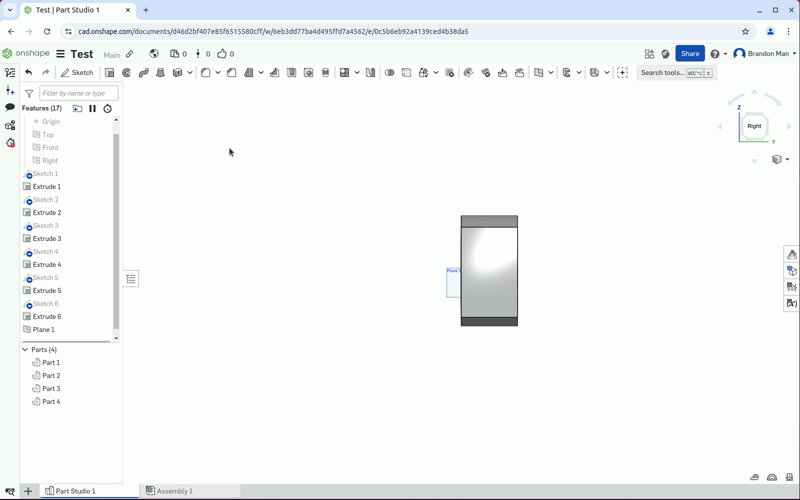
key(shift+s)
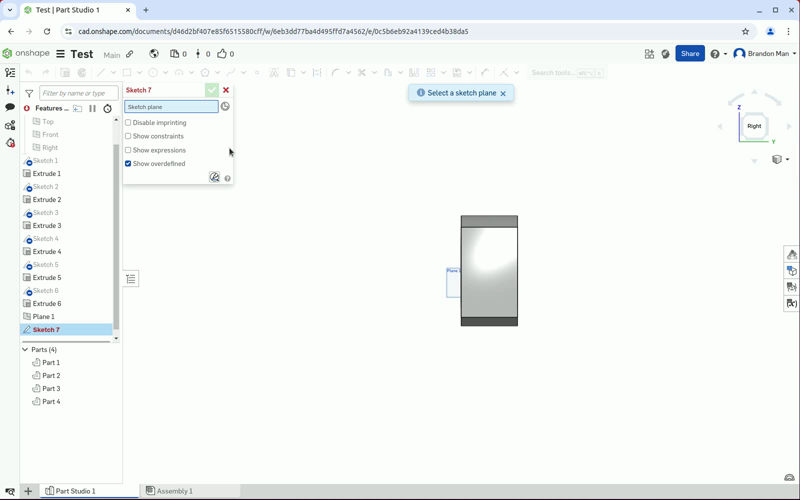
mouse_move(69, 319)
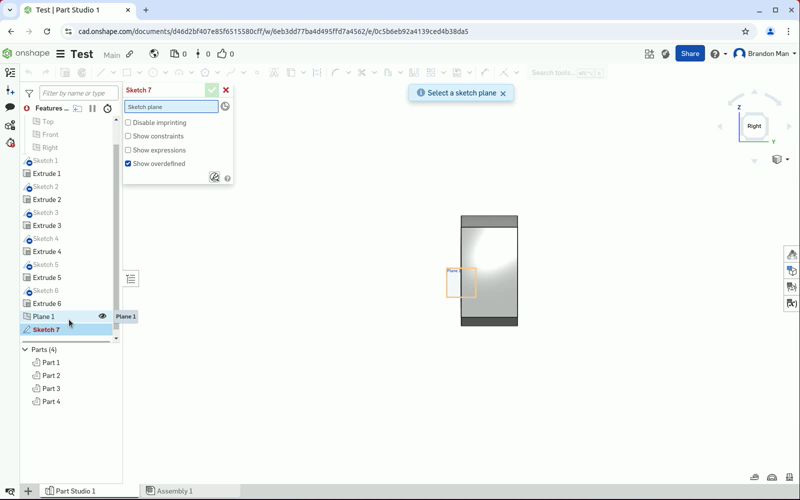
click(69, 319)
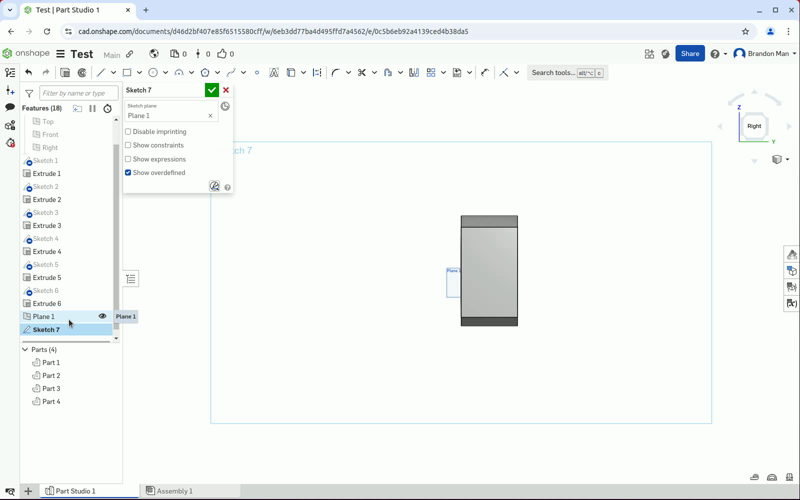
mouse_move(73, 352)
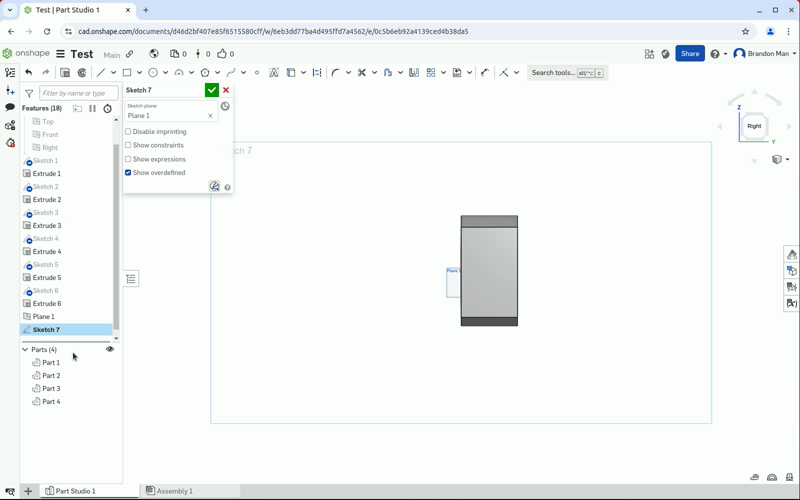
key(y)
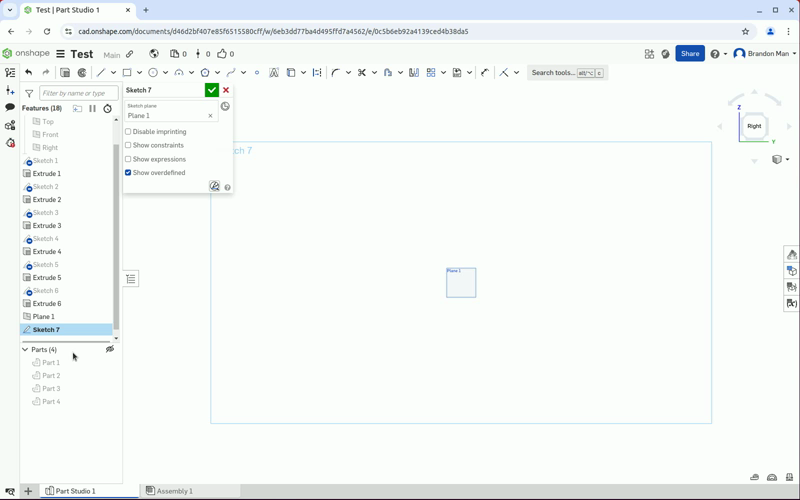
key(c)
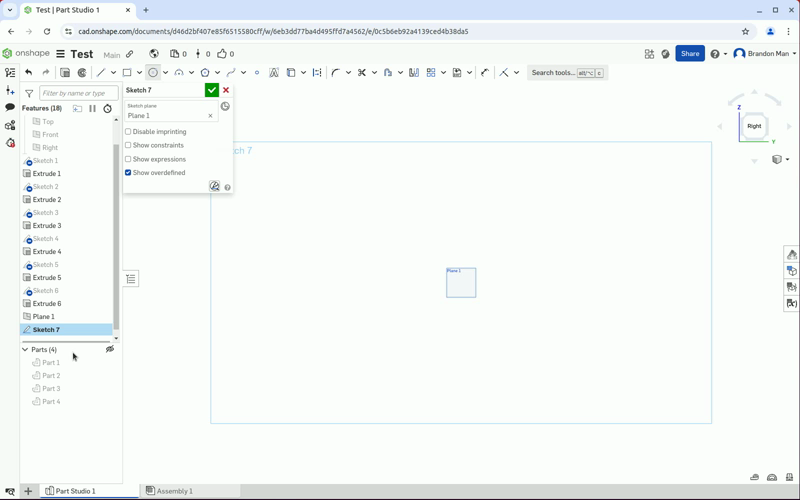
key_down(shift)
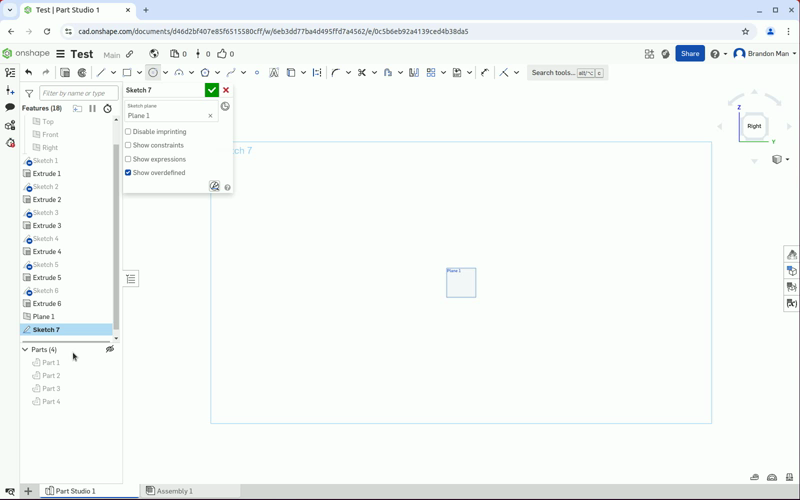
mouse_move(489, 273)
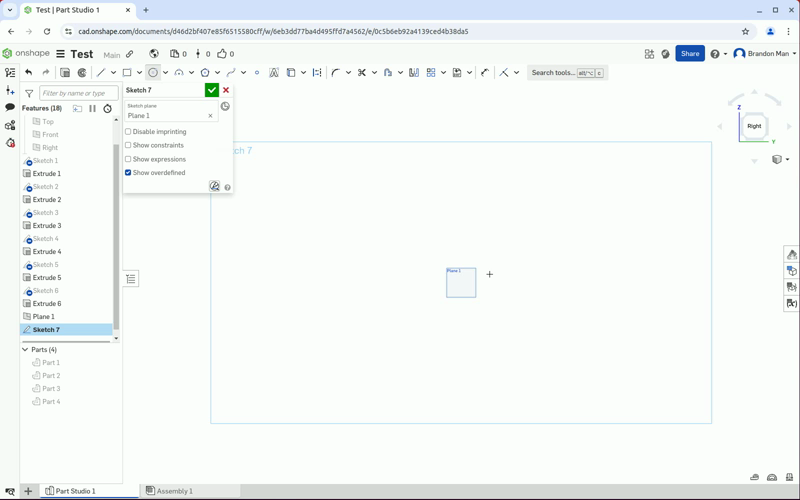
click(489, 273)
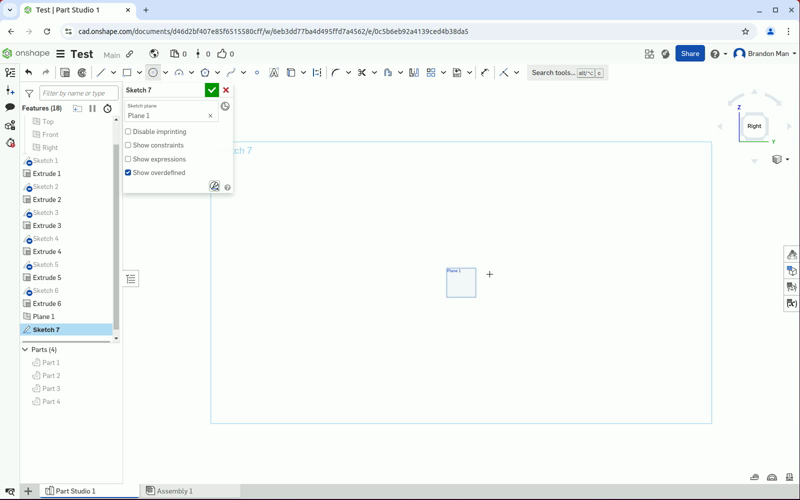
key_up(shift)
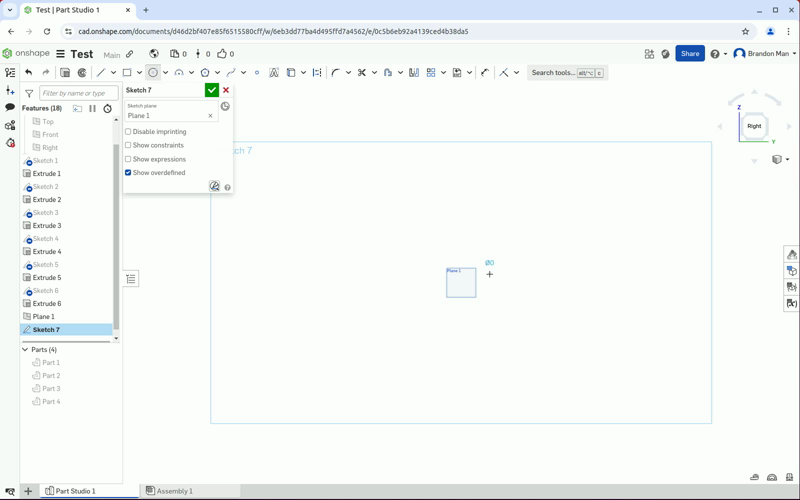
mouse_move(511, 273)
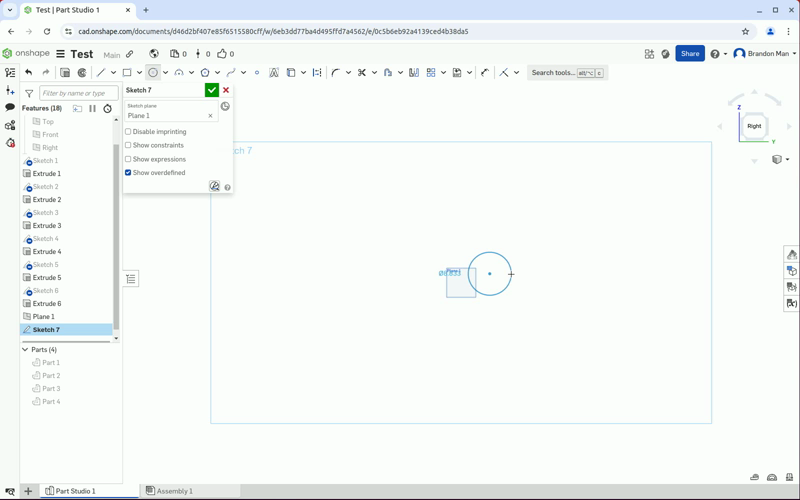
click(511, 273)
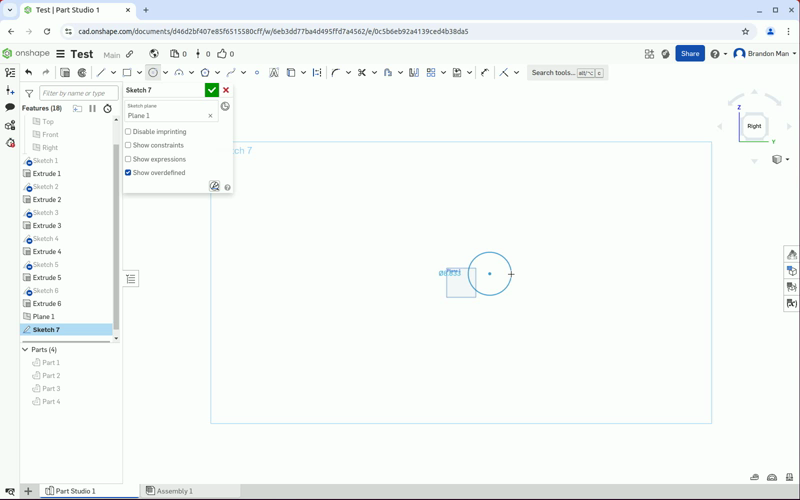
key(esc)
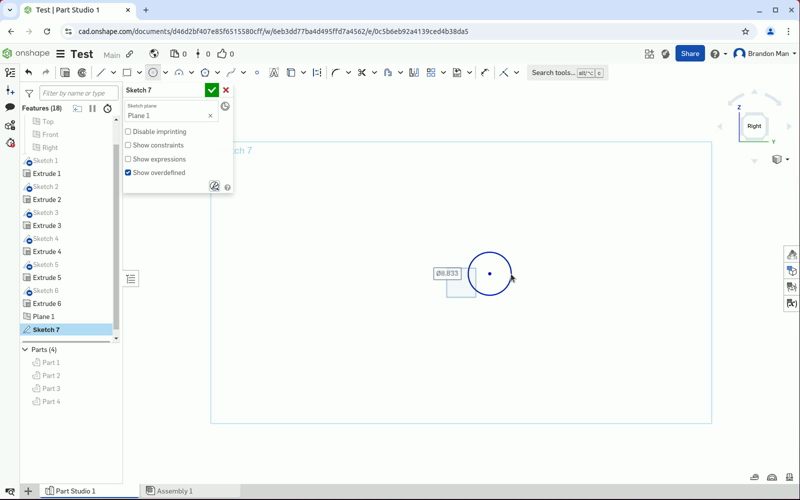
mouse_move(472, 266)
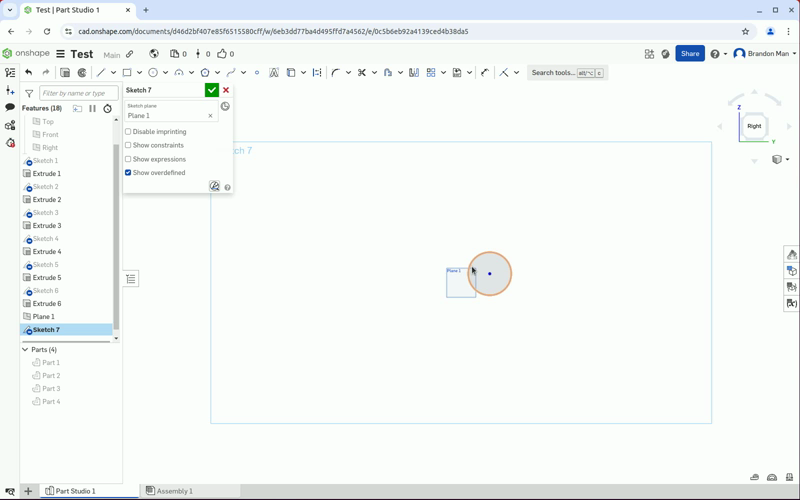
scroll(6)
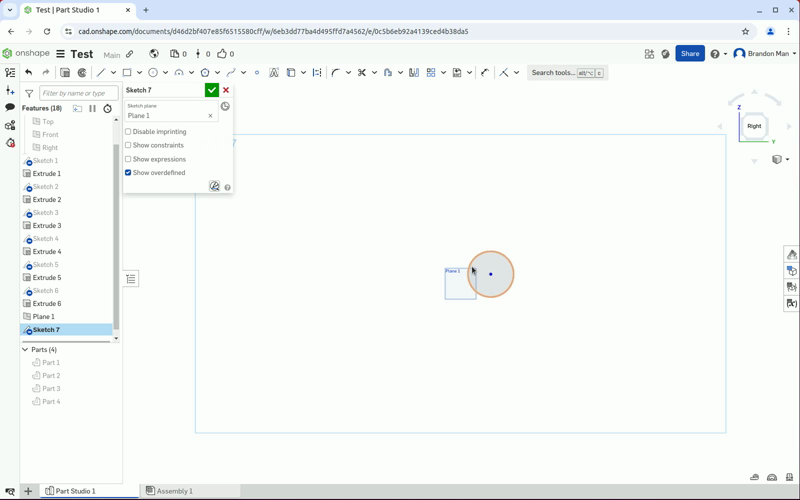
scroll(6)
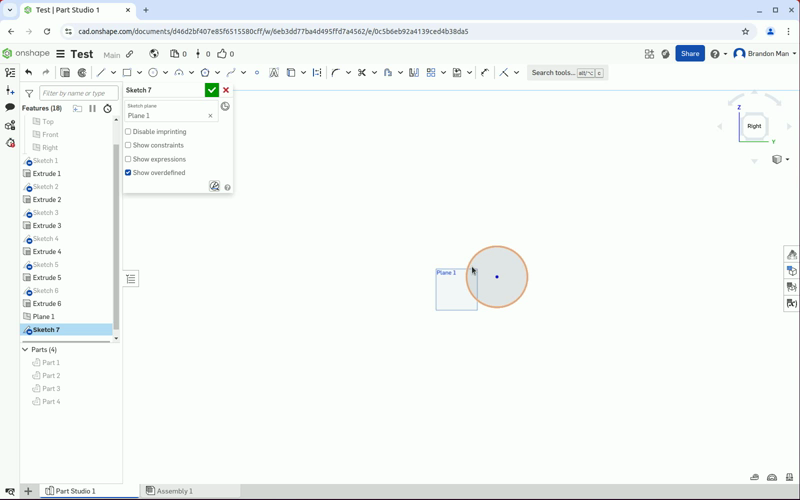
scroll(6)
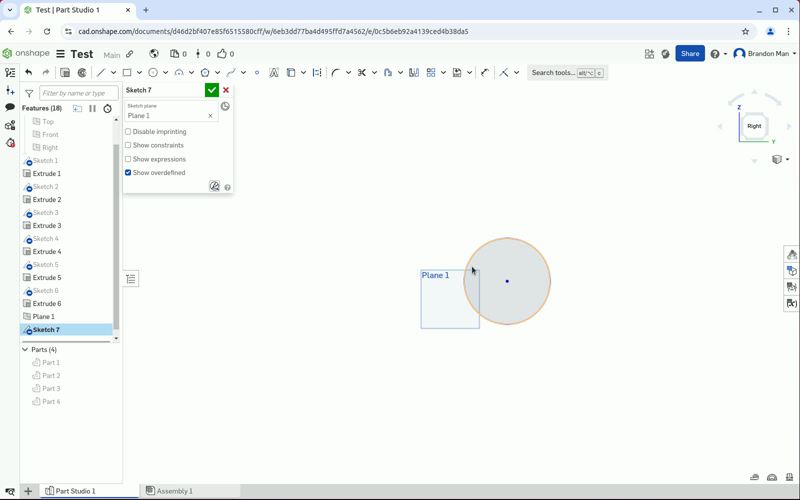
scroll(6)
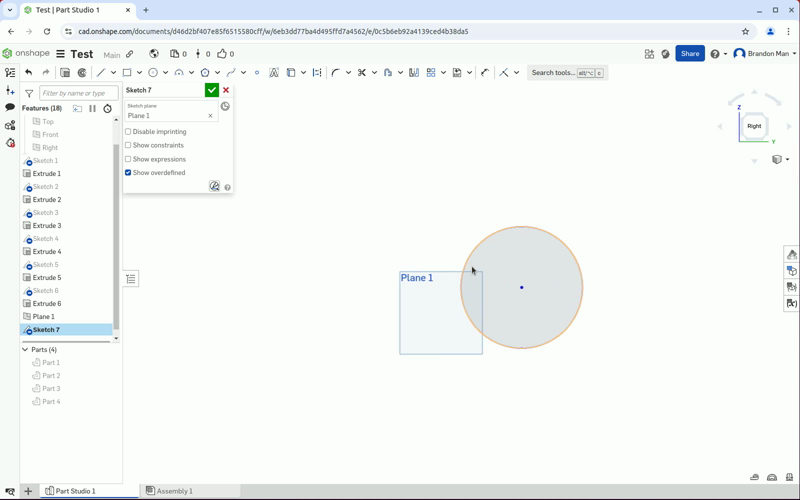
scroll(6)
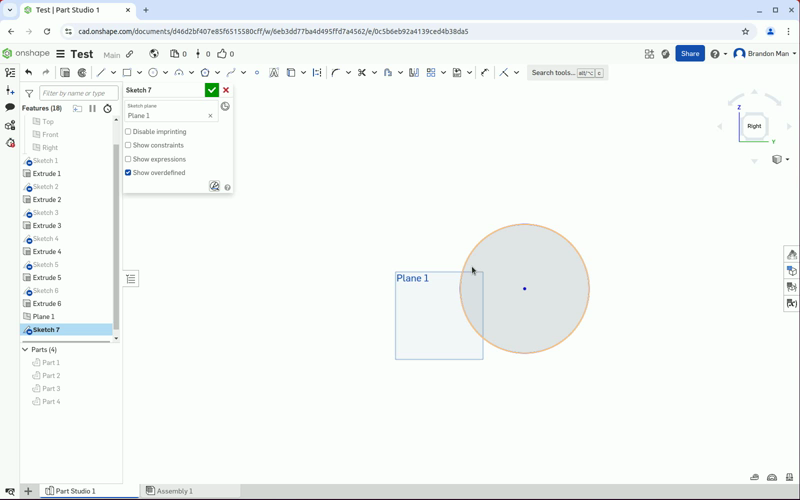
scroll(6)
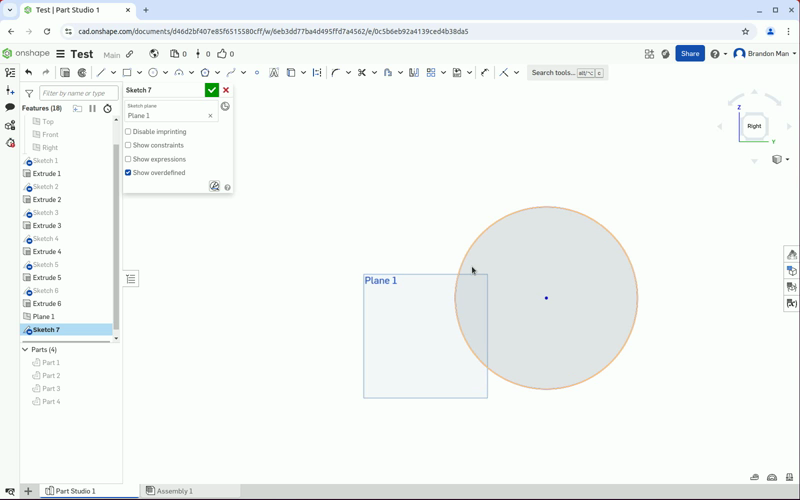
scroll(6)
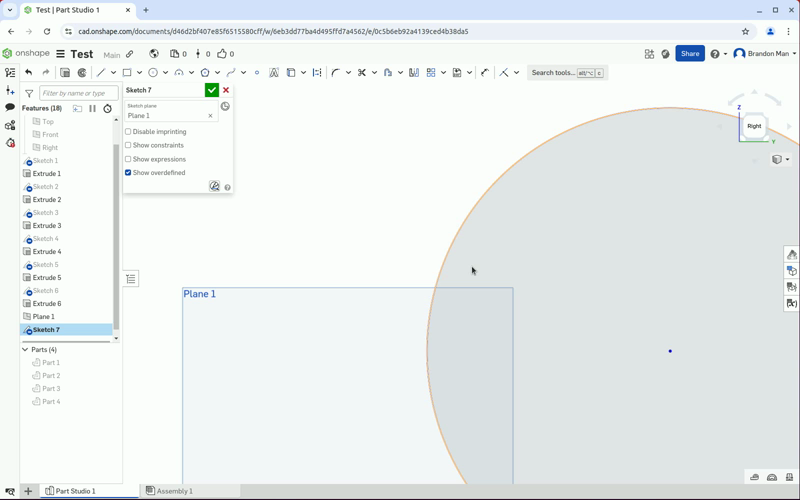
click(472, 266)
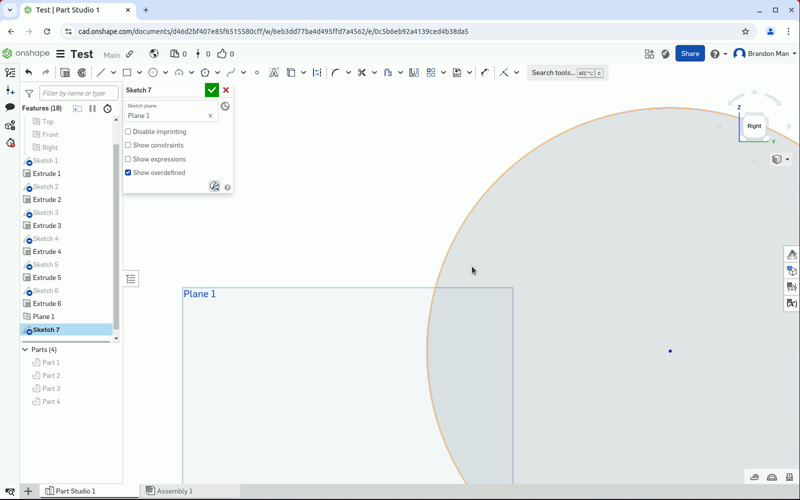
scroll(-6)
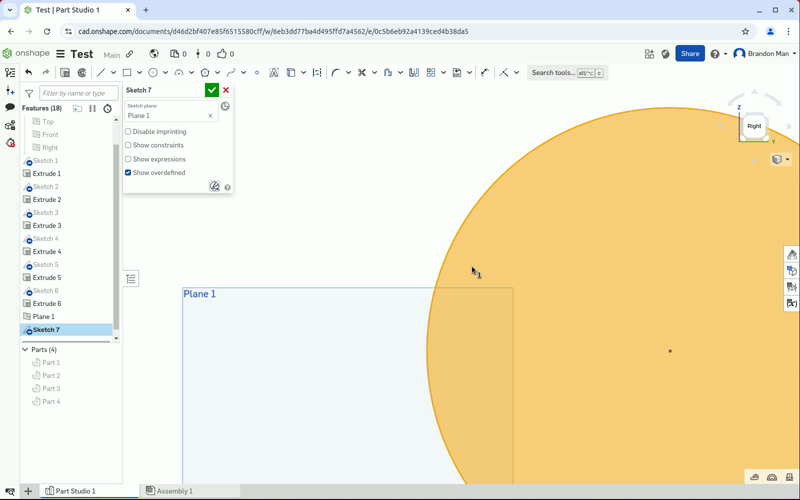
scroll(-6)
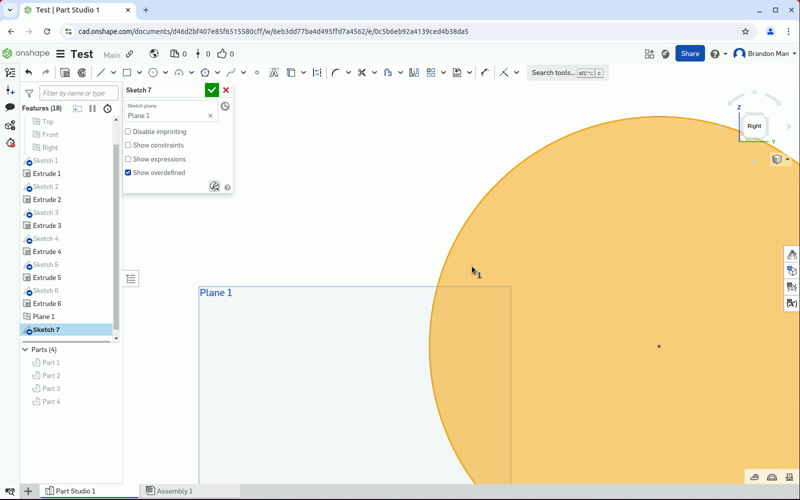
scroll(-6)
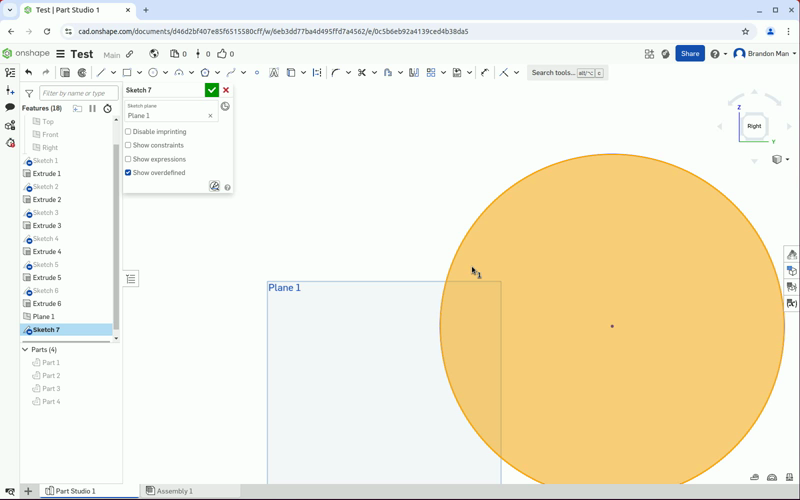
scroll(-6)
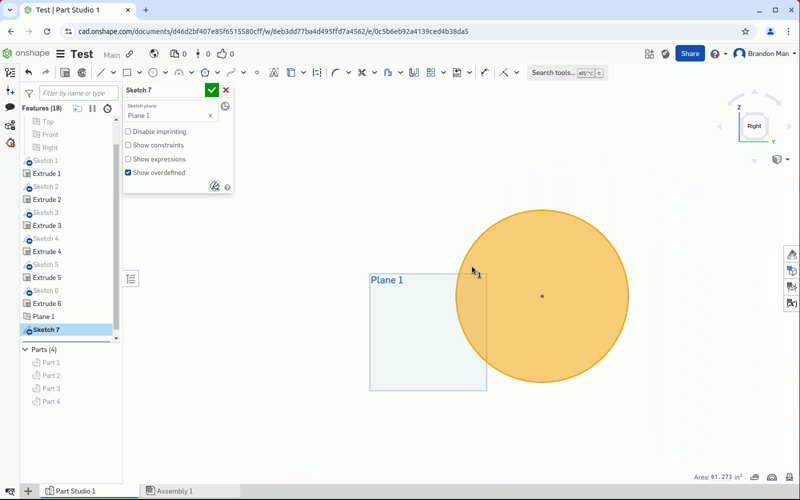
scroll(-6)
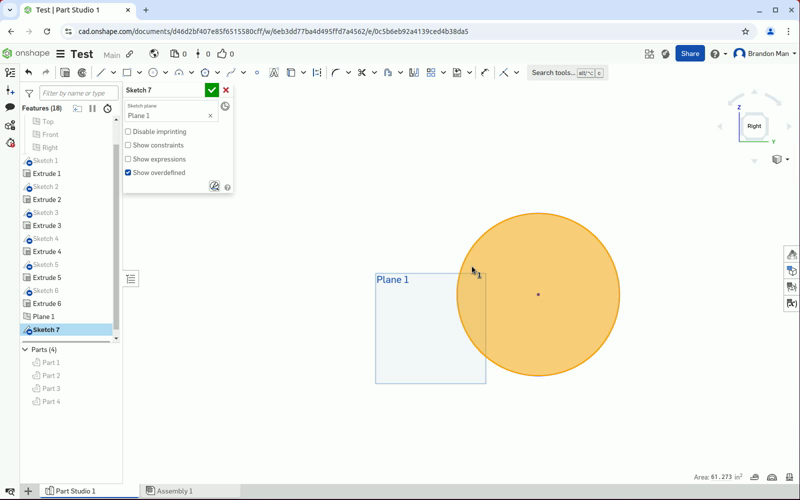
scroll(-6)
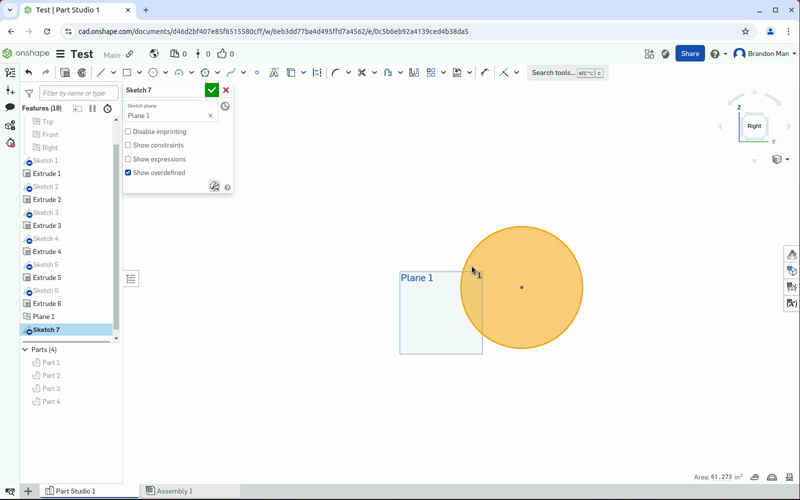
scroll(-6)
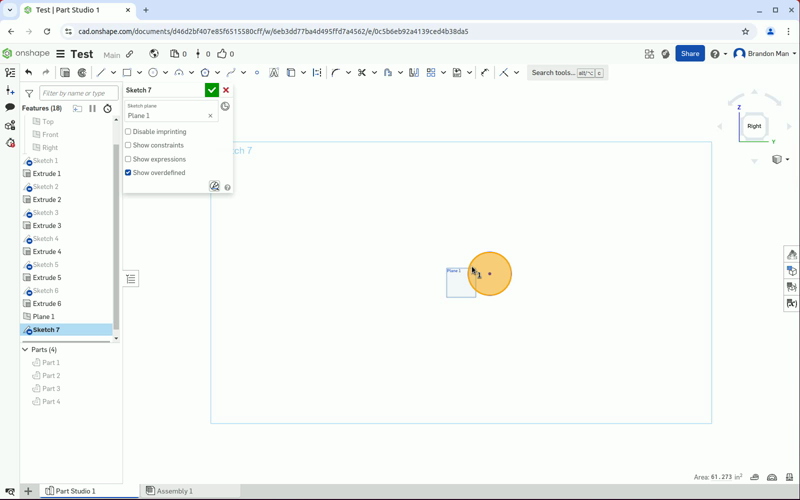
mouse_move(73, 352)
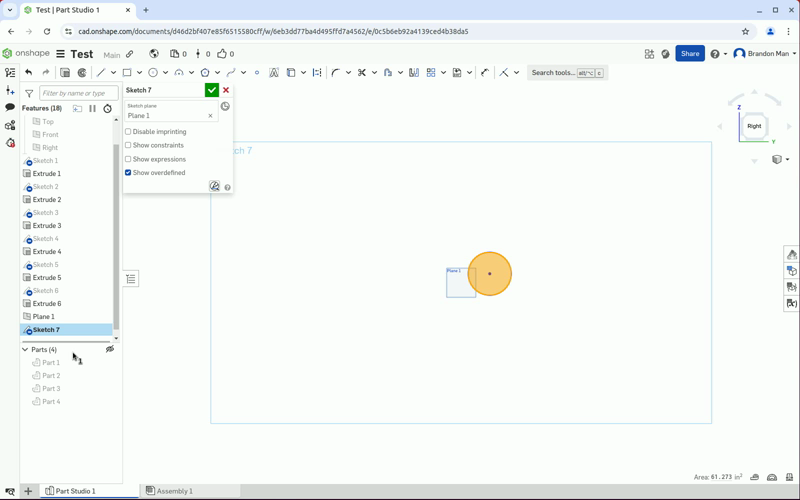
key(shift+y)
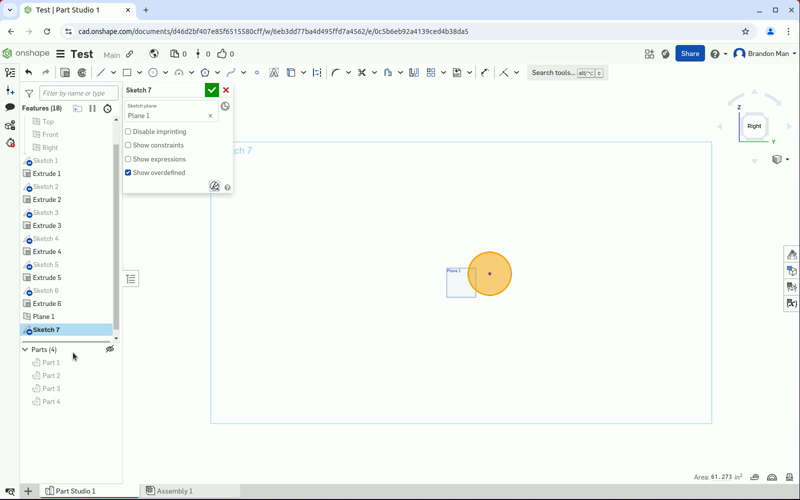
key(shift+e)
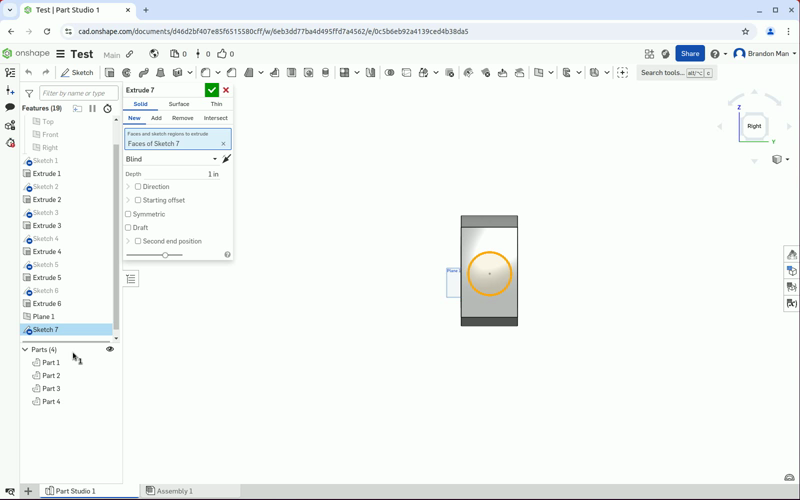
mouse_move(143, 106)
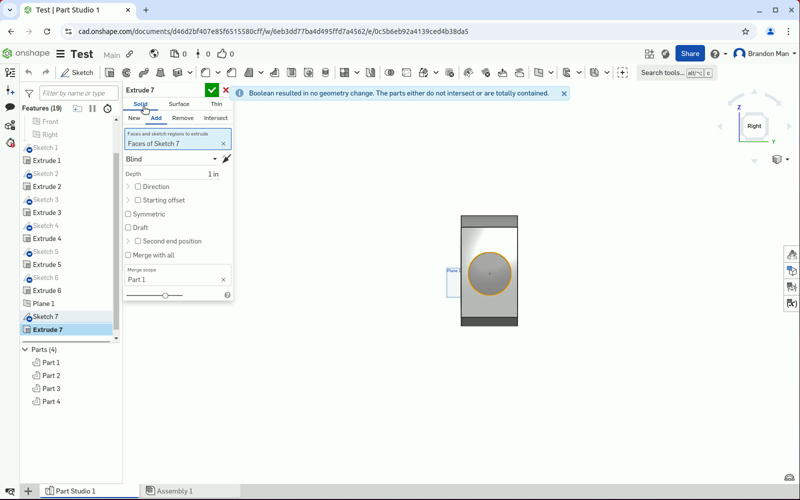
click(143, 106)
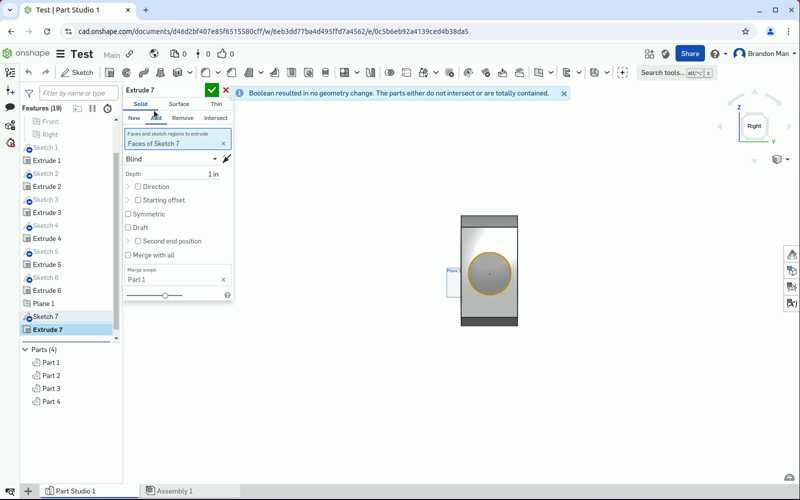
mouse_move(186, 120)
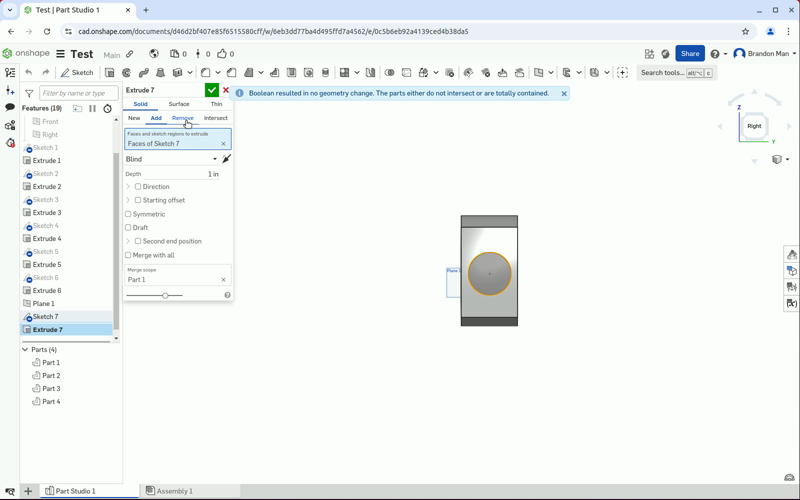
click(186, 120)
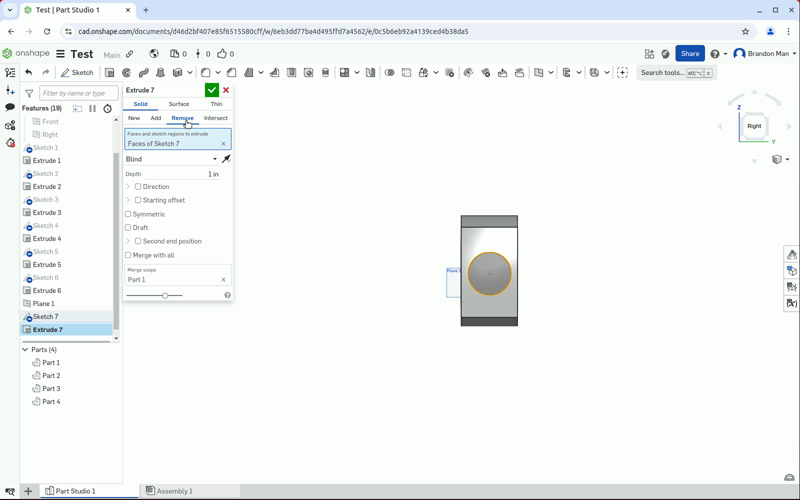
key(tab, 4)
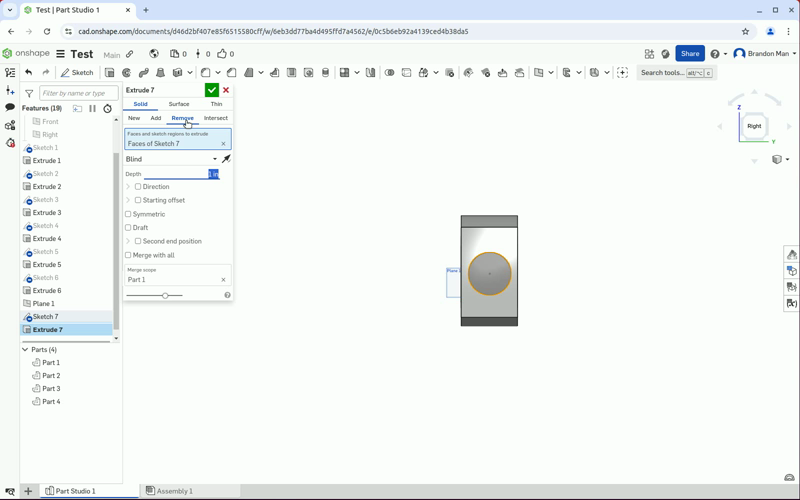
text(16.85)
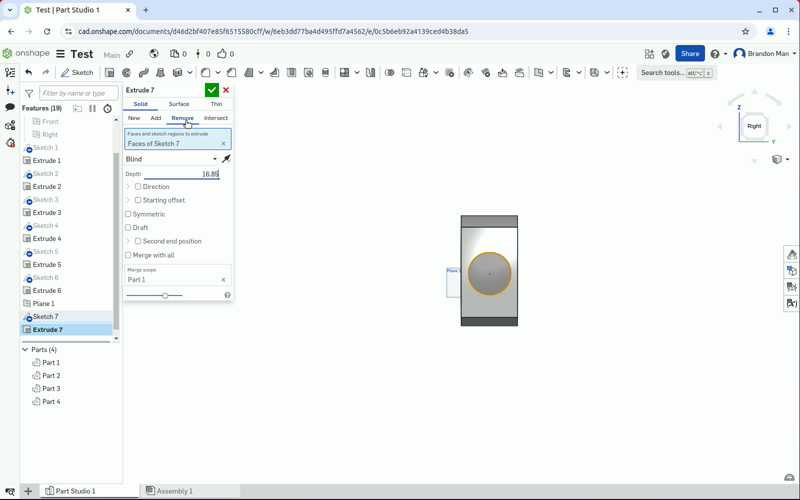
key(tab, 6)
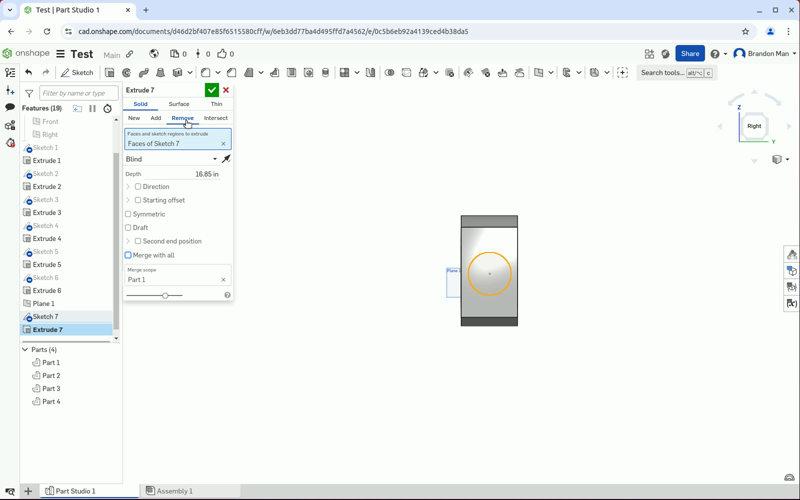
key(space)
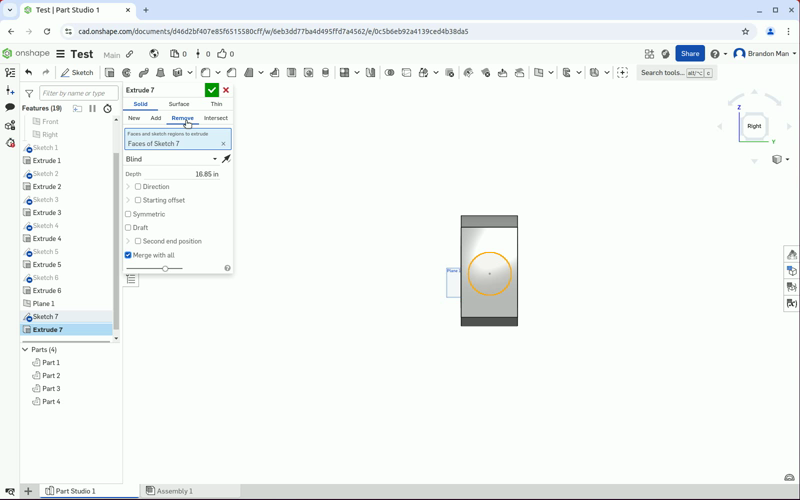
key(enter)
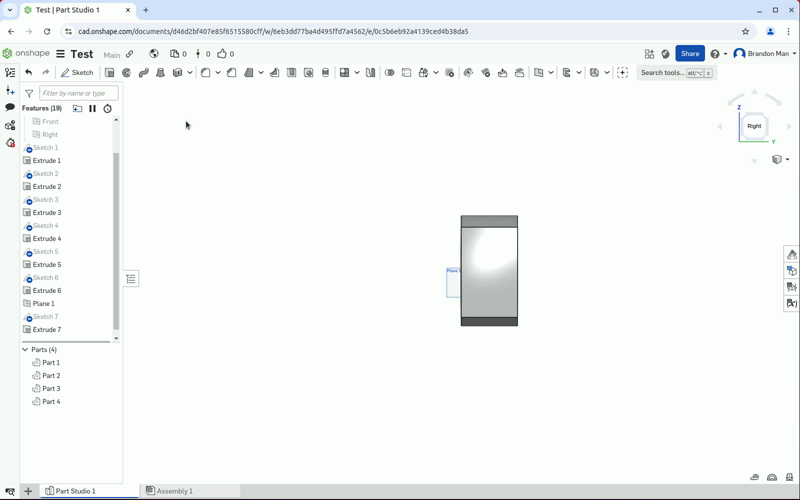
key(shift+h)
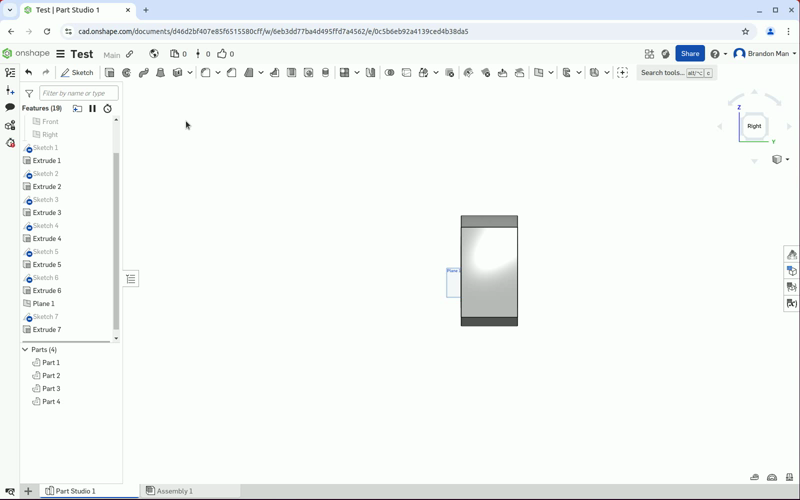
key(shift+h)
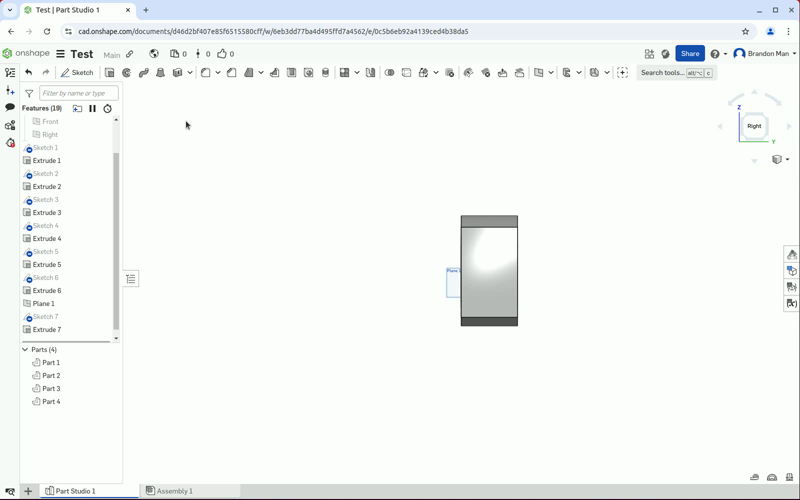
mouse_move(69, 150)
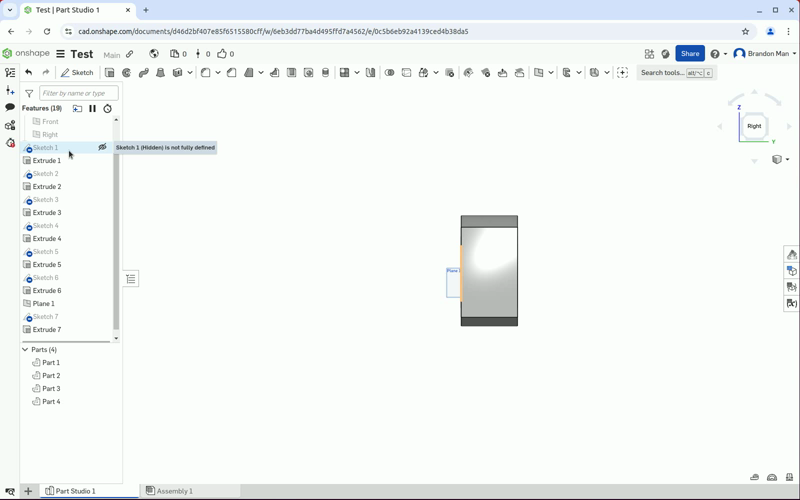
click(69, 150)
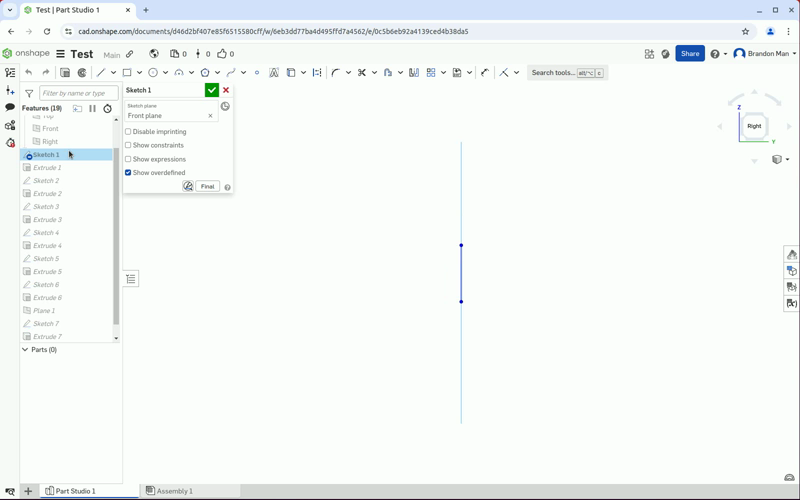
mouse_move(229, 92)
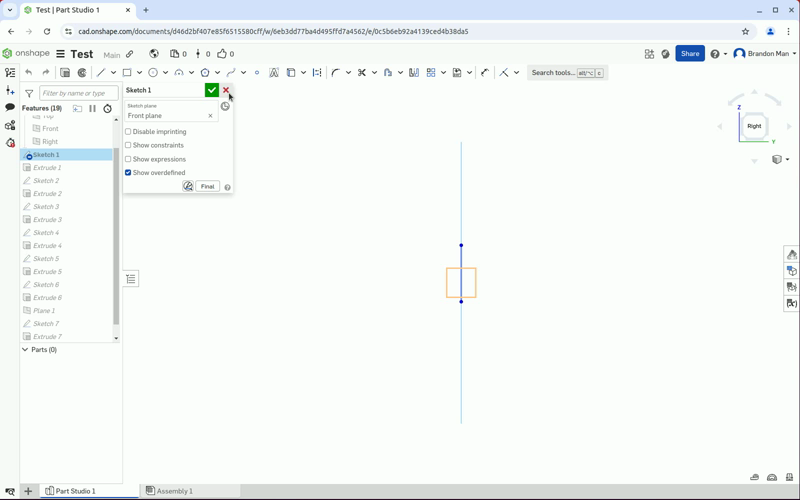
click(229, 92)
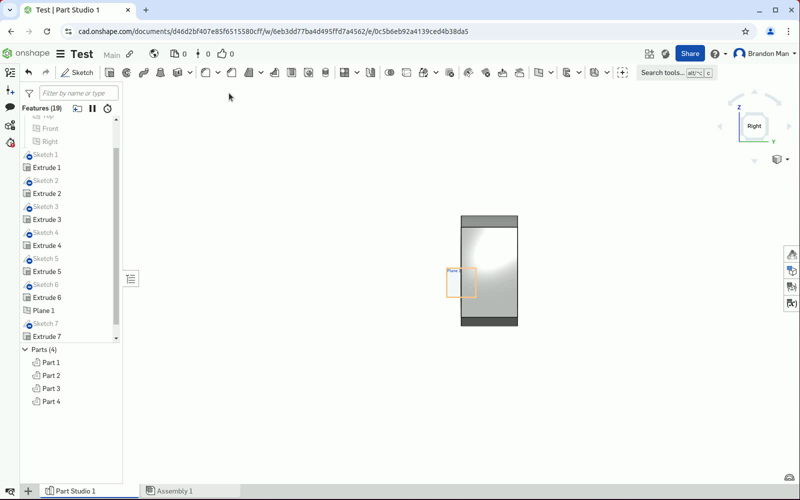
mouse_move(73, 352)
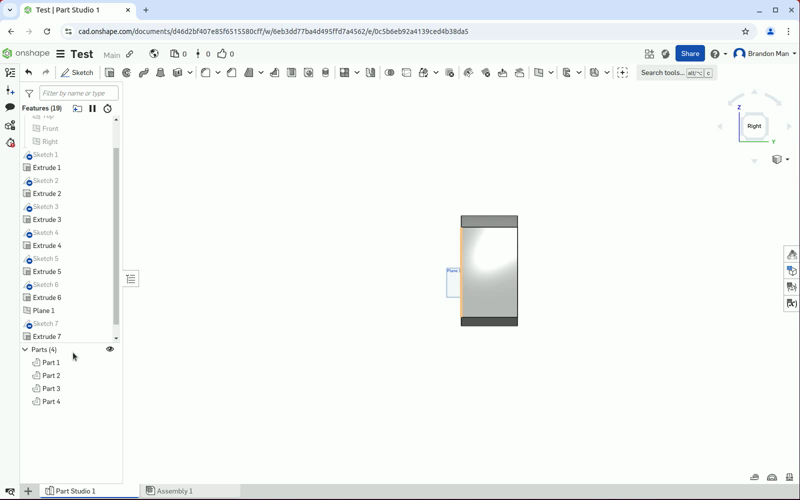
key(y)
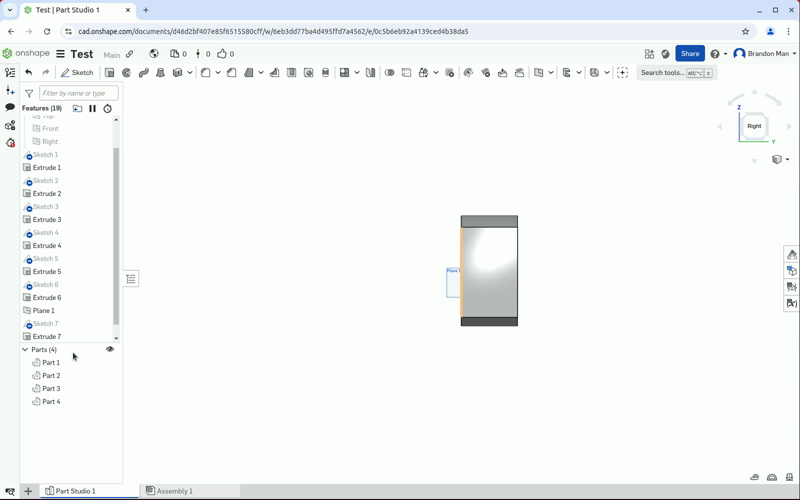
key(shift+p)
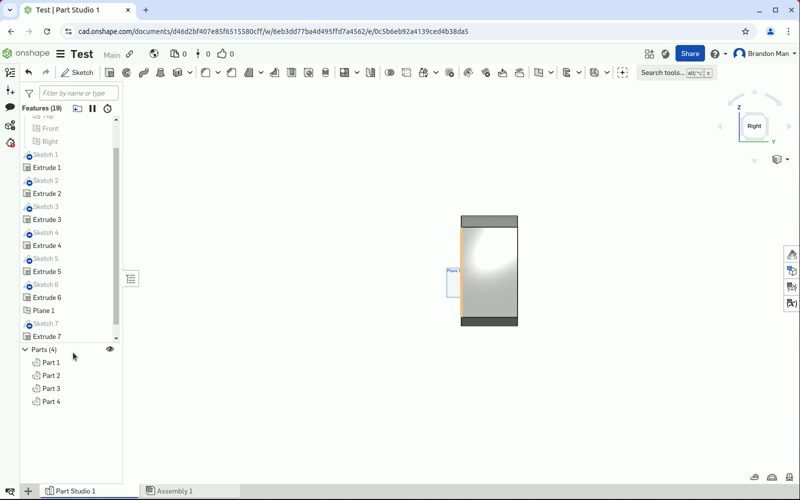
key(space)
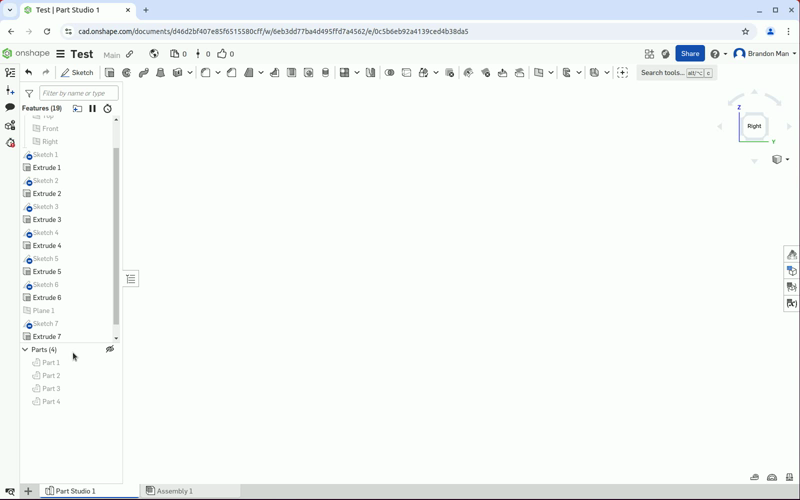
key_down(shift)
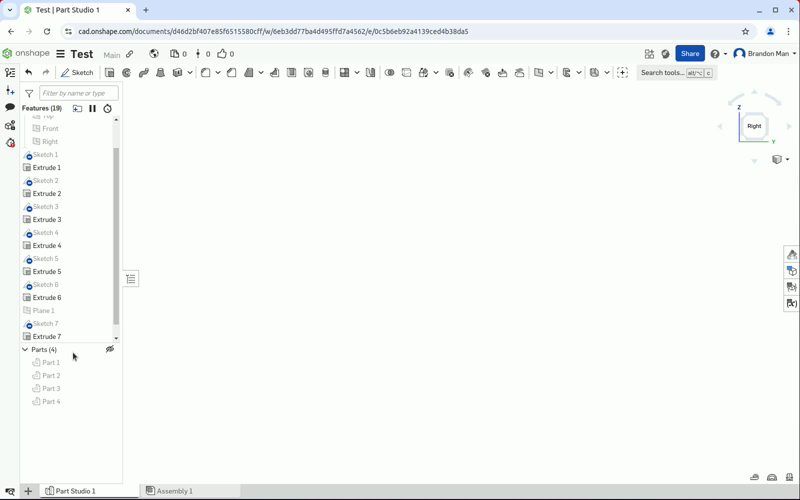
key(right)
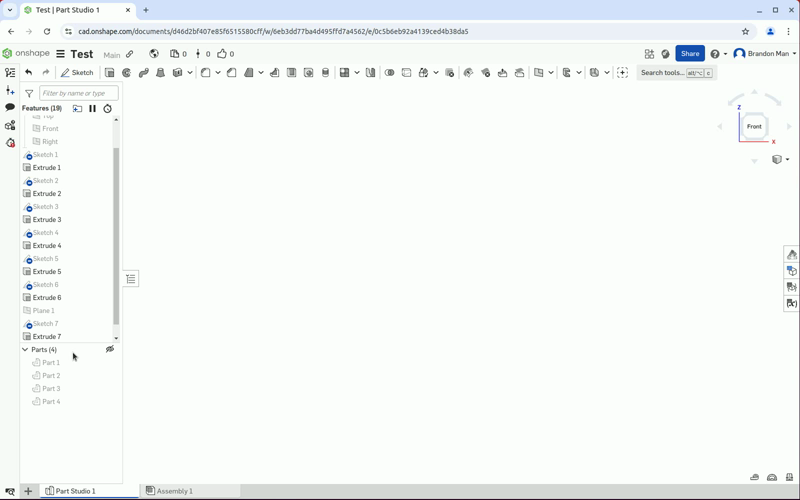
key_up(shift)
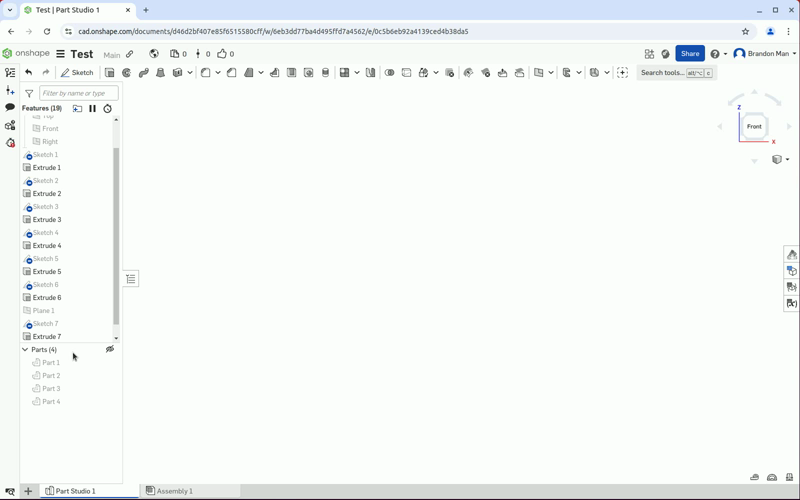
mouse_move(73, 352)
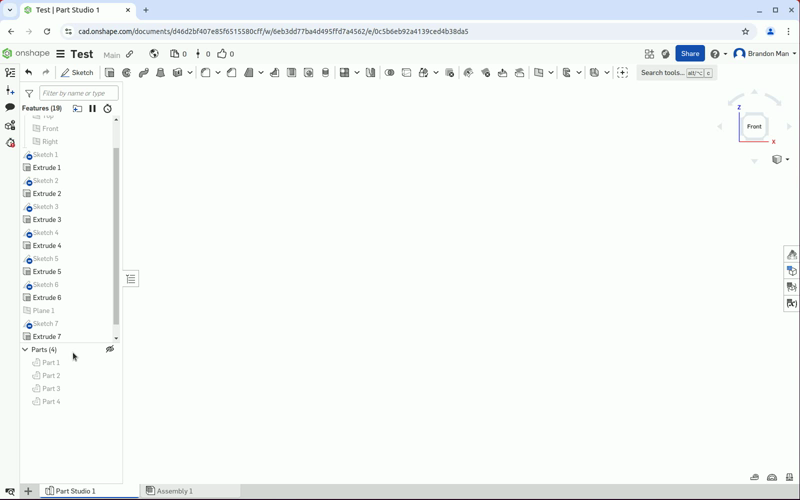
key(shift+y)
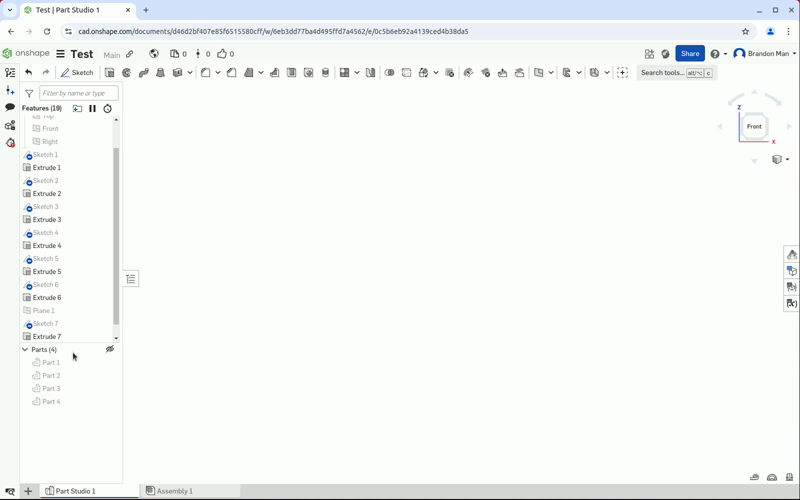
key(shift+s)
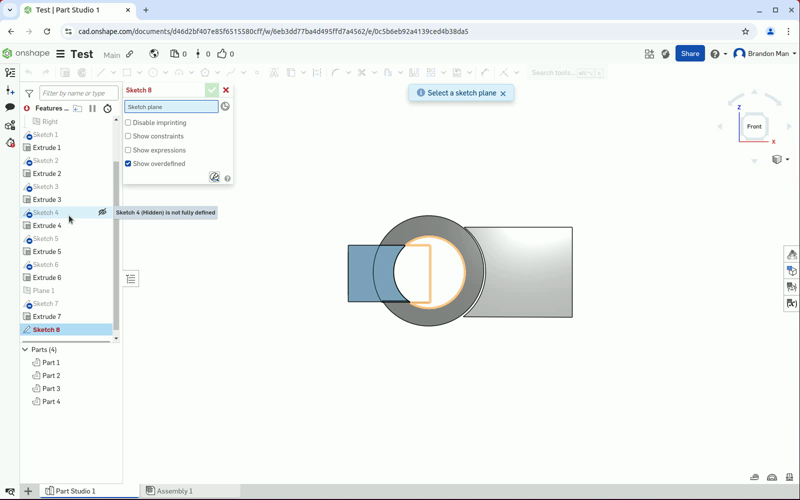
scroll(3)
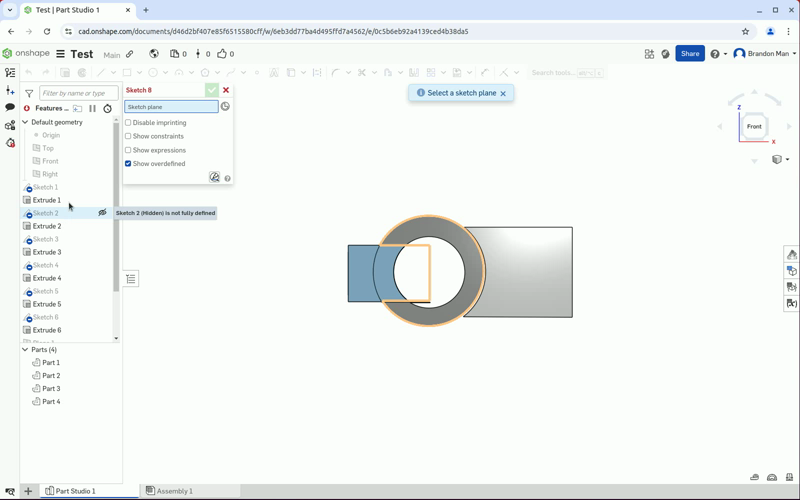
mouse_move(69, 163)
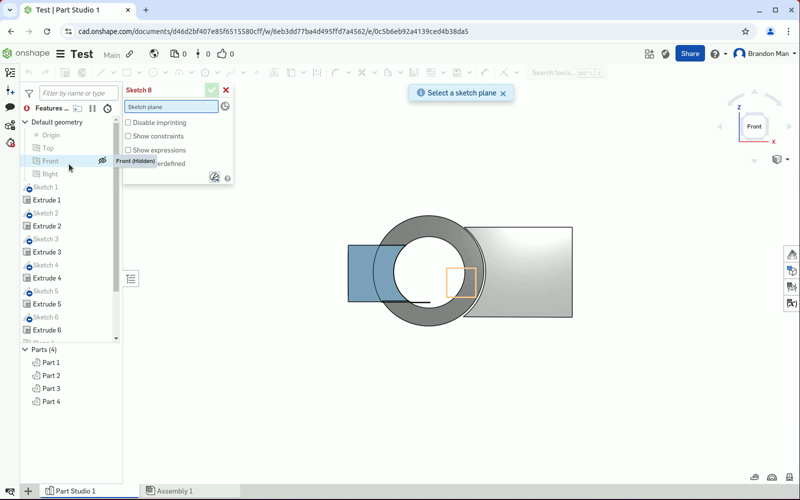
click(69, 163)
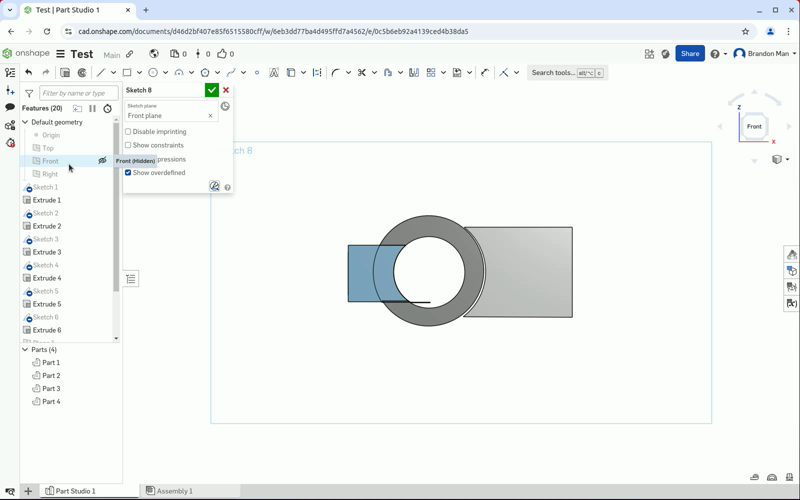
mouse_move(73, 352)
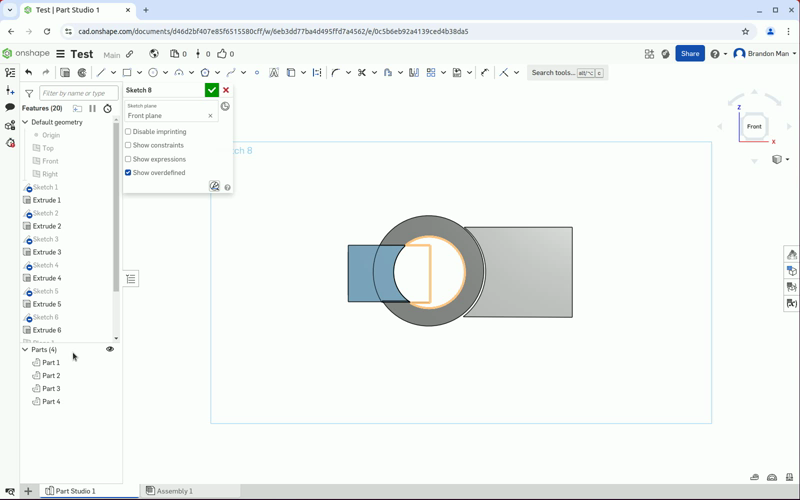
key(y)
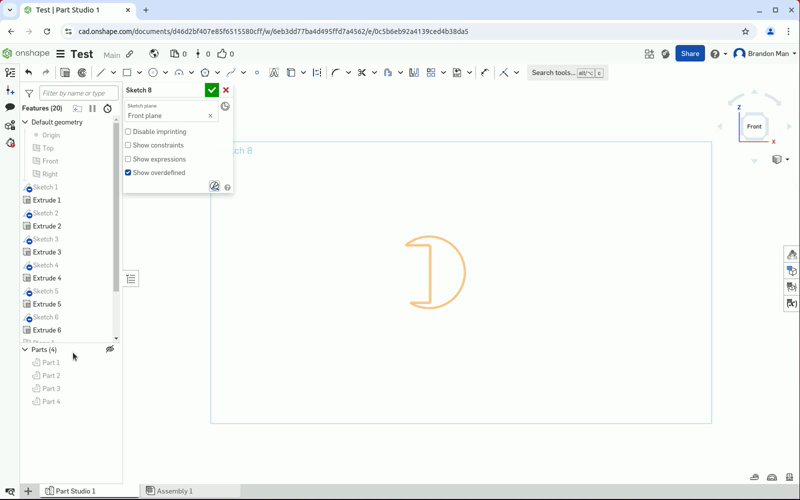
key(l)
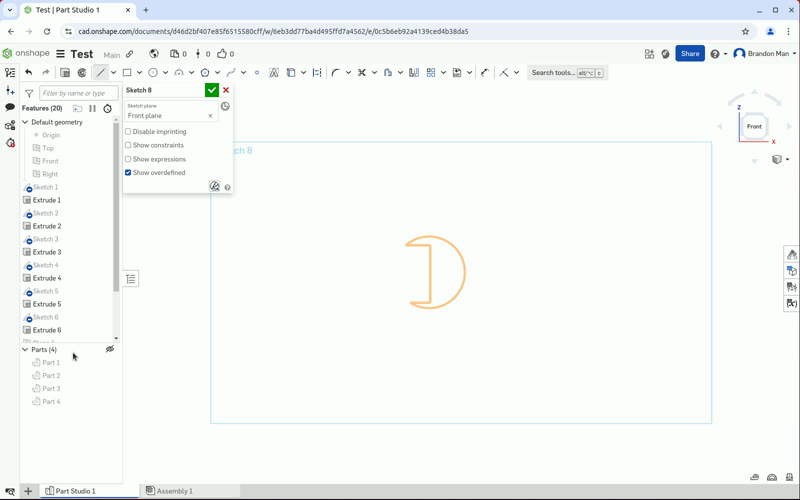
key_down(shift)
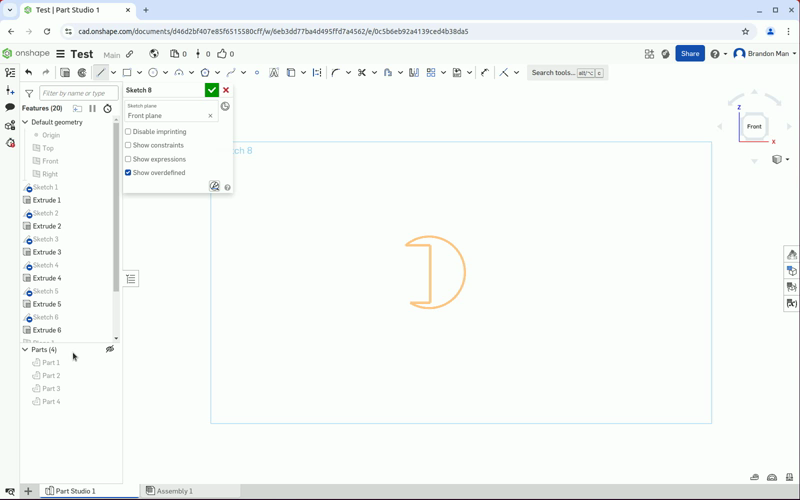
mouse_move(458, 291)
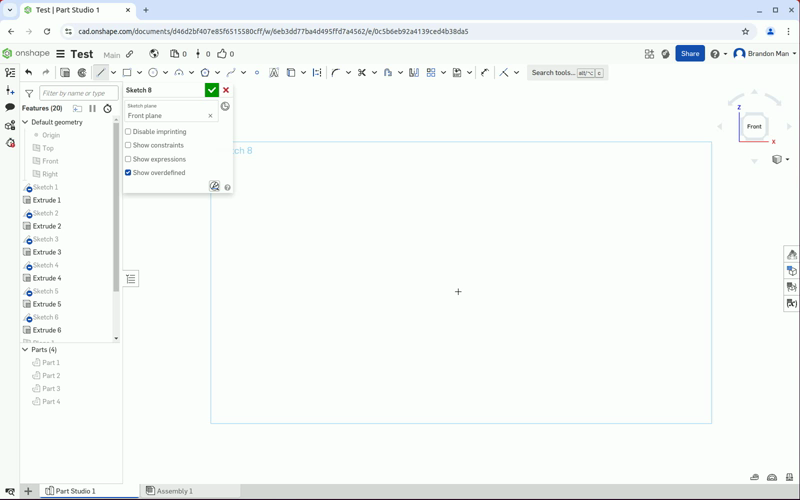
click(458, 291)
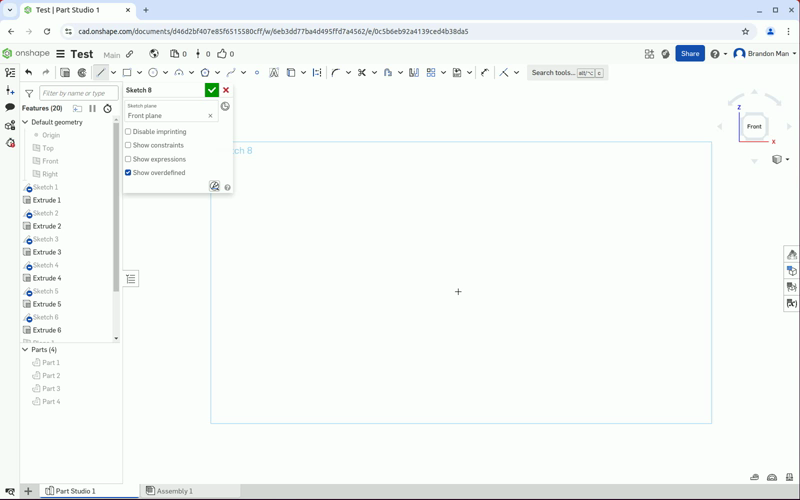
key_up(shift)
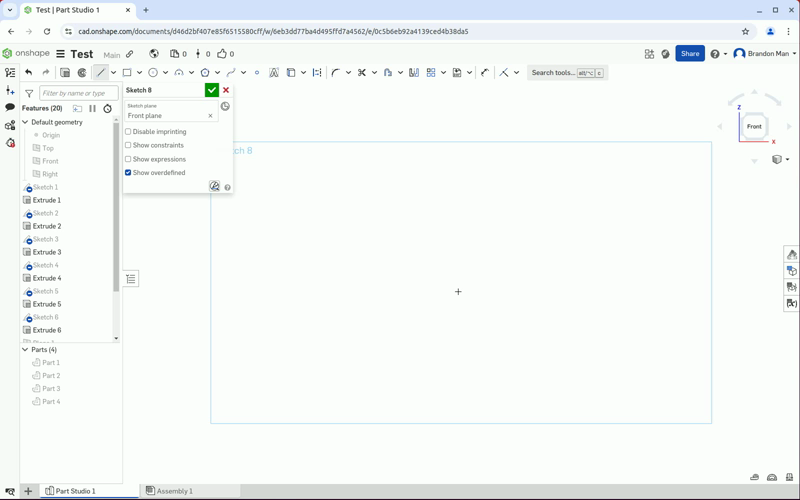
key_down(shift)
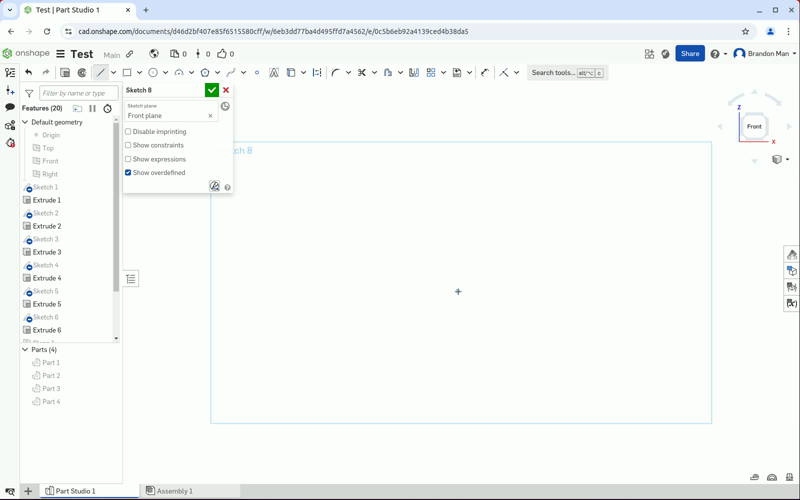
mouse_move(570, 291)
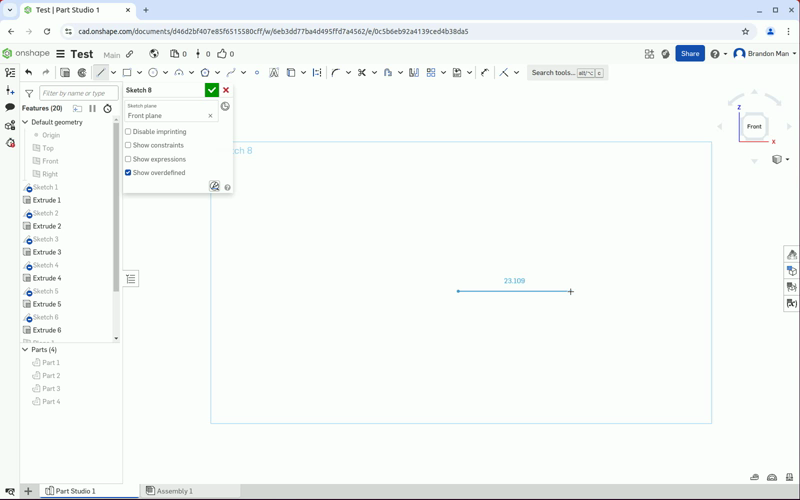
click(570, 291)
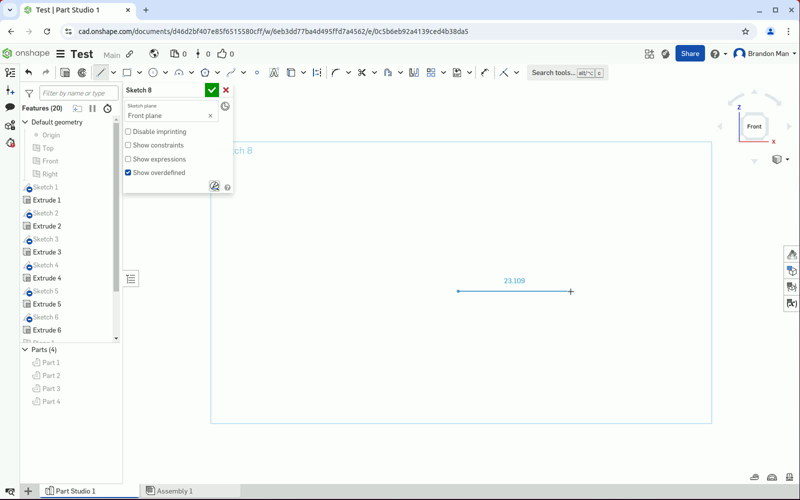
key_up(shift)
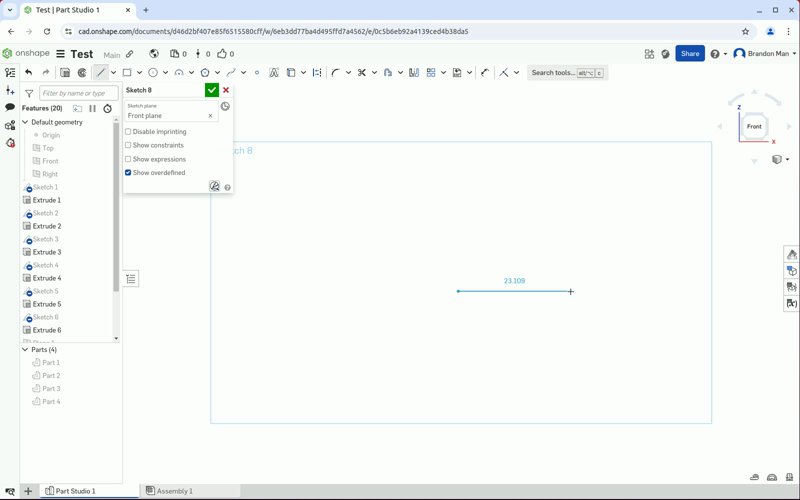
key_down(shift)
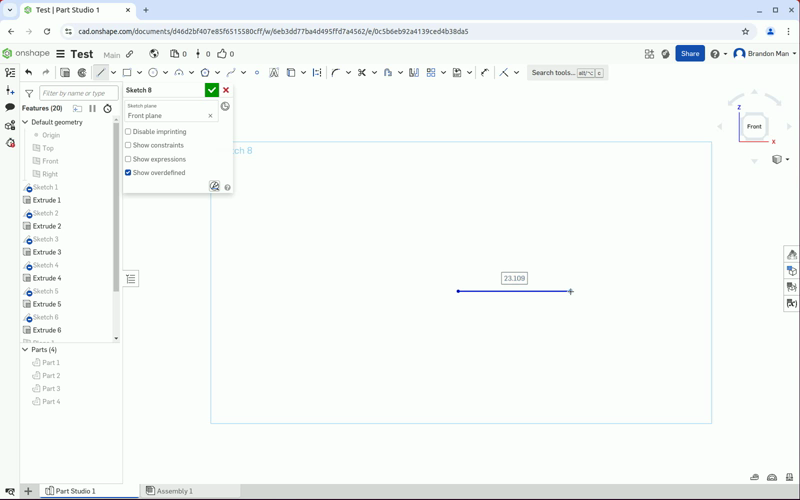
mouse_move(589, 291)
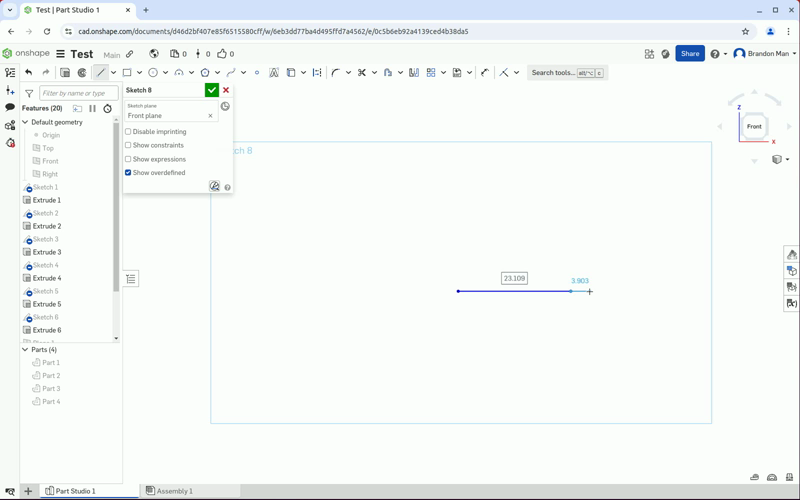
mouse_move(570, 253)
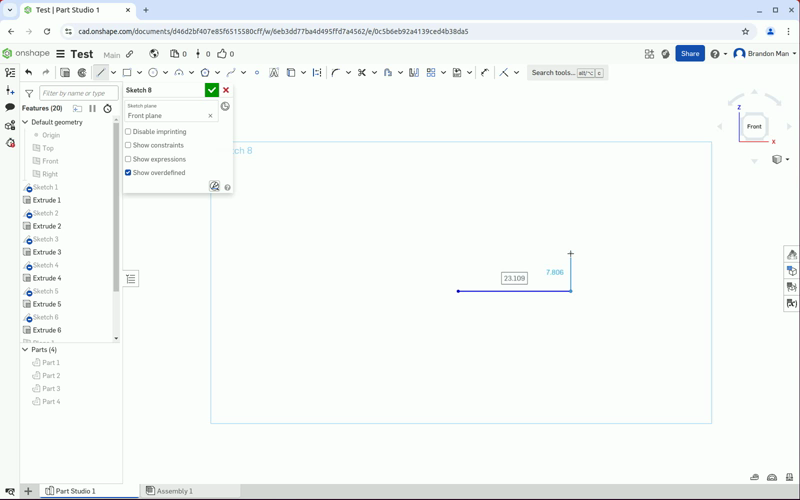
click(570, 253)
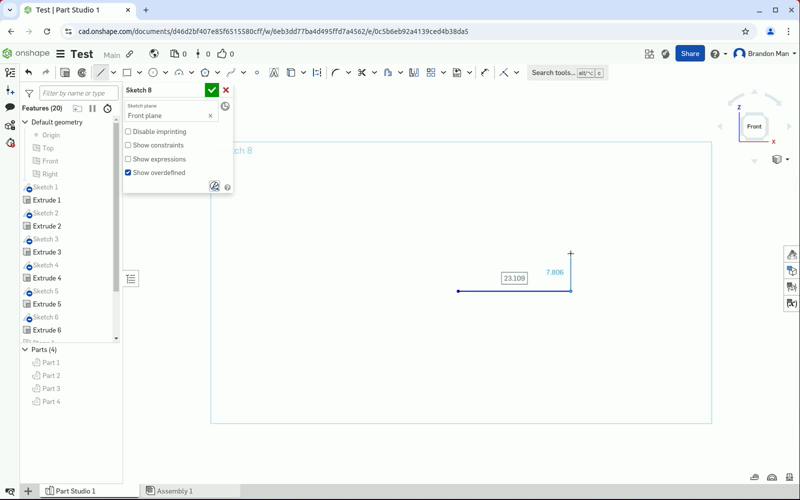
key_up(shift)
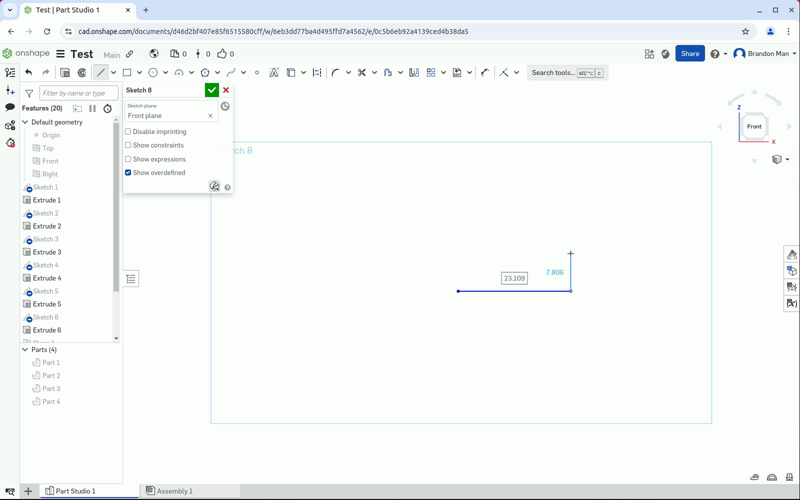
key_down(shift)
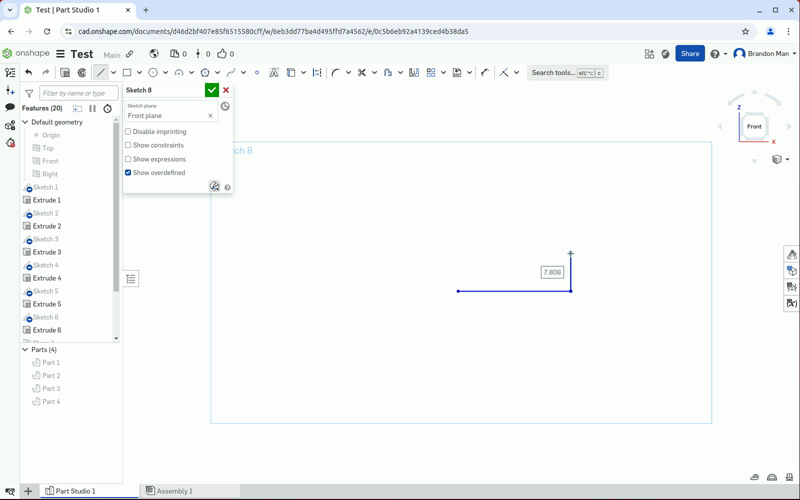
mouse_move(459, 253)
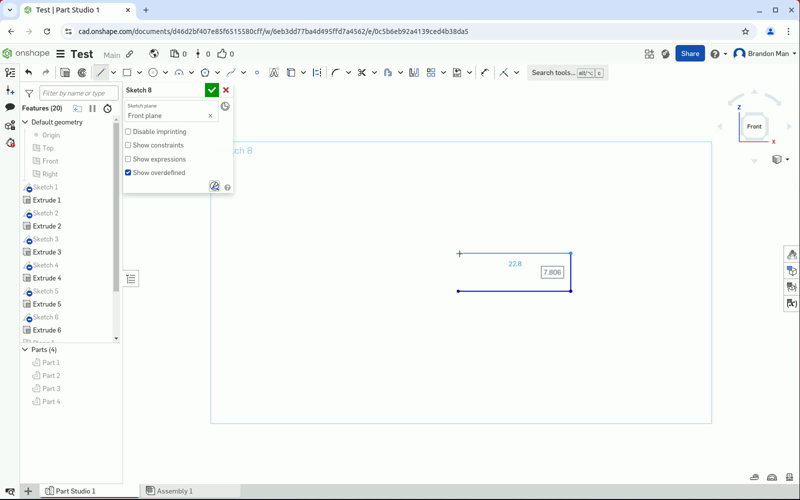
click(459, 253)
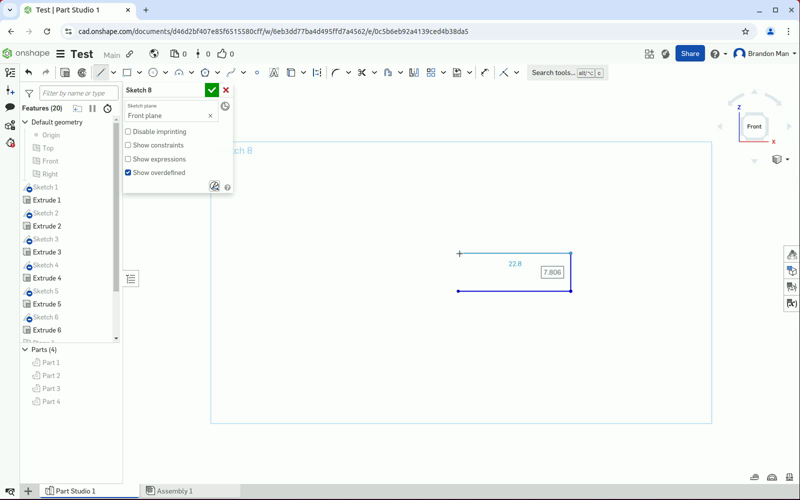
key_up(shift)
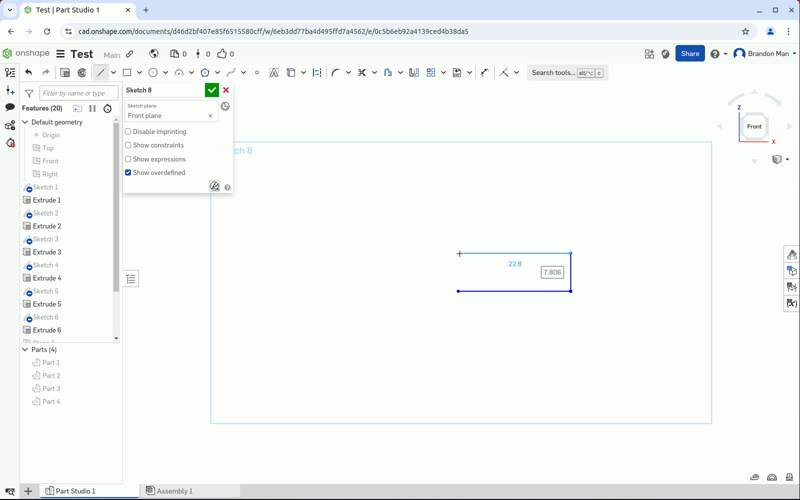
key(esc)
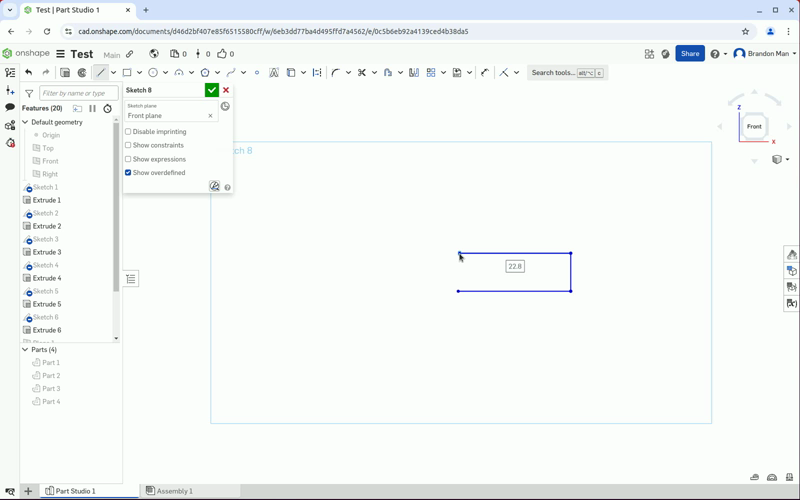
key(a)
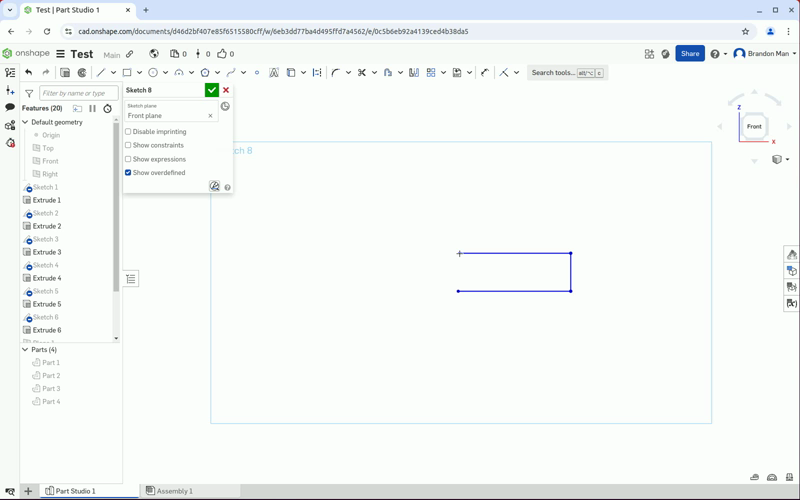
mouse_move(459, 253)
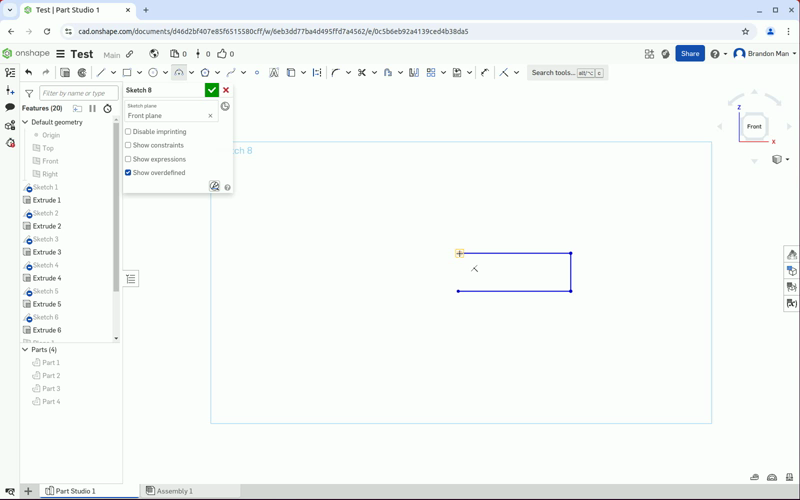
click(459, 253)
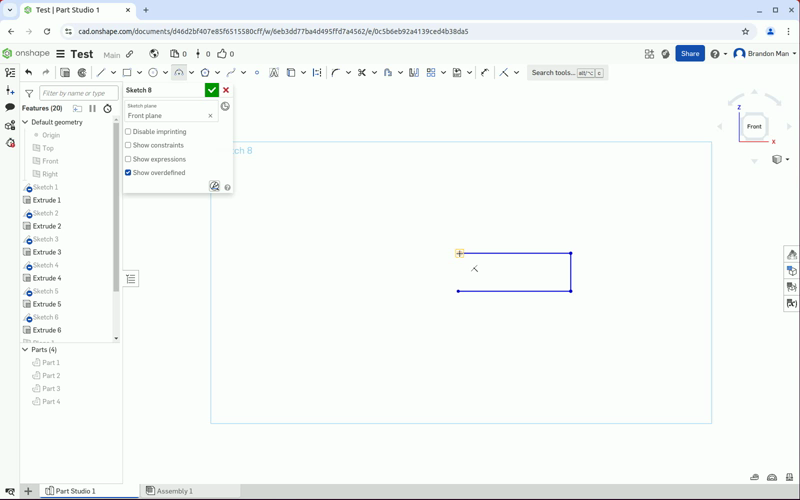
mouse_move(458, 291)
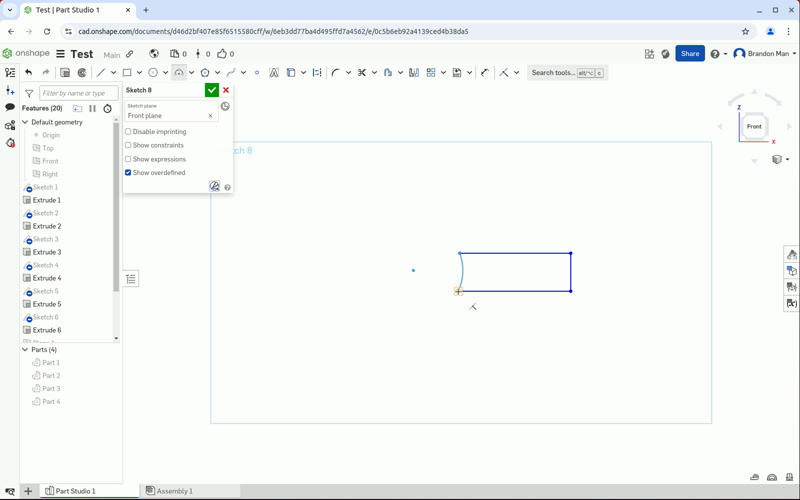
click(458, 291)
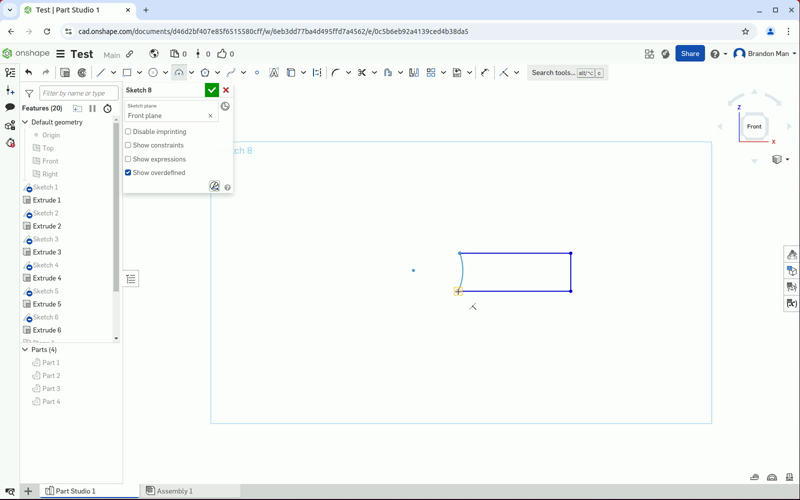
key_down(shift)
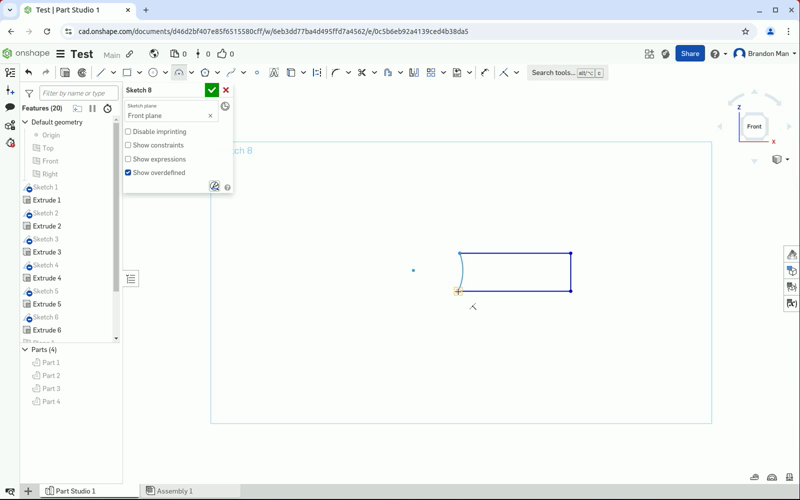
mouse_move(464, 272)
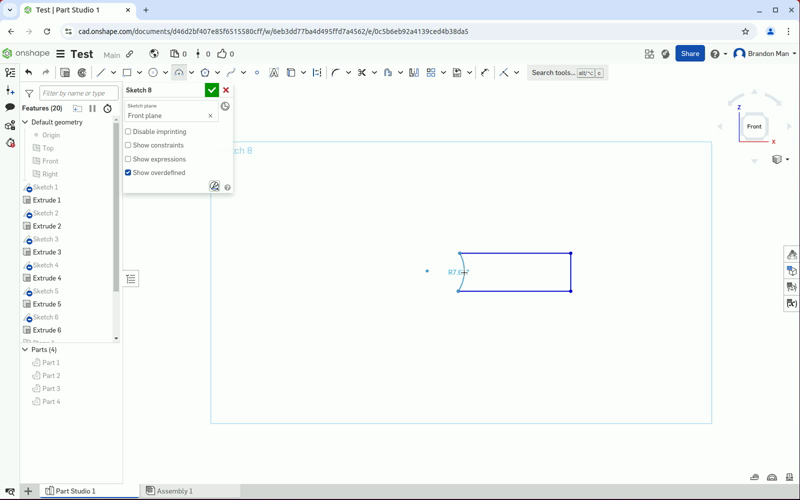
click(464, 272)
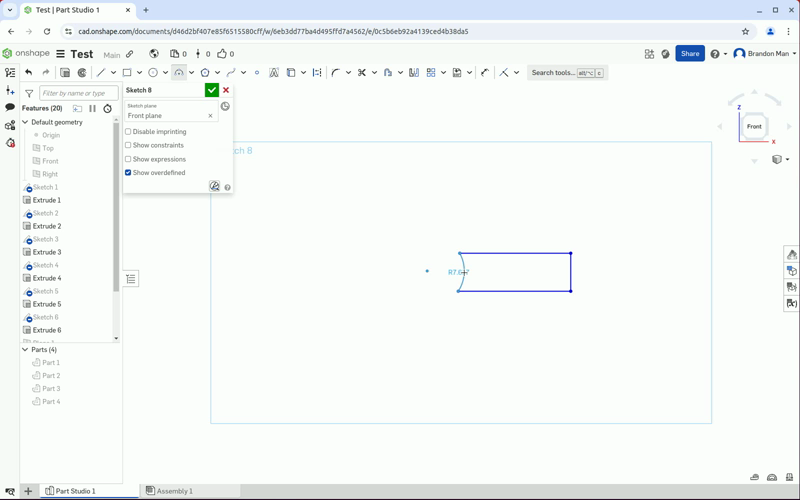
key_up(shift)
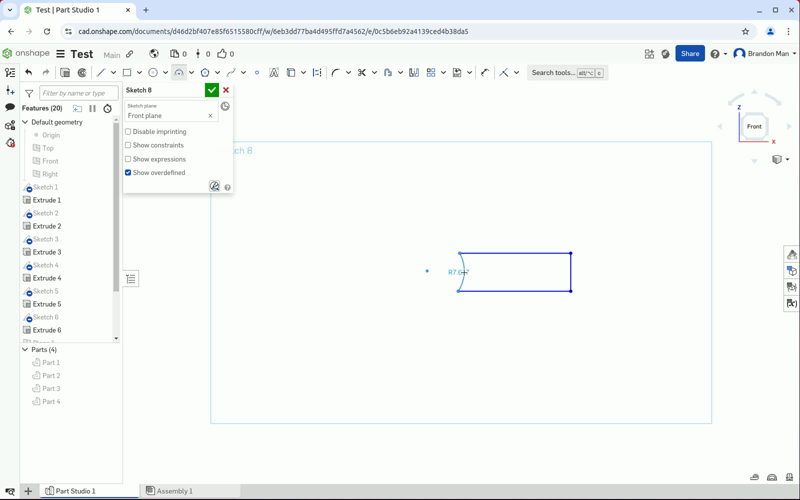
key(esc)
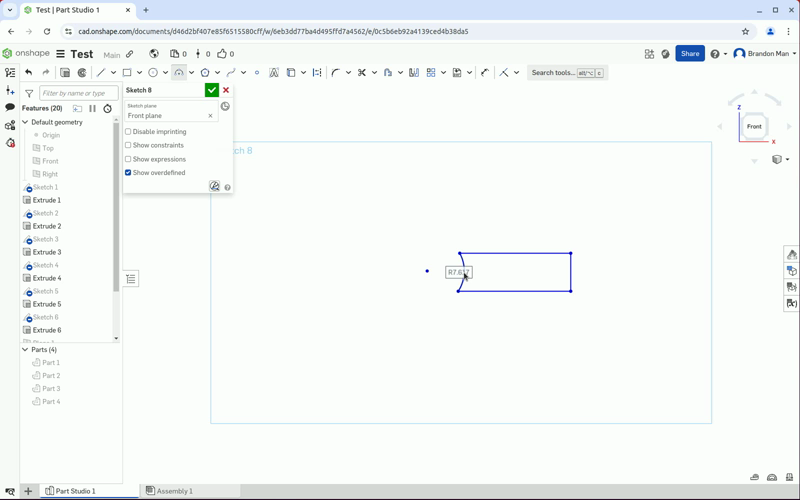
mouse_move(542, 272)
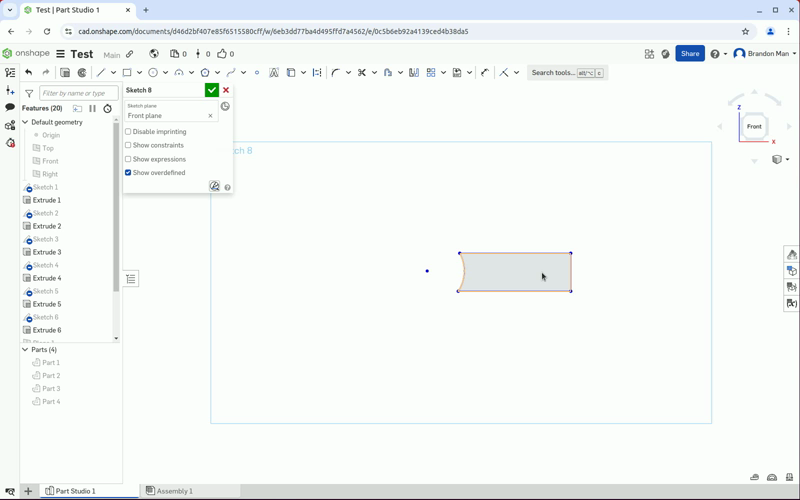
click(542, 272)
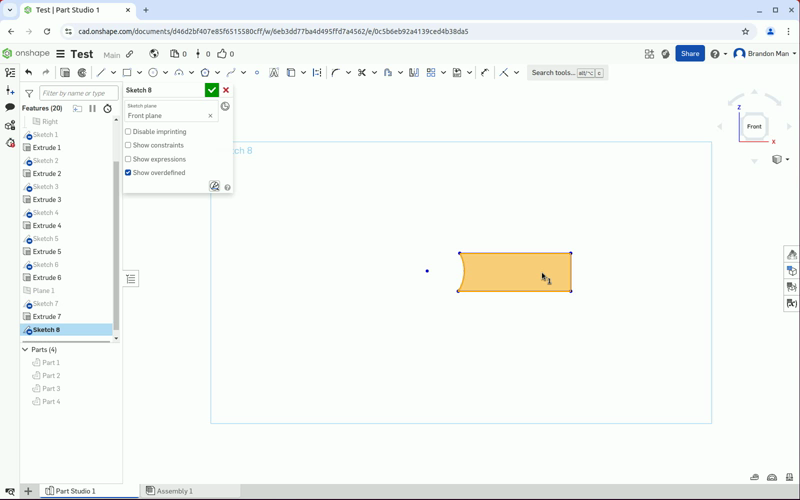
mouse_move(73, 352)
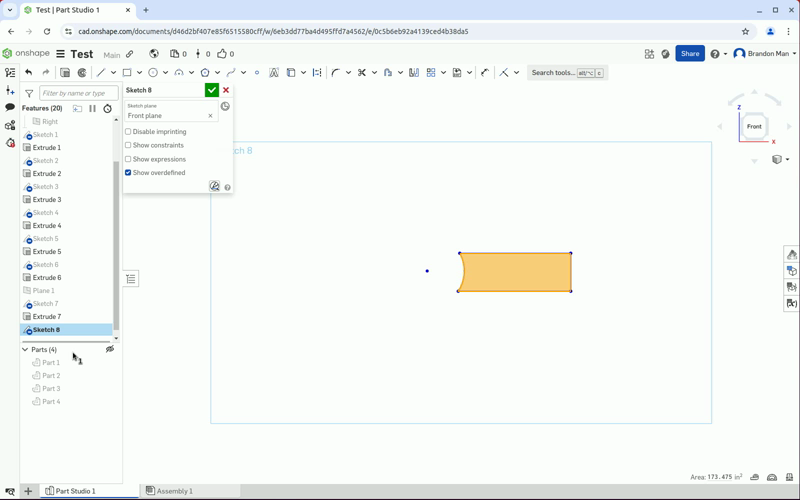
key(shift+y)
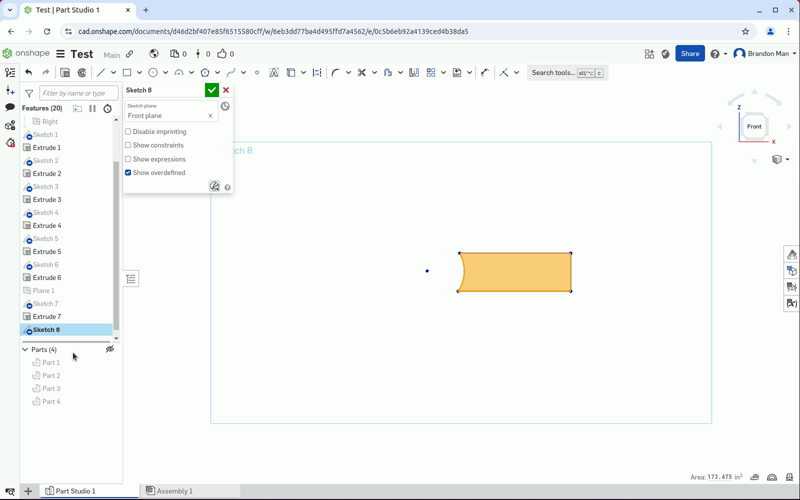
key(shift+e)
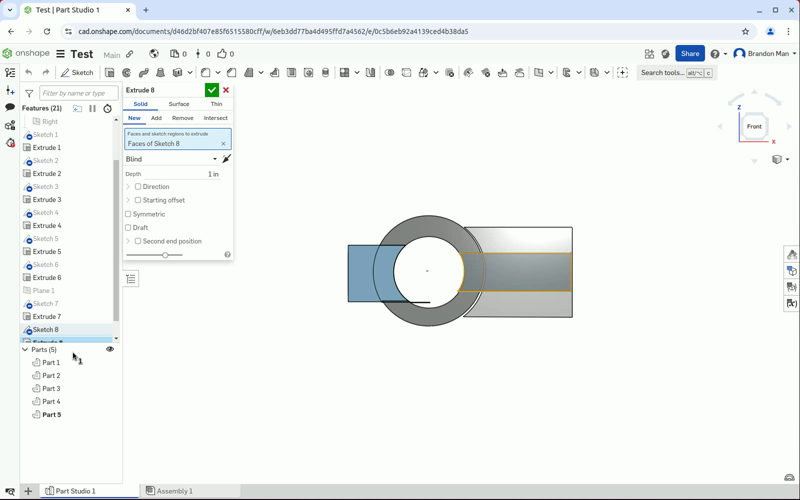
mouse_move(143, 106)
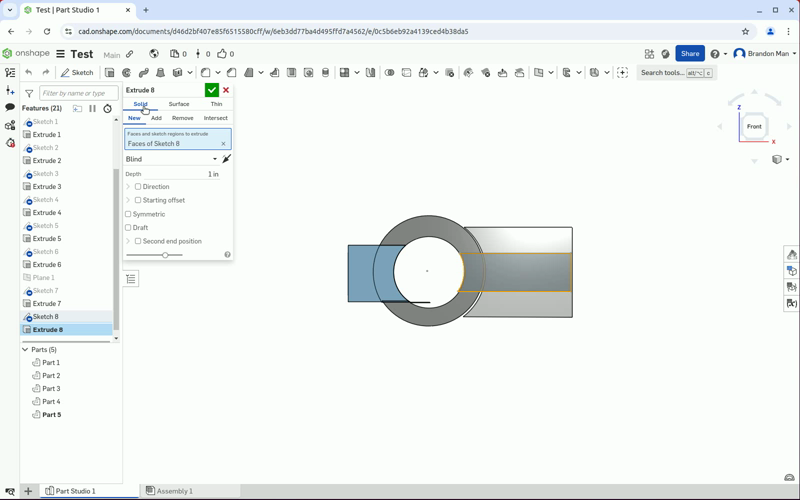
click(143, 106)
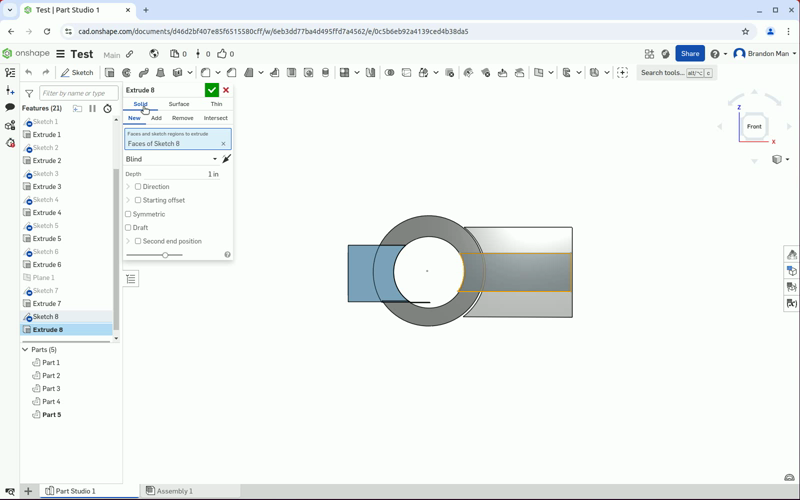
mouse_move(186, 120)
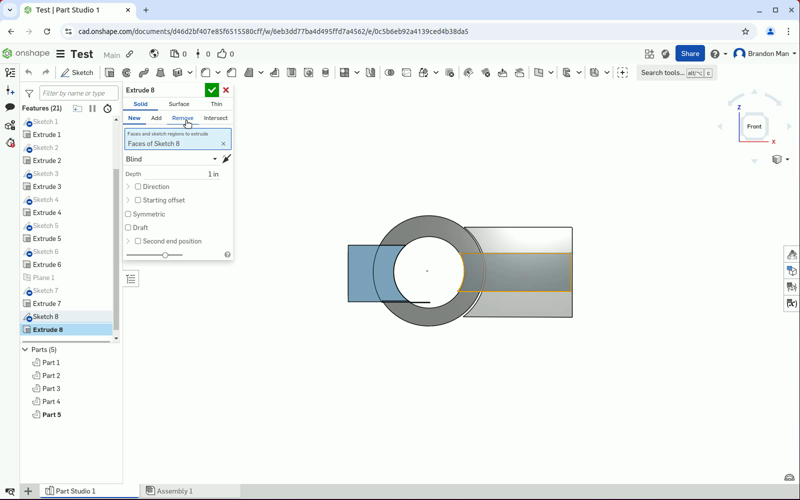
click(186, 120)
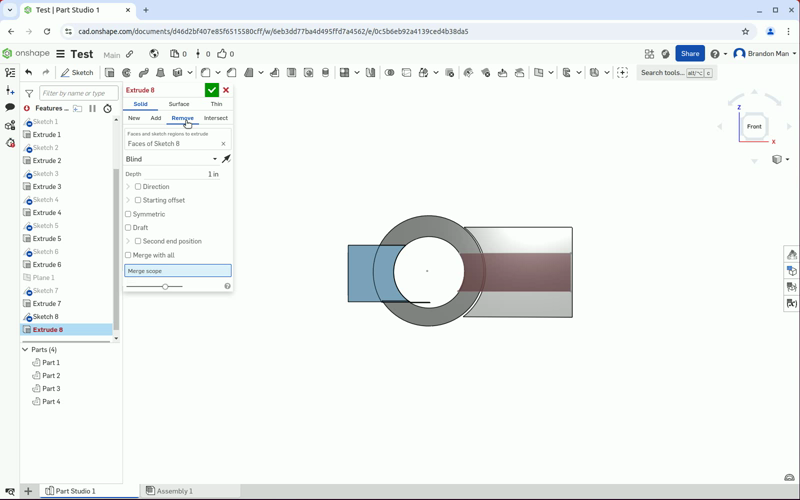
key(tab, 4)
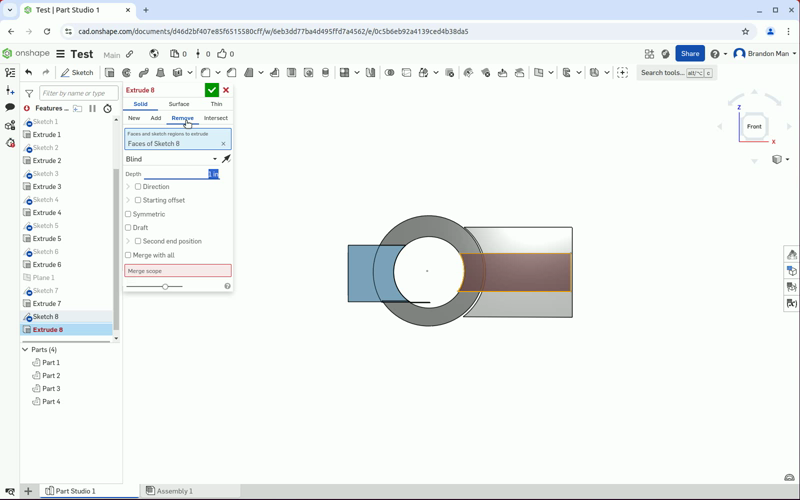
text(12.517)
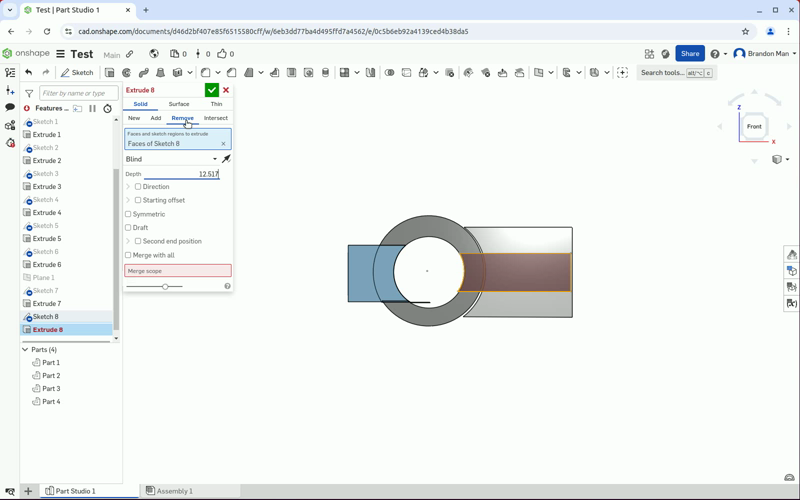
key(tab, 6)
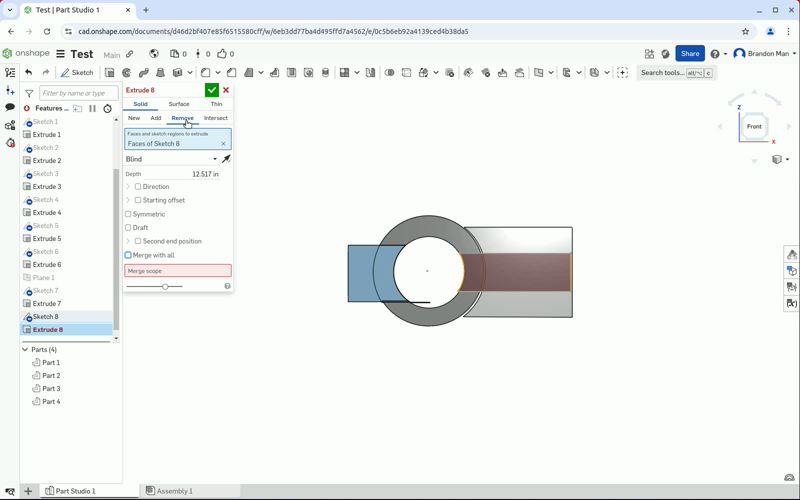
key(space)
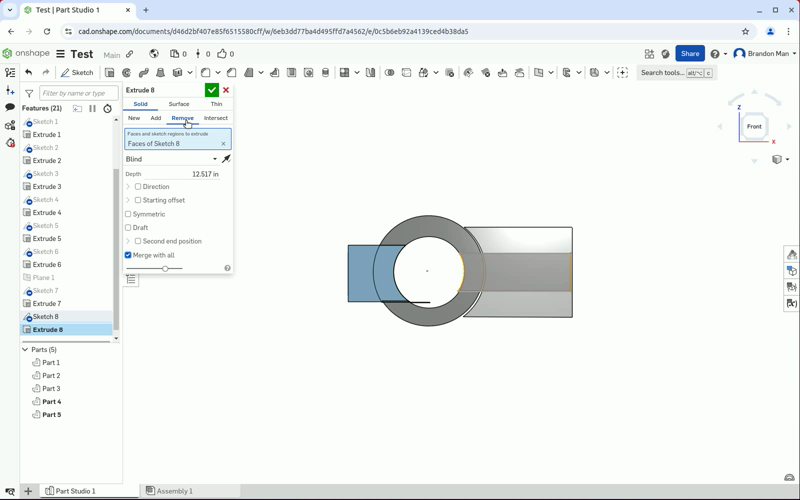
key(enter)
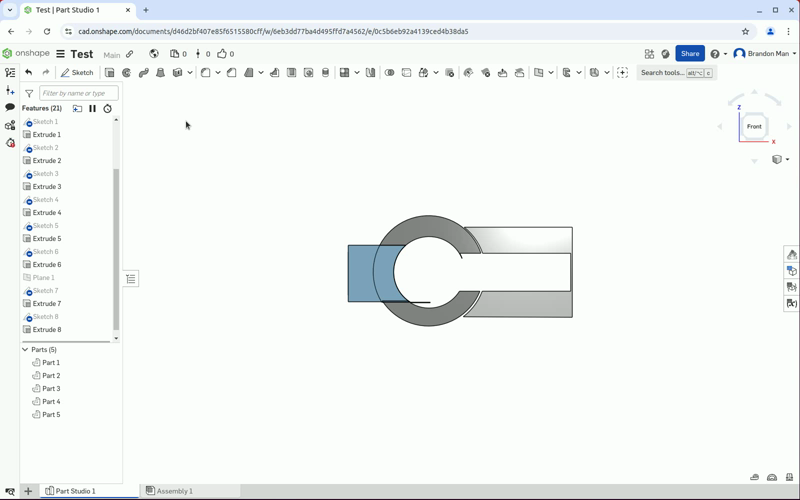
key(shift+h)
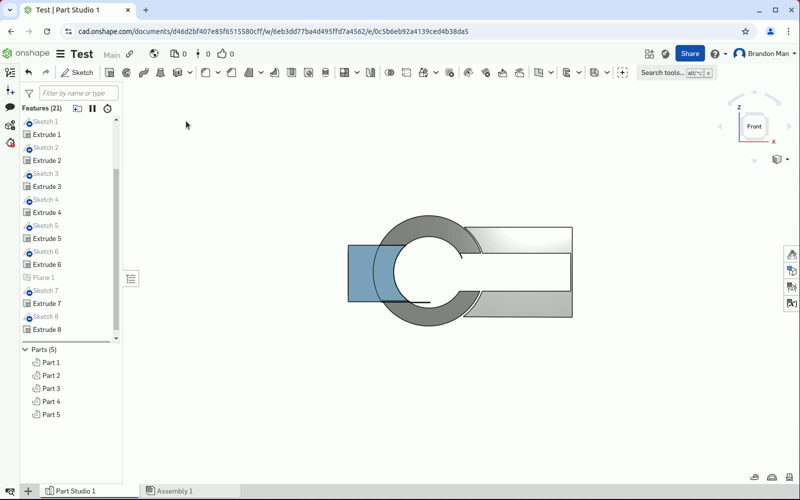
key(shift+h)
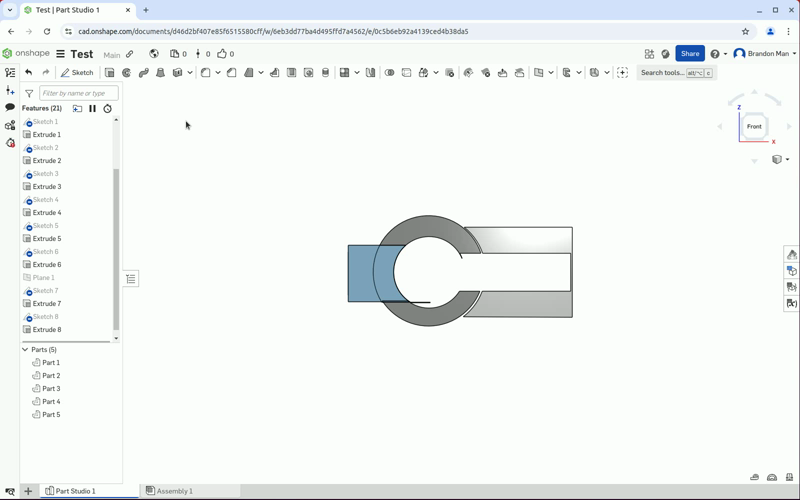
mouse_move(69, 124)
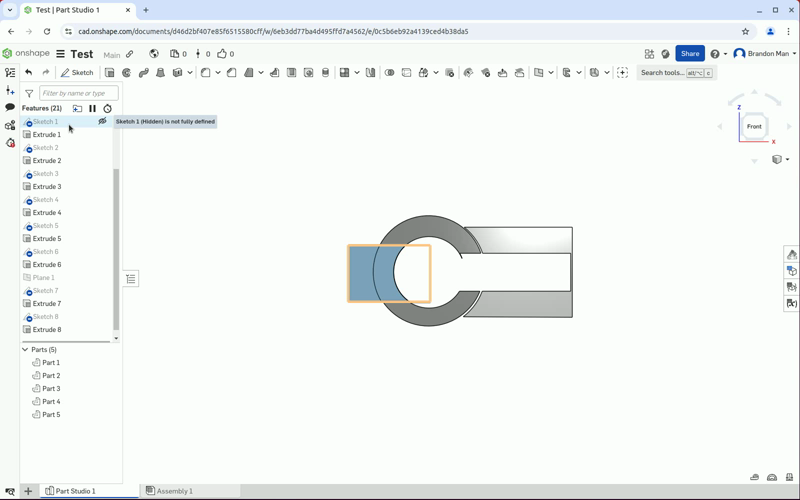
click(69, 124)
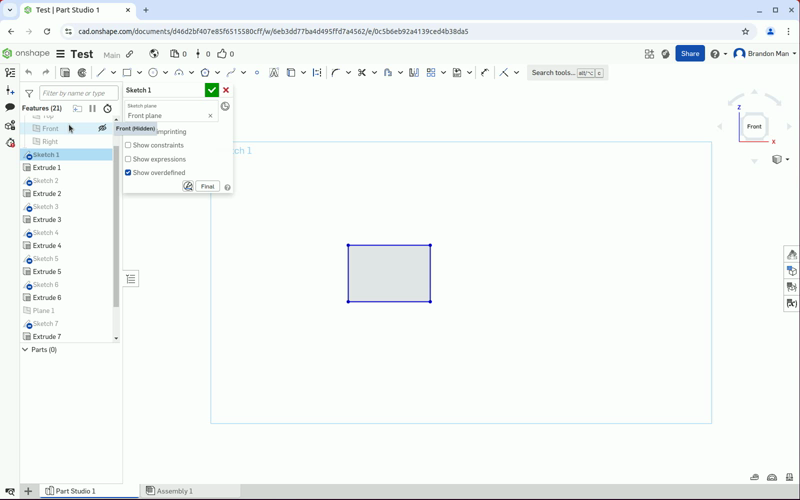
mouse_move(229, 92)
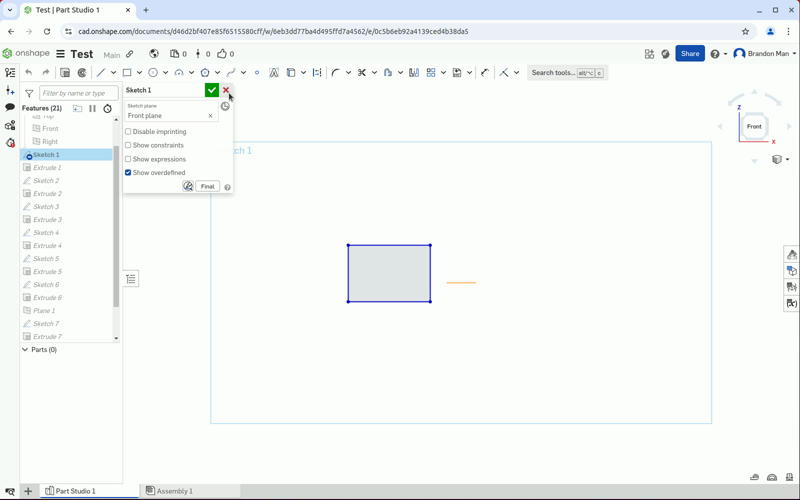
click(229, 92)
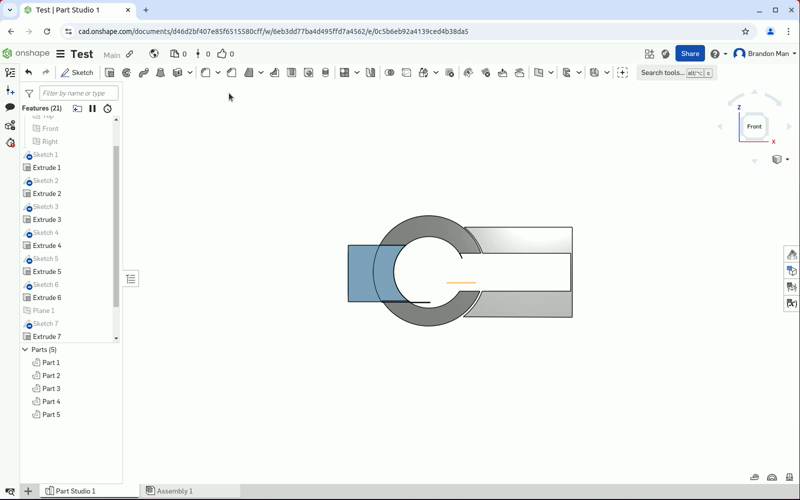
mouse_move(73, 352)
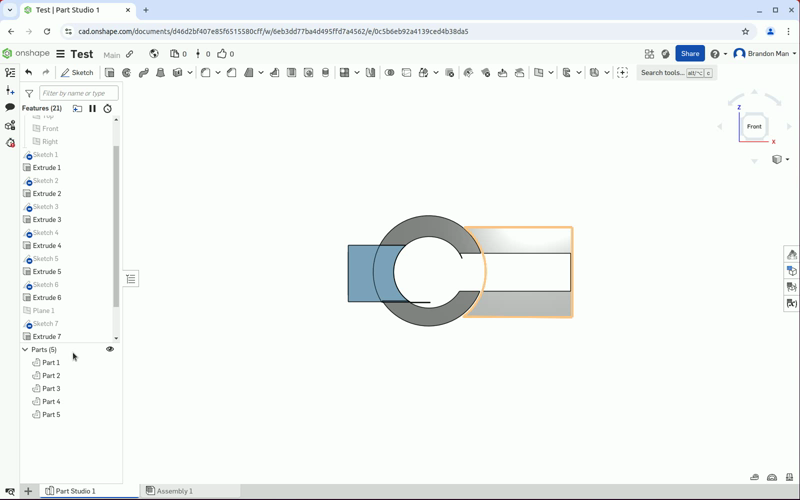
key(y)
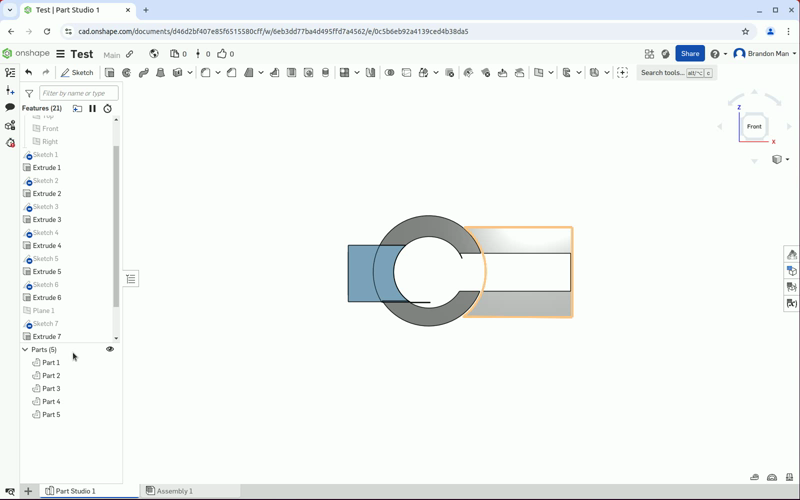
key(shift+p)
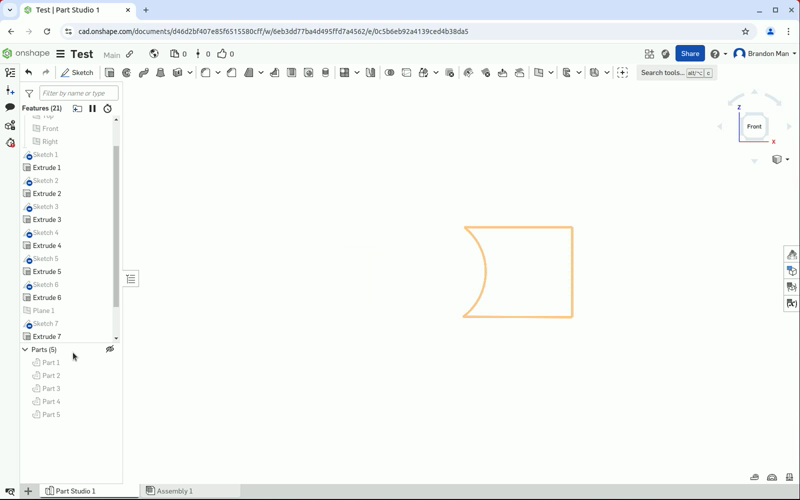
key(space)
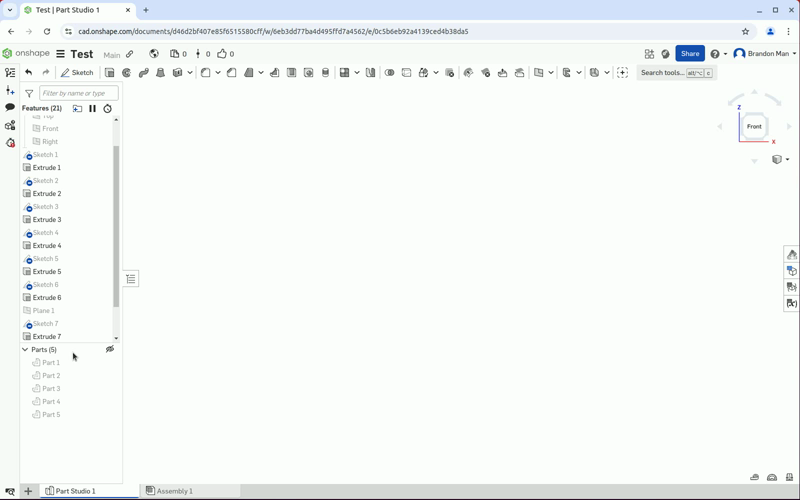
key_down(shift)
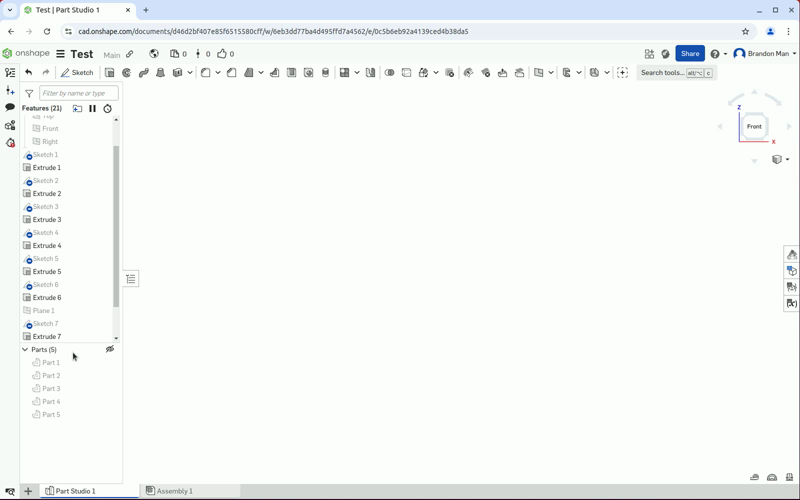
key(left)
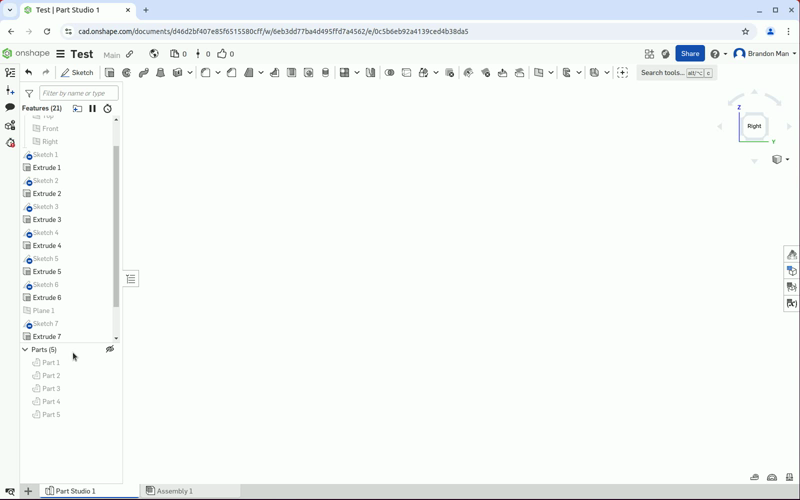
key_up(shift)
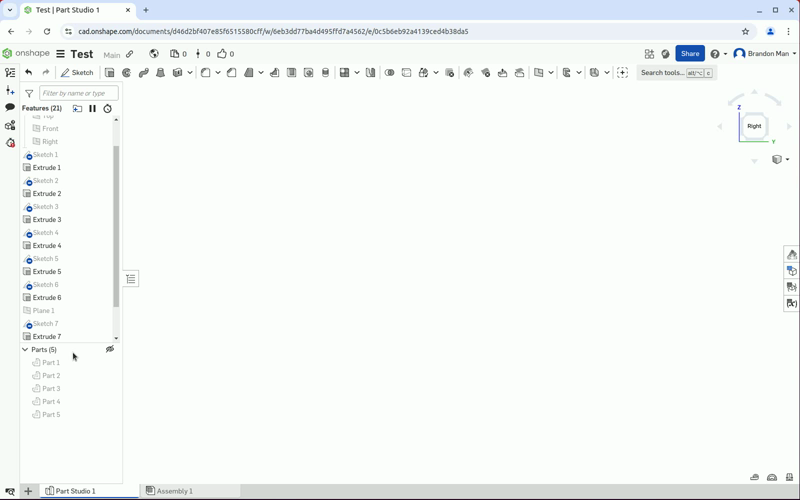
mouse_move(73, 352)
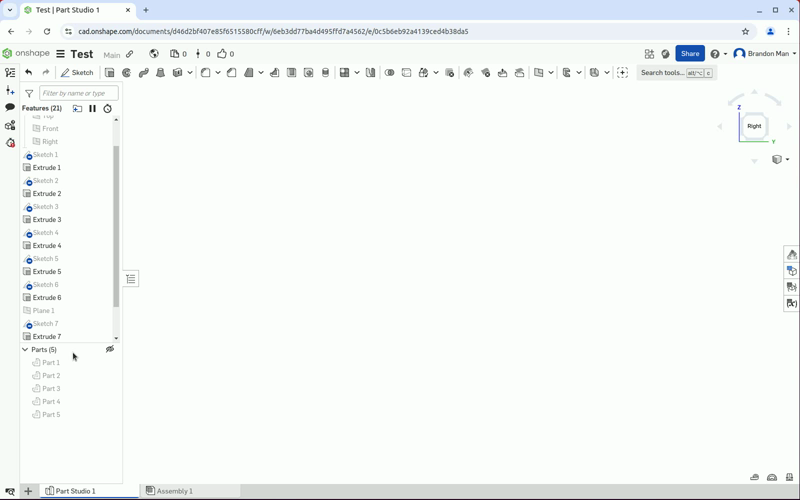
key(shift+y)
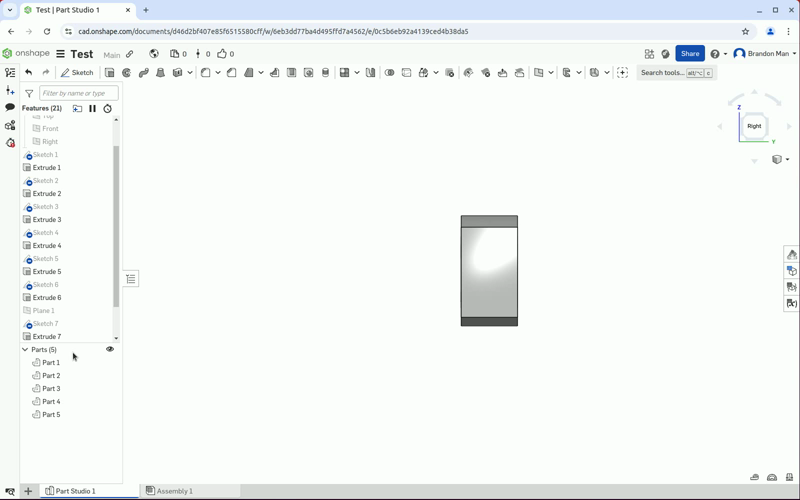
mouse_move(541, 75)
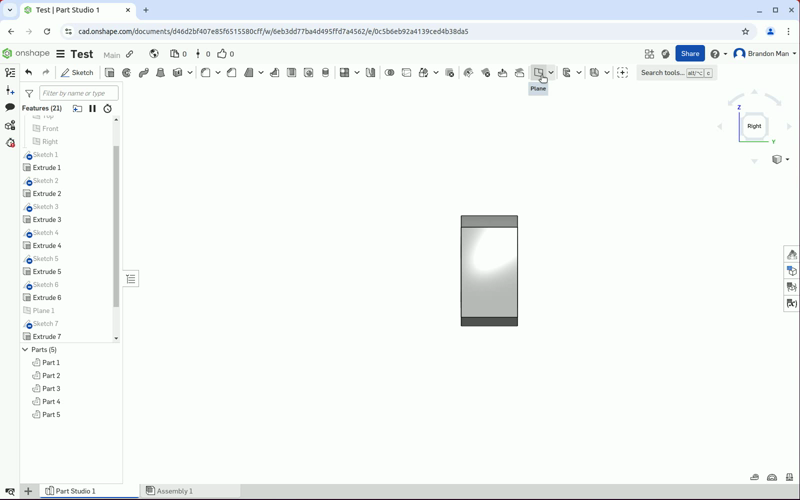
click(541, 75)
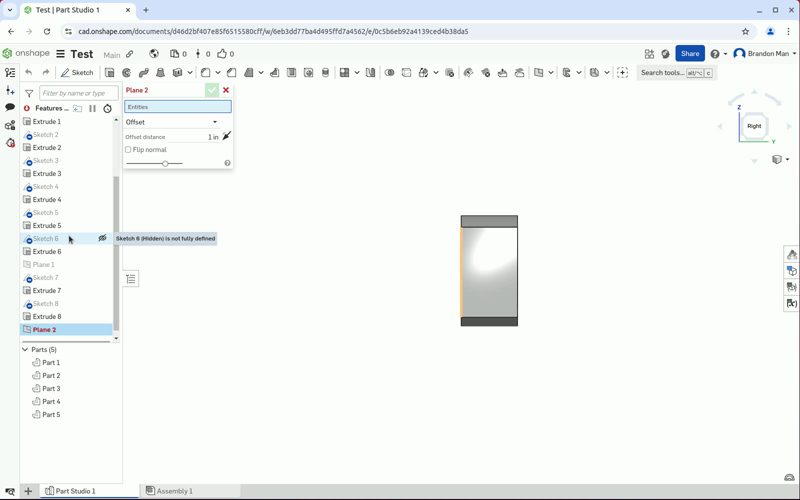
scroll(3)
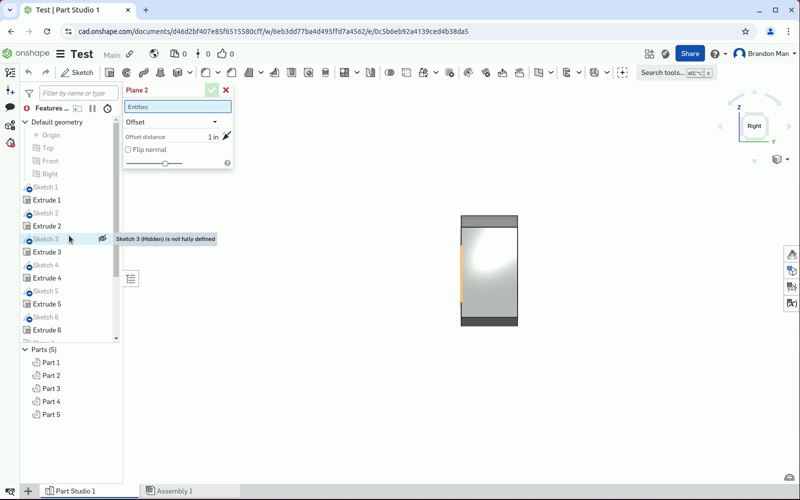
mouse_move(69, 176)
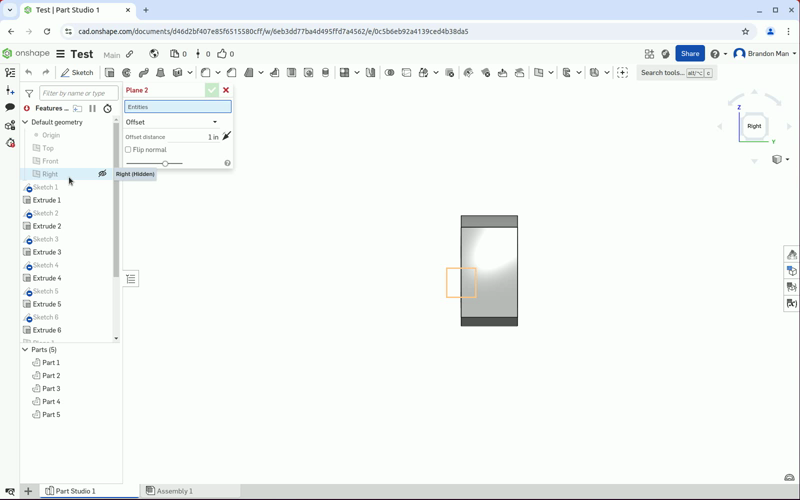
click(69, 176)
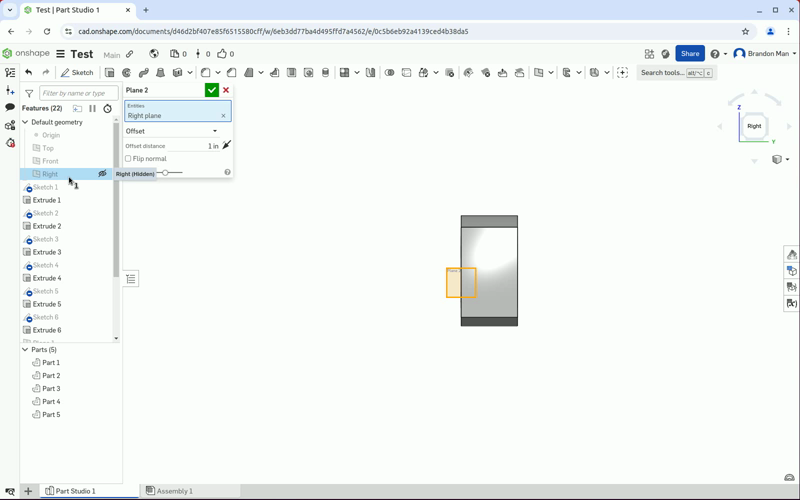
key(tab, 2)
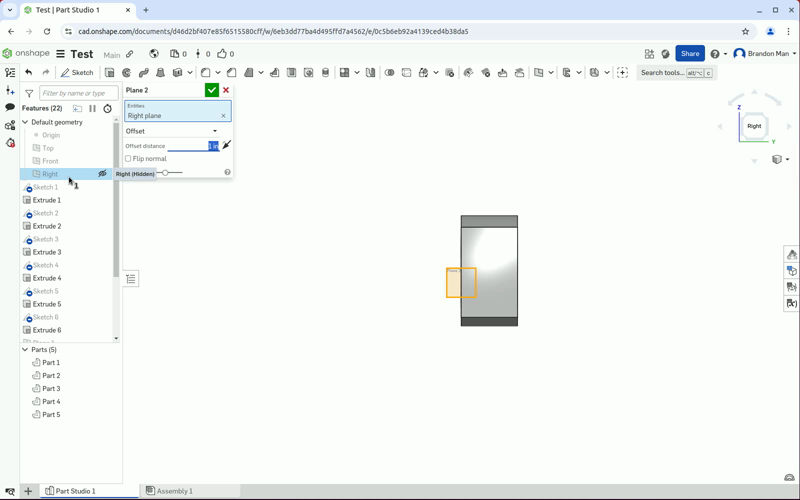
text(22.862)
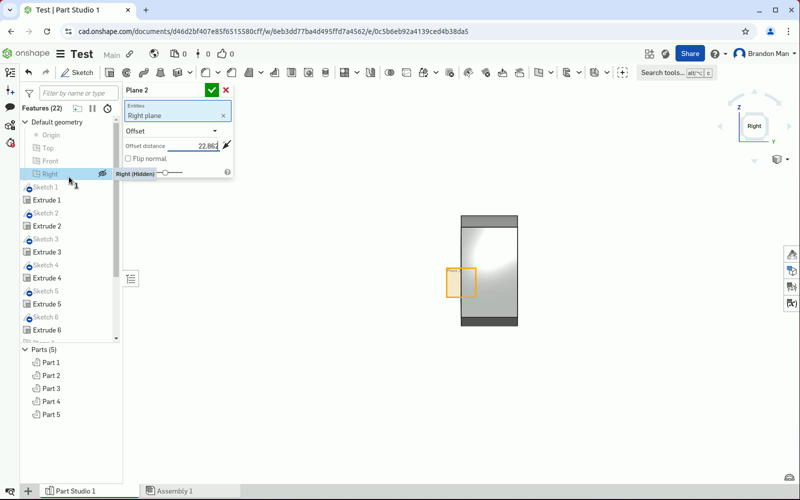
key(enter, 2)
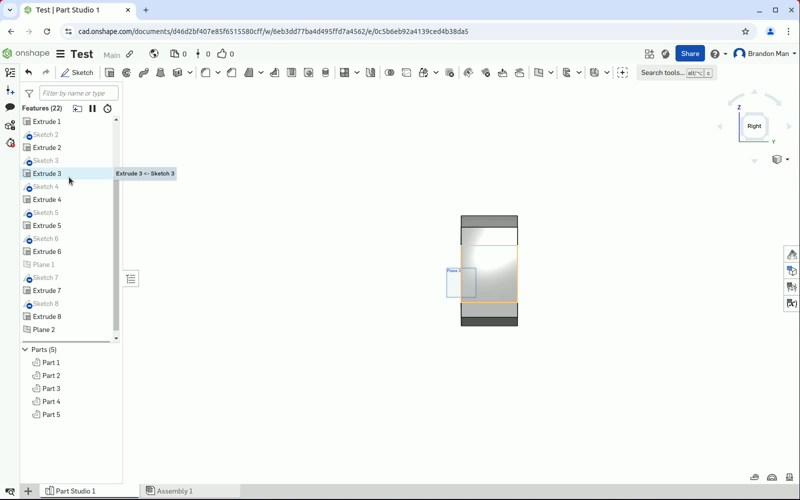
key(shift+s)
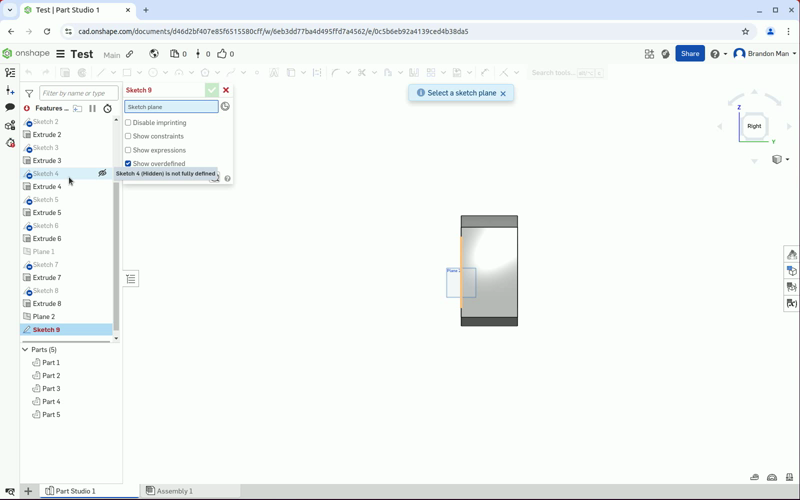
mouse_move(69, 319)
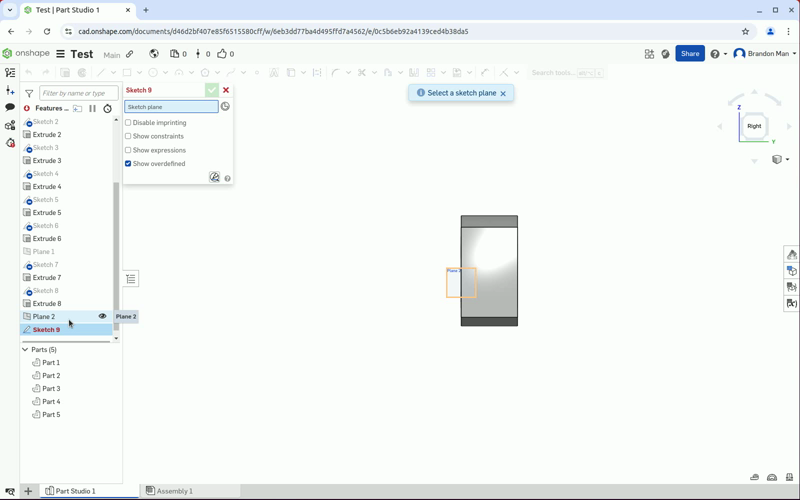
click(69, 319)
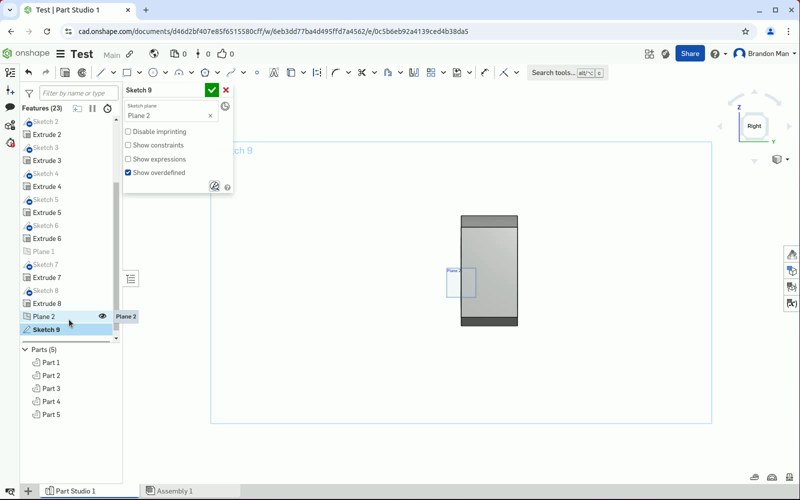
mouse_move(73, 352)
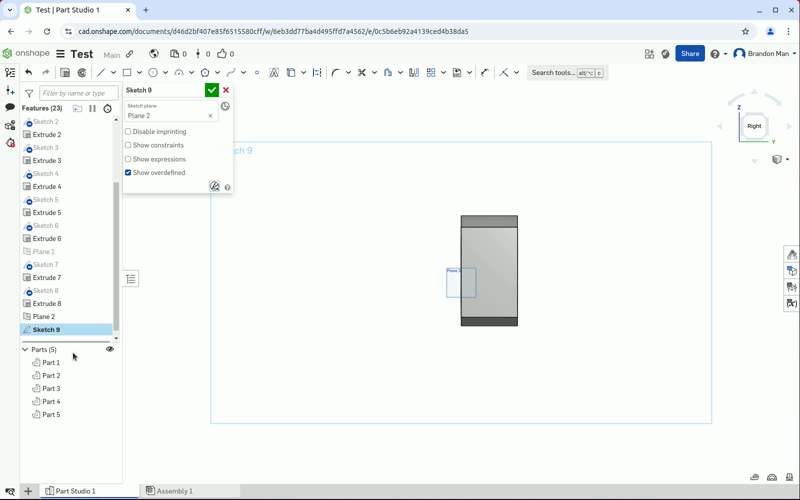
key(y)
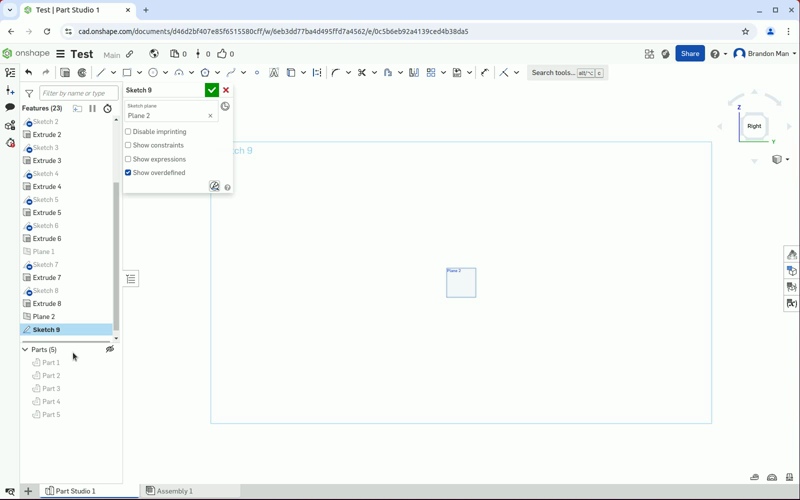
key(l)
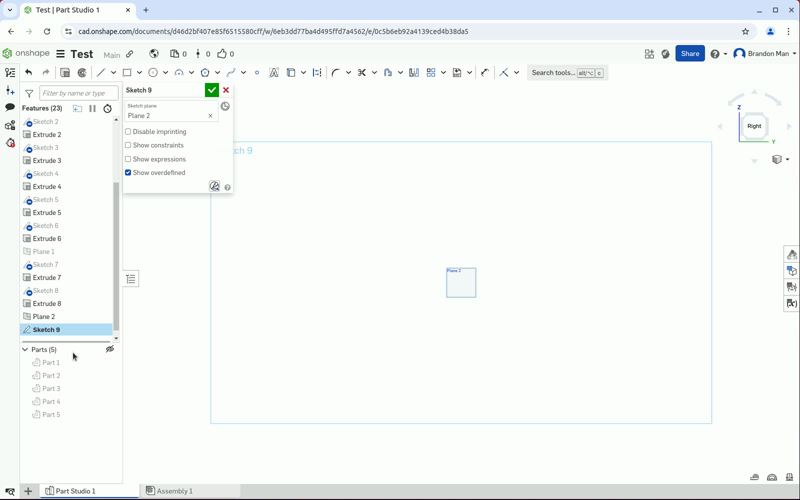
key_down(shift)
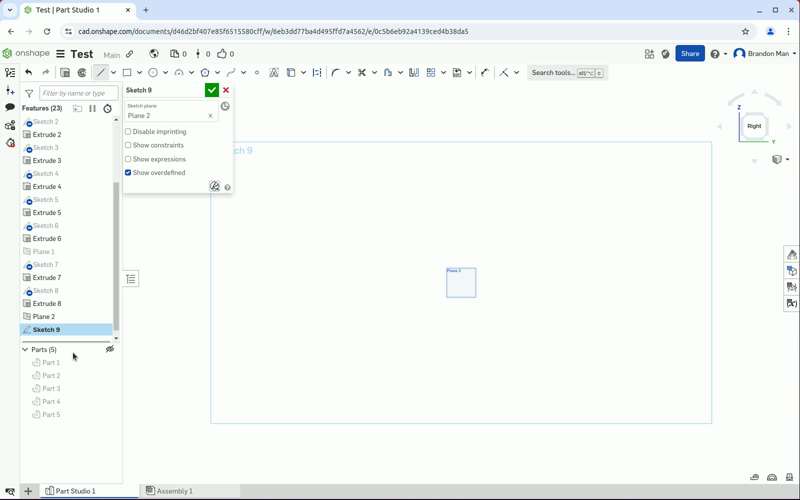
mouse_move(460, 291)
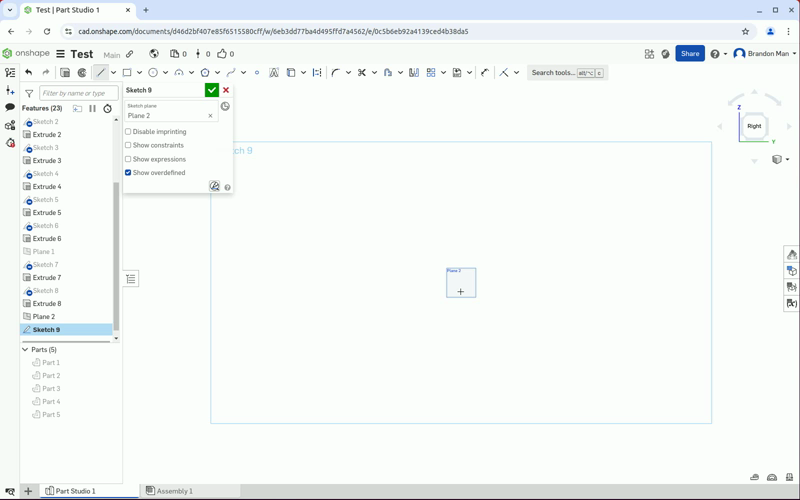
click(460, 291)
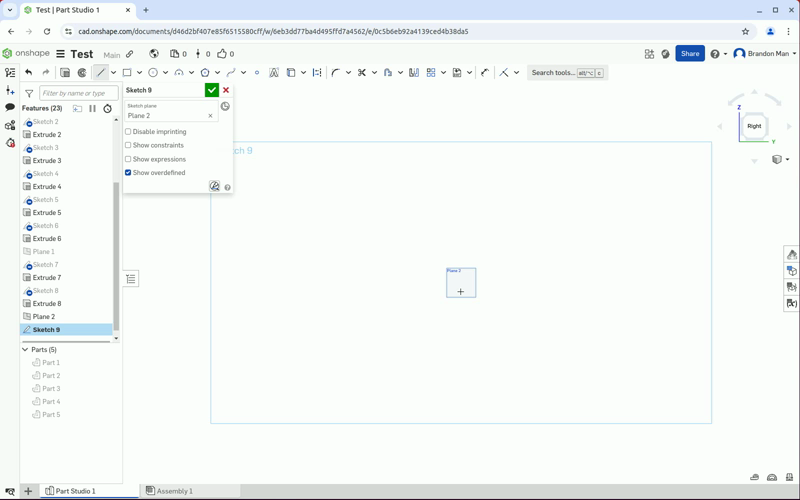
key_up(shift)
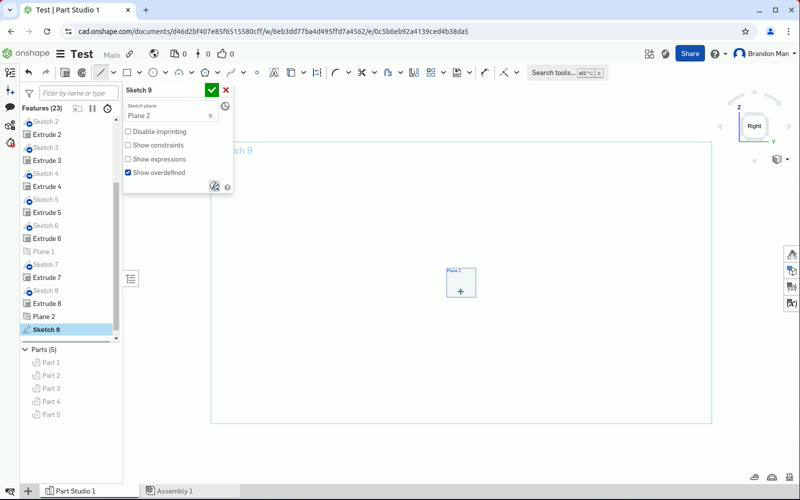
key_down(shift)
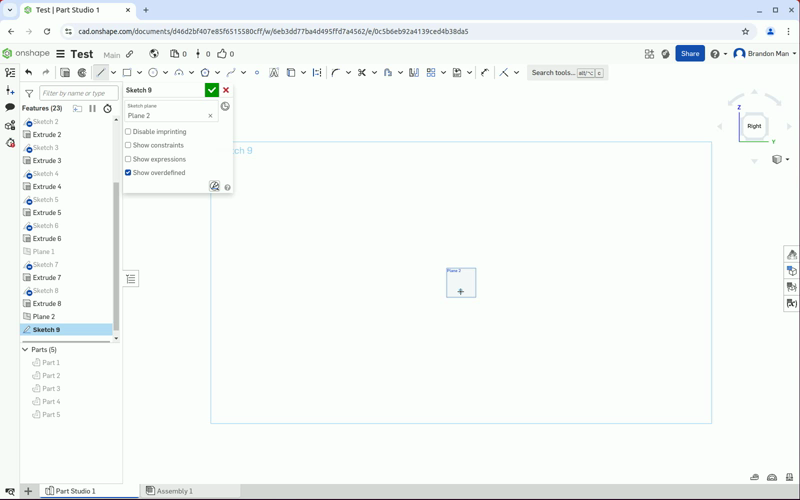
mouse_move(490, 291)
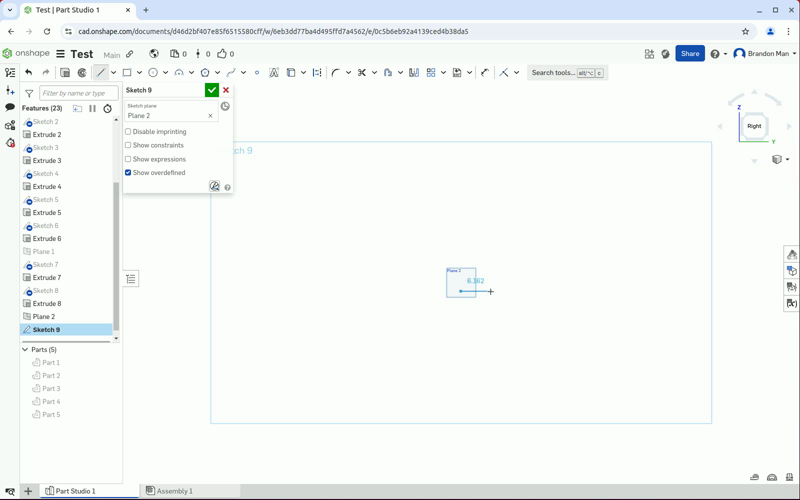
mouse_move(517, 291)
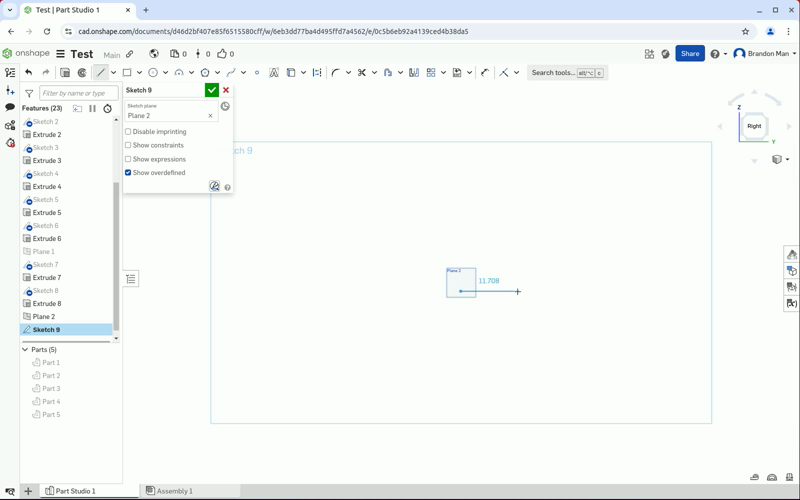
click(517, 291)
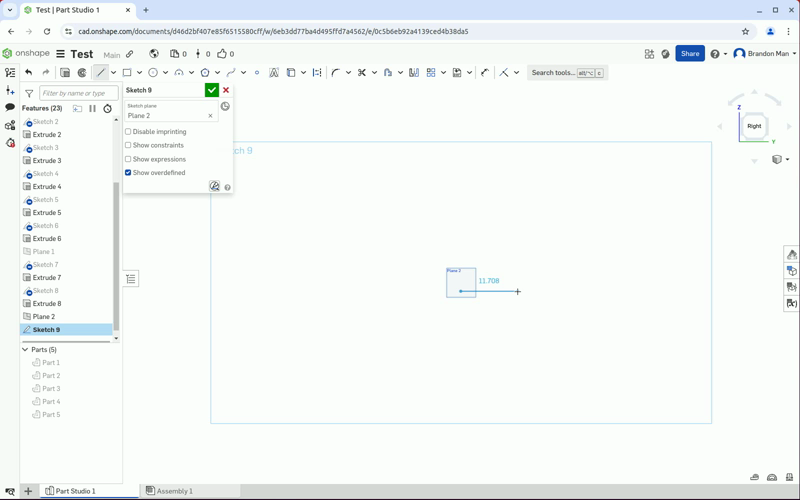
key_up(shift)
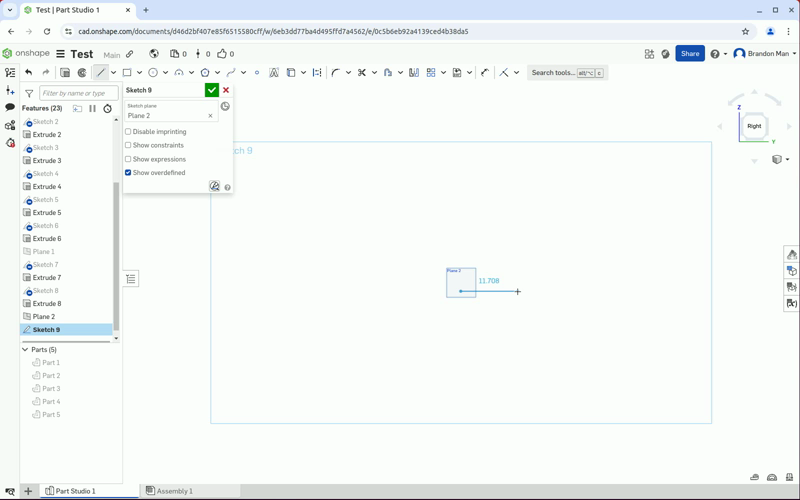
key_down(shift)
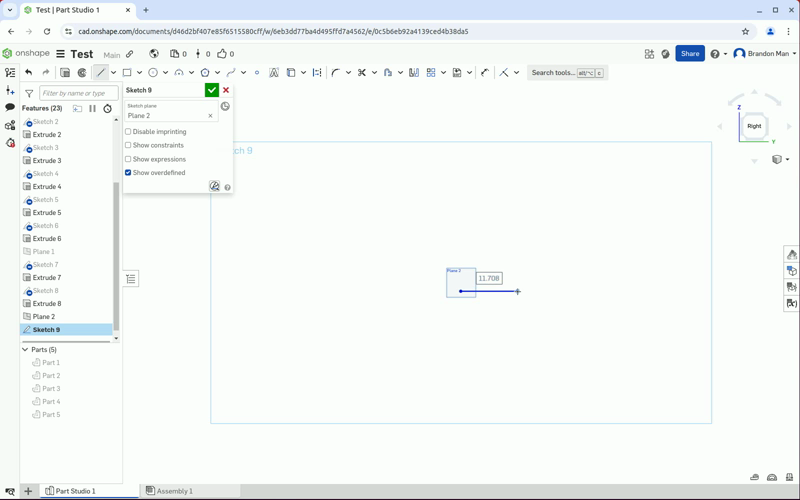
mouse_move(547, 291)
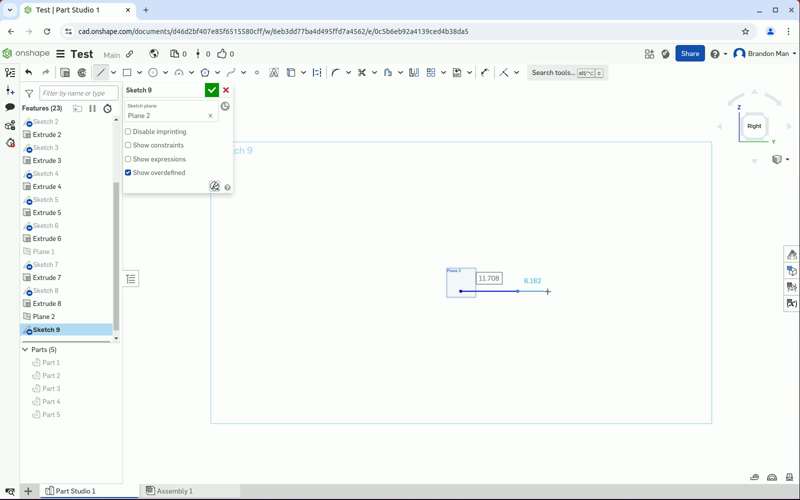
mouse_move(517, 253)
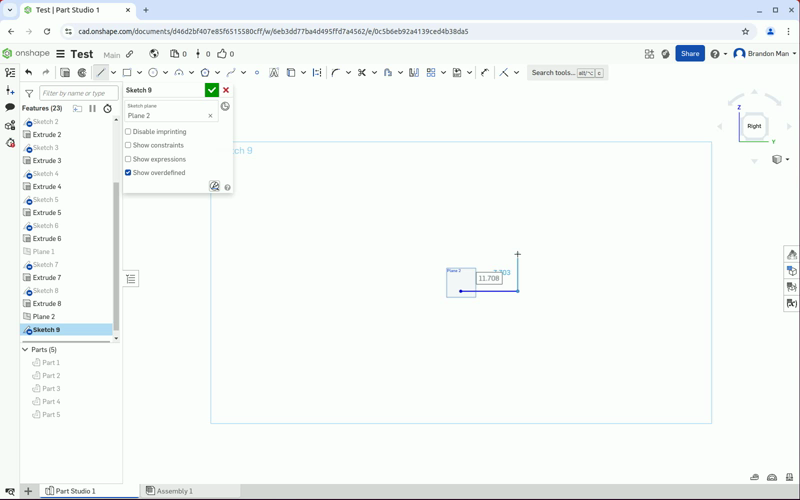
click(517, 253)
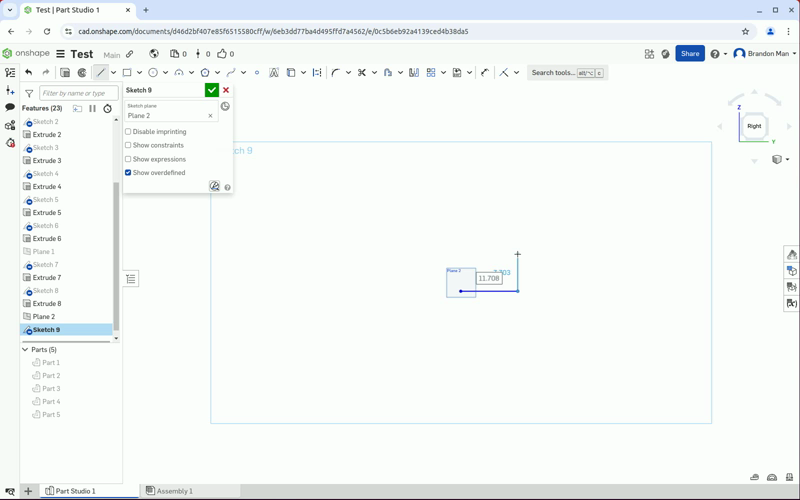
key_up(shift)
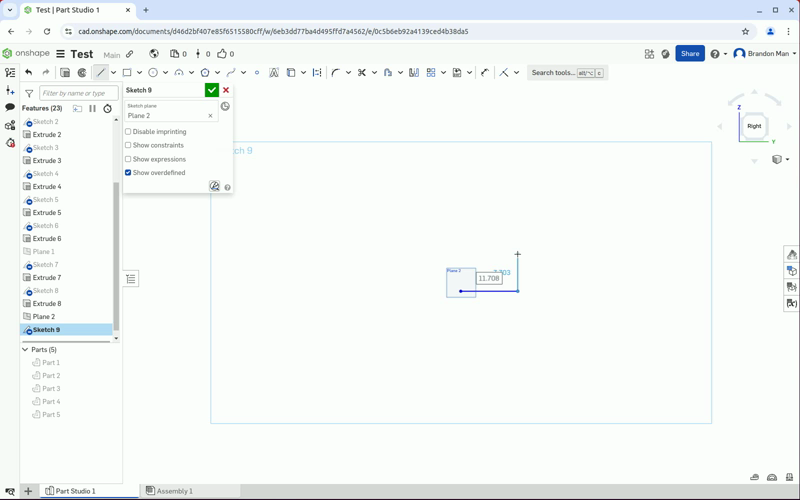
key_down(shift)
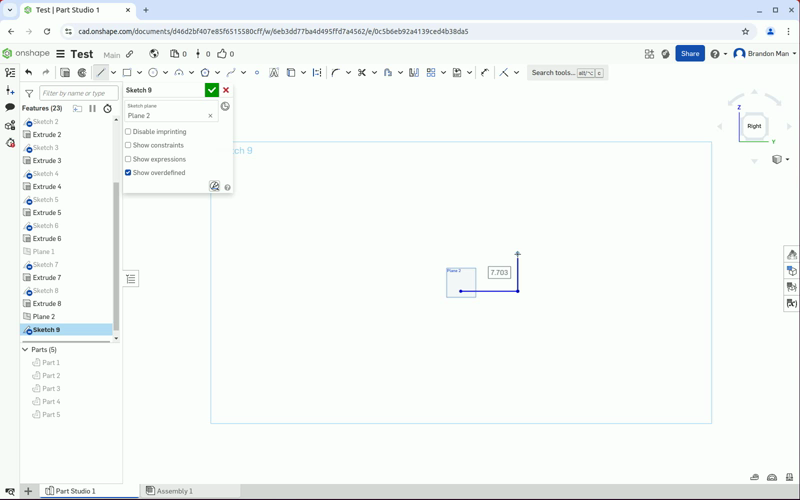
mouse_move(547, 253)
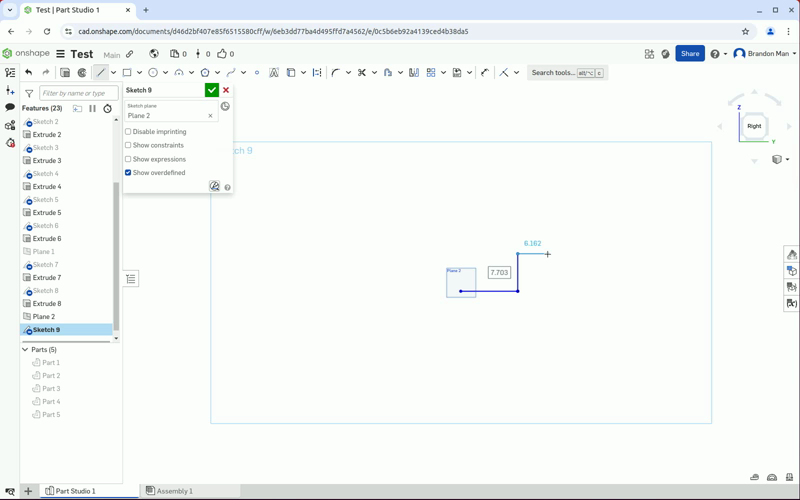
mouse_move(460, 253)
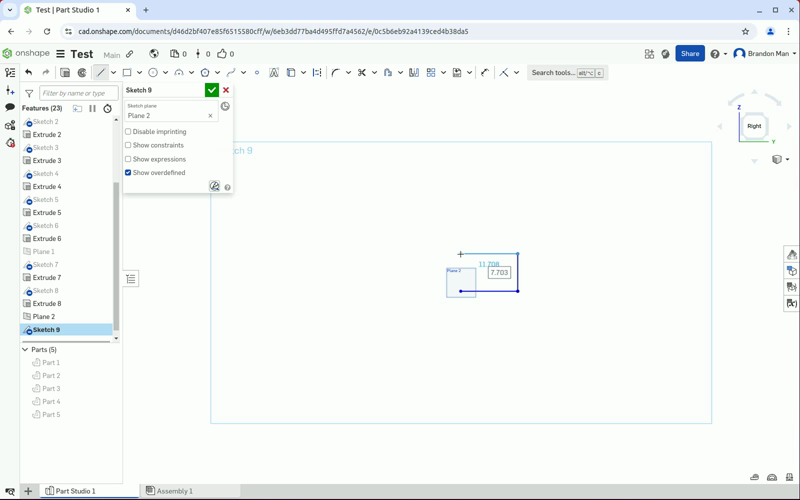
click(460, 253)
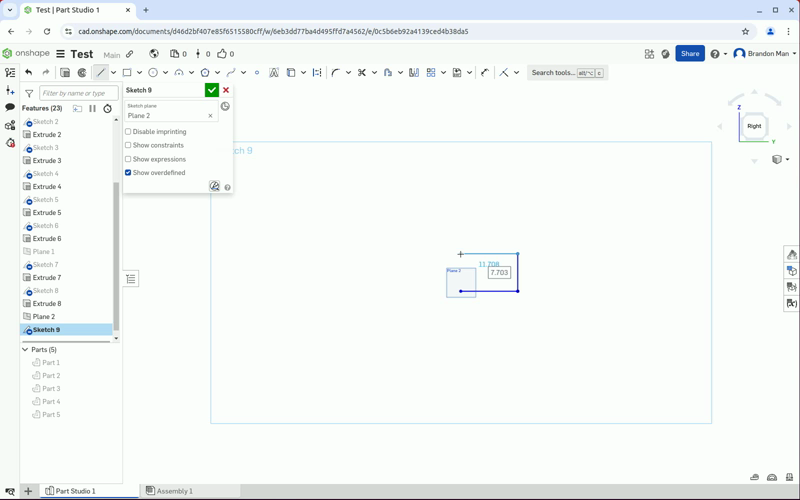
key_up(shift)
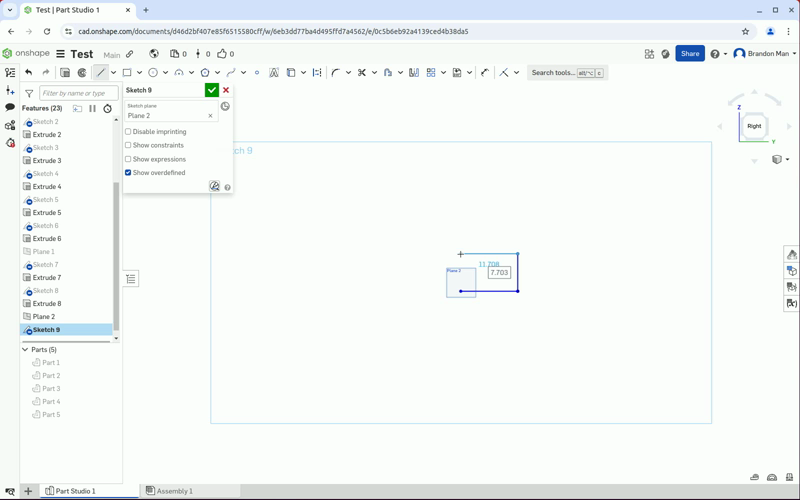
mouse_move(490, 253)
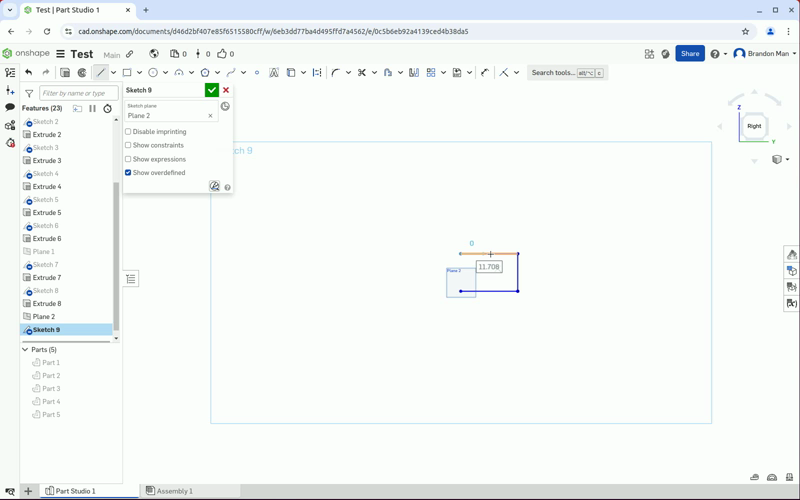
key_down(shift)
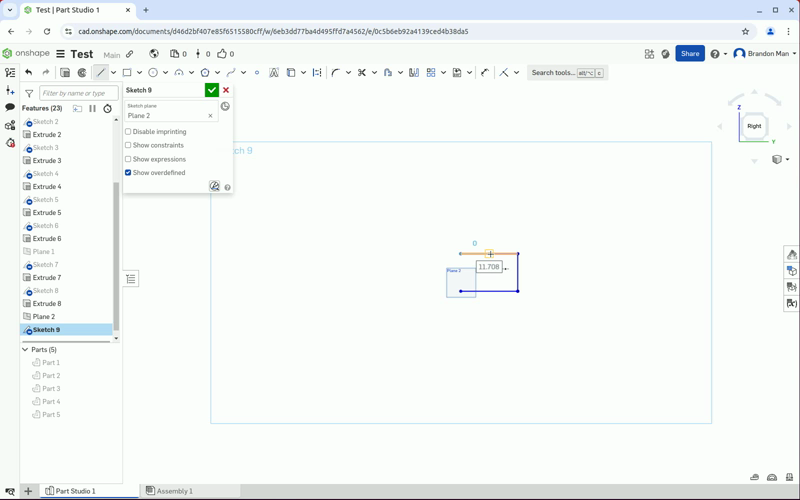
mouse_move(460, 291)
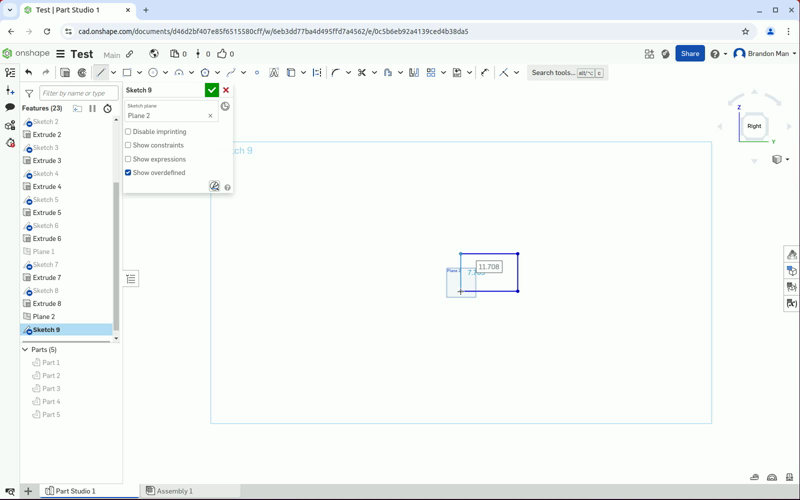
key_up(shift)
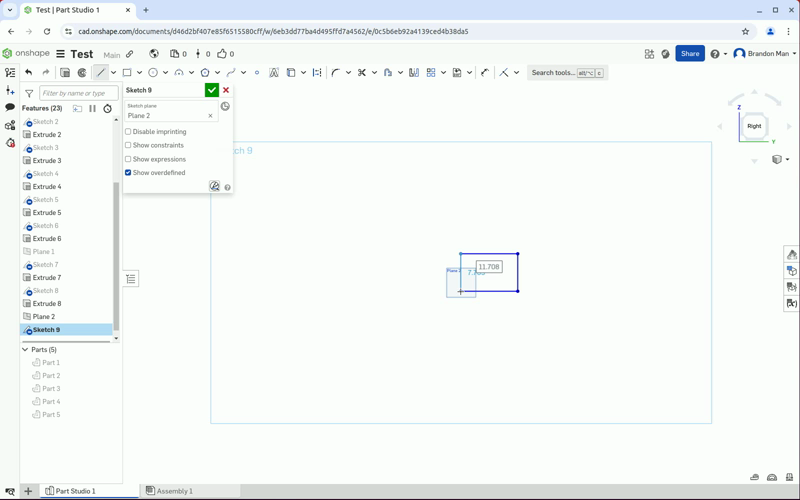
click(460, 291)
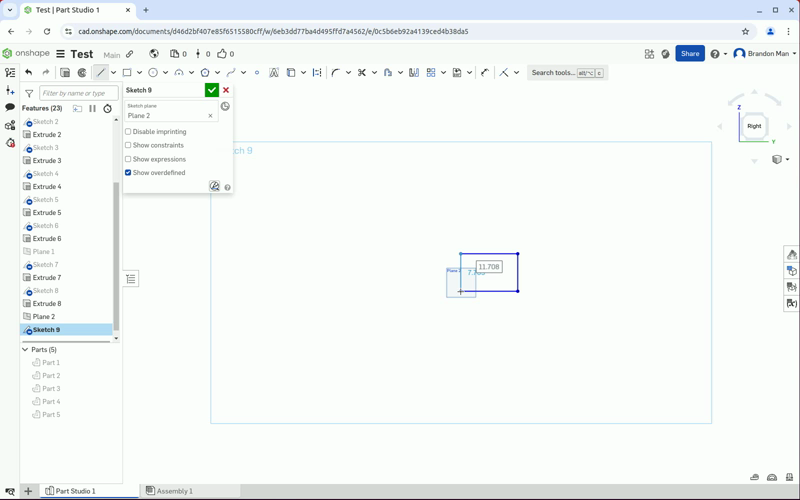
key(esc)
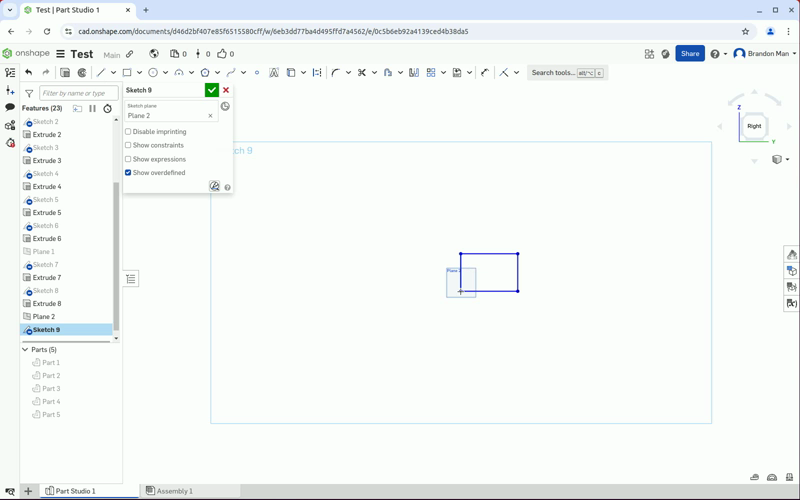
mouse_move(515, 255)
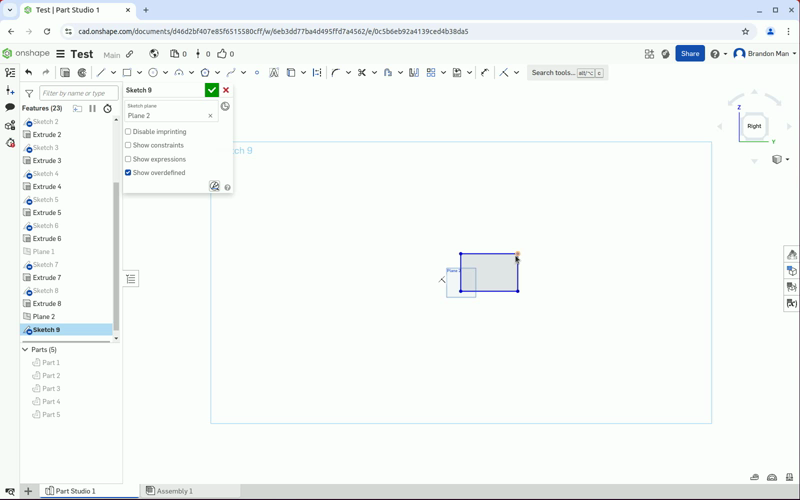
click(515, 255)
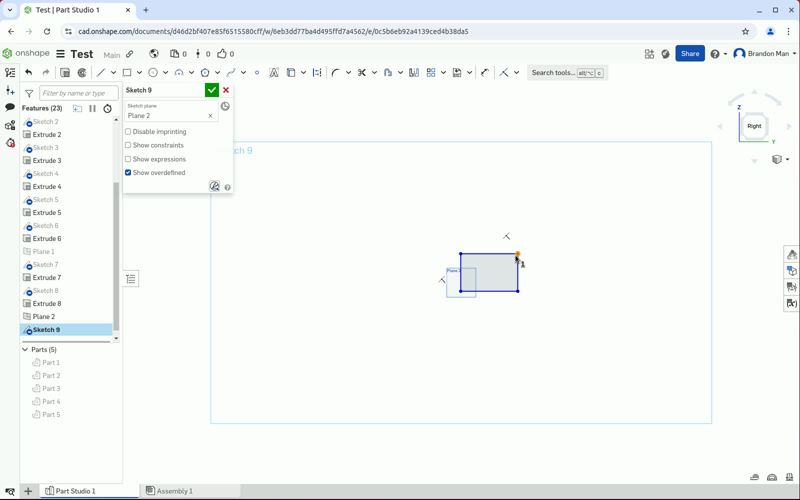
mouse_move(73, 352)
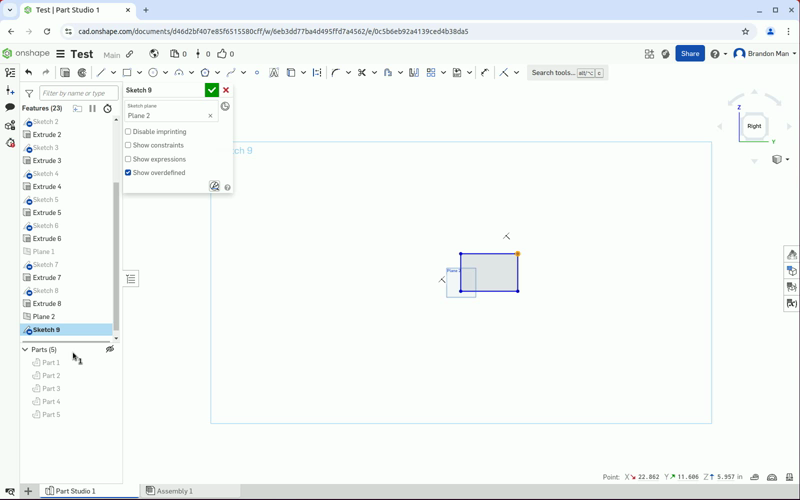
key(shift+y)
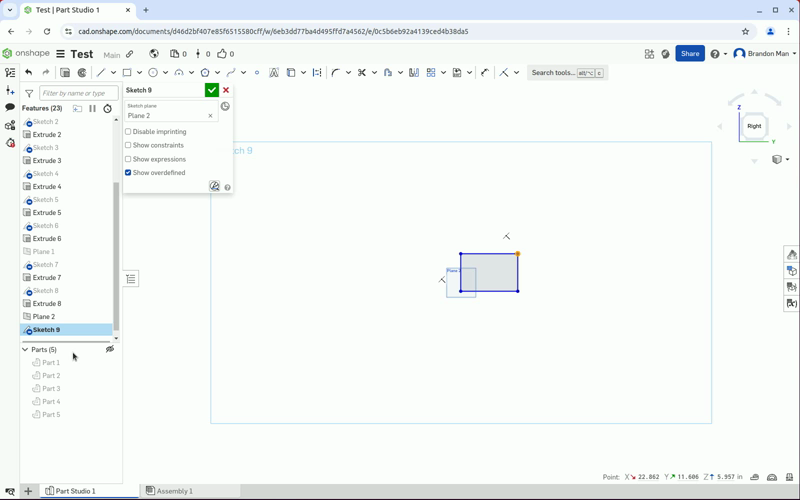
key(shift+e)
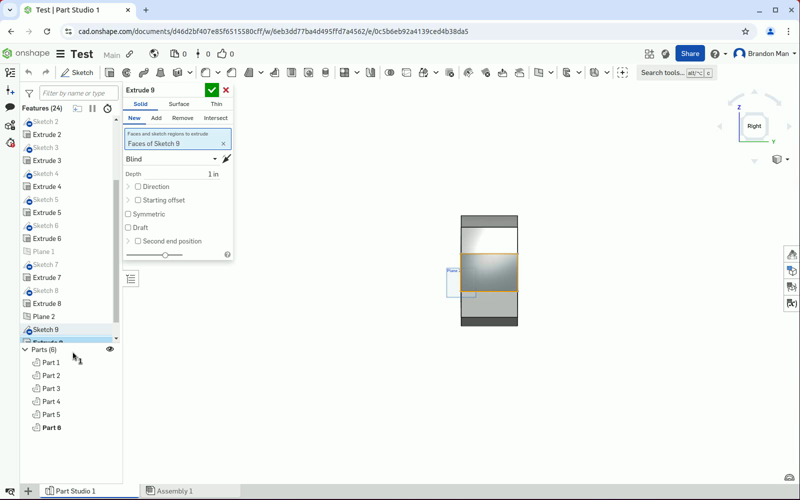
mouse_move(143, 106)
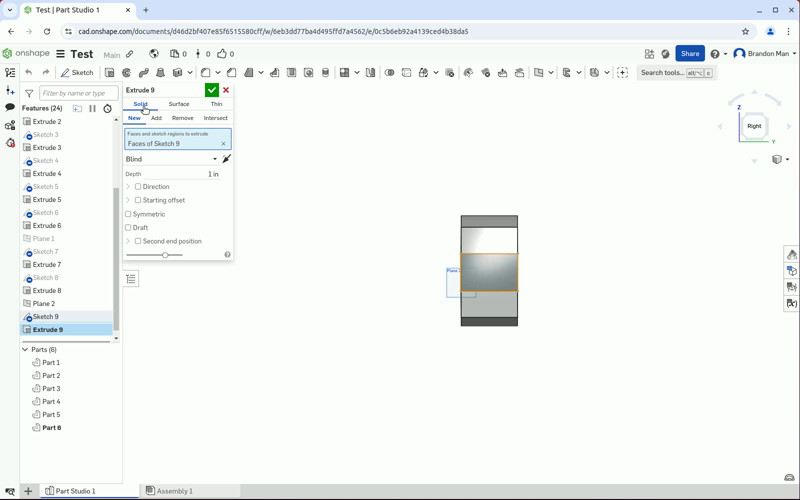
click(143, 106)
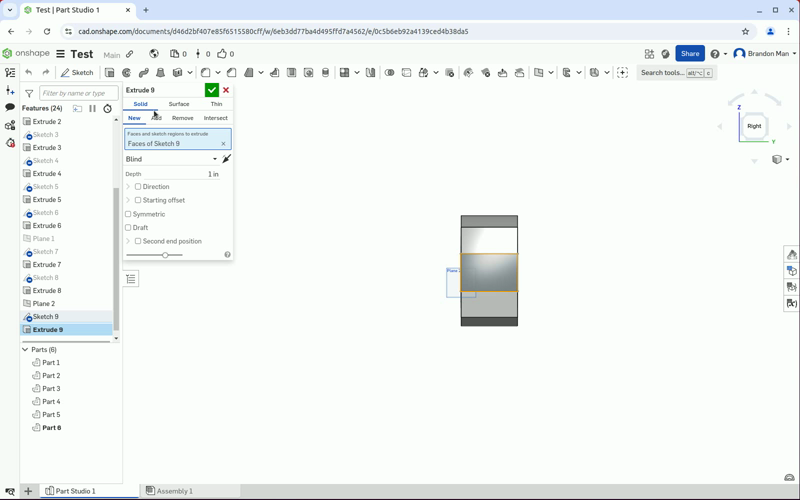
mouse_move(186, 120)
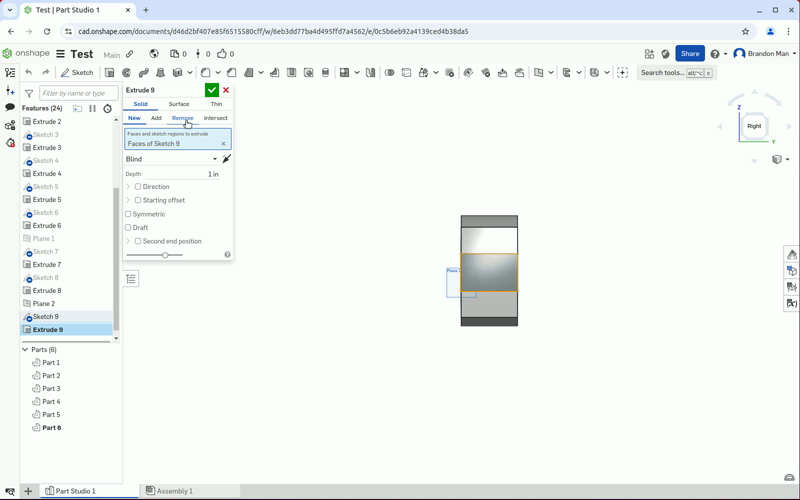
click(186, 120)
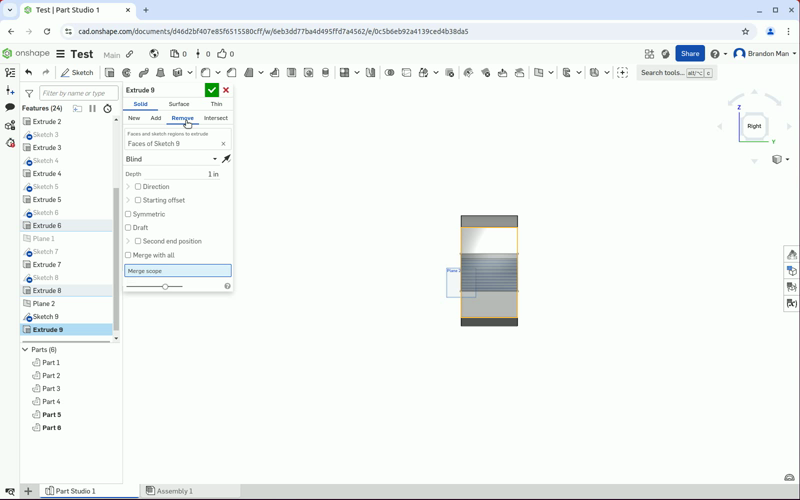
key(tab, 4)
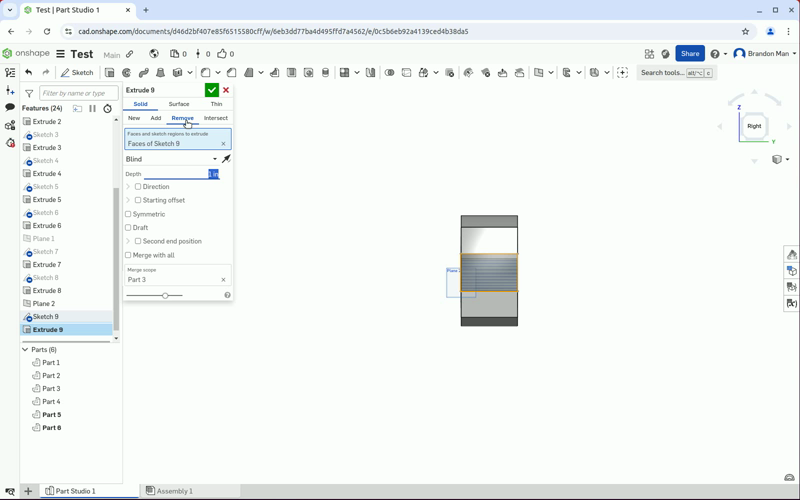
text(0.241)
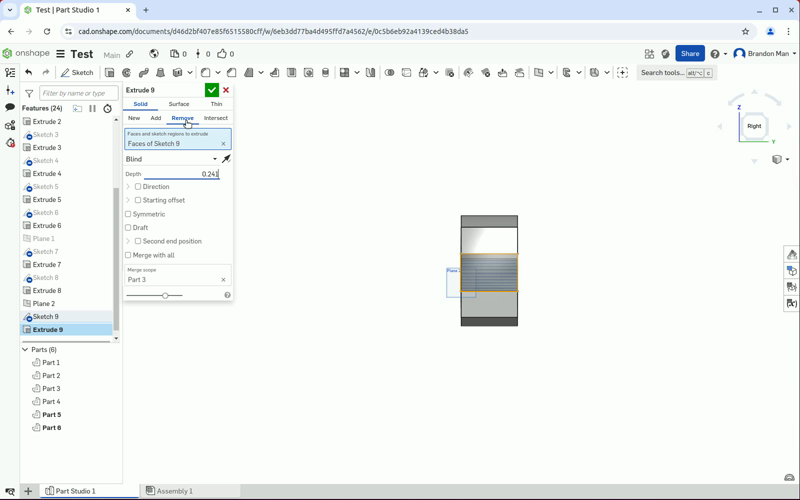
key(tab, 6)
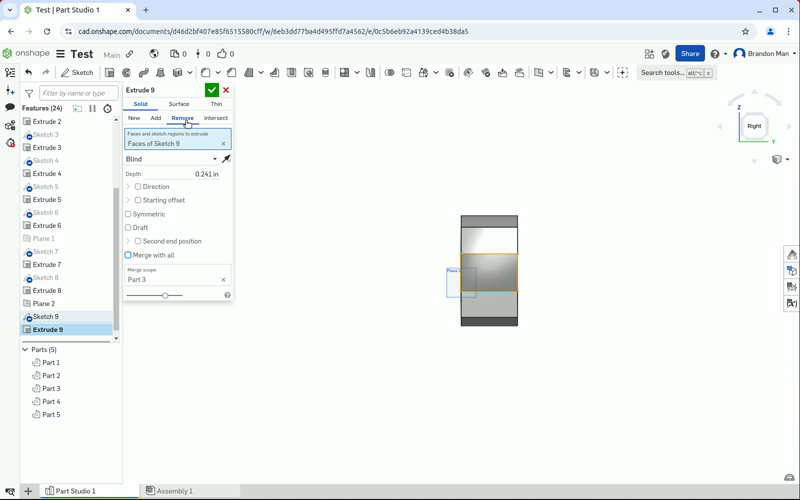
key(space)
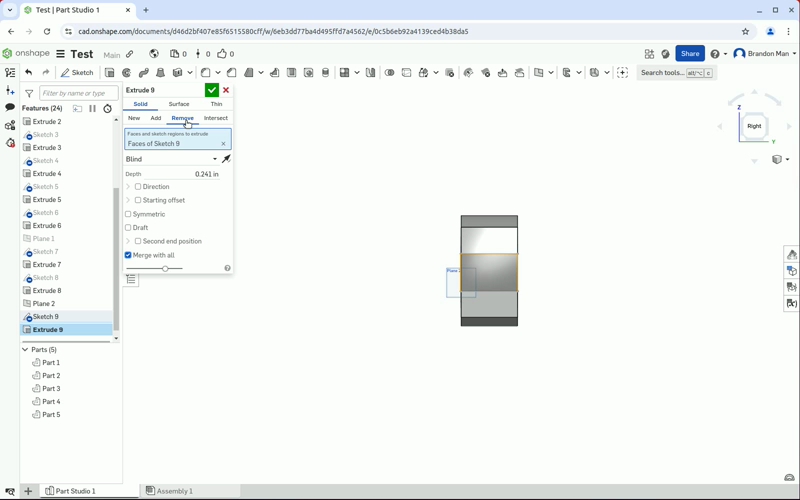
key(enter)
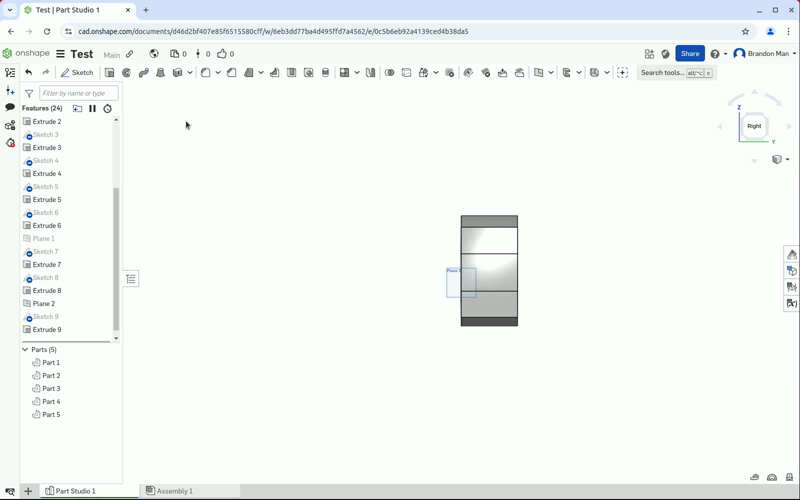
key(shift+h)
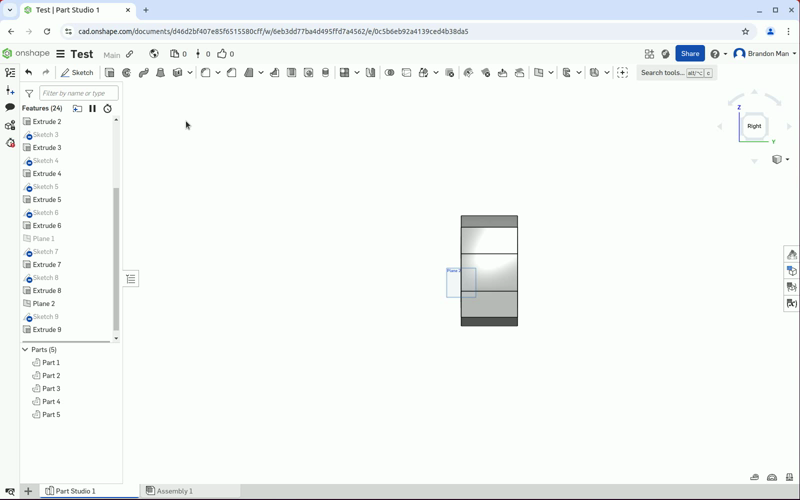
key(shift+h)
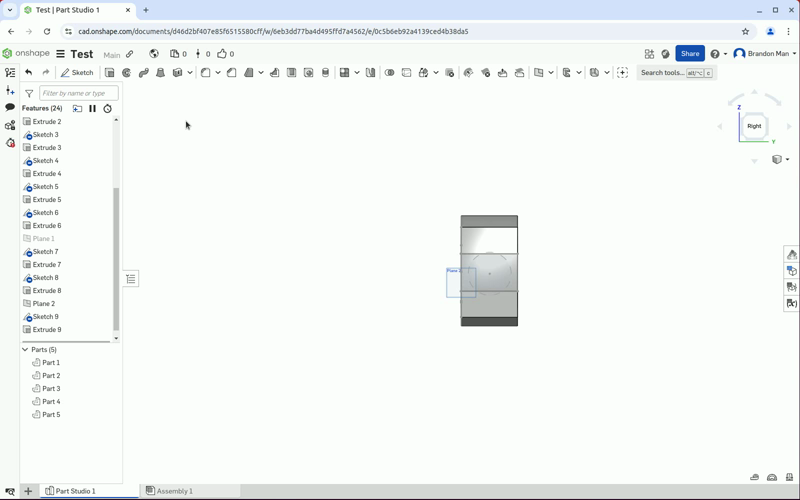
key(shift+7)
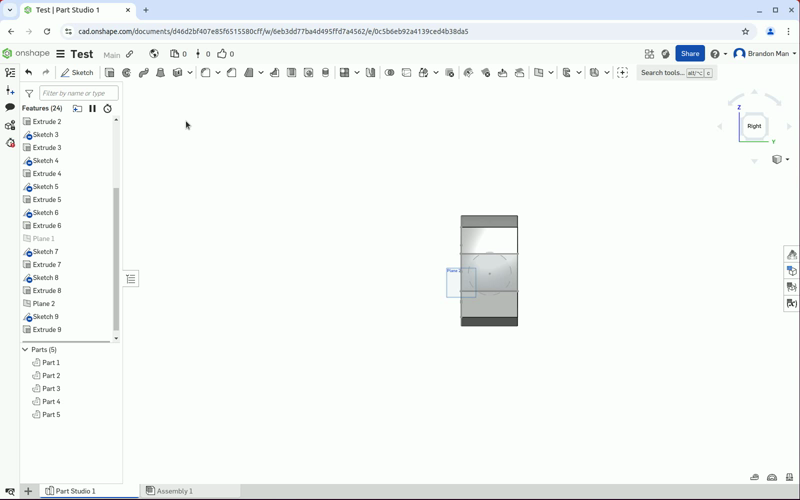
key(right, 2)
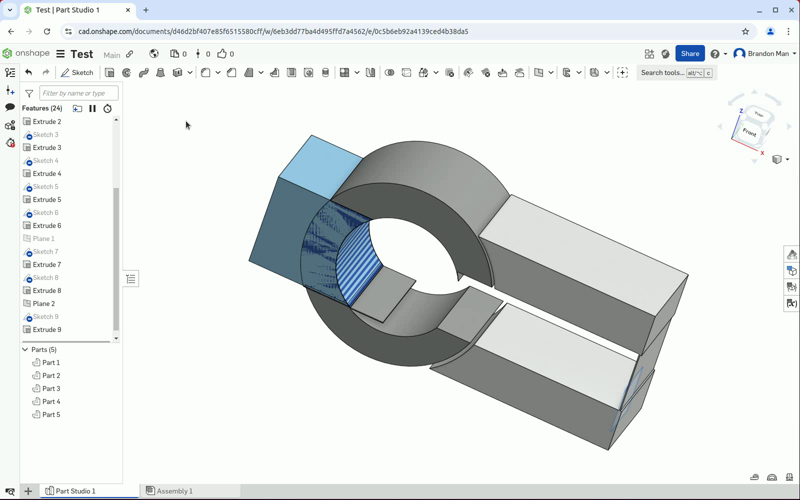
key(down, 2)
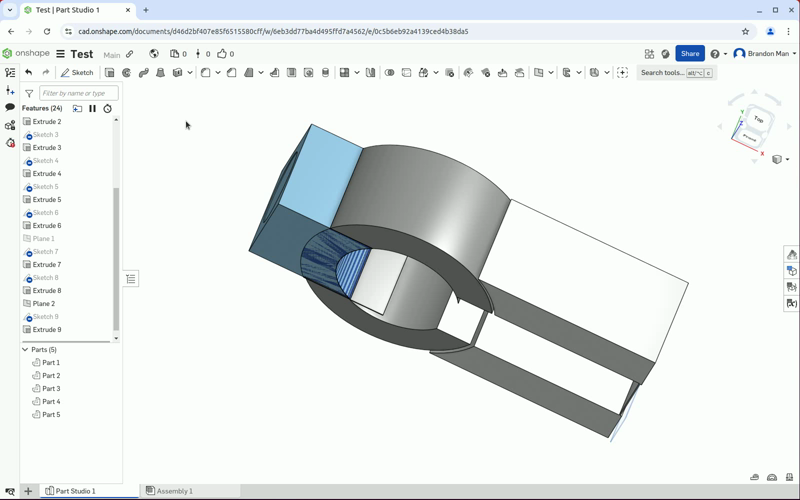
key(up, 2)
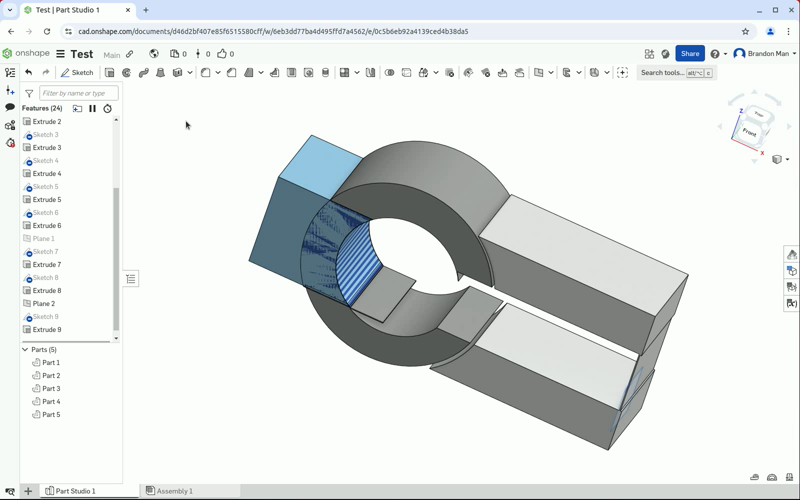
key(left, 2)
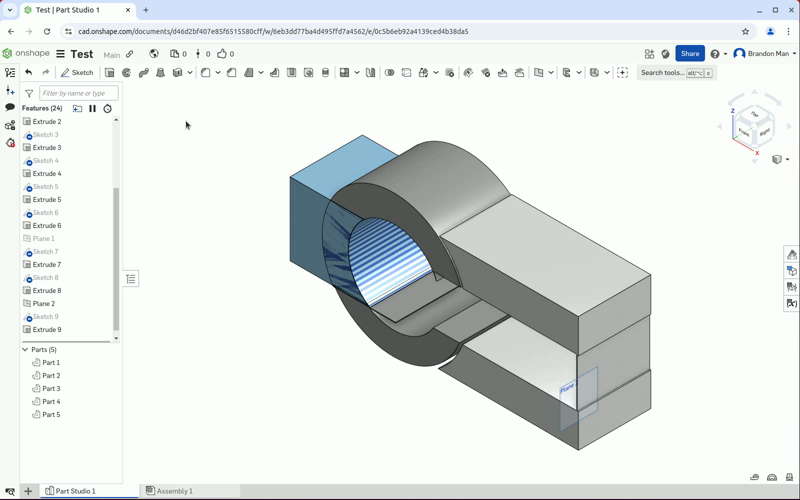
mouse_move(69, 85)
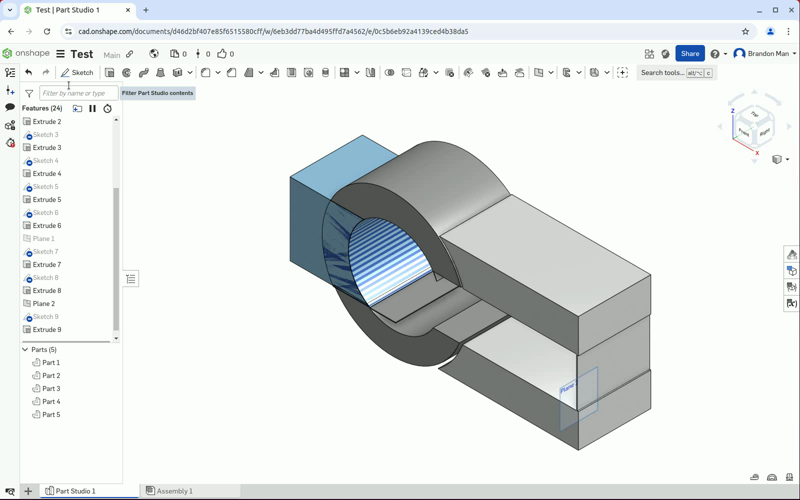
click(69, 85)